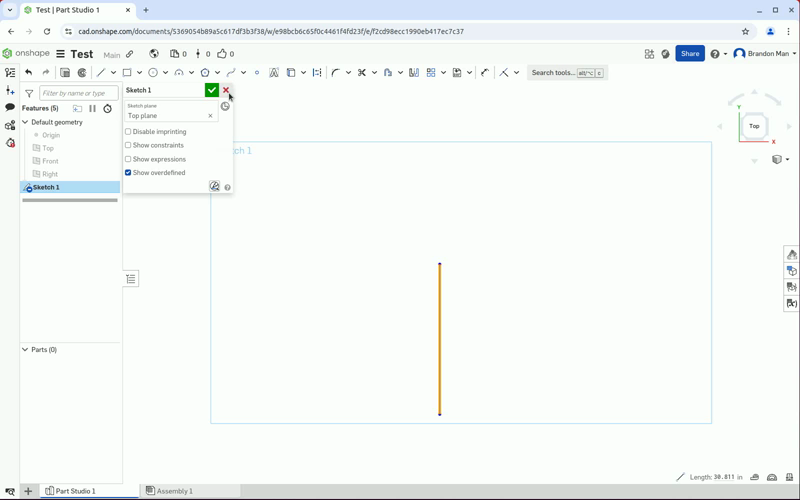
key(shift+h)
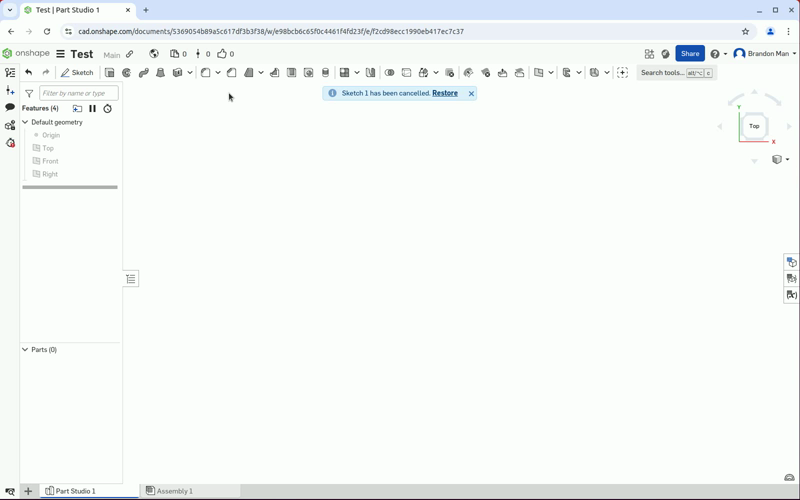
mouse_move(73, 352)
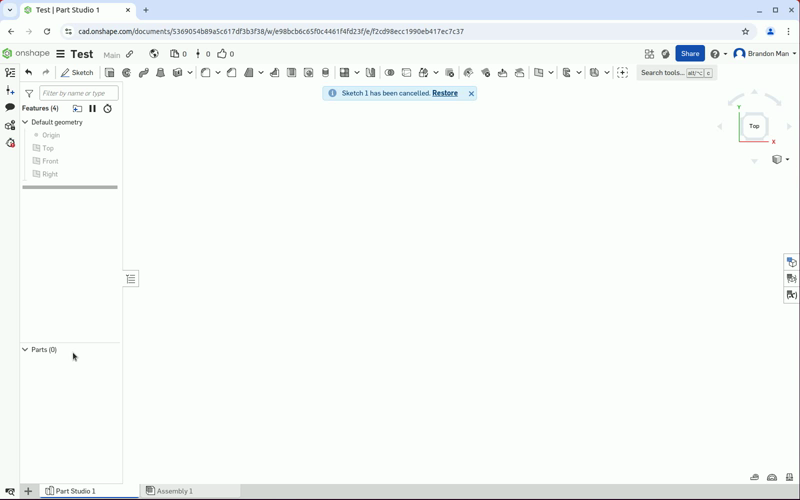
key(y)
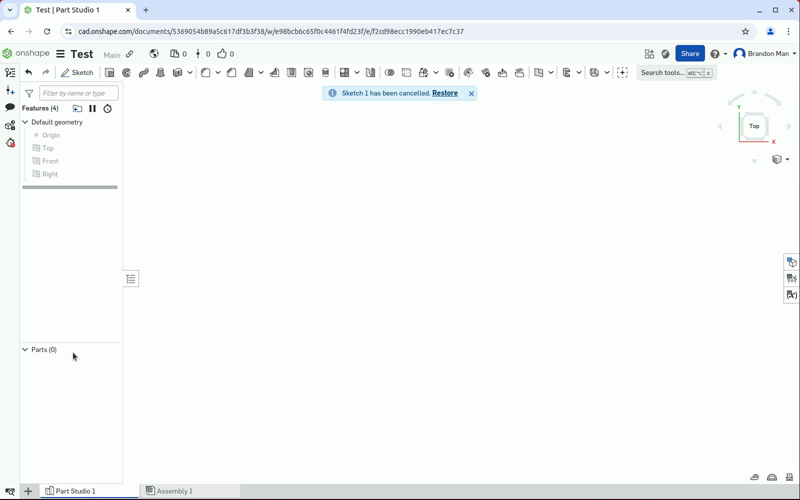
key(shift+p)
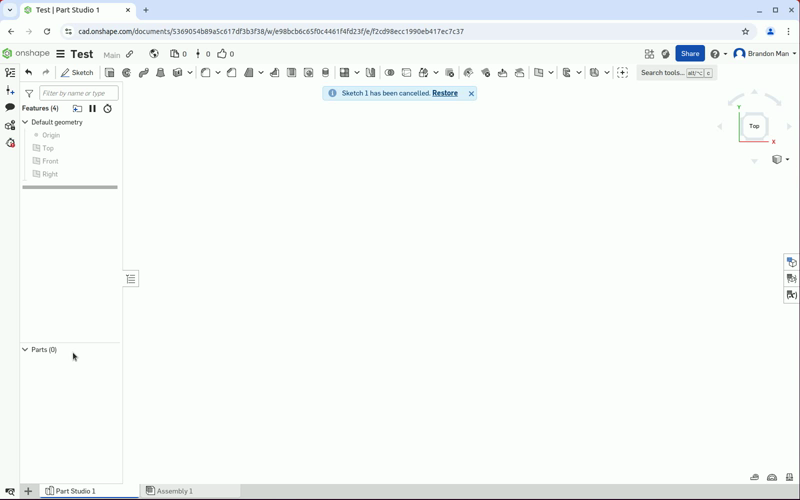
key(space)
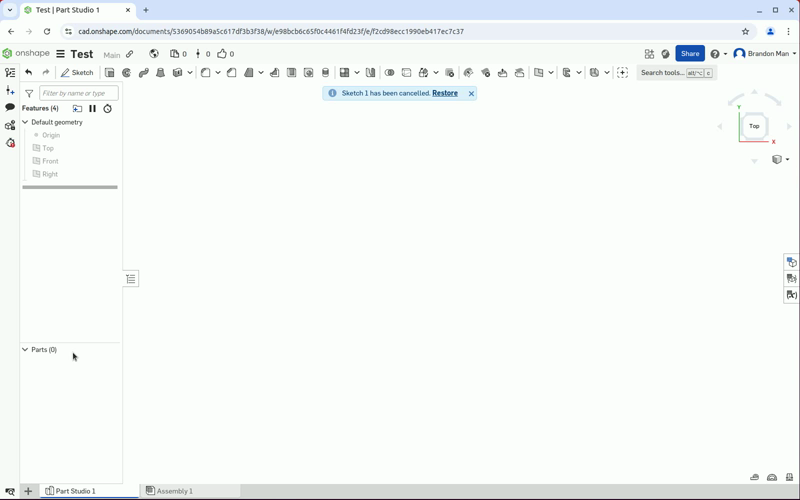
key_down(shift)
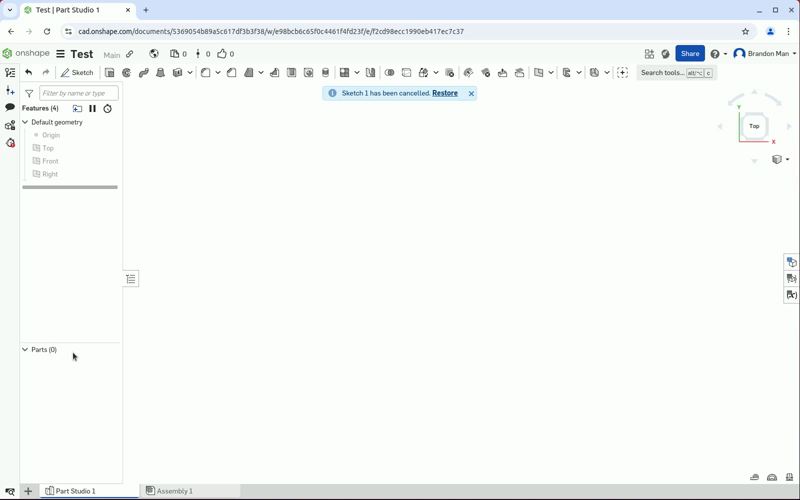
key(up)
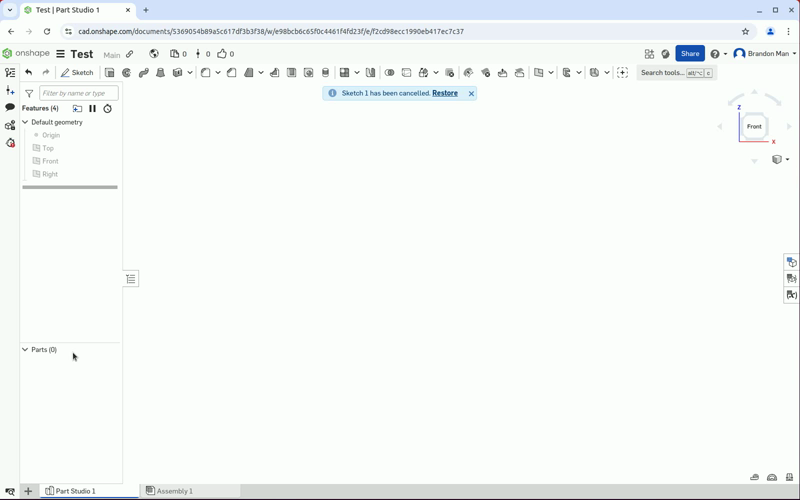
key_up(shift)
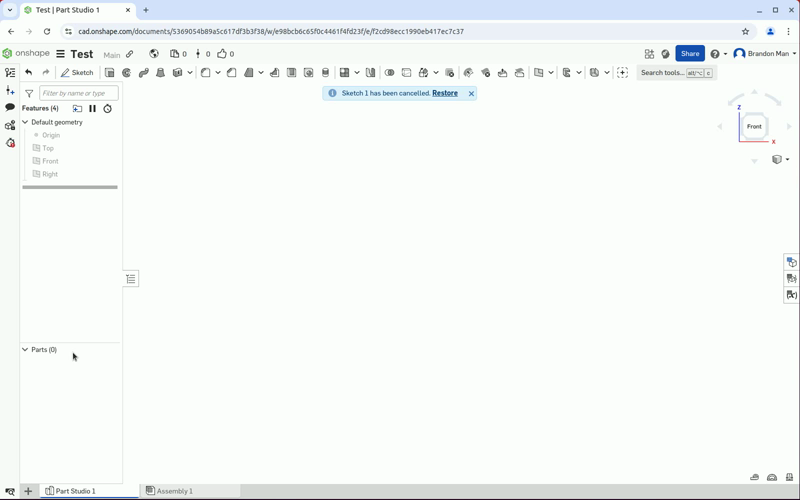
mouse_move(73, 352)
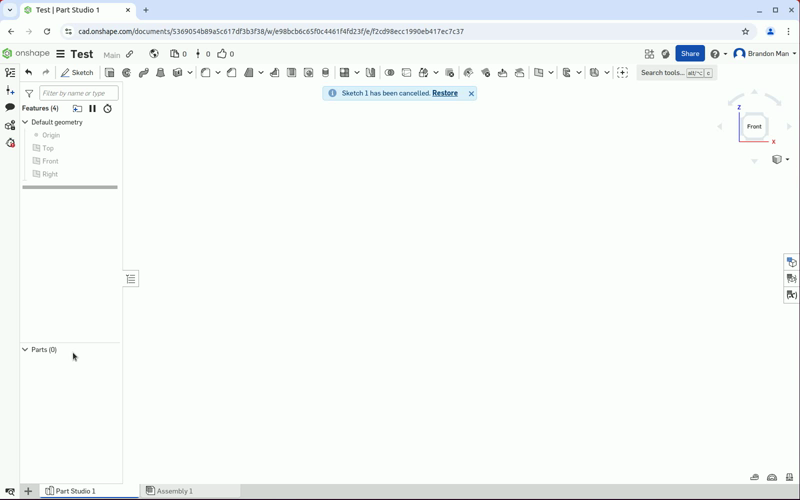
key(shift+y)
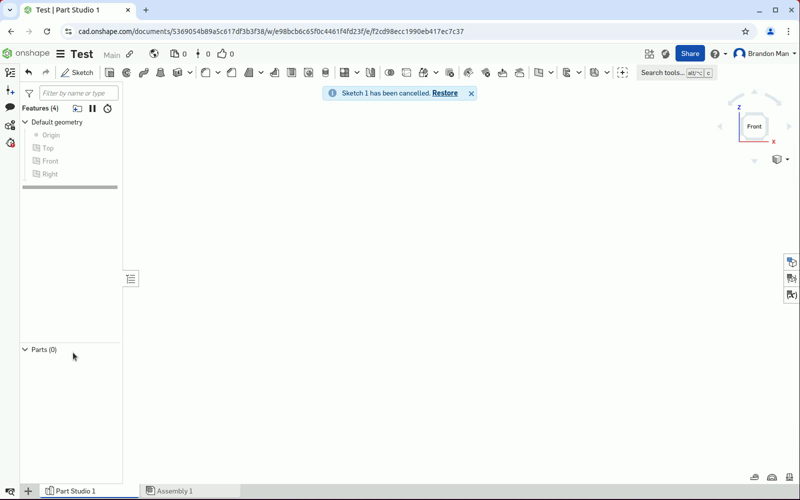
key(shift+s)
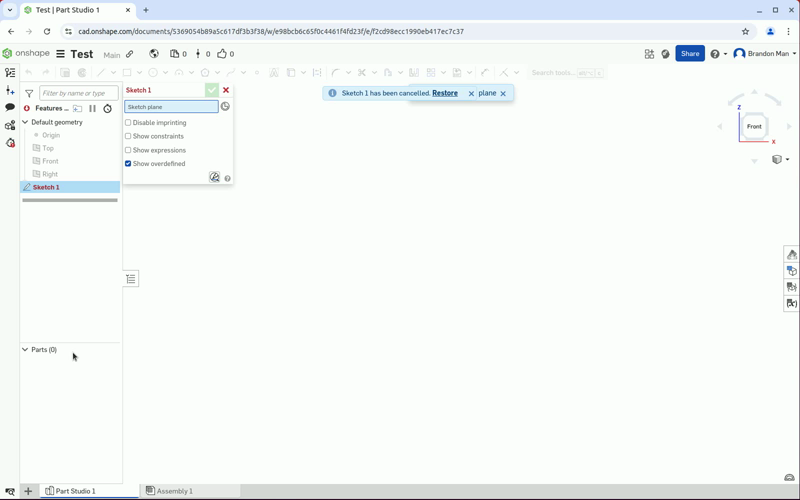
mouse_move(73, 163)
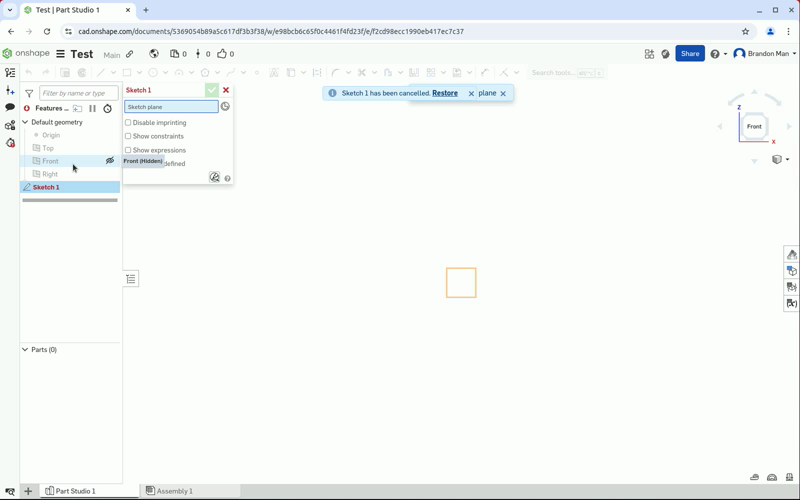
click(73, 163)
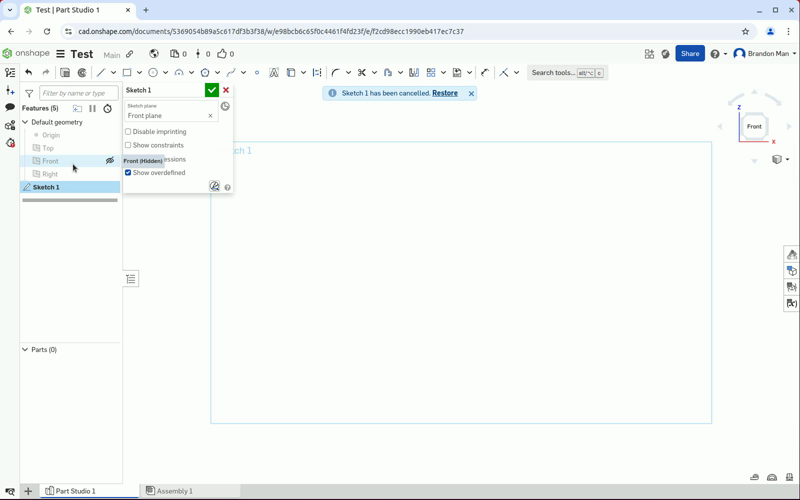
mouse_move(73, 352)
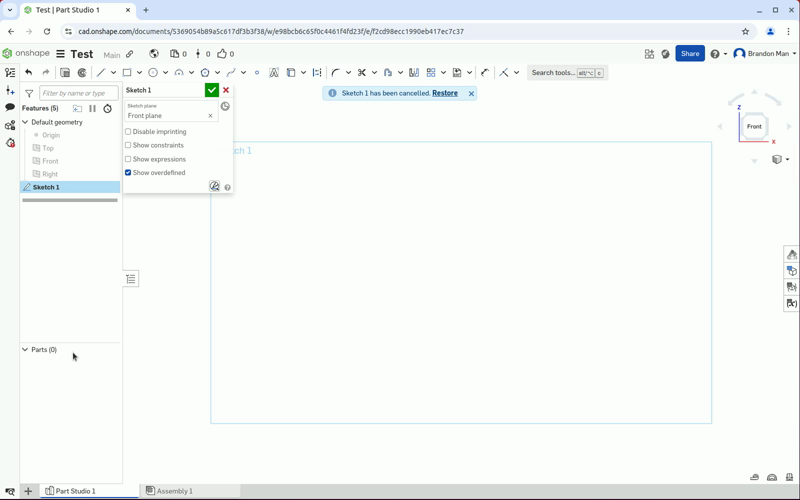
key(y)
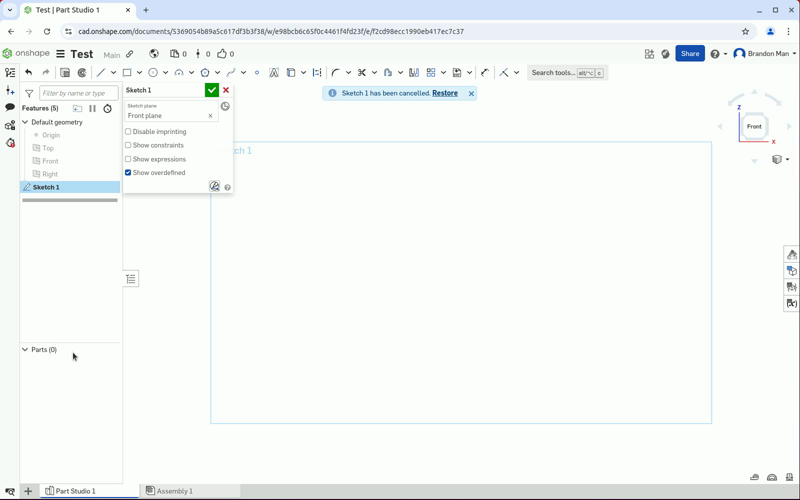
key(c)
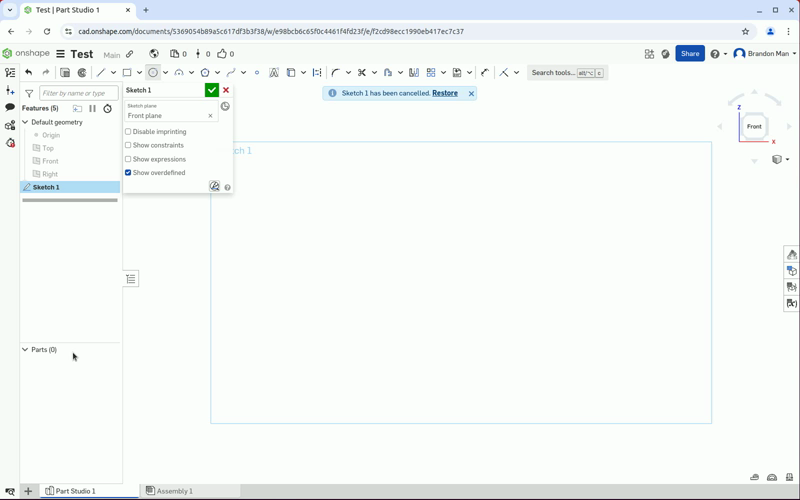
key_down(shift)
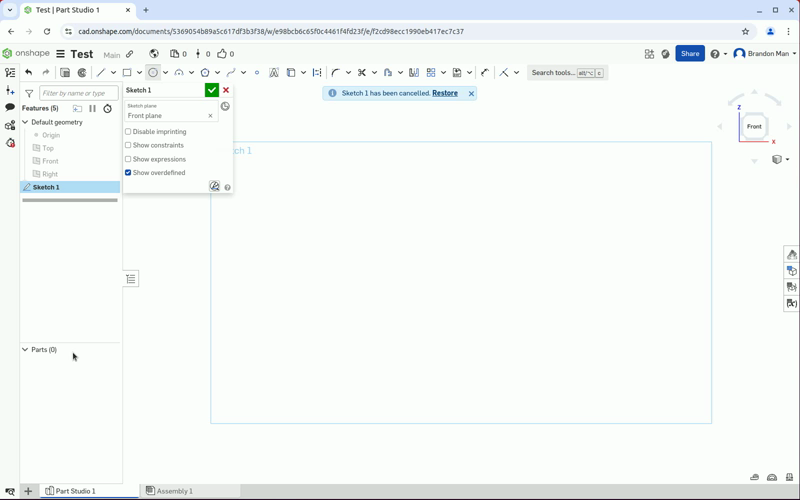
mouse_move(461, 282)
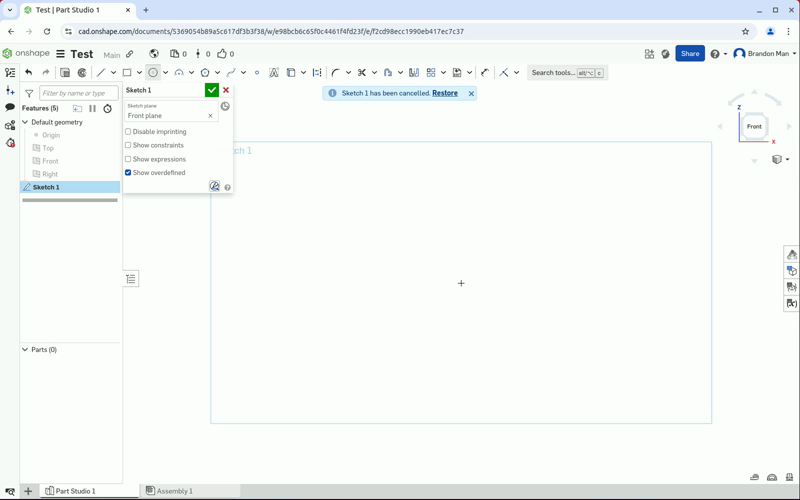
click(461, 282)
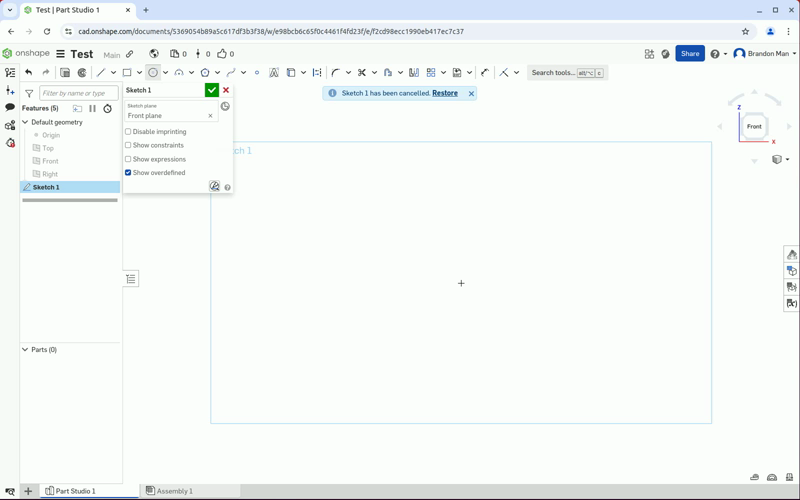
key_up(shift)
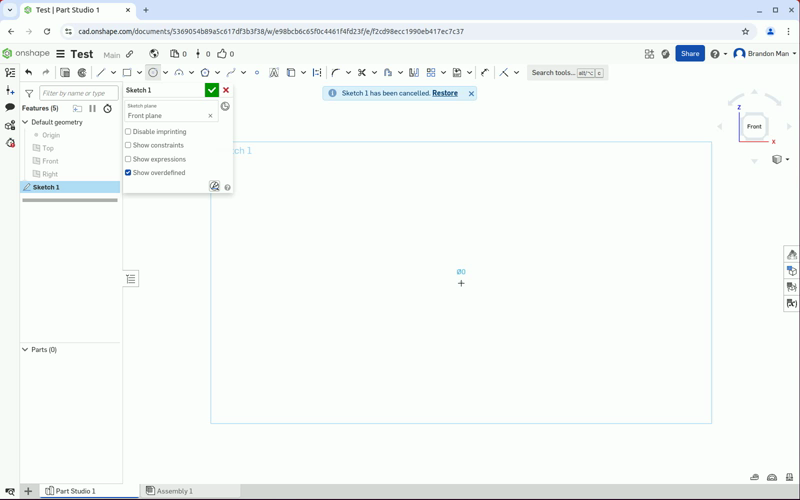
mouse_move(574, 282)
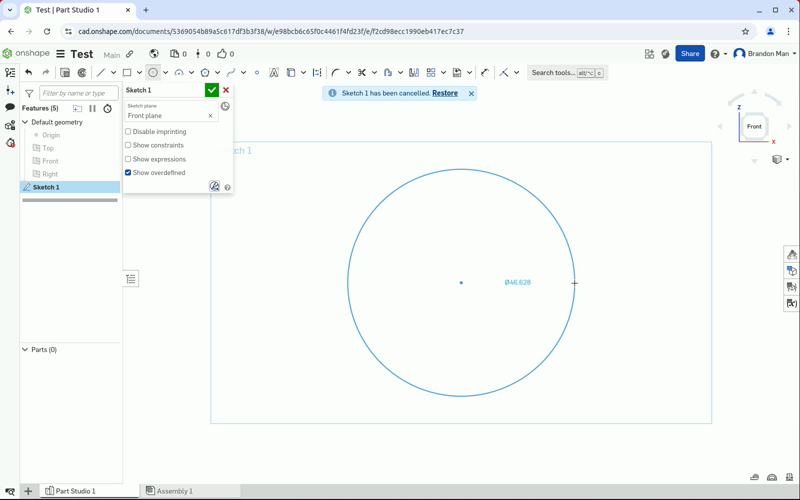
click(574, 282)
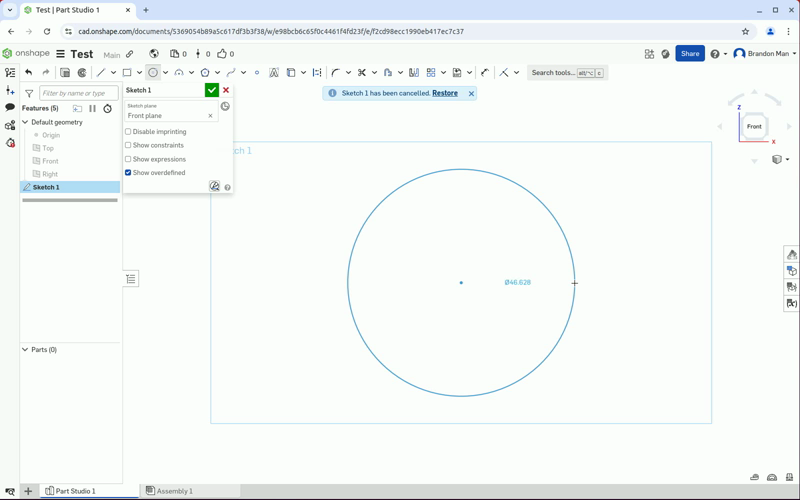
key(esc)
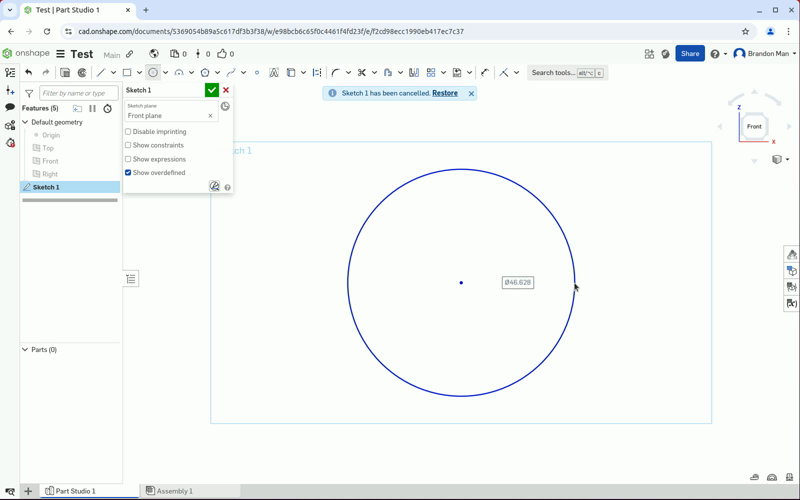
mouse_move(522, 296)
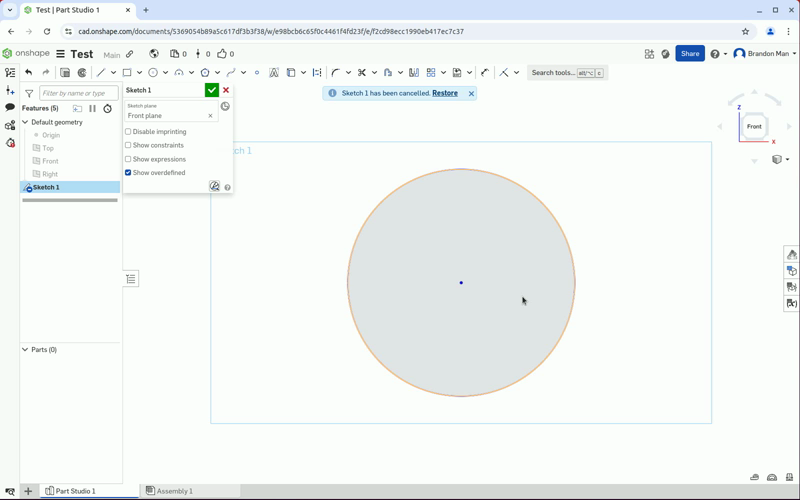
click(522, 296)
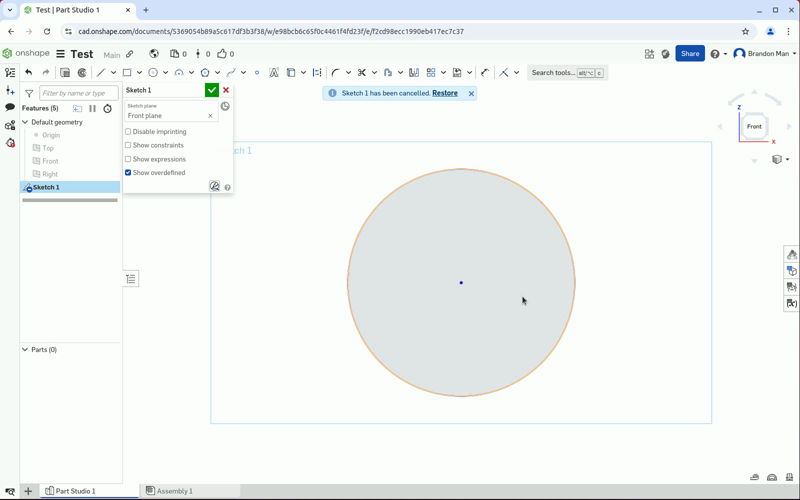
mouse_move(73, 352)
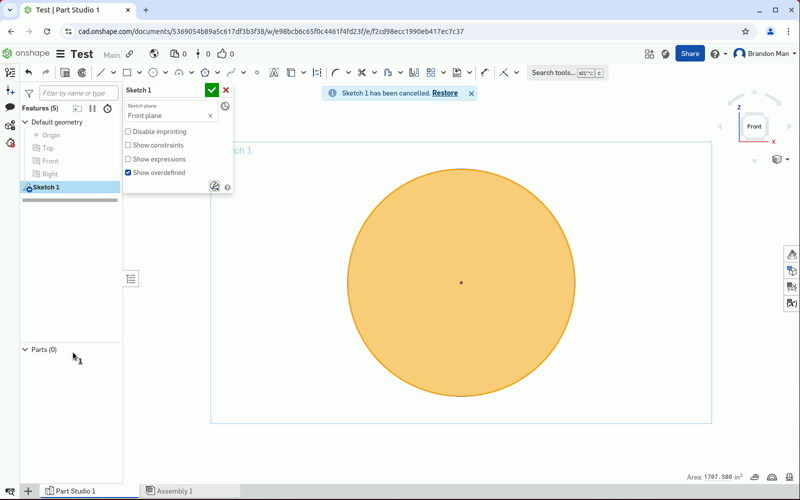
key(shift+y)
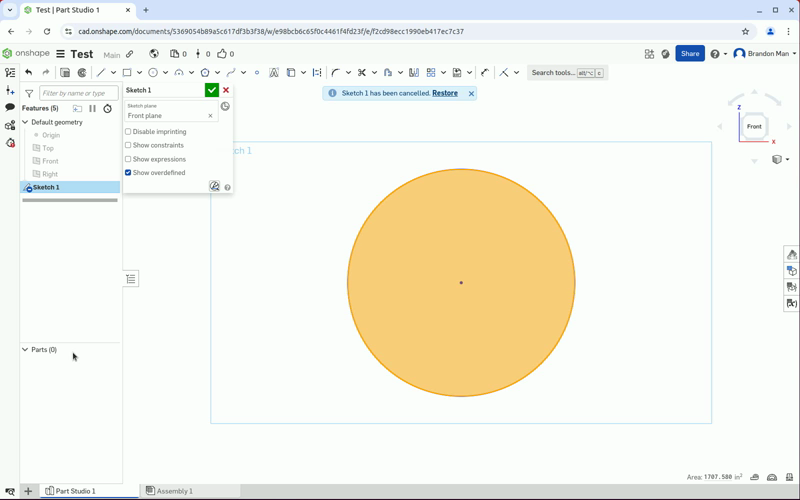
key(shift+e)
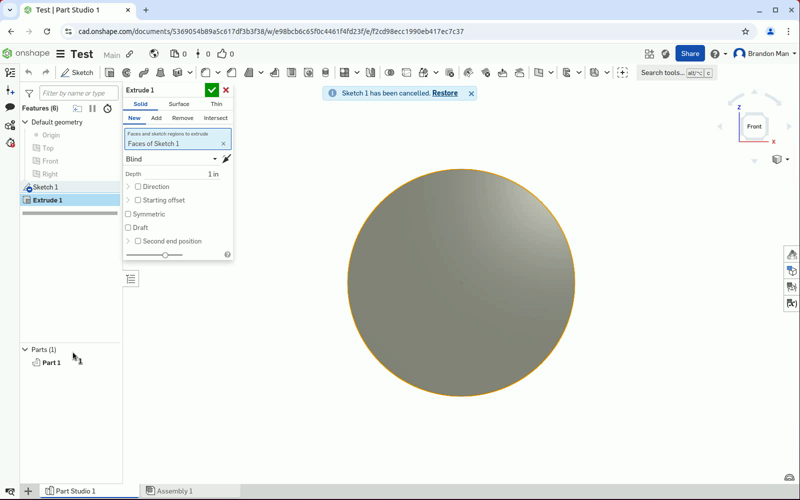
mouse_move(143, 106)
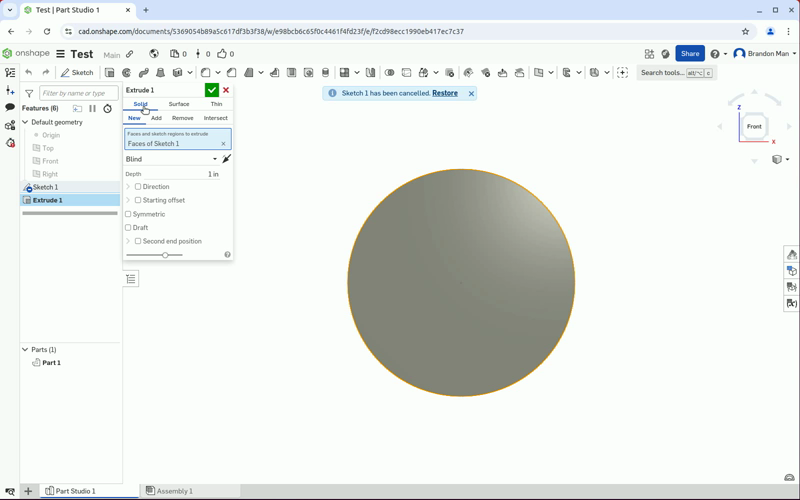
click(143, 106)
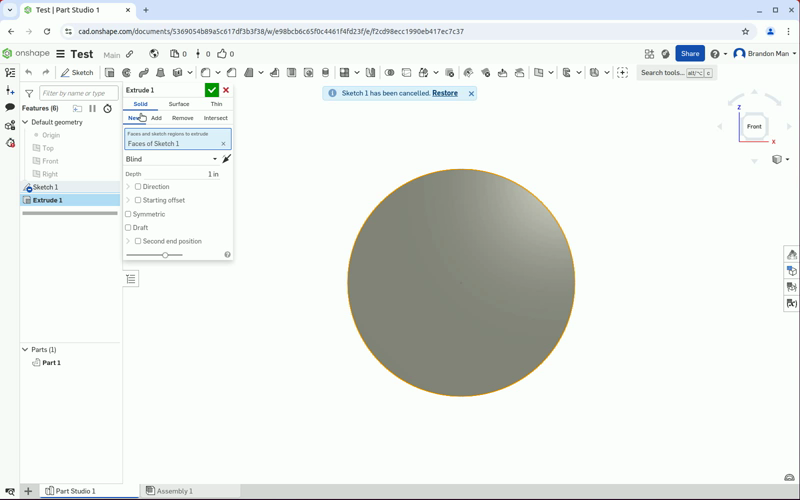
mouse_move(137, 120)
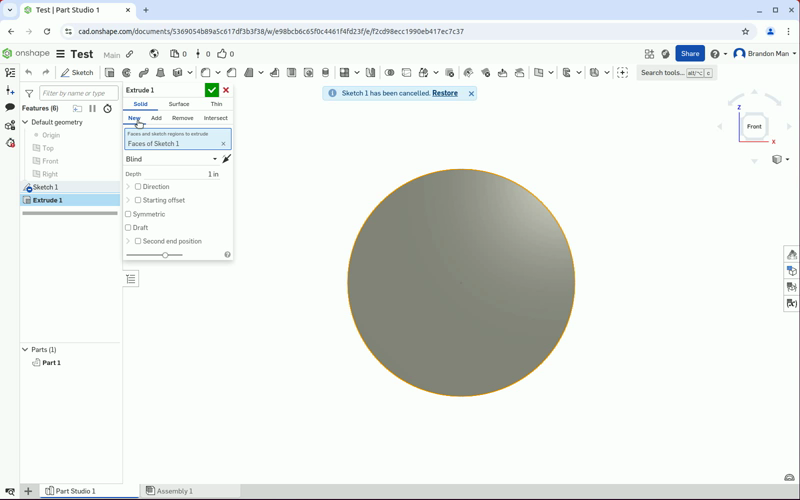
click(137, 120)
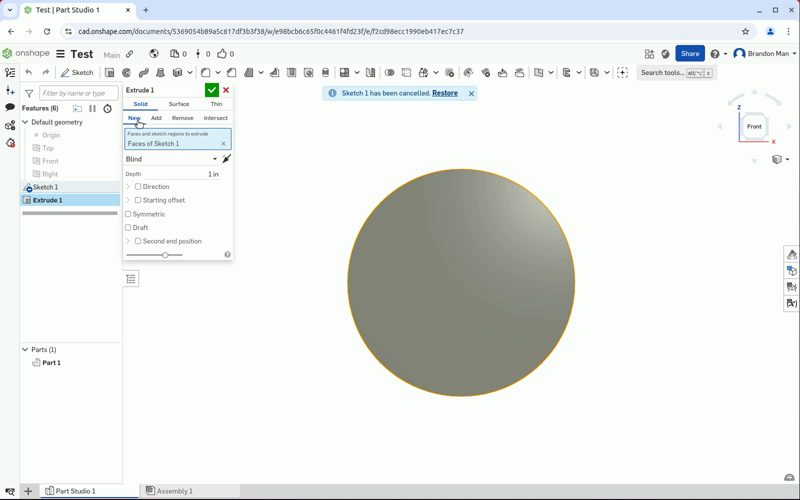
key(tab, 4)
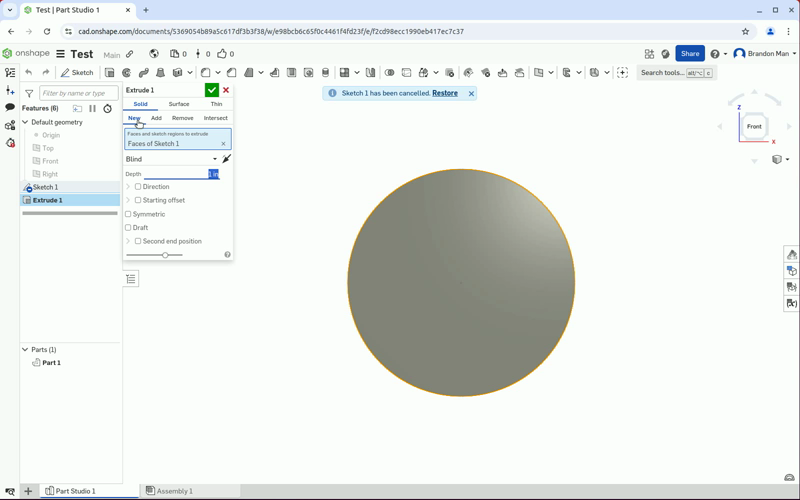
text(6.499)
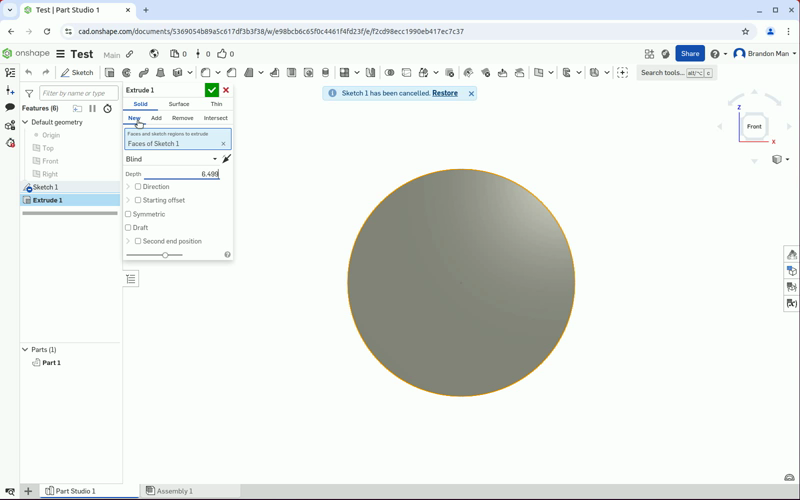
key(enter)
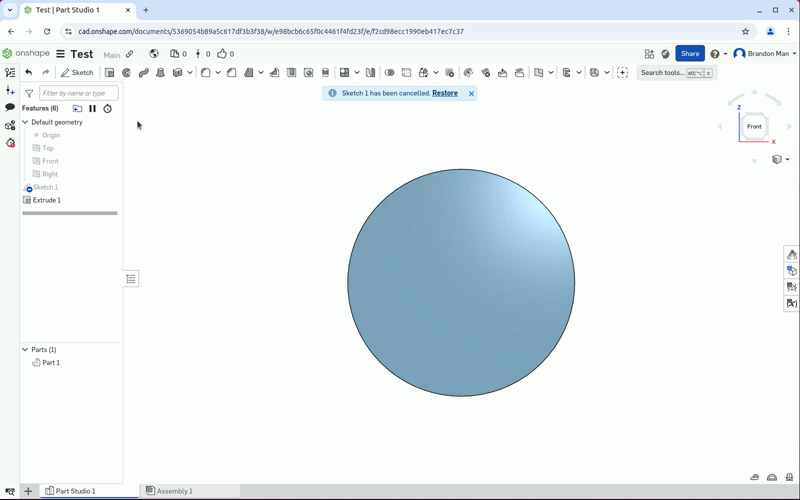
key(shift+h)
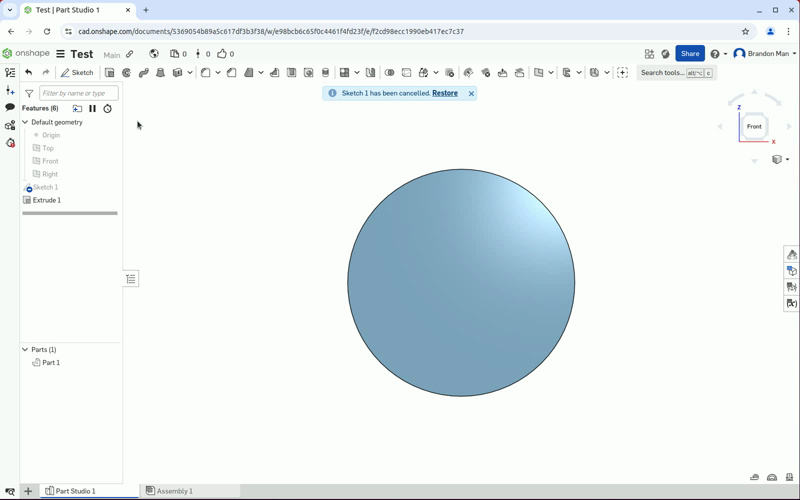
key(shift+h)
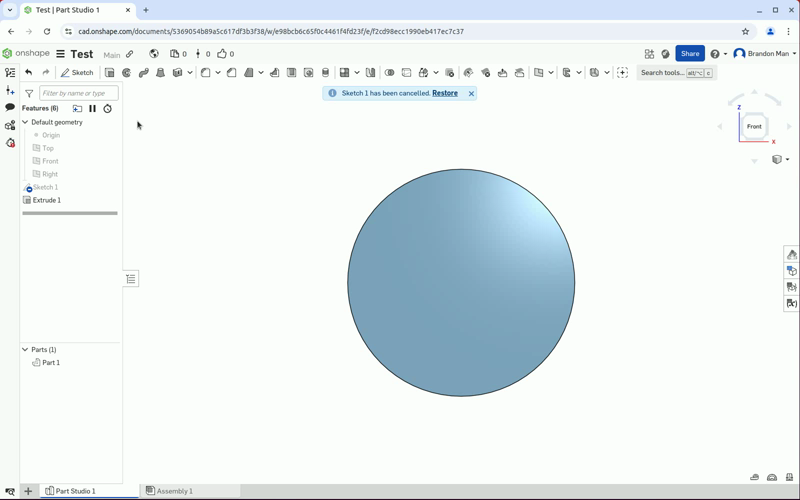
mouse_move(73, 189)
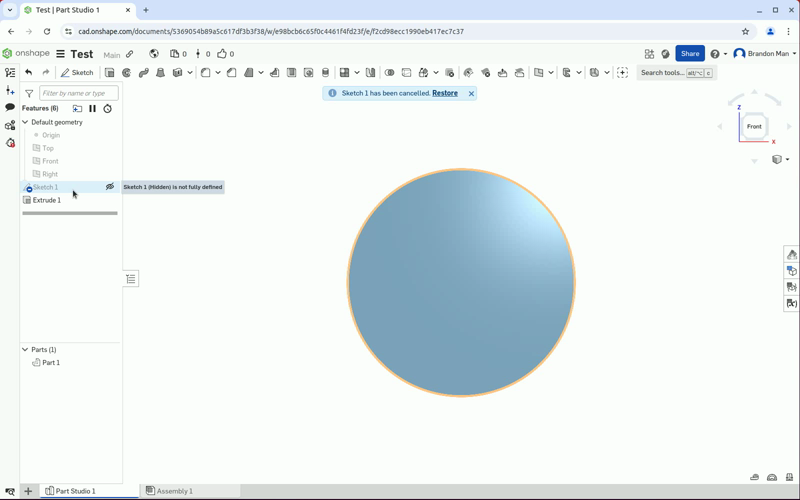
click(73, 189)
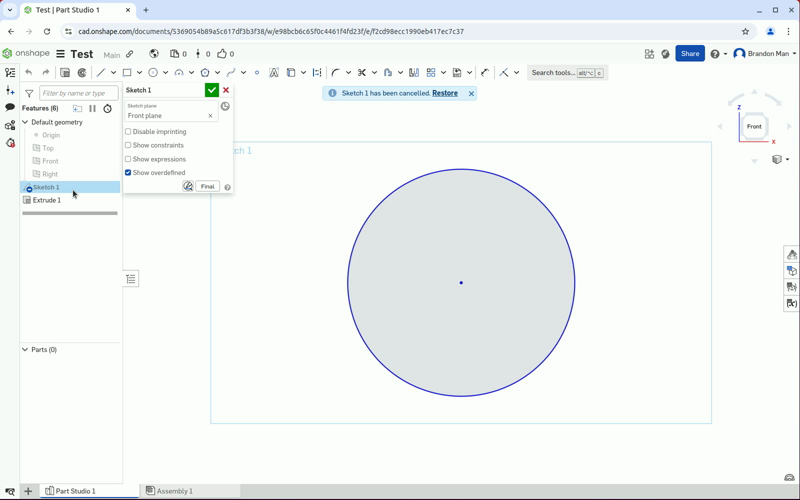
mouse_move(229, 92)
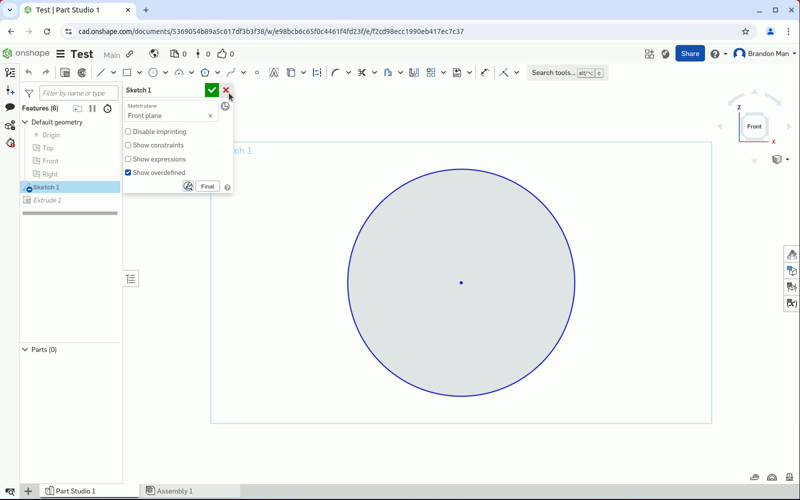
click(229, 92)
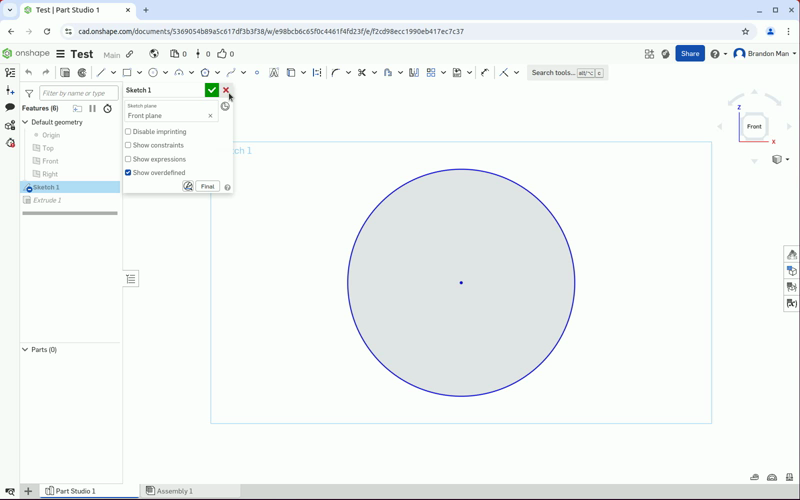
key(shift+s)
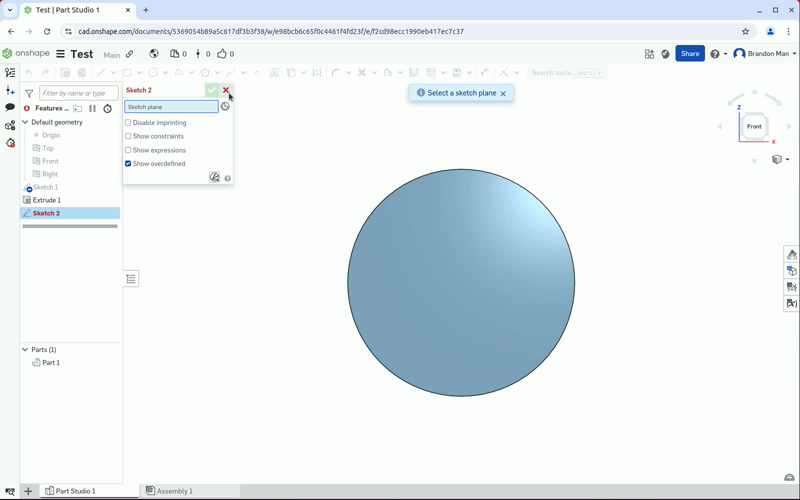
mouse_move(73, 163)
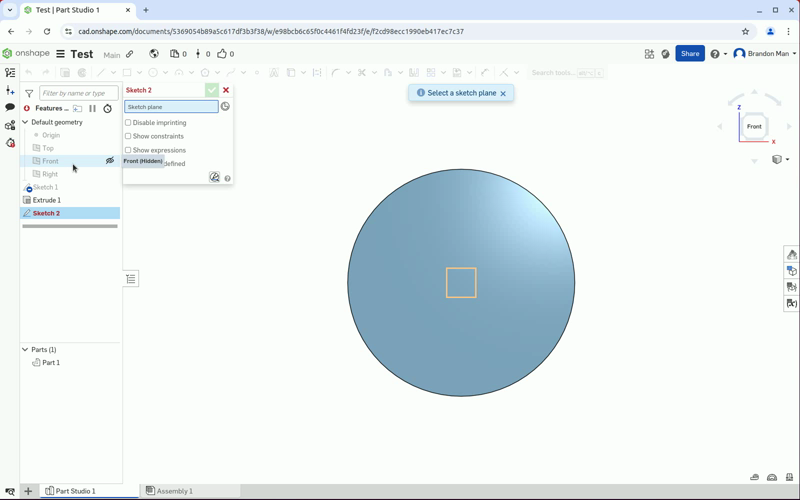
click(73, 163)
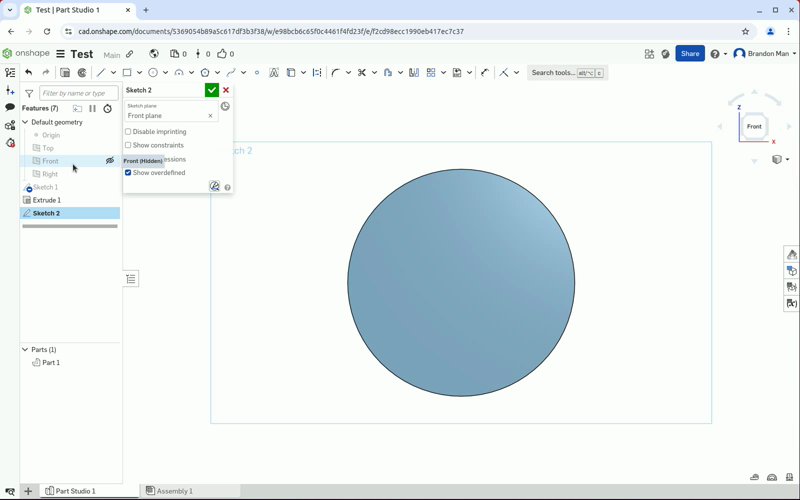
mouse_move(73, 352)
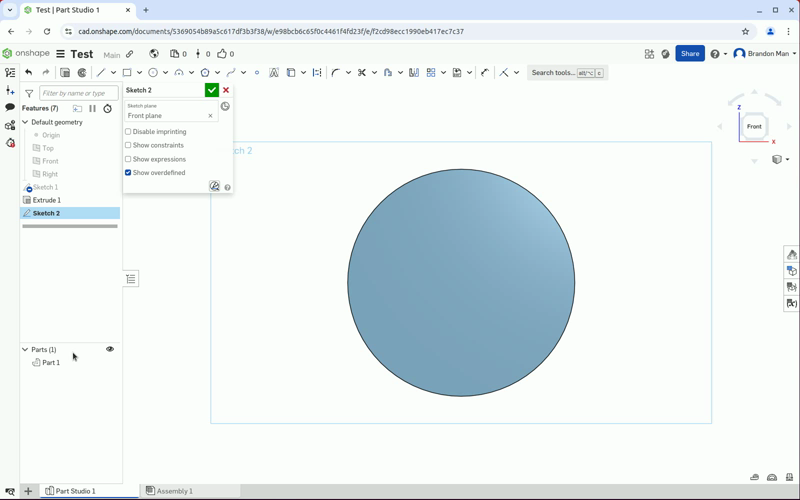
key(y)
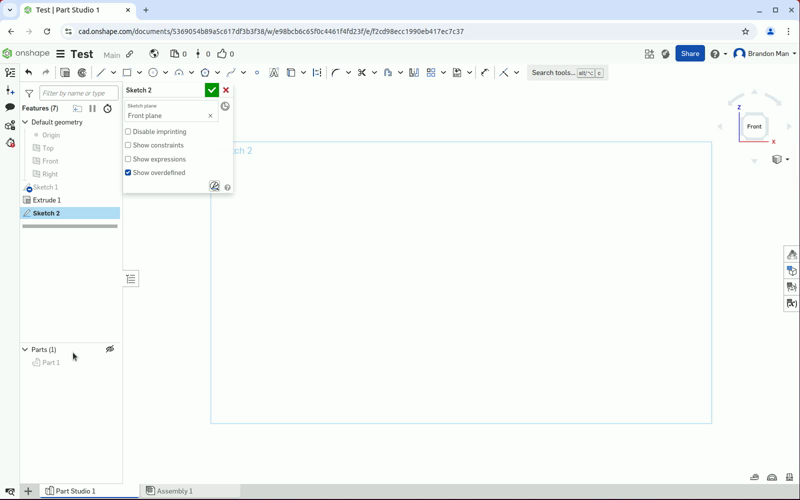
key(c)
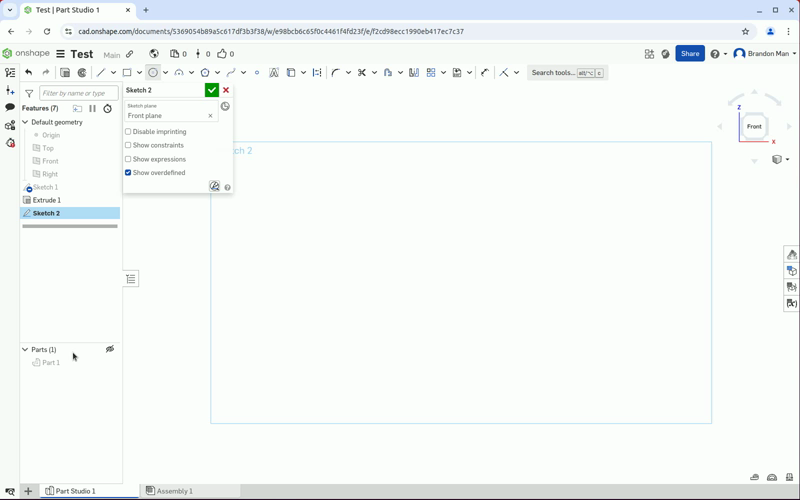
key_down(shift)
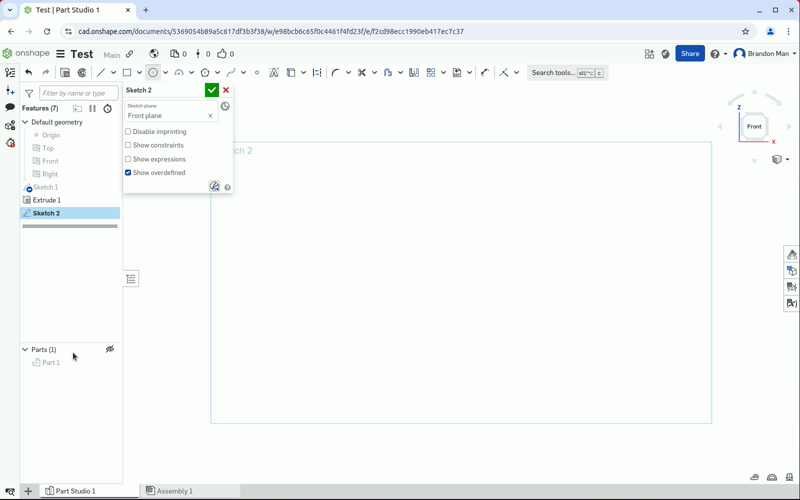
mouse_move(460, 185)
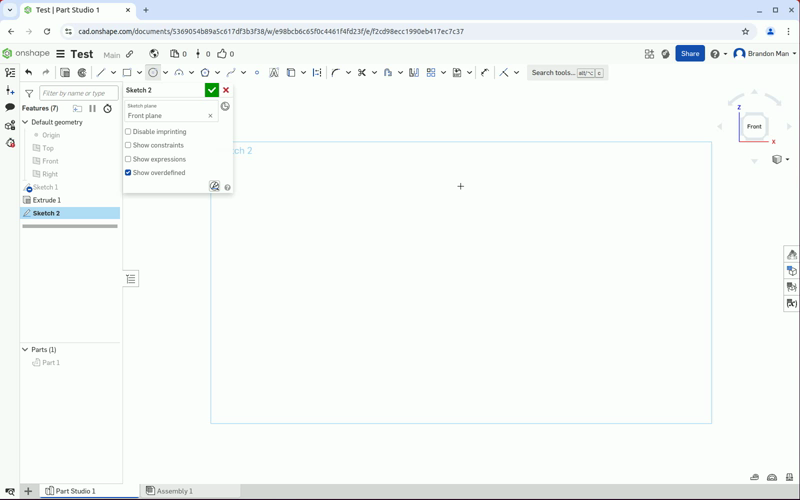
click(460, 185)
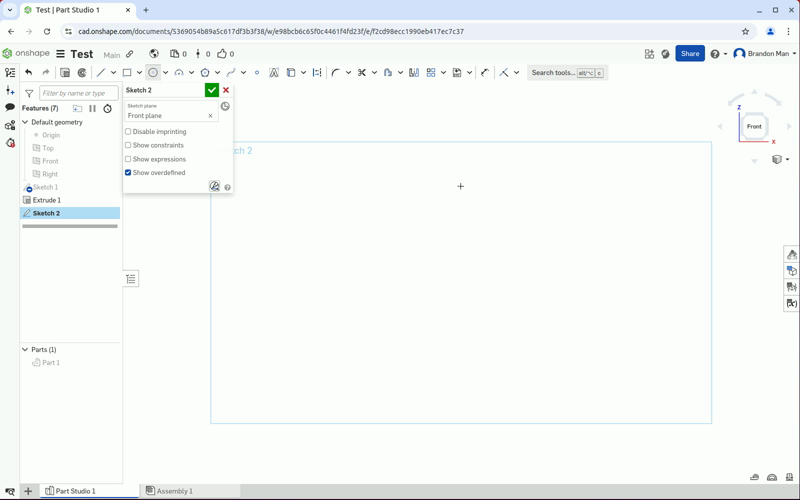
key_up(shift)
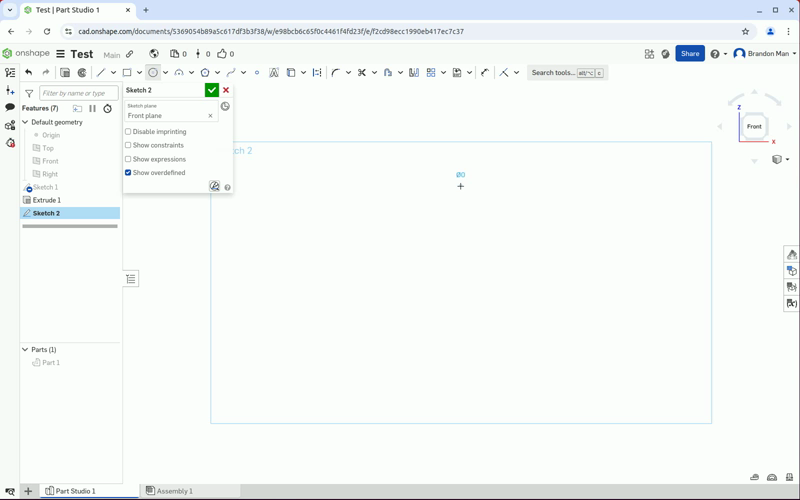
mouse_move(468, 185)
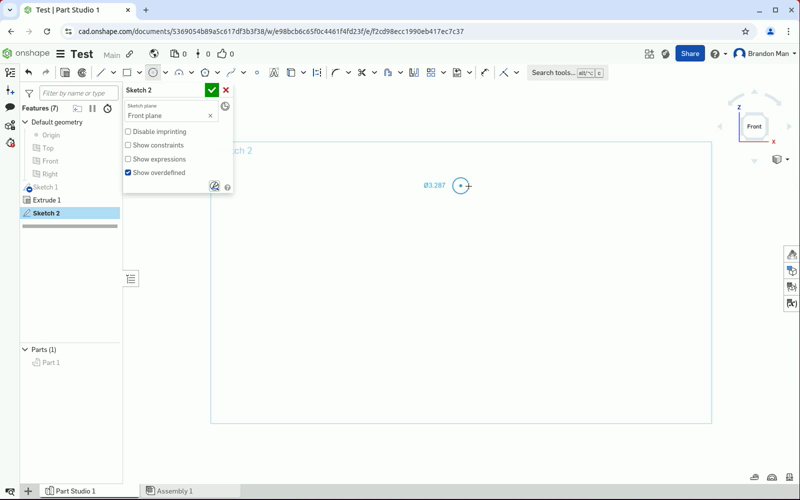
click(468, 185)
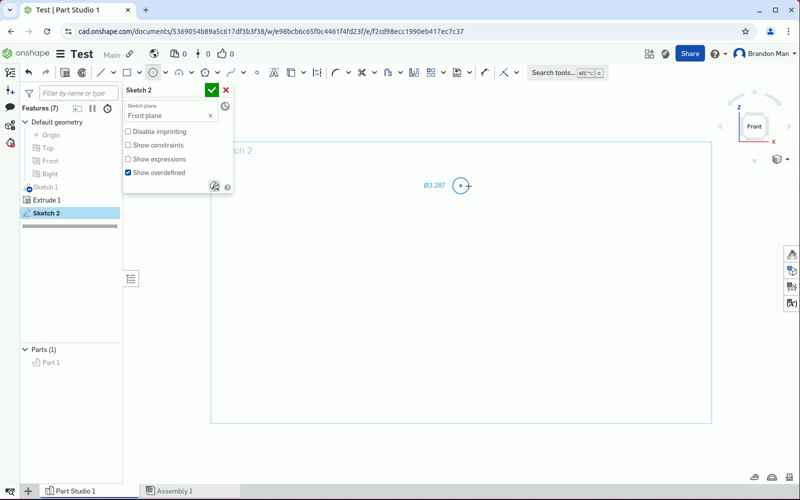
key(esc)
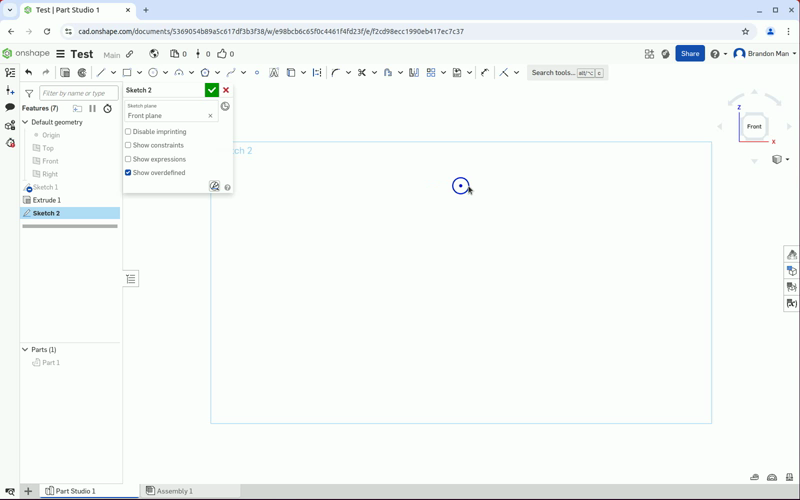
mouse_move(460, 193)
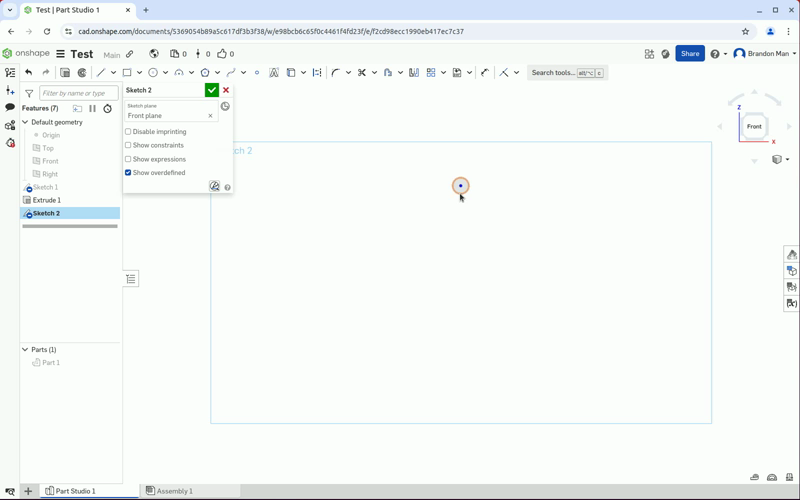
scroll(6)
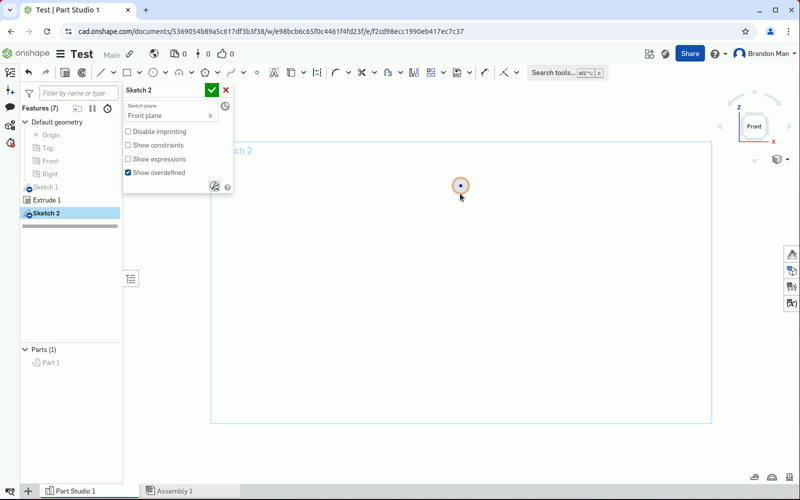
scroll(6)
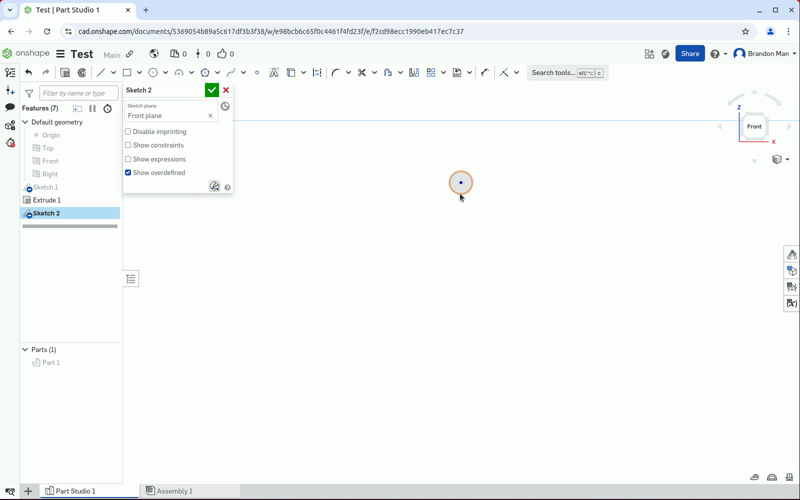
scroll(6)
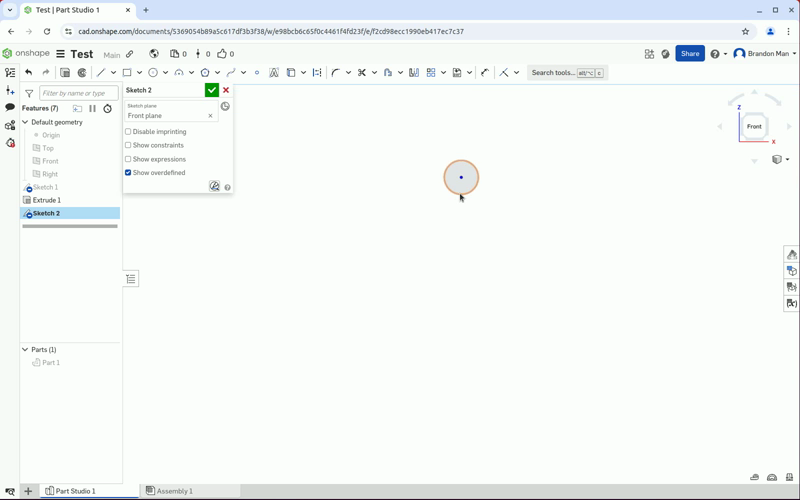
scroll(6)
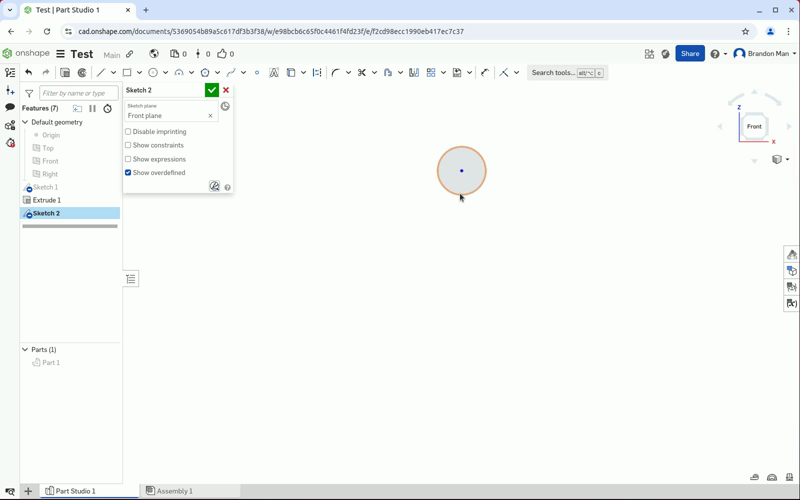
scroll(6)
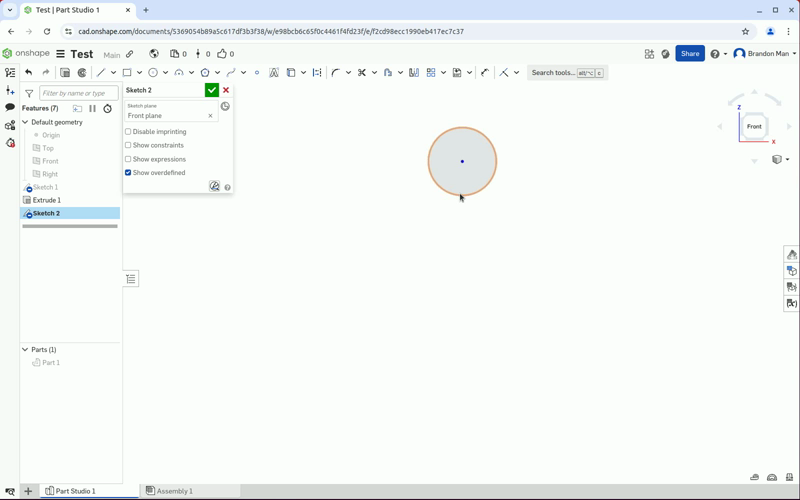
scroll(6)
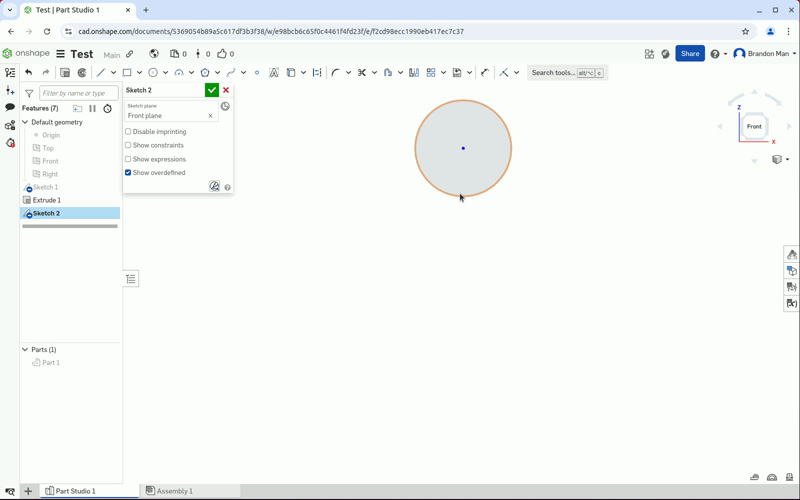
scroll(6)
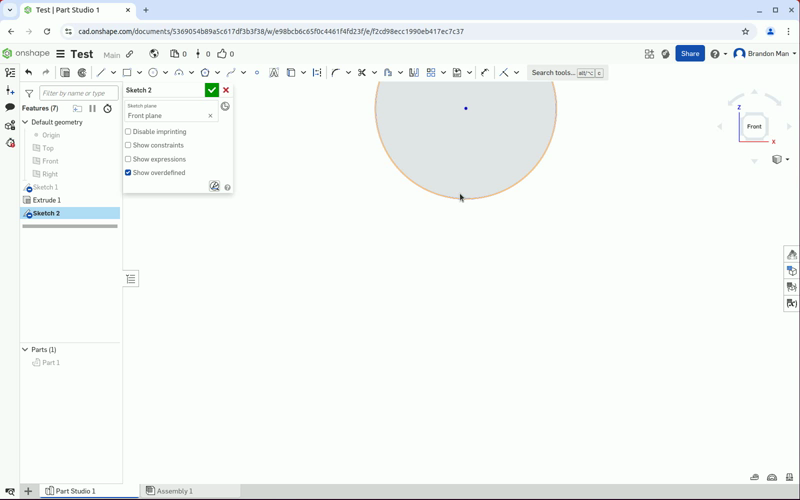
click(460, 193)
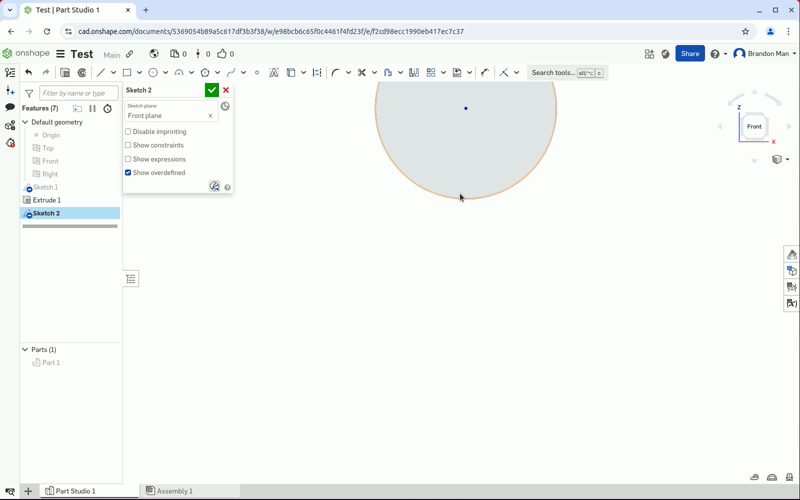
scroll(-6)
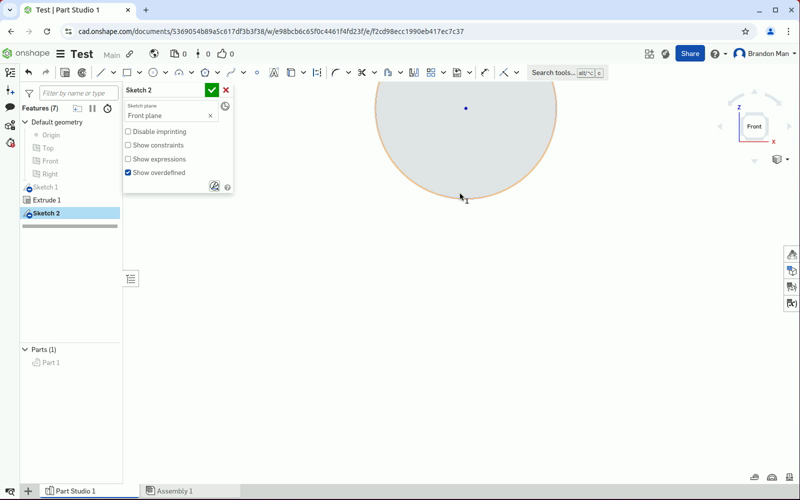
scroll(-6)
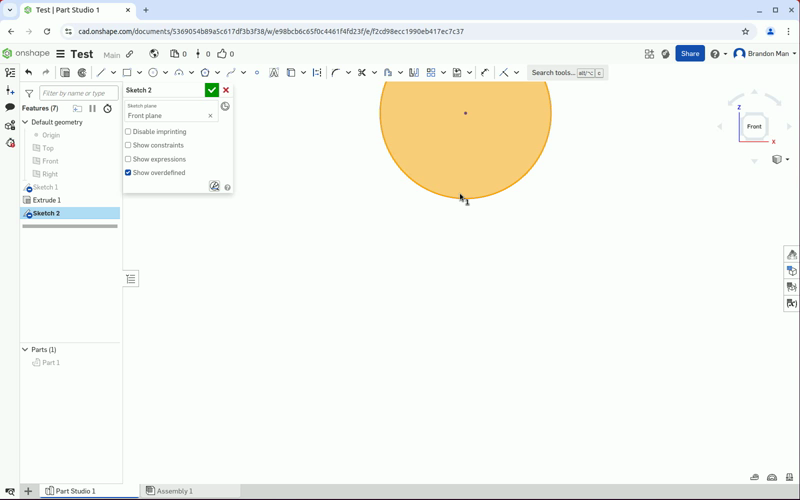
scroll(-6)
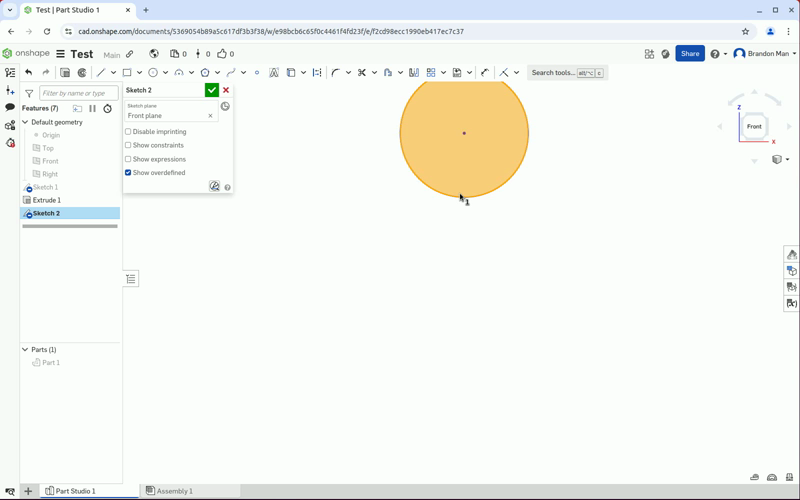
scroll(-6)
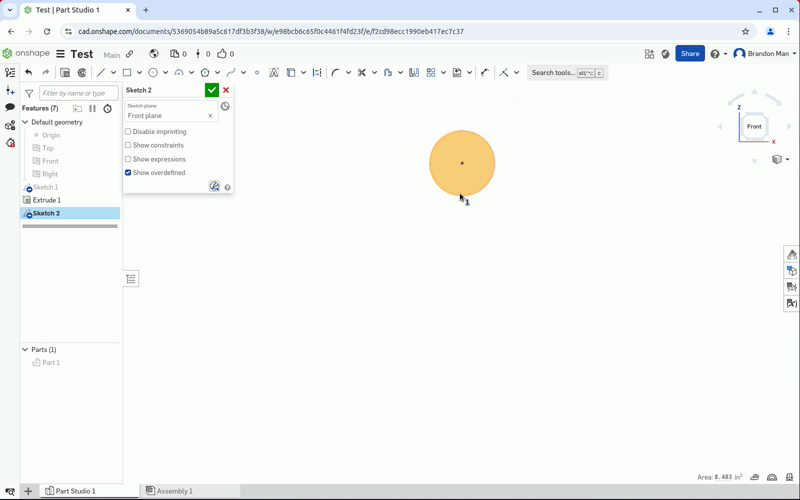
scroll(-6)
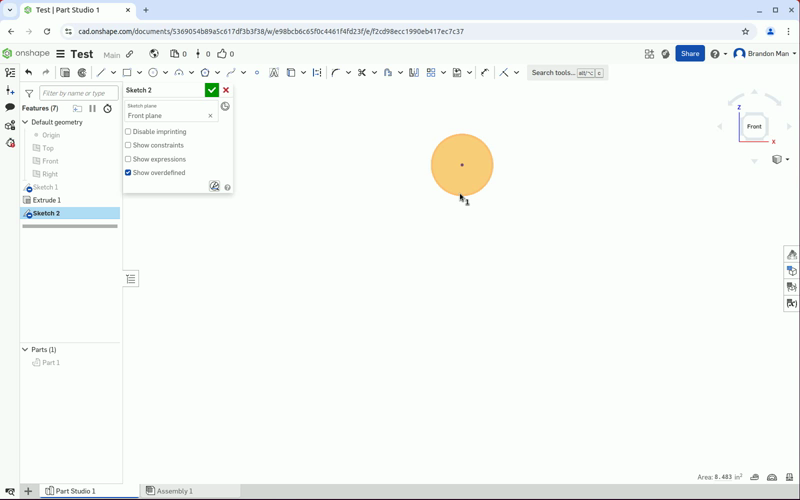
scroll(-6)
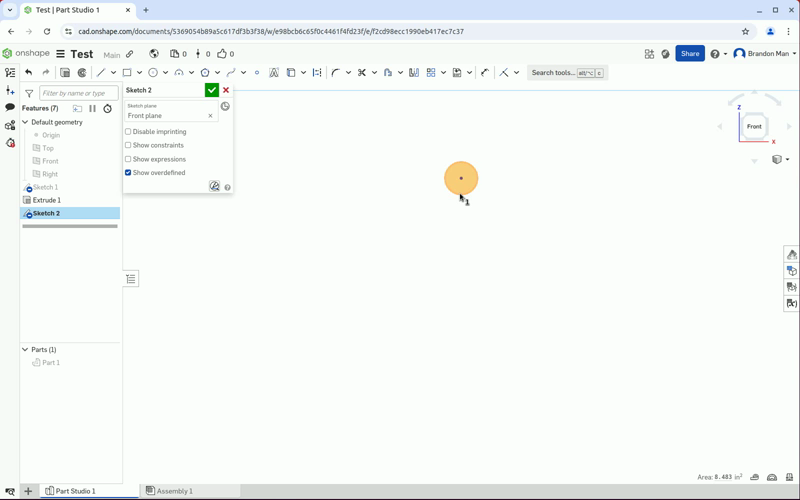
scroll(-6)
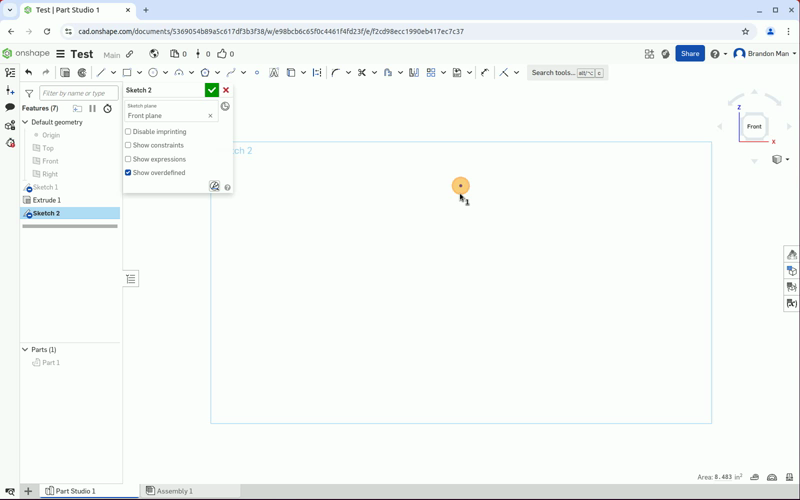
mouse_move(73, 352)
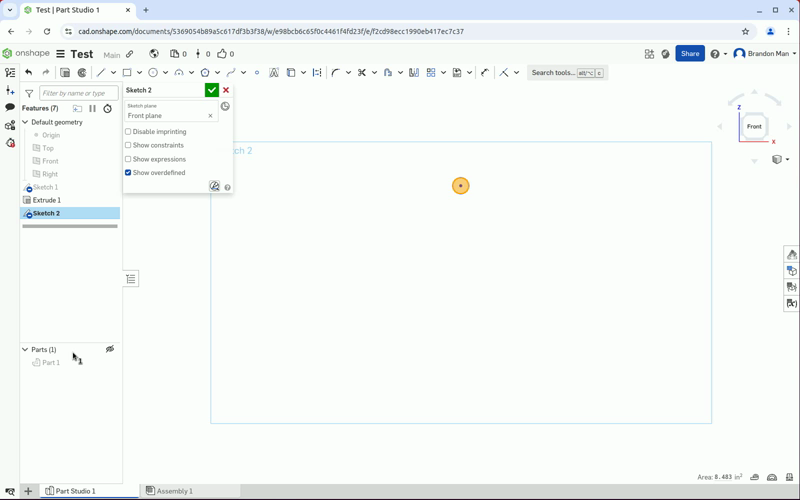
key(shift+y)
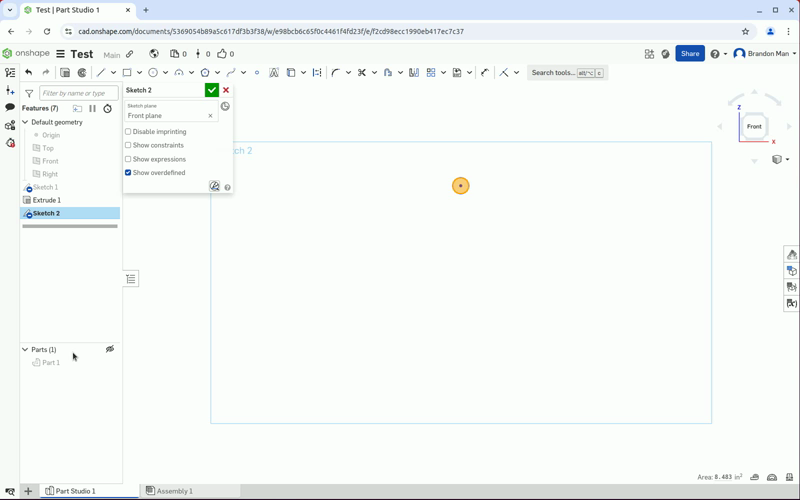
key(shift+e)
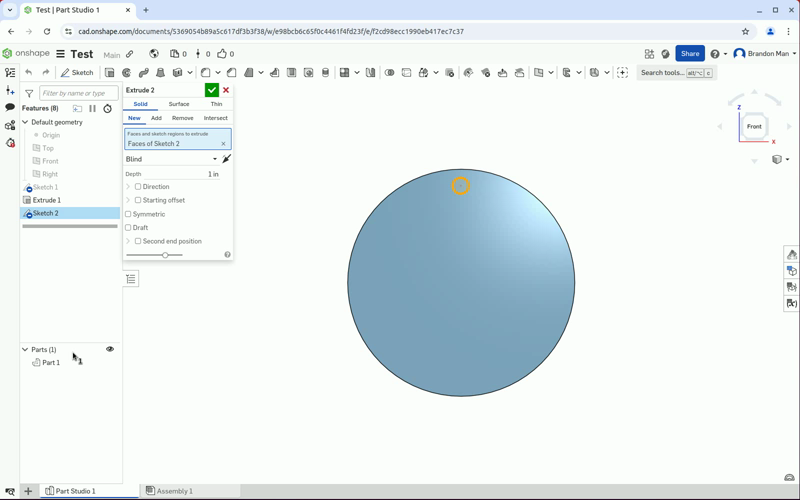
mouse_move(143, 106)
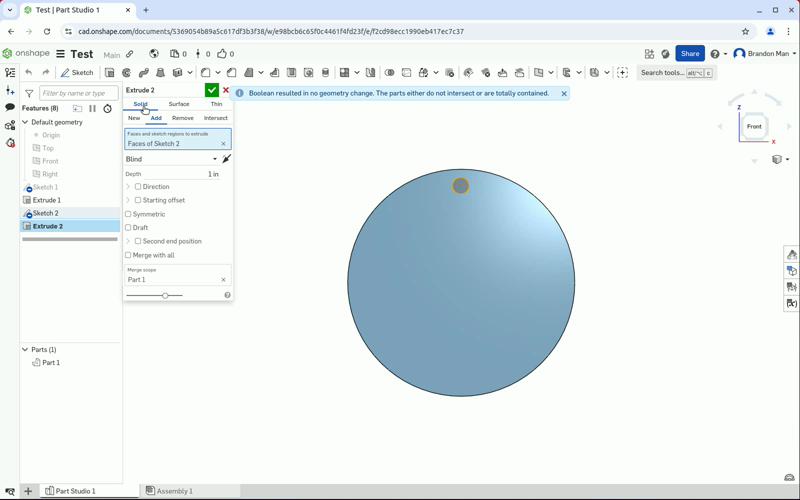
click(143, 106)
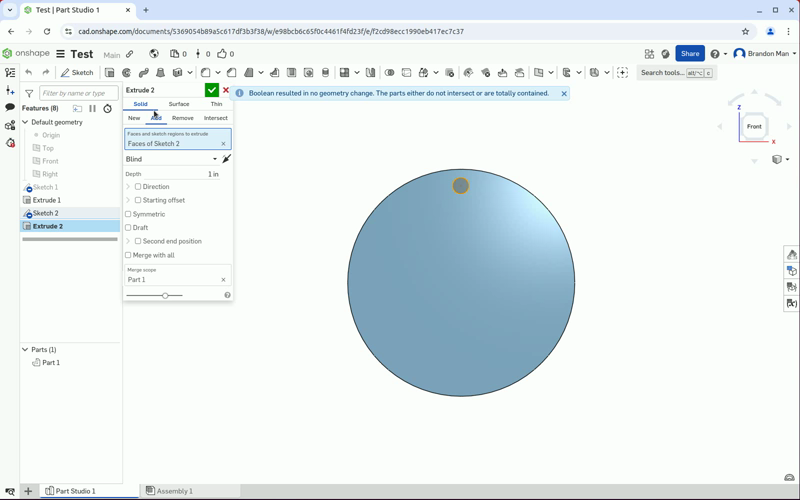
mouse_move(186, 120)
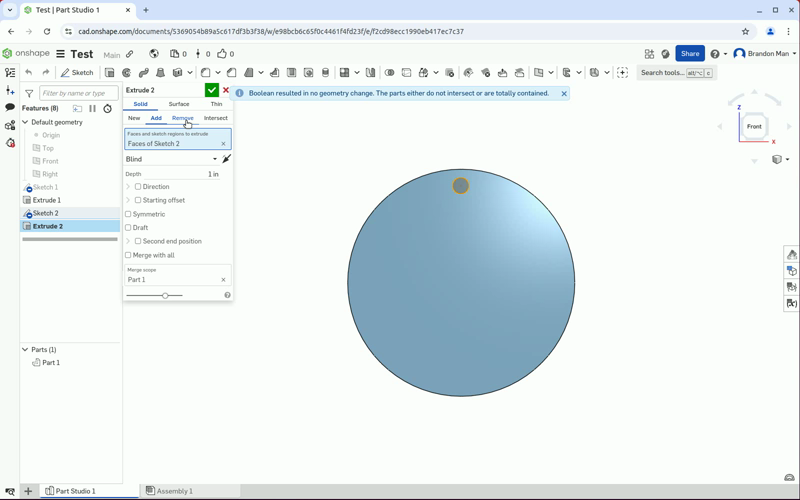
click(186, 120)
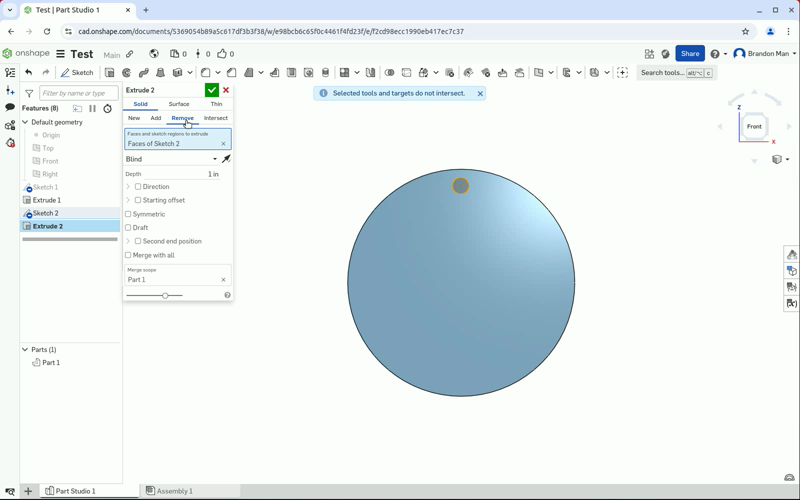
key(tab, 4)
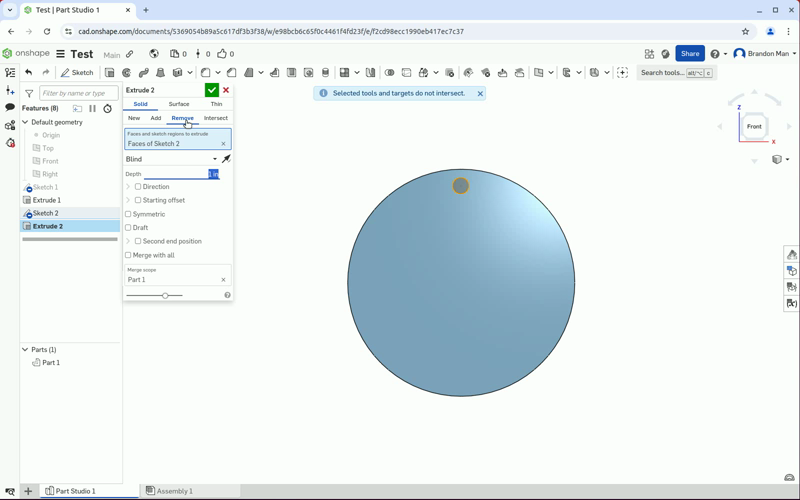
text(-12.758)
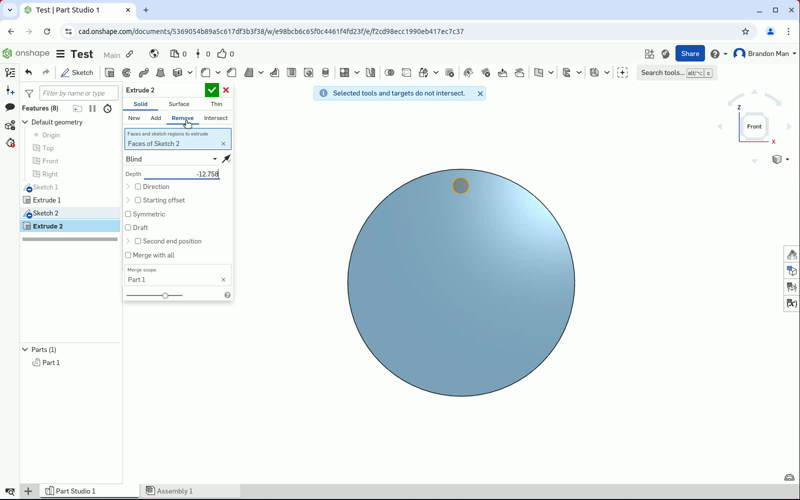
key(tab, 6)
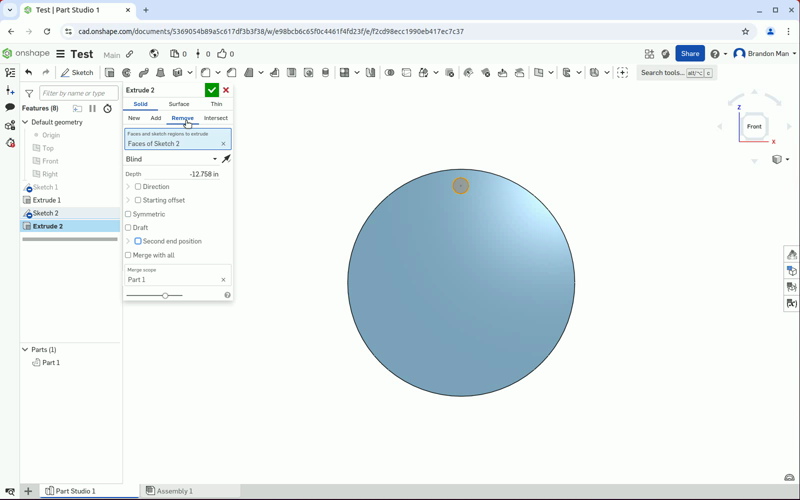
key(space)
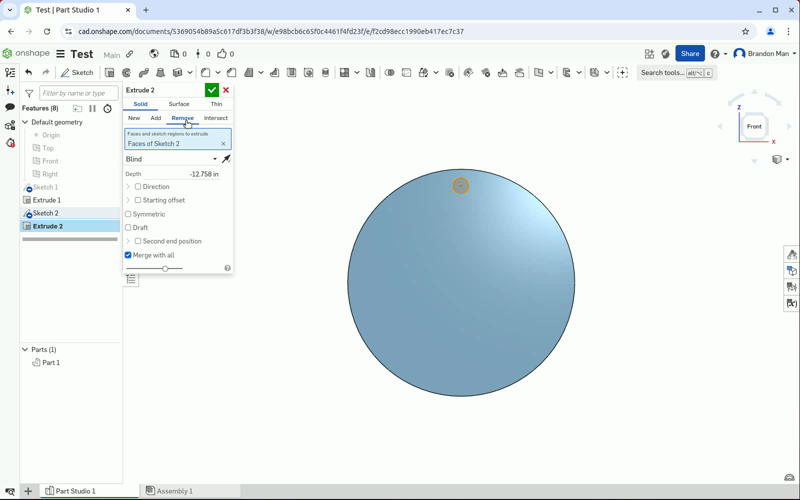
key(enter)
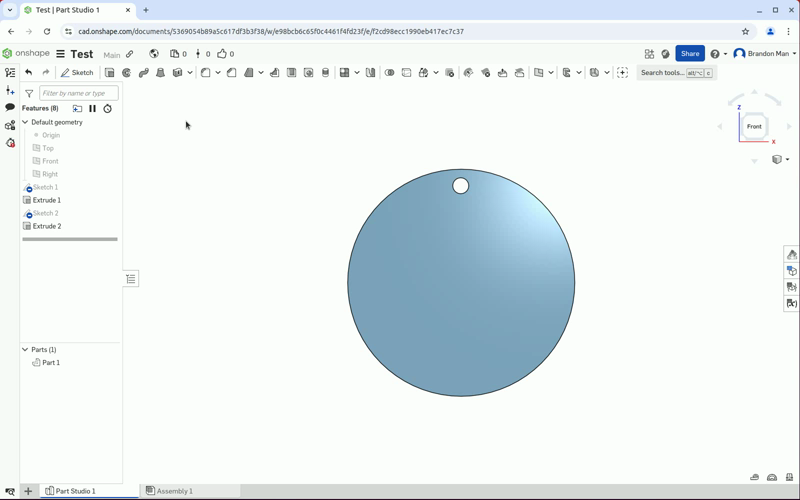
key(shift+h)
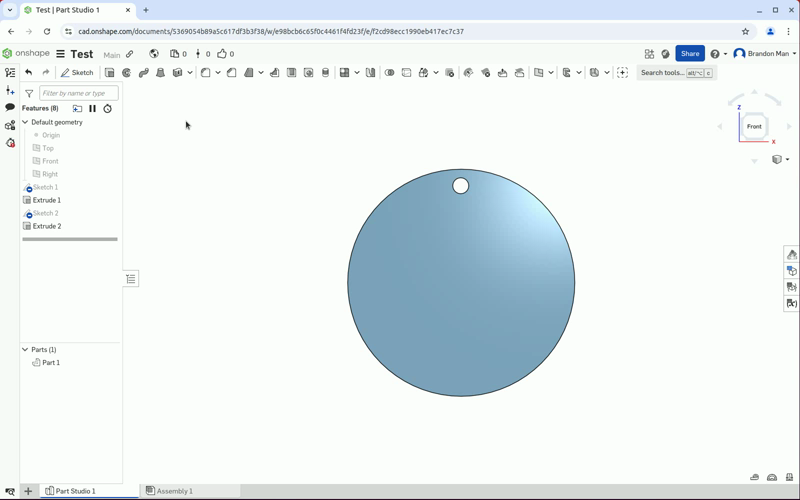
key(shift+h)
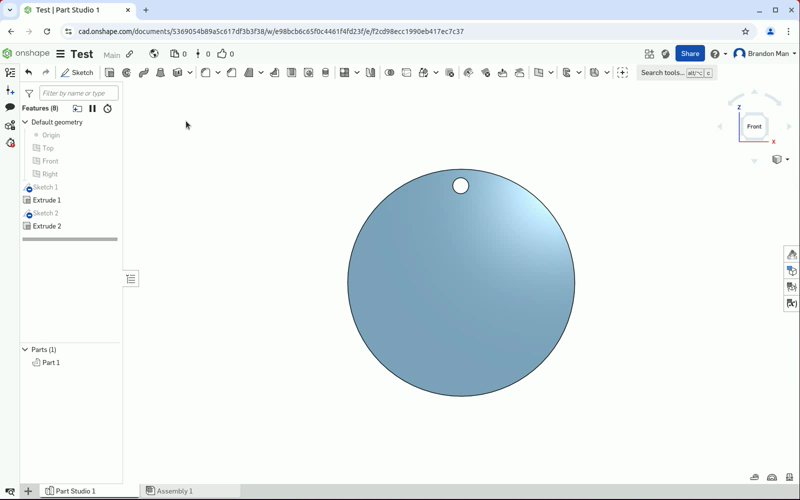
mouse_move(73, 189)
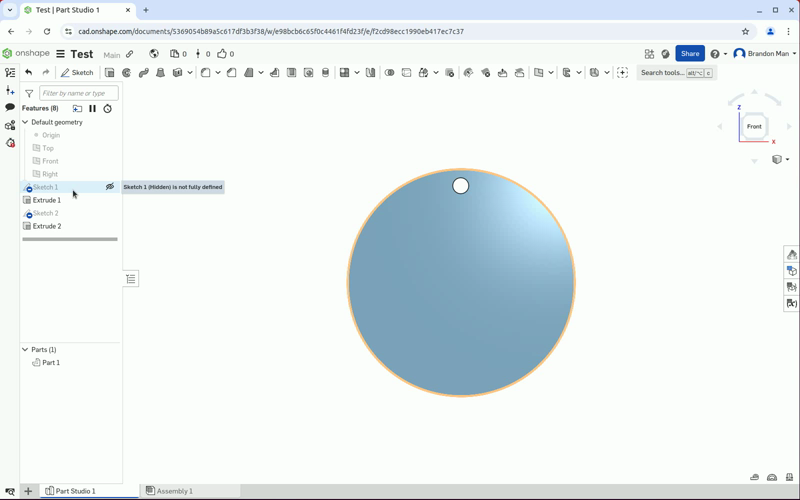
click(73, 189)
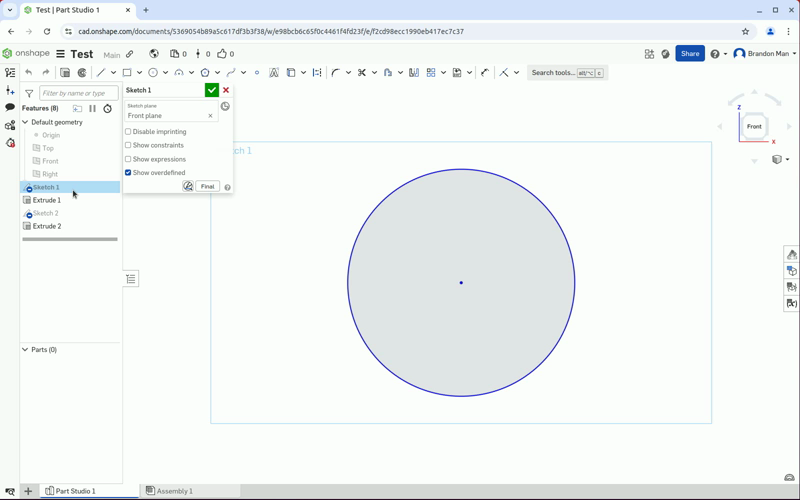
mouse_move(229, 92)
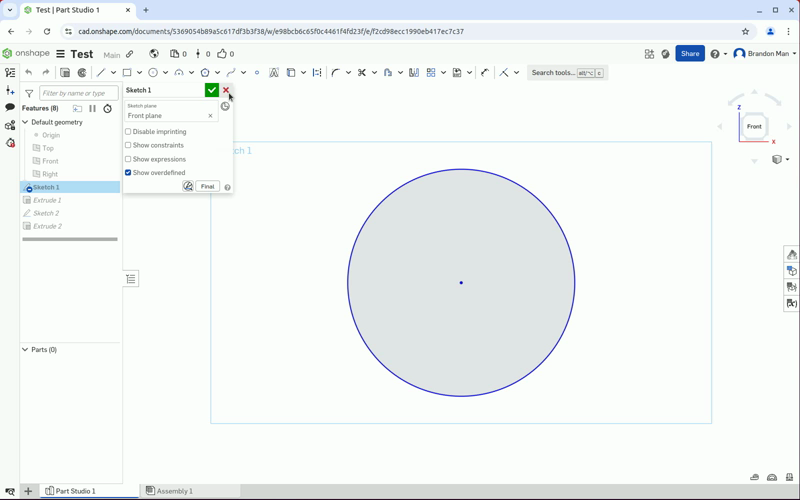
click(229, 92)
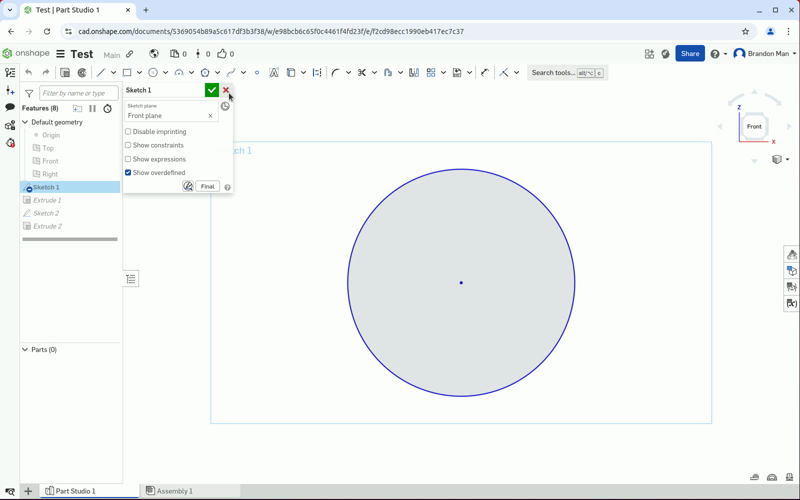
key(shift+s)
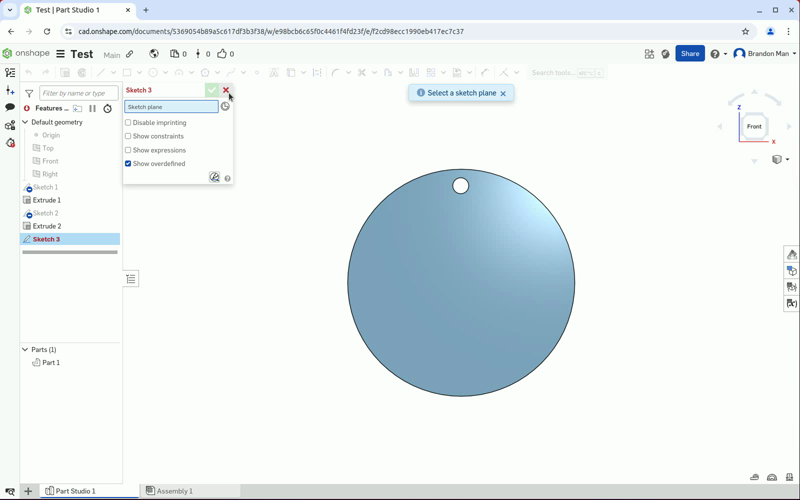
mouse_move(73, 163)
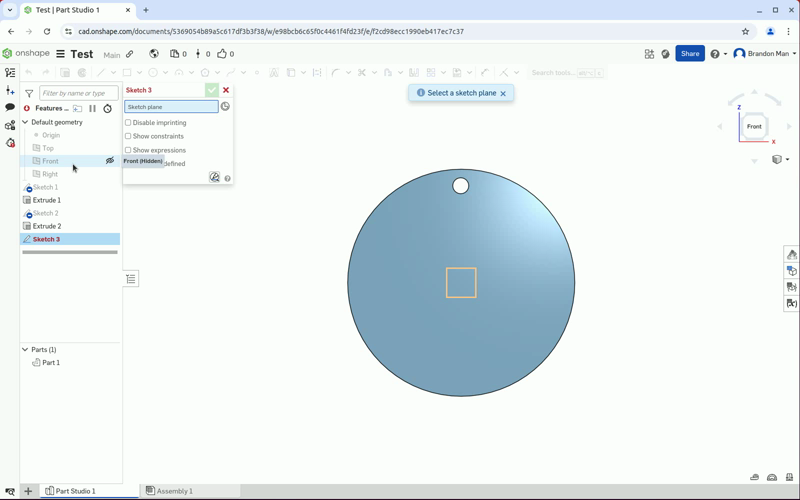
click(73, 163)
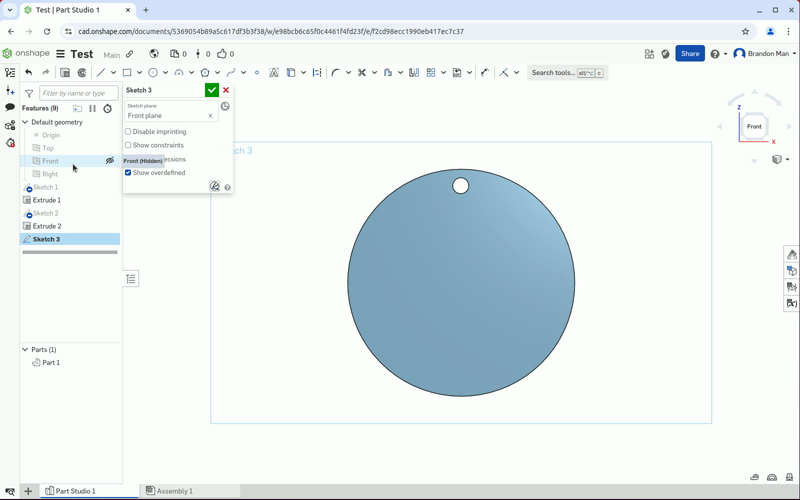
mouse_move(73, 352)
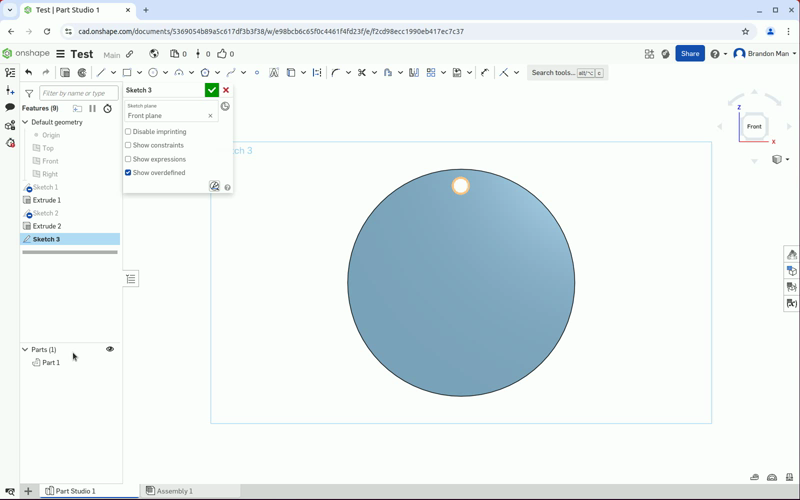
key(y)
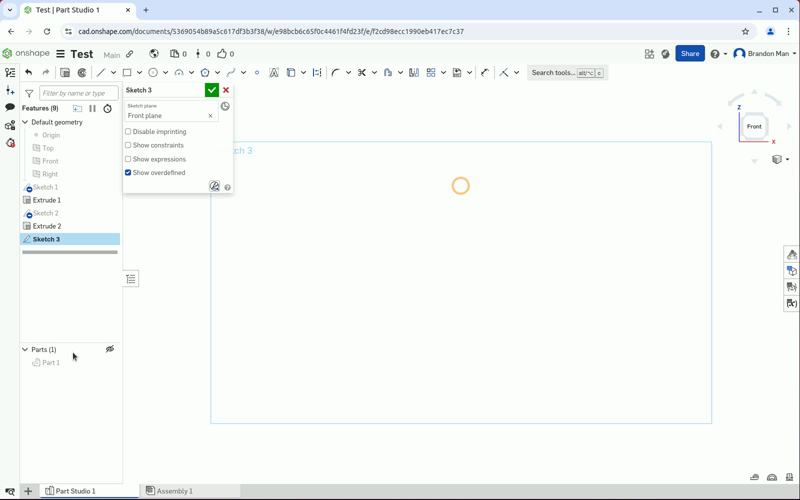
key(c)
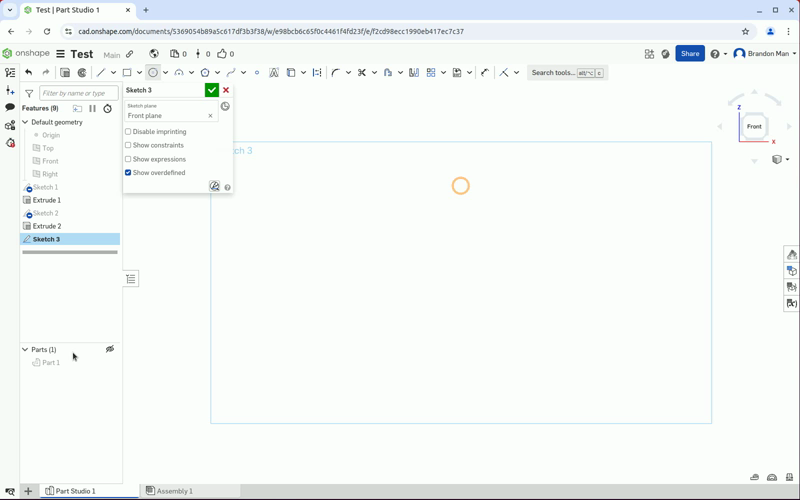
key_down(shift)
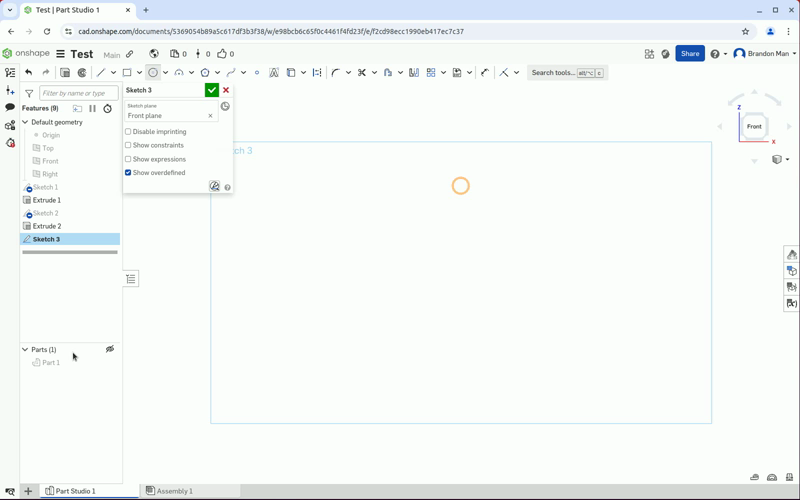
mouse_move(554, 282)
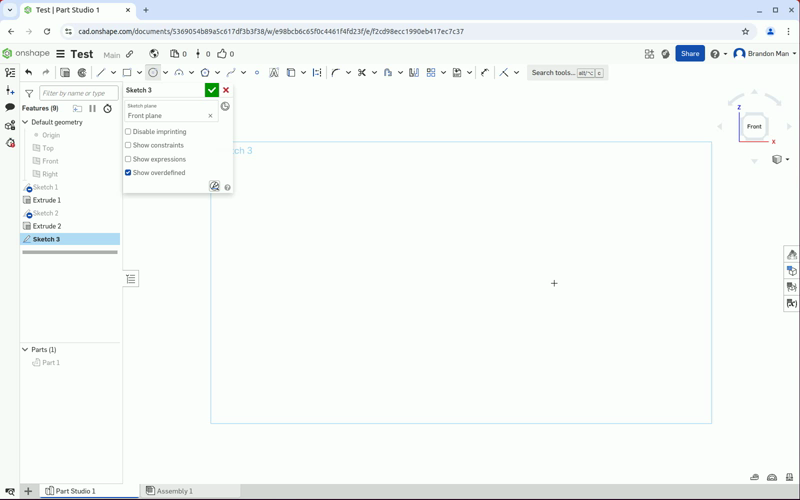
click(554, 282)
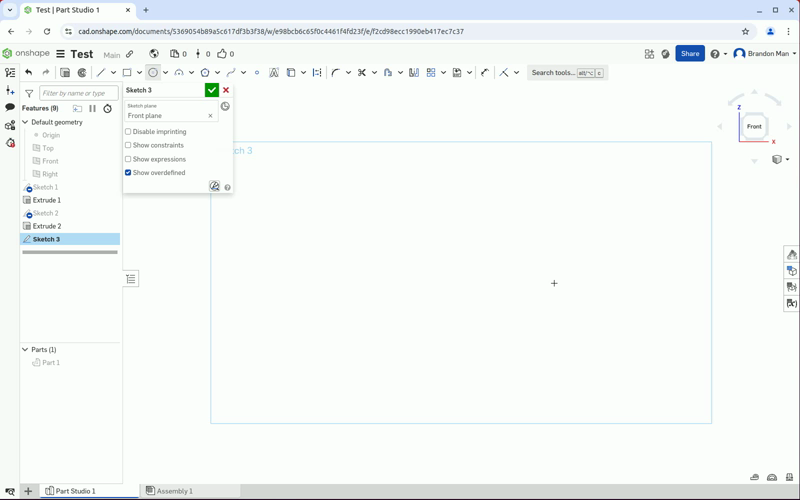
key_up(shift)
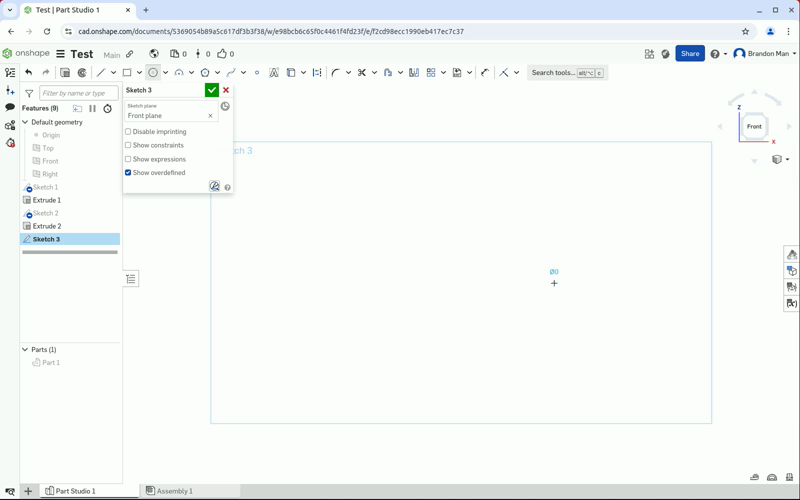
mouse_move(562, 282)
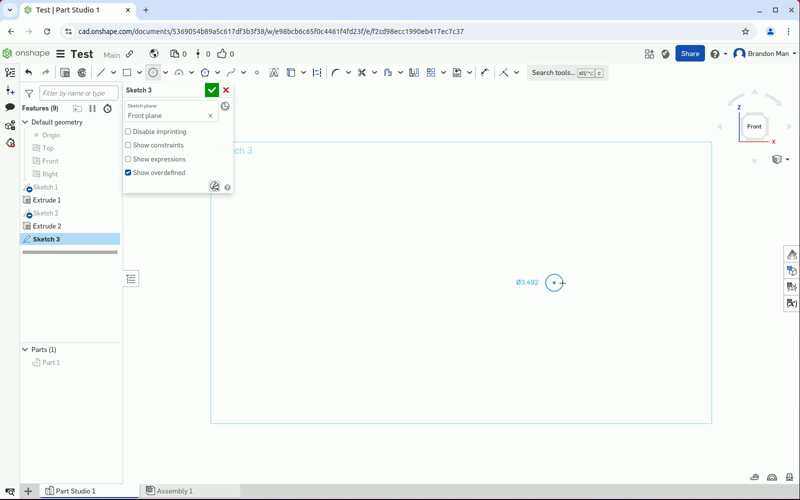
click(562, 282)
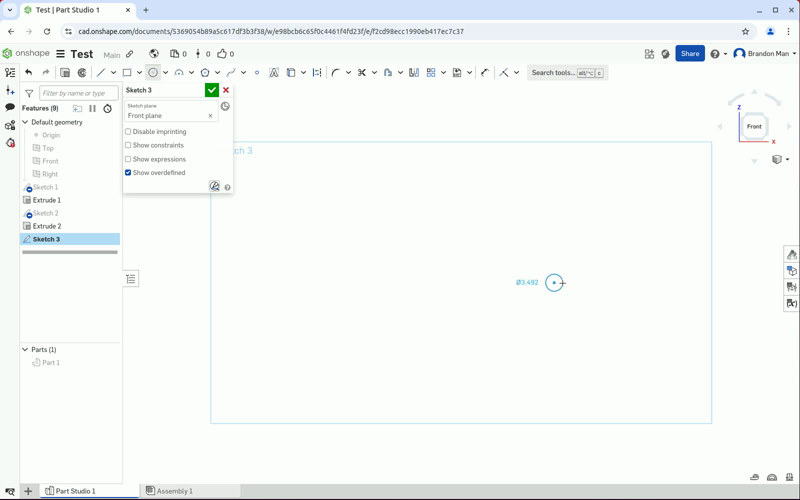
key(esc)
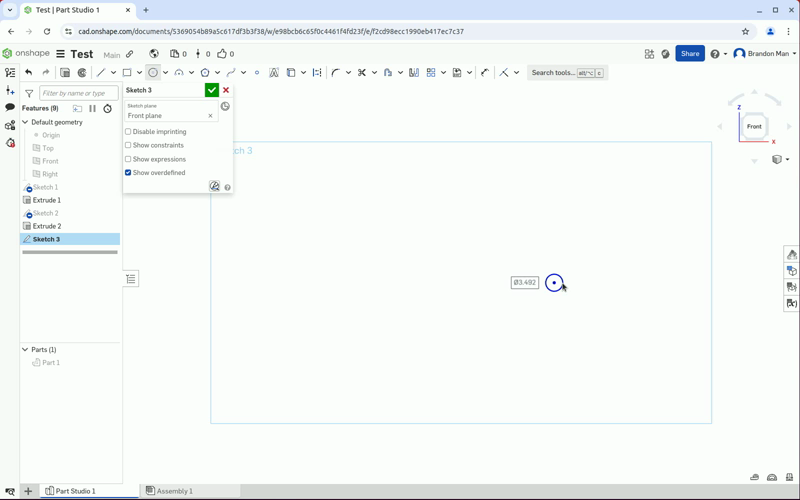
mouse_move(558, 283)
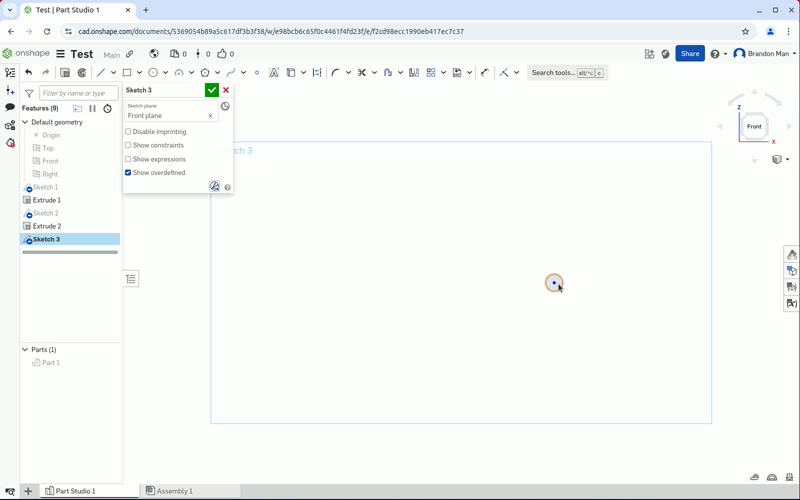
scroll(6)
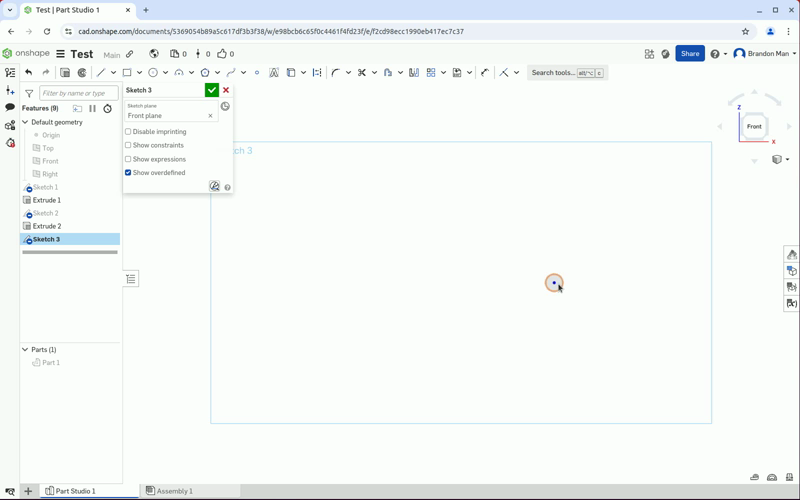
scroll(6)
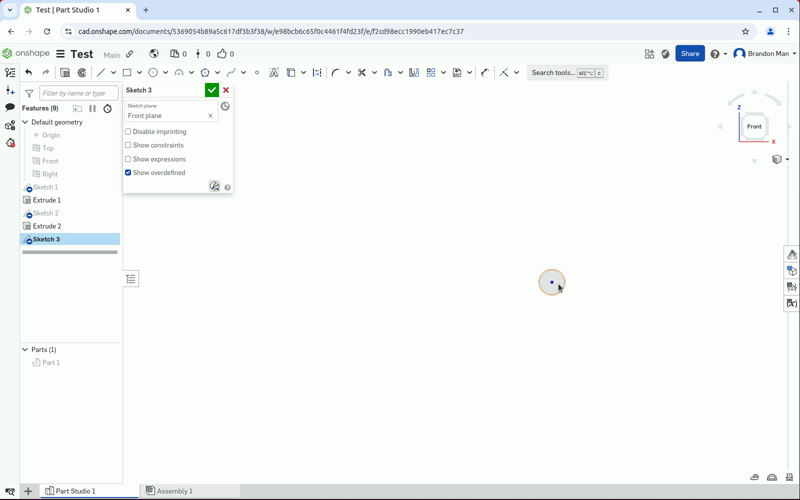
scroll(6)
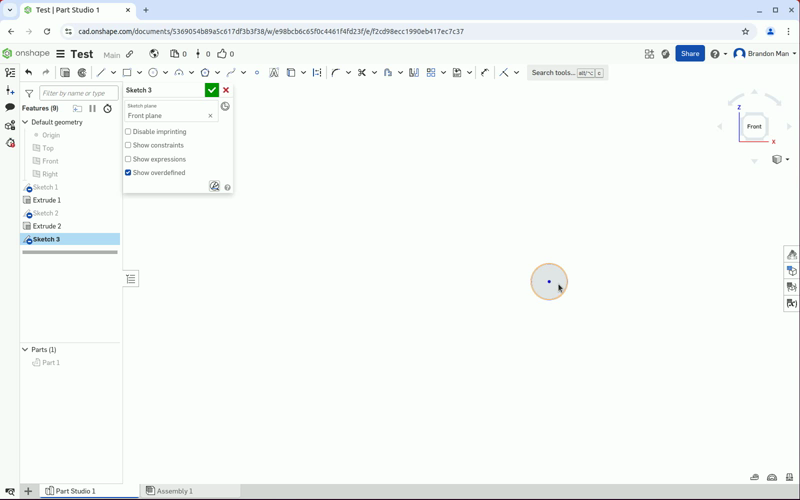
scroll(6)
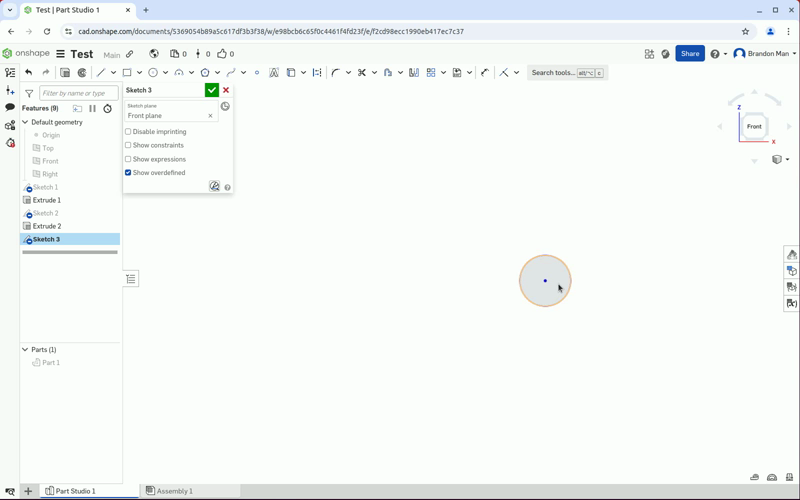
scroll(6)
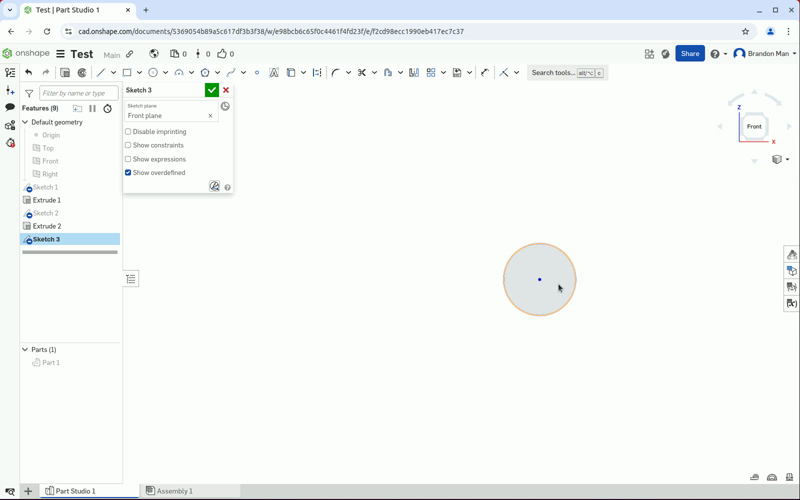
scroll(6)
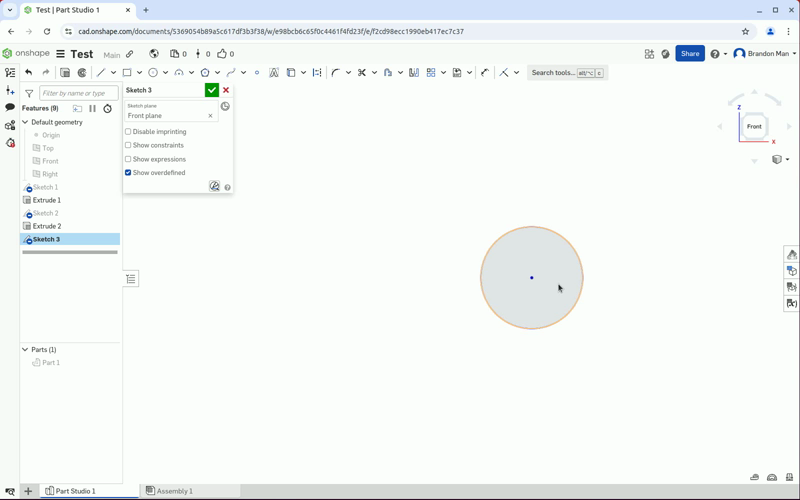
scroll(6)
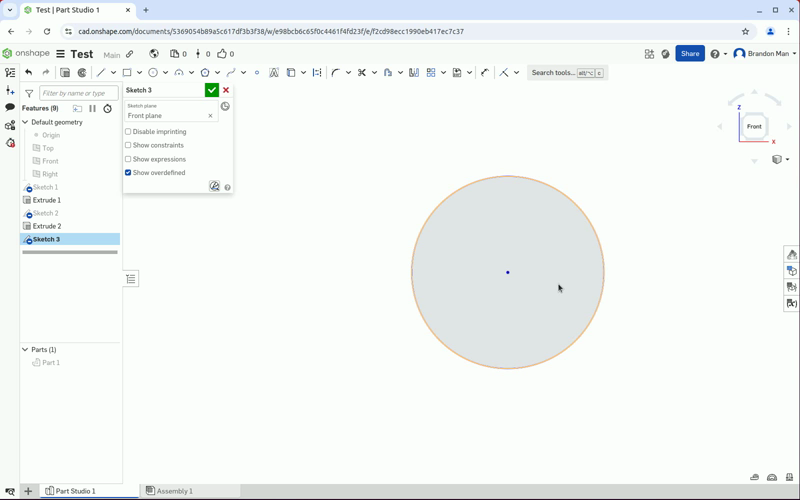
click(558, 283)
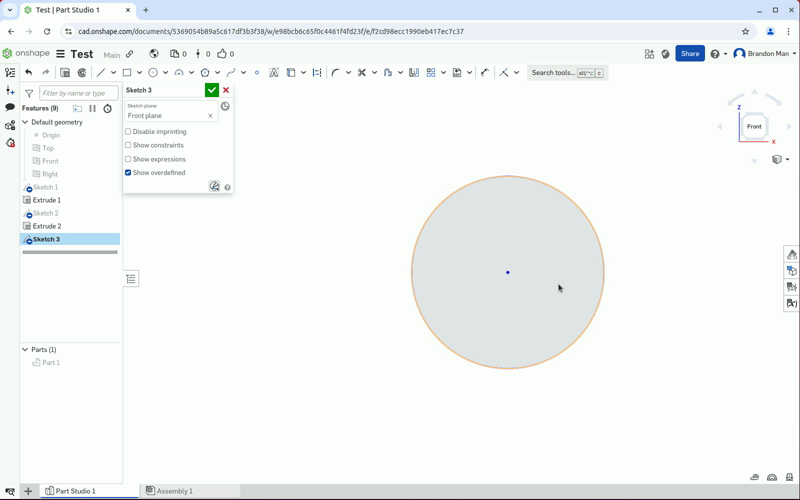
scroll(-6)
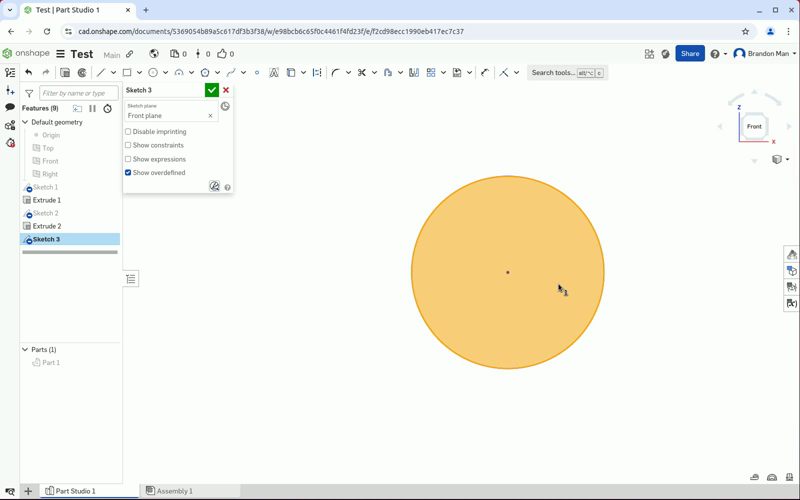
scroll(-6)
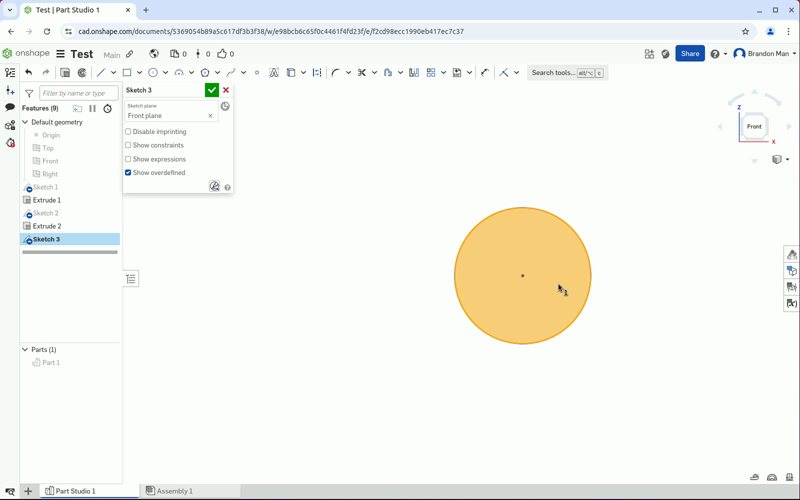
scroll(-6)
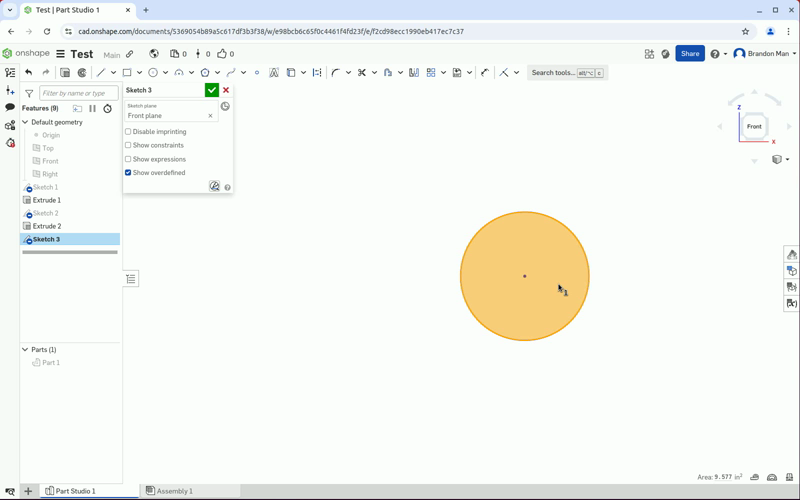
scroll(-6)
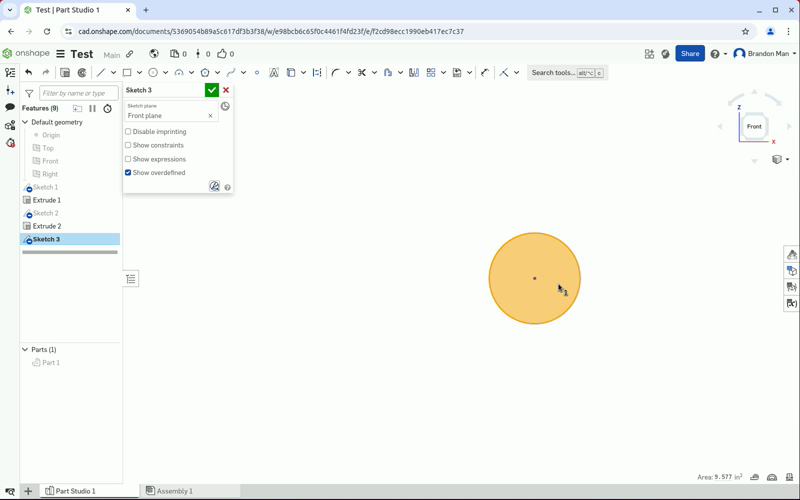
scroll(-6)
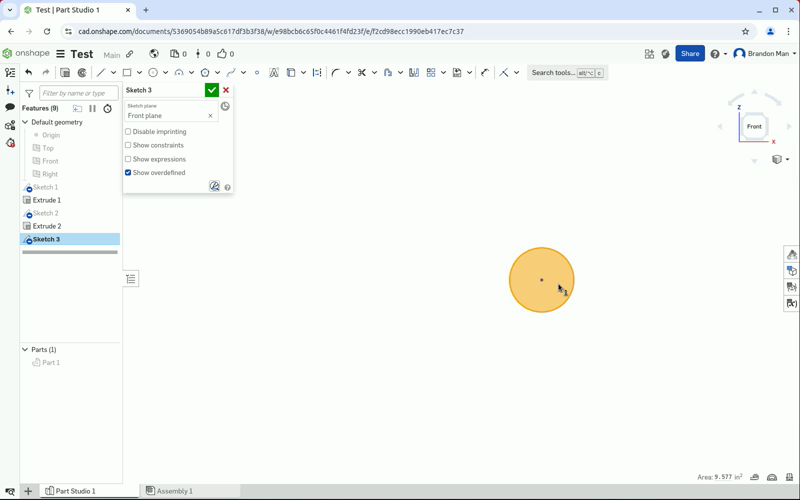
scroll(-6)
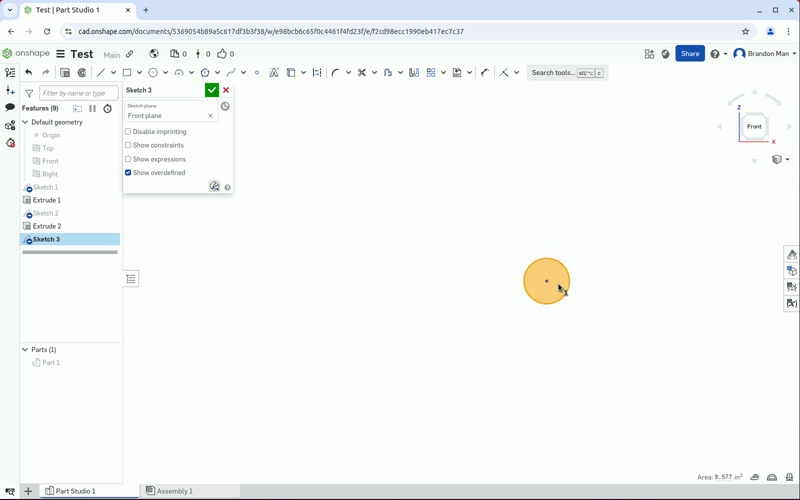
scroll(-6)
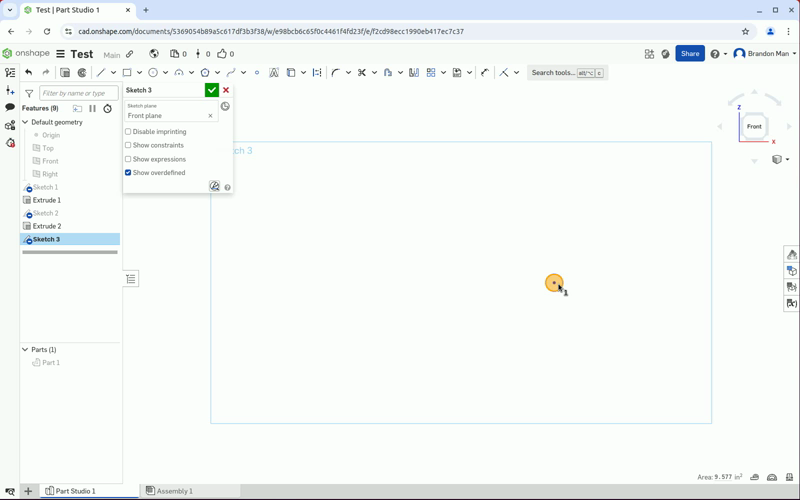
mouse_move(73, 352)
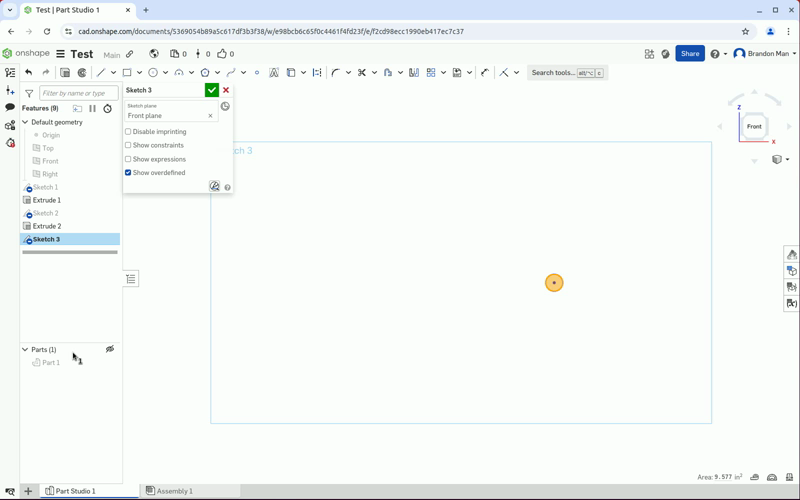
key(shift+y)
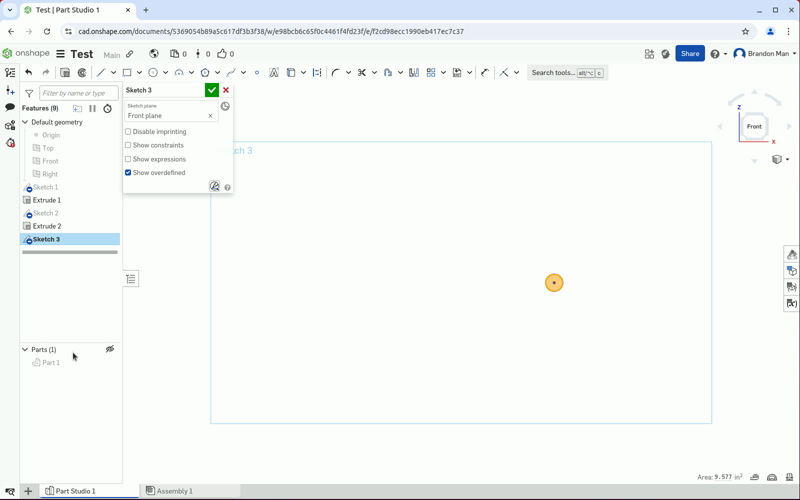
key(shift+e)
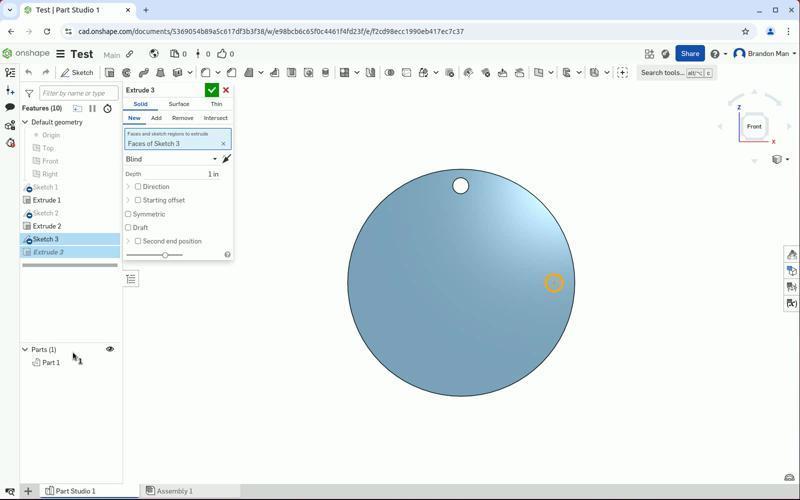
mouse_move(143, 106)
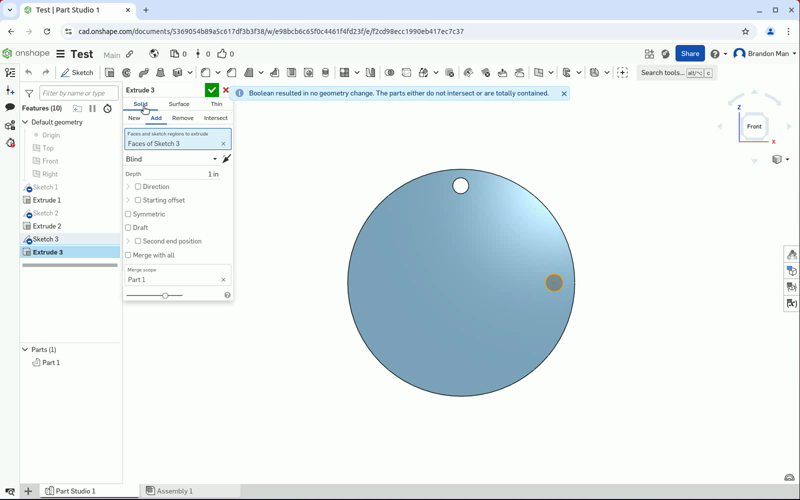
click(143, 106)
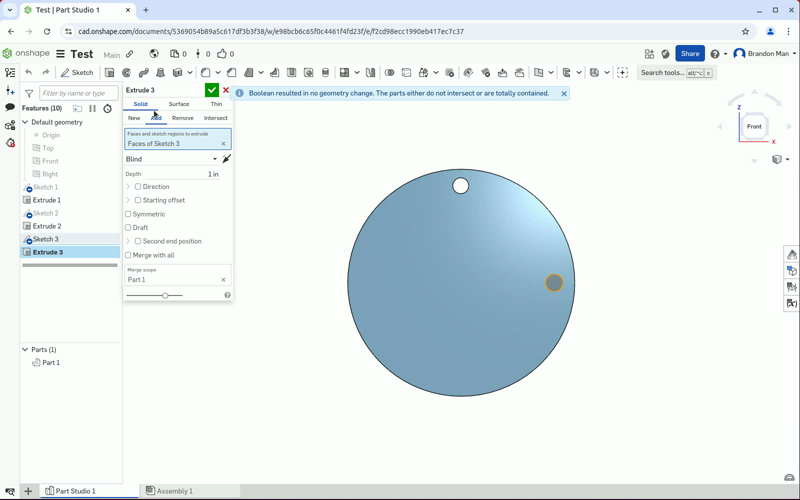
mouse_move(186, 120)
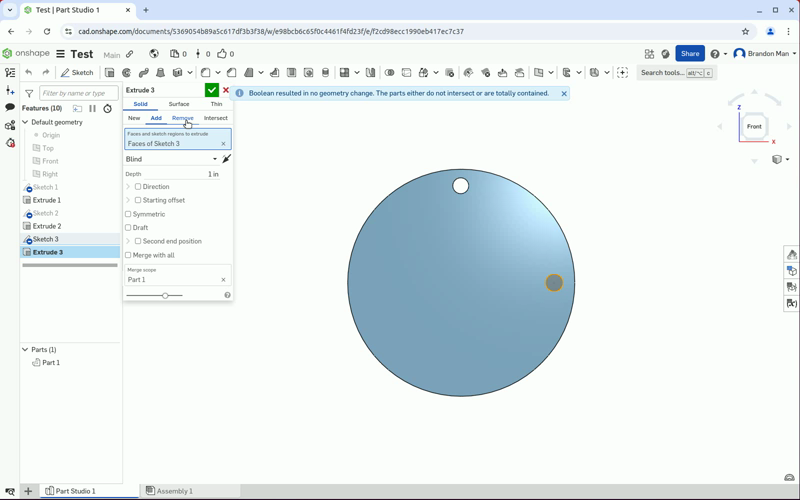
click(186, 120)
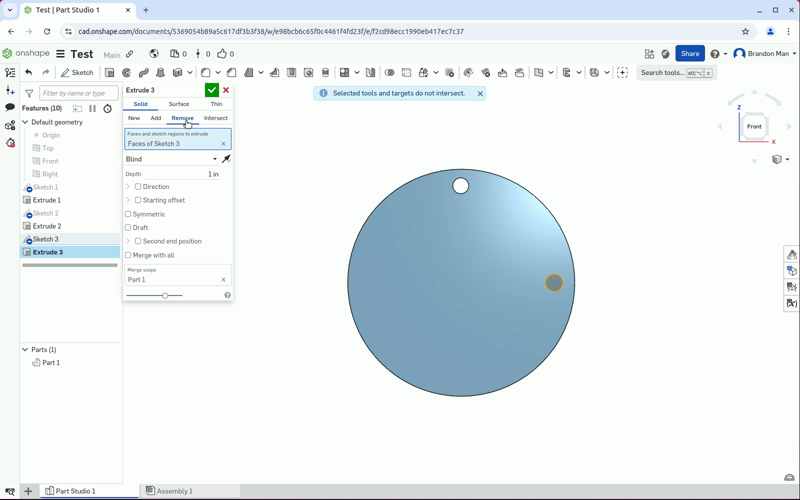
key(tab, 4)
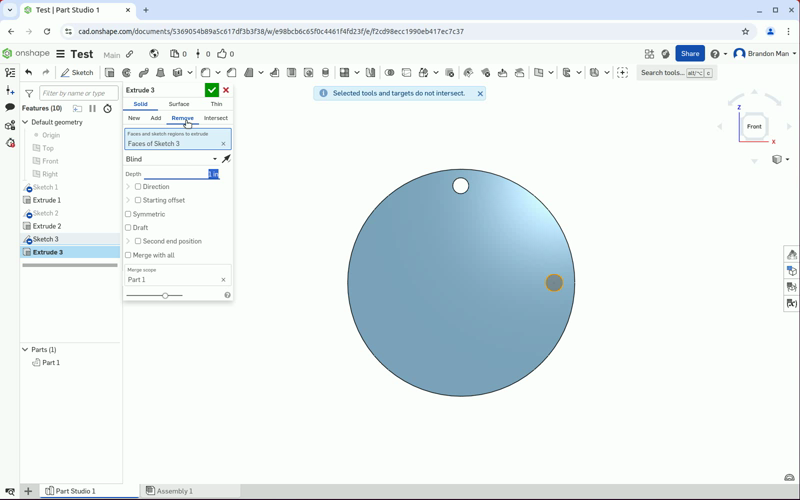
text(-12.758)
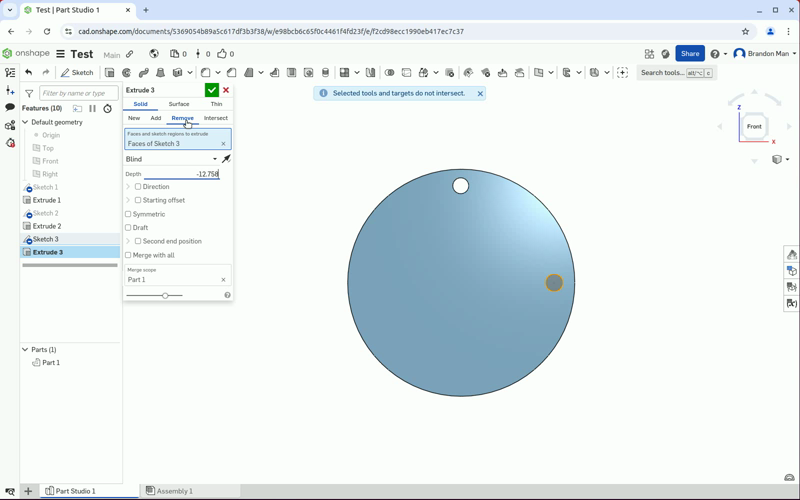
key(tab, 6)
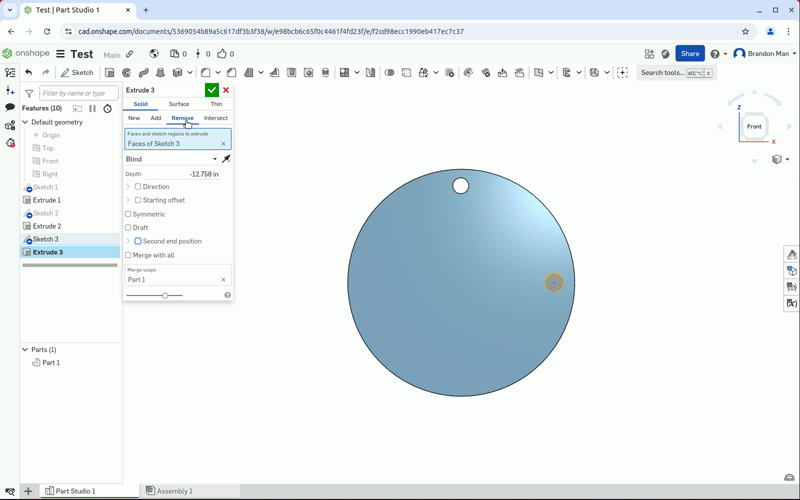
key(space)
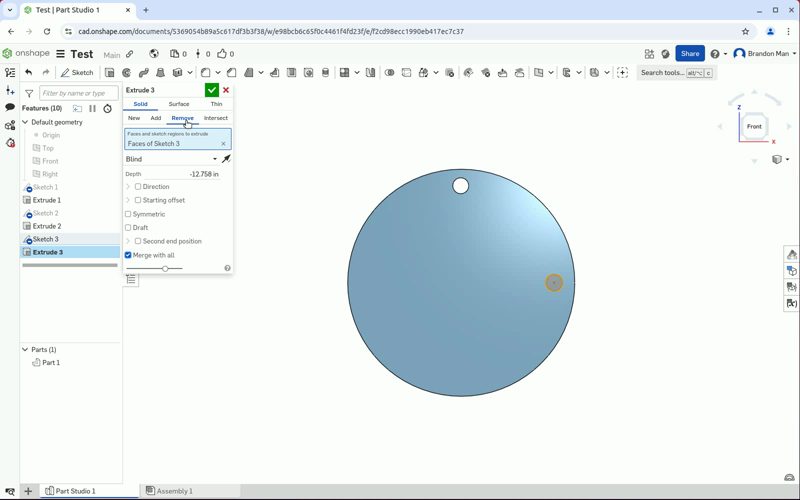
key(enter)
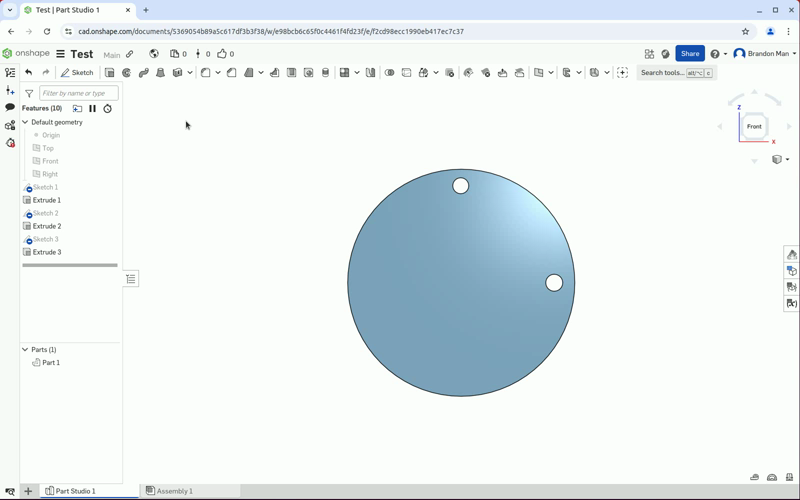
key(shift+h)
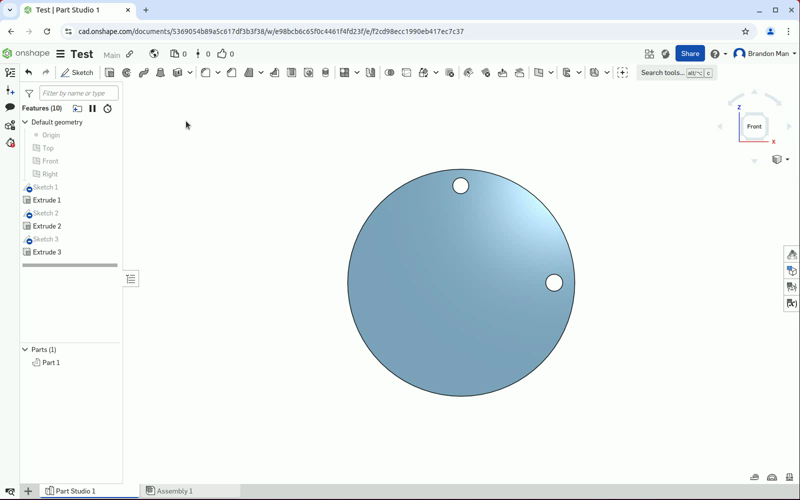
key(shift+h)
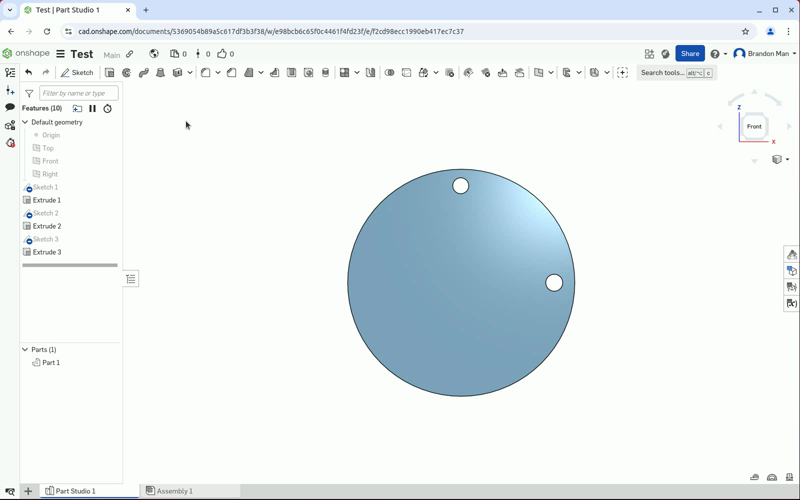
mouse_move(73, 189)
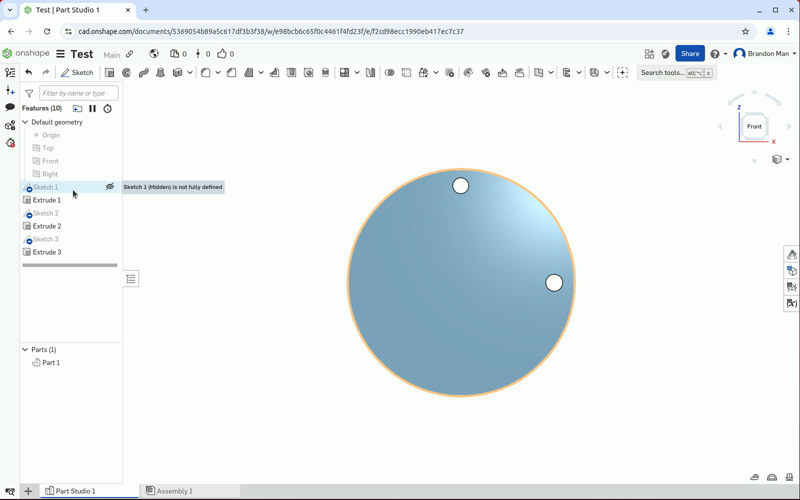
click(73, 189)
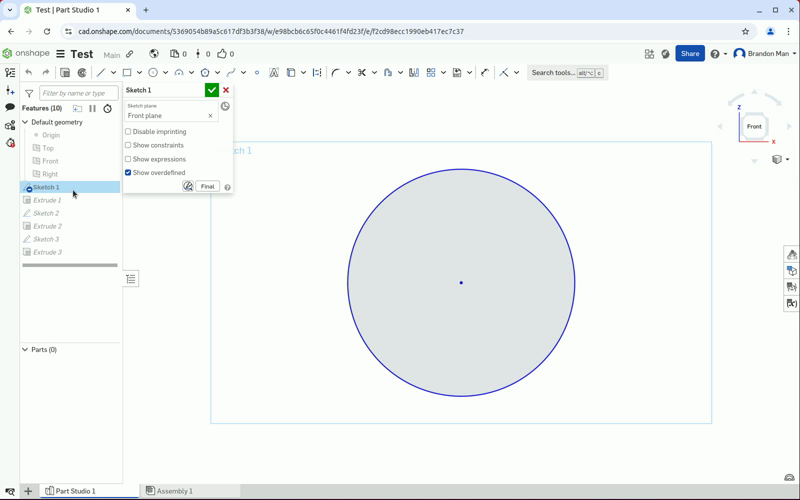
mouse_move(229, 92)
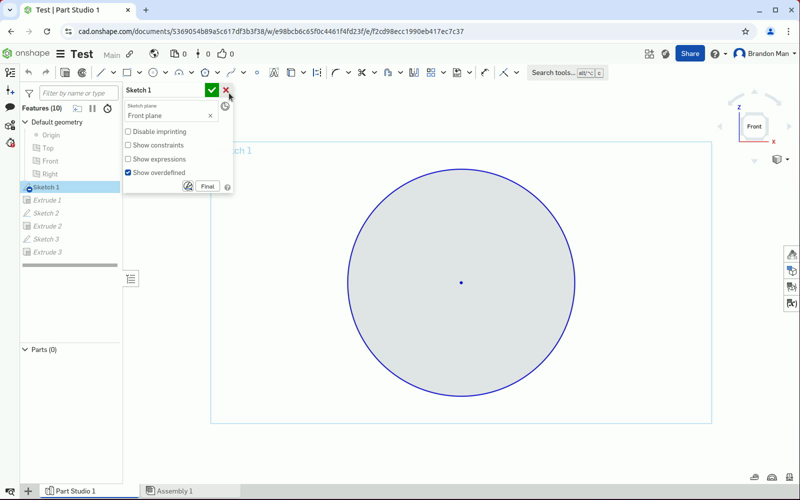
click(229, 92)
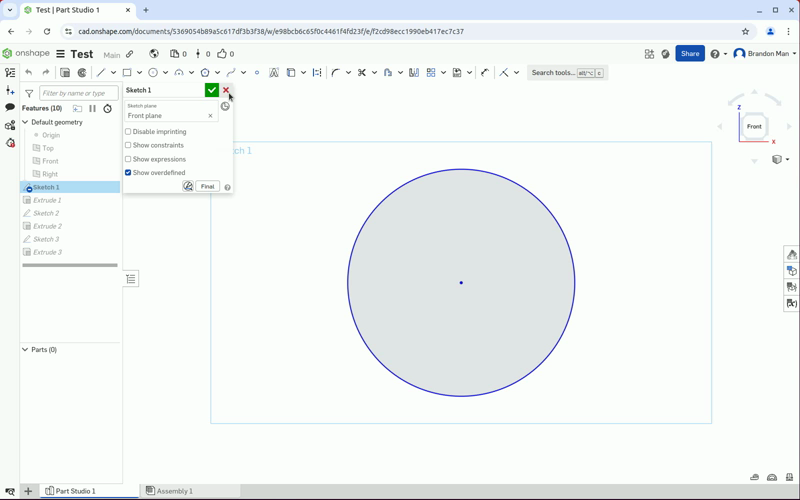
key(shift+s)
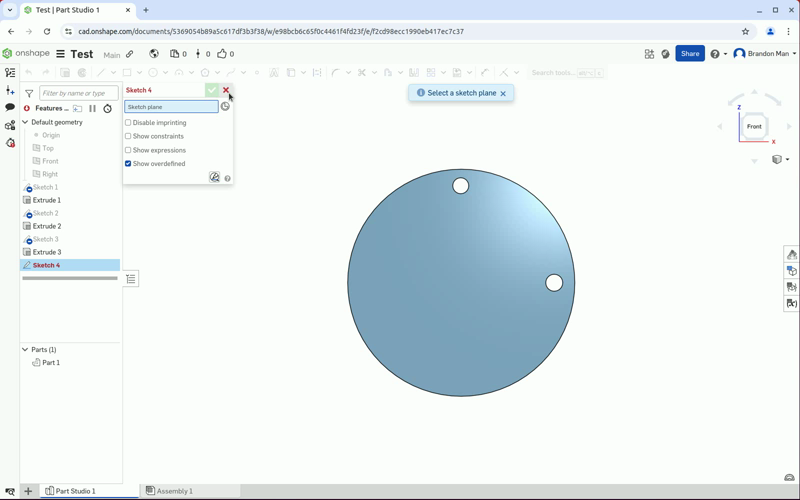
mouse_move(73, 163)
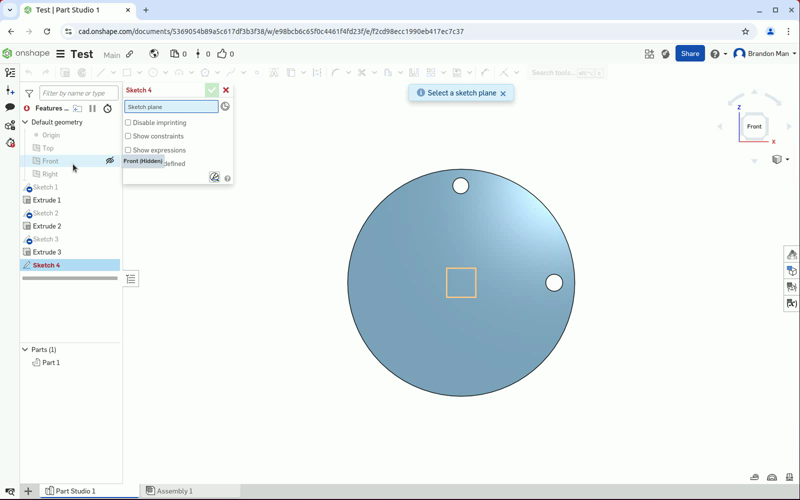
click(73, 163)
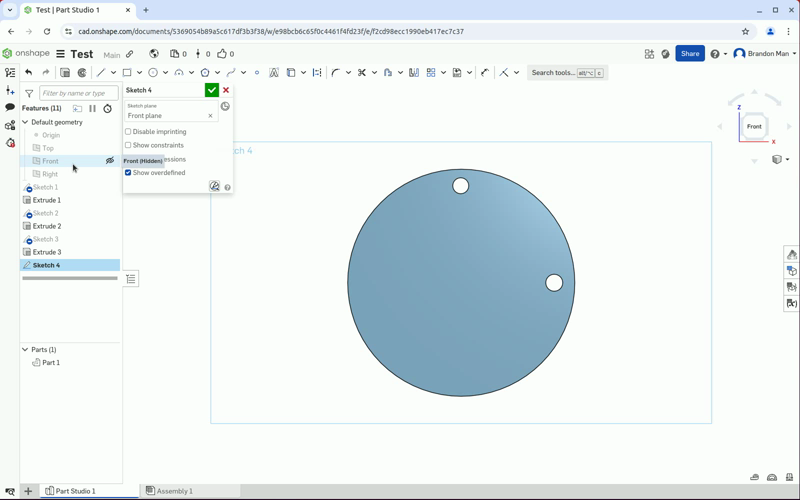
mouse_move(73, 352)
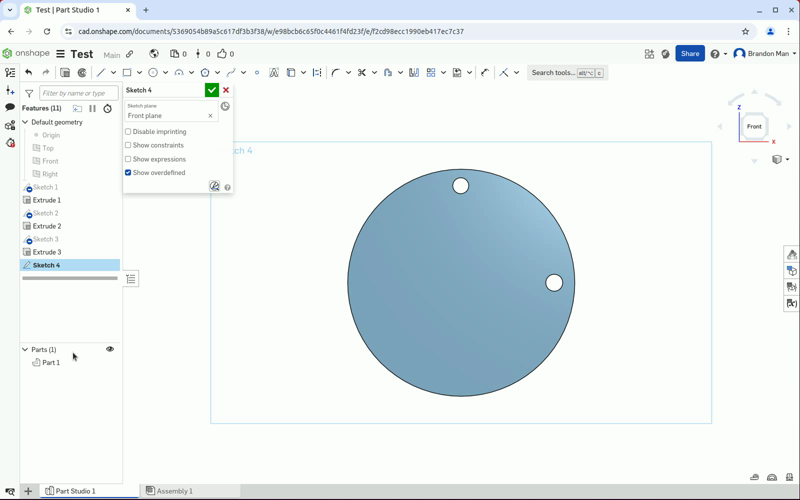
key(y)
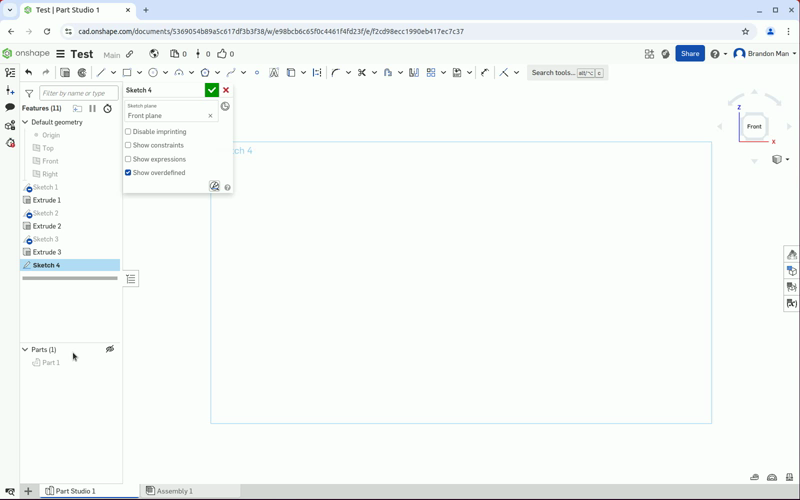
key(c)
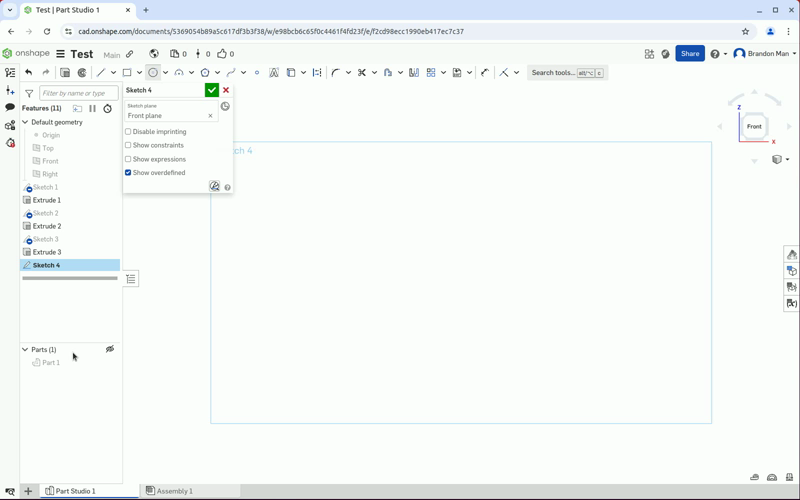
key_down(shift)
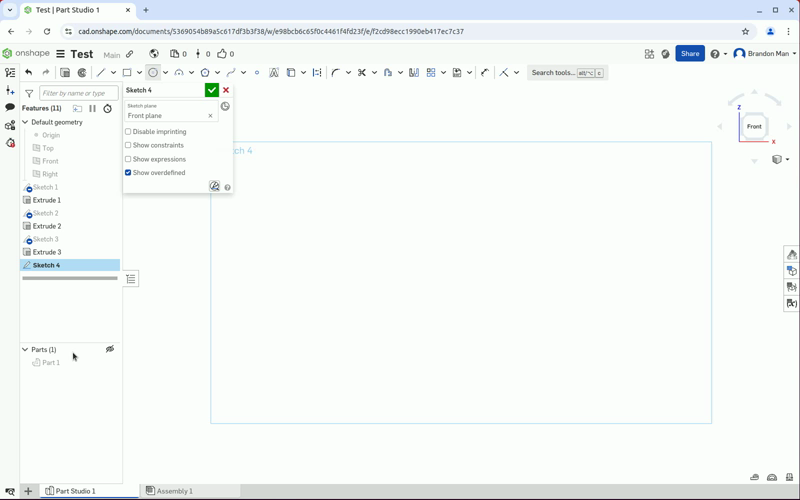
mouse_move(460, 373)
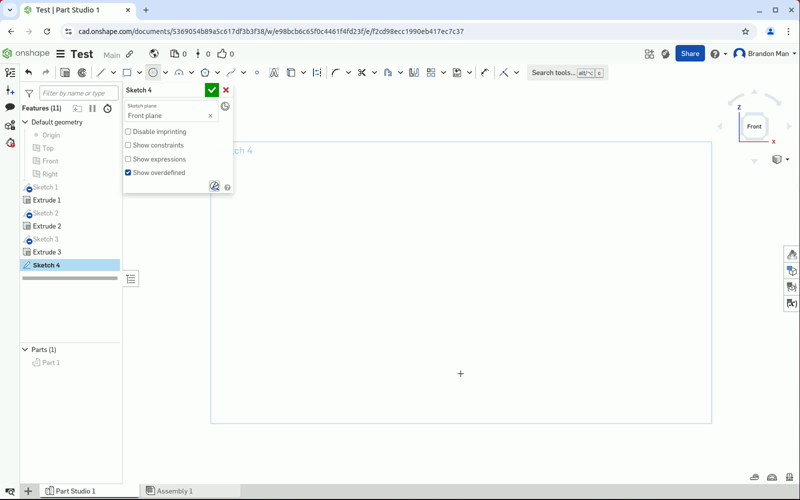
click(460, 373)
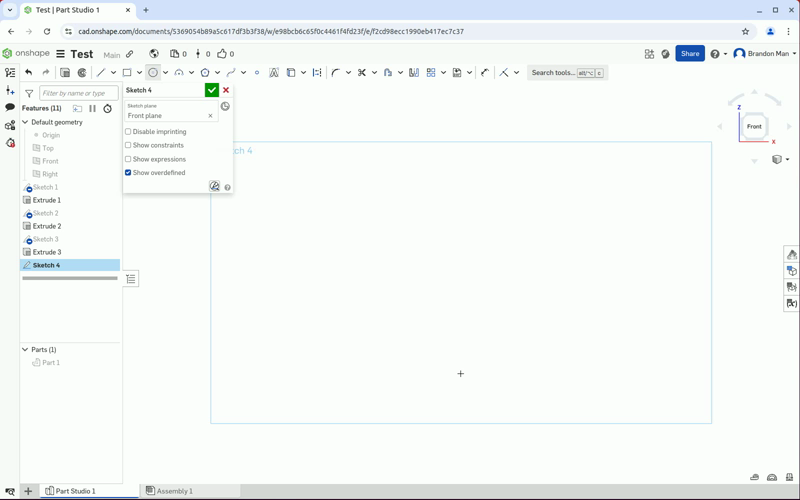
key_up(shift)
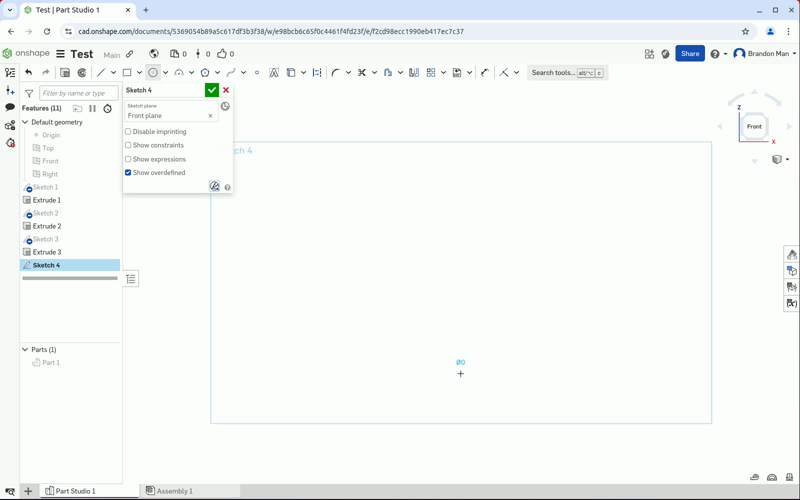
mouse_move(468, 373)
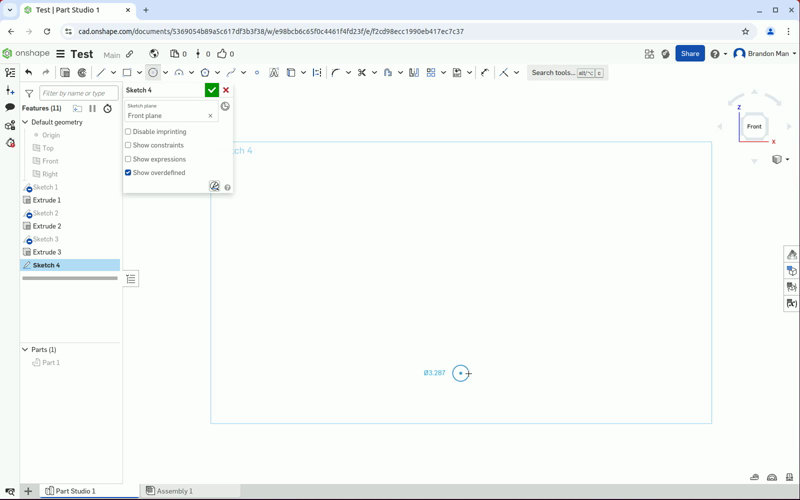
click(468, 373)
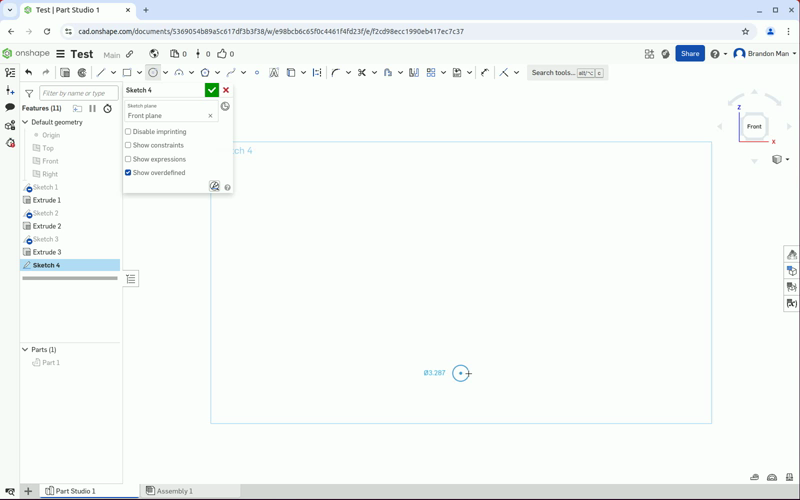
key(esc)
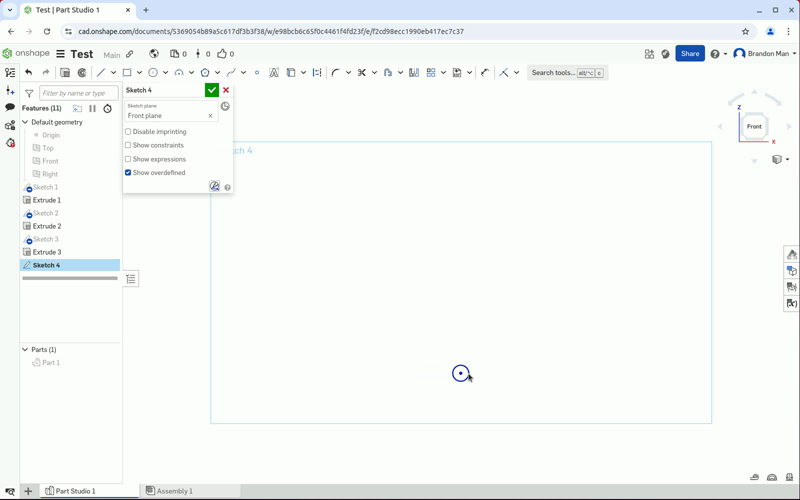
mouse_move(461, 371)
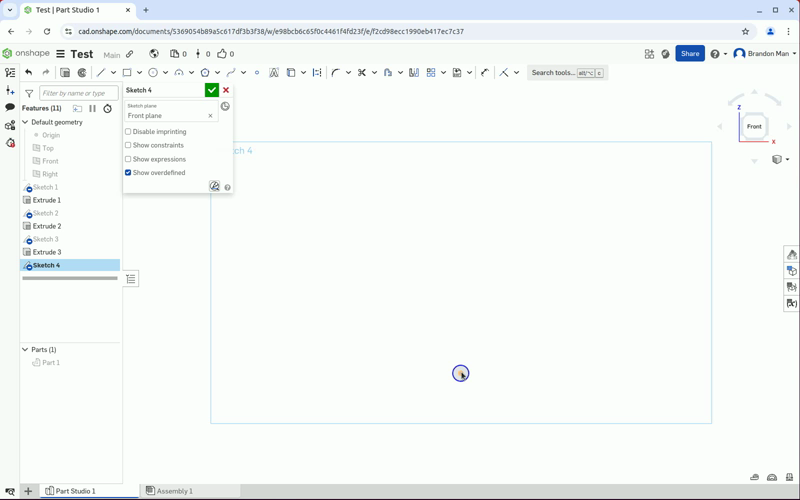
scroll(6)
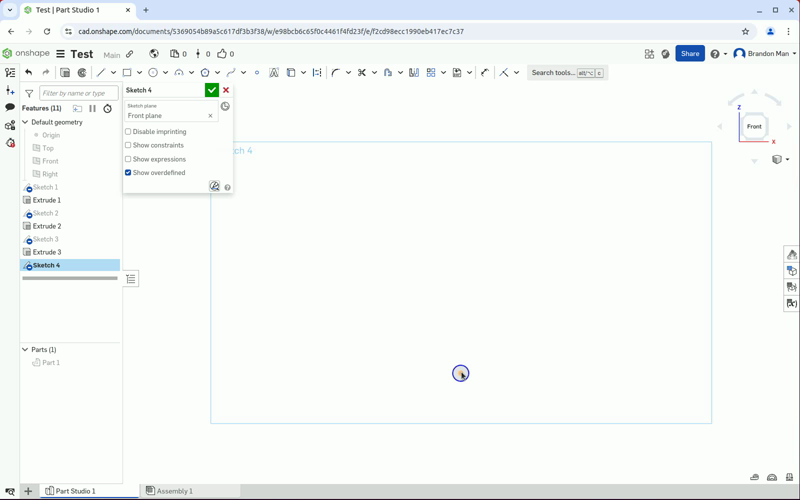
scroll(6)
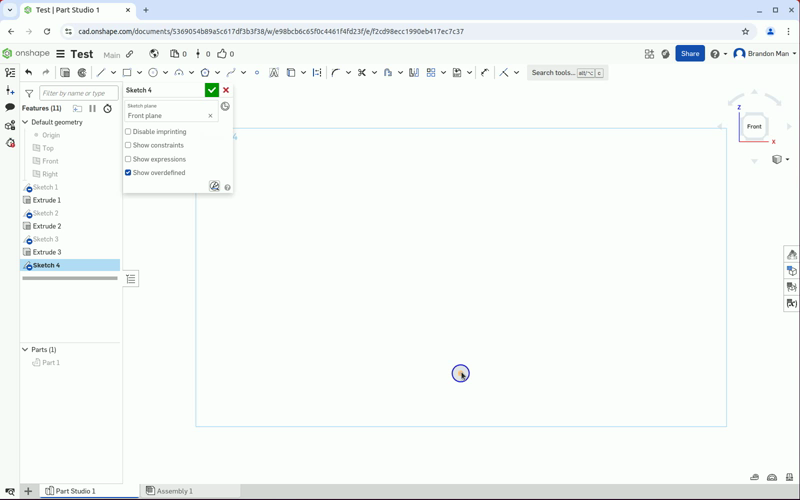
scroll(6)
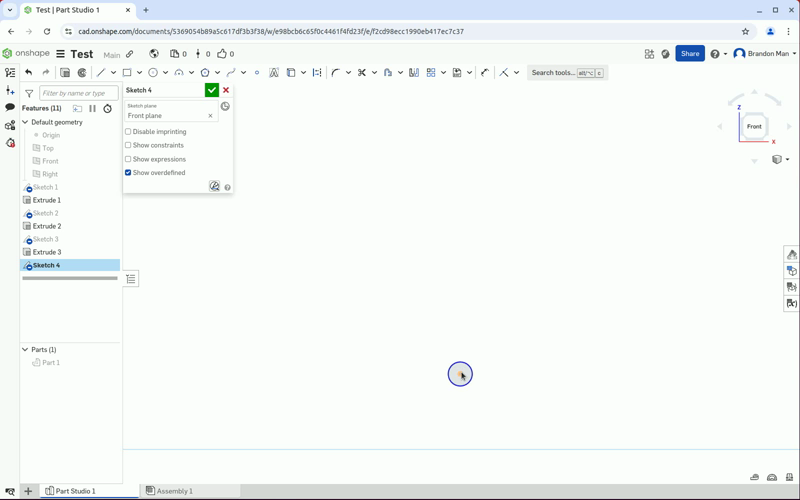
scroll(6)
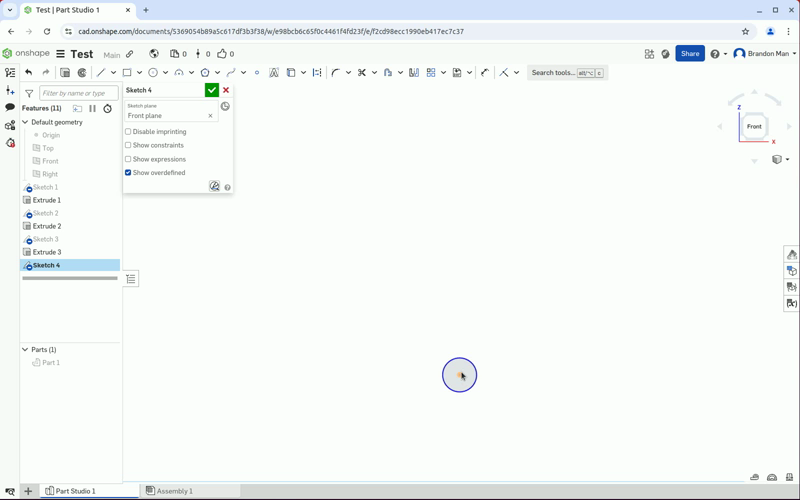
scroll(6)
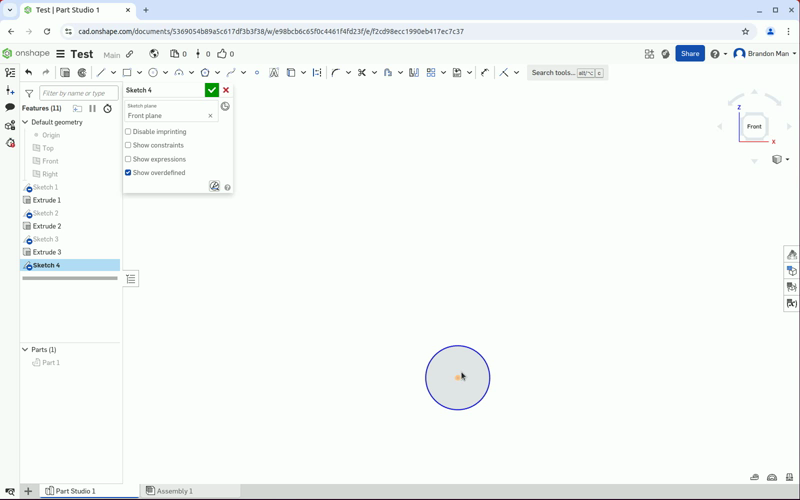
scroll(6)
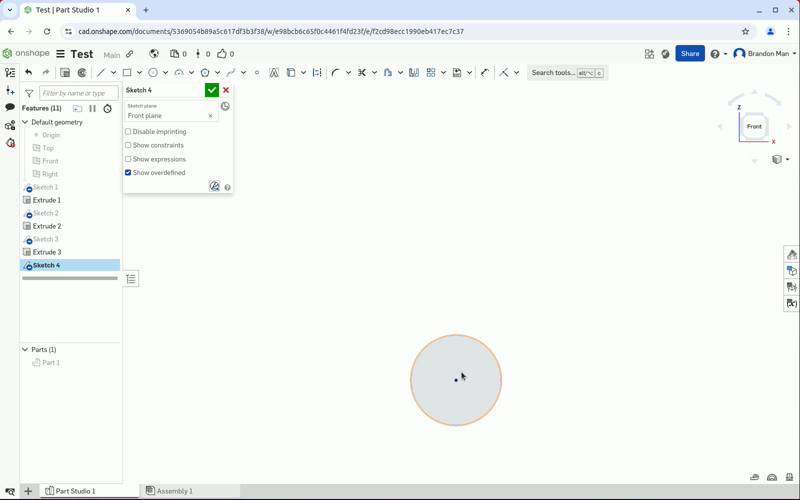
scroll(6)
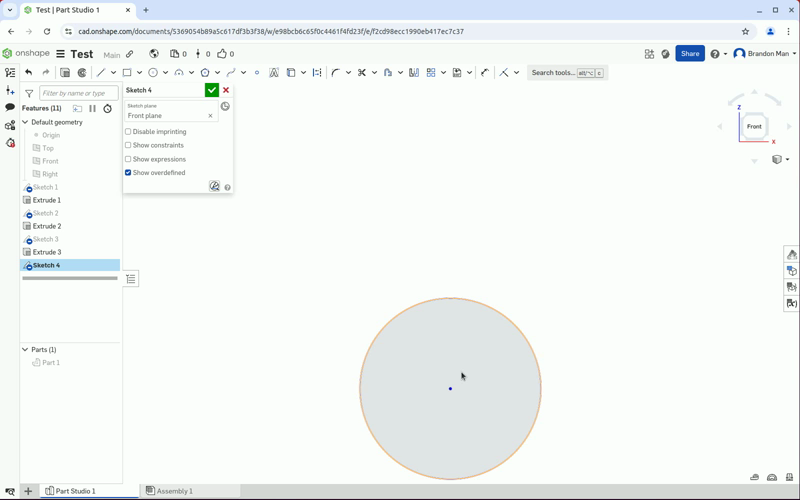
click(461, 371)
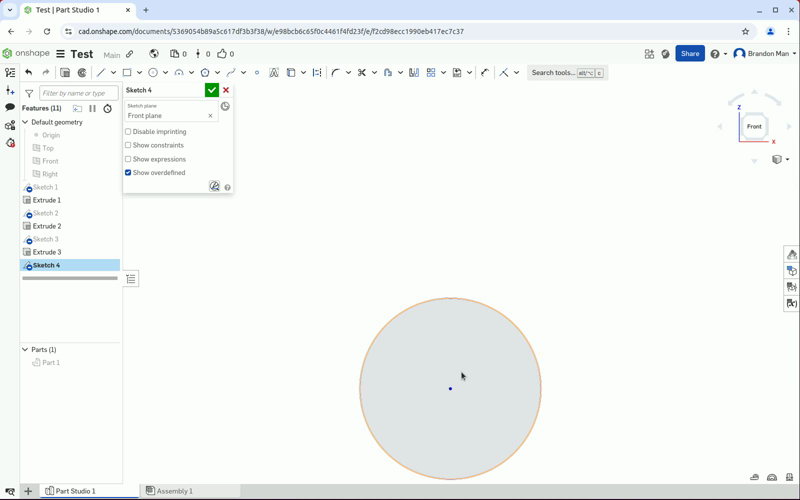
scroll(-6)
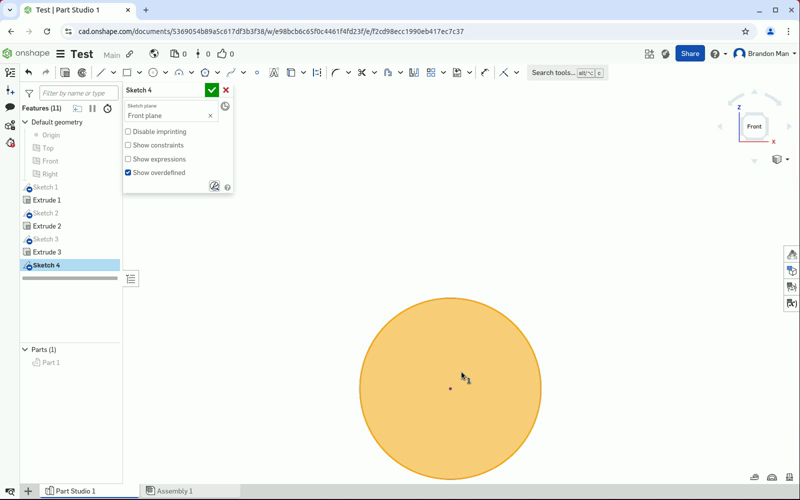
scroll(-6)
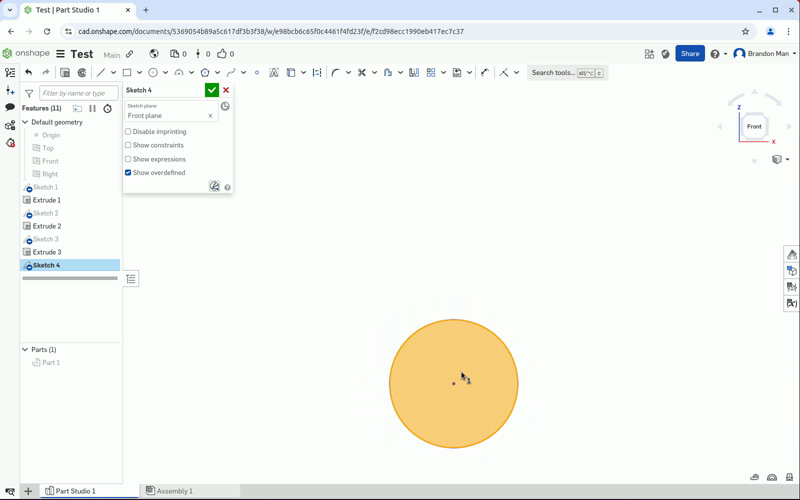
scroll(-6)
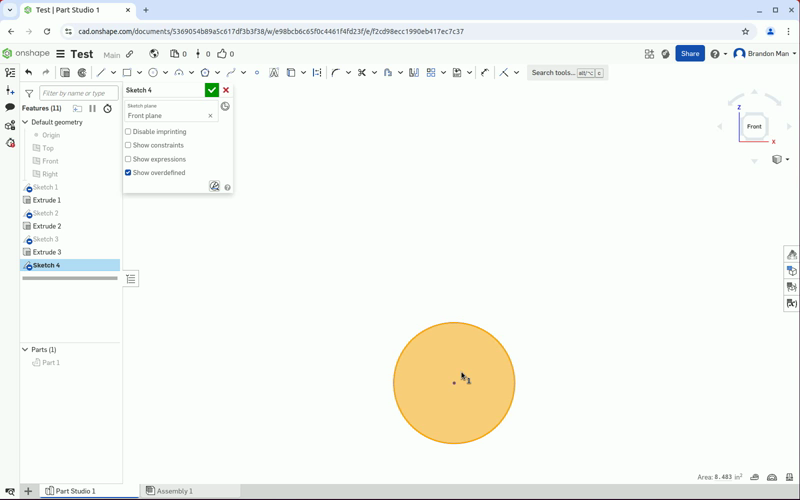
scroll(-6)
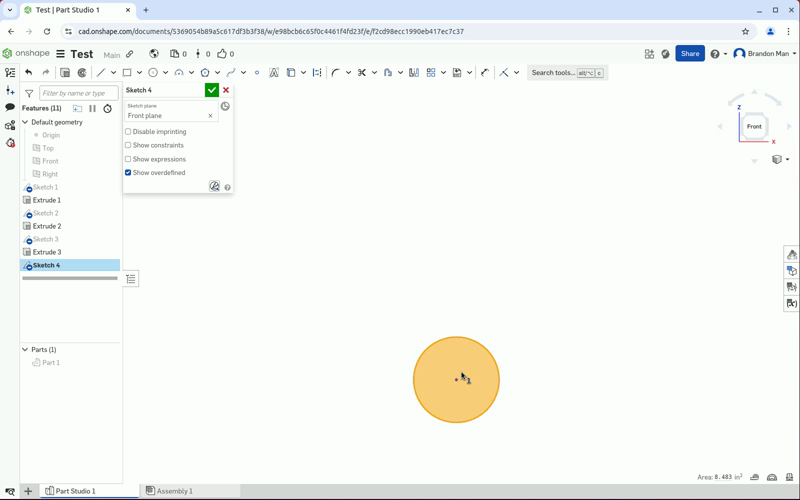
scroll(-6)
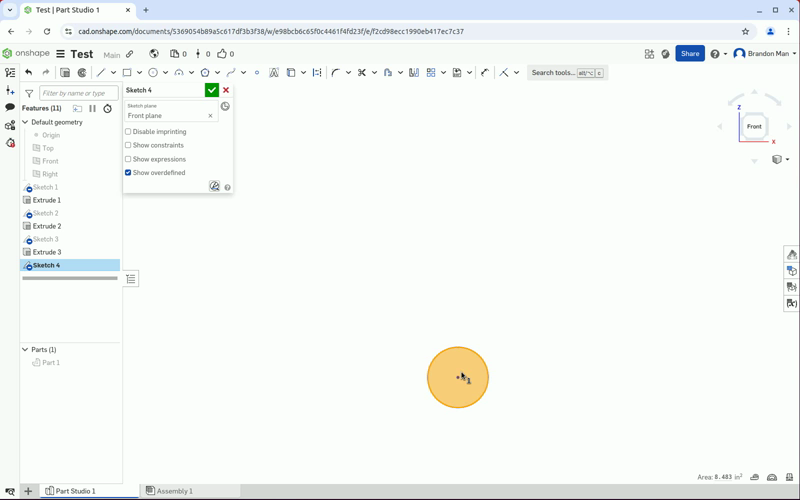
scroll(-6)
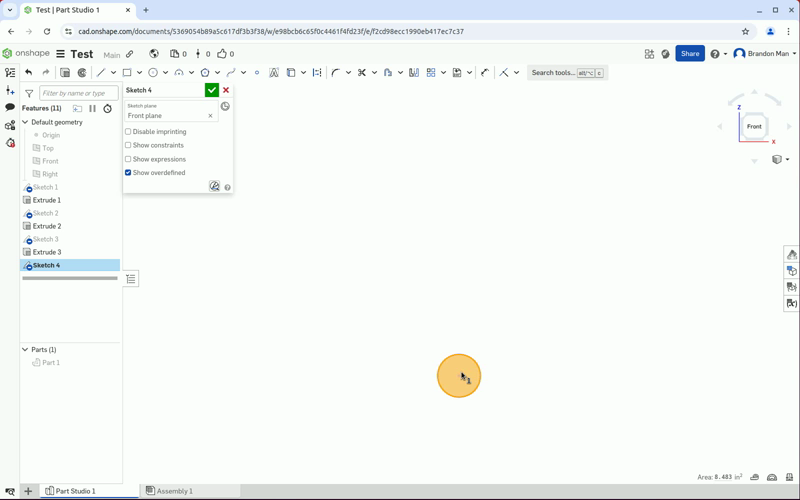
scroll(-6)
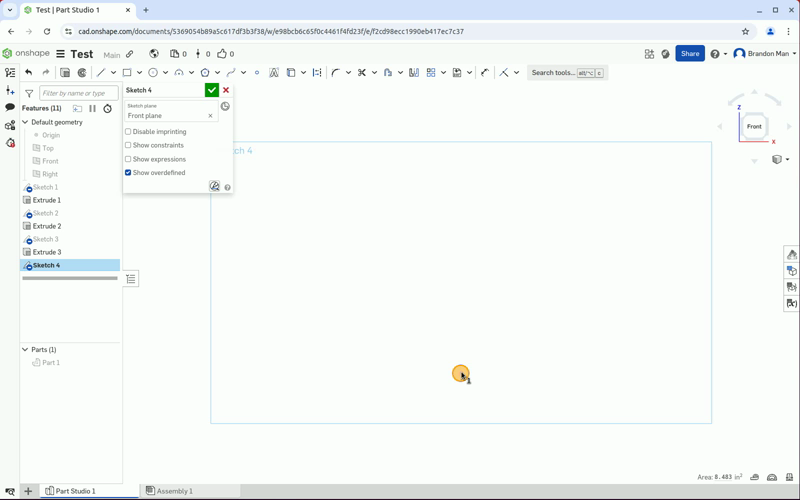
mouse_move(73, 352)
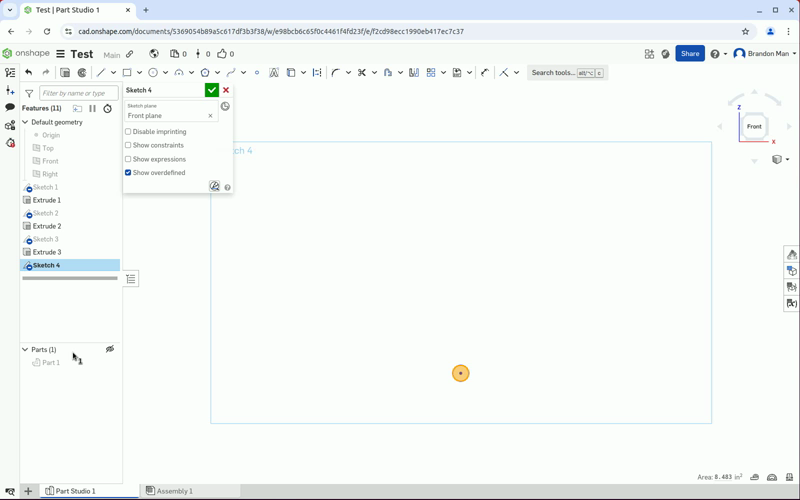
key(shift+y)
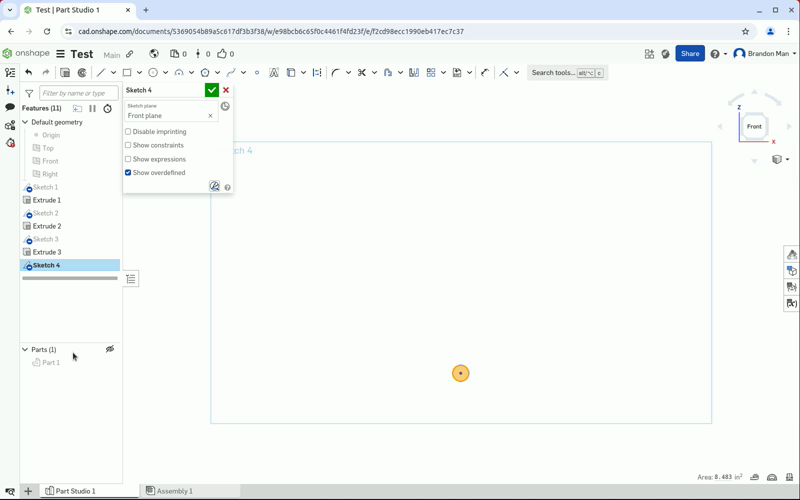
key(shift+e)
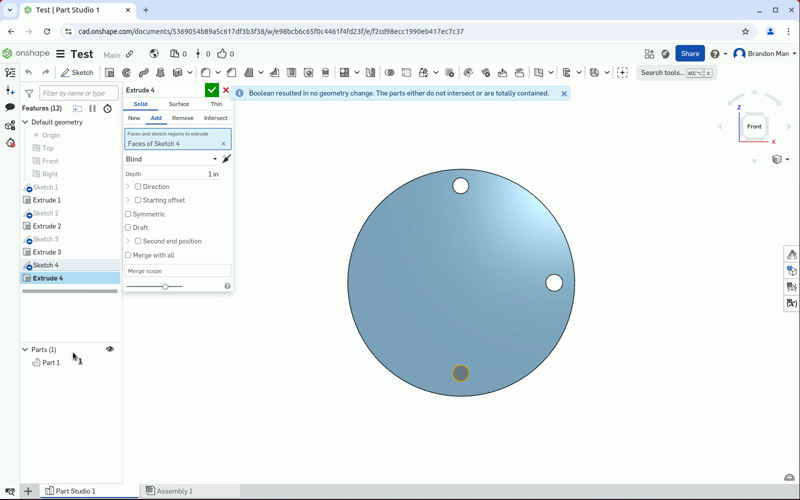
mouse_move(143, 106)
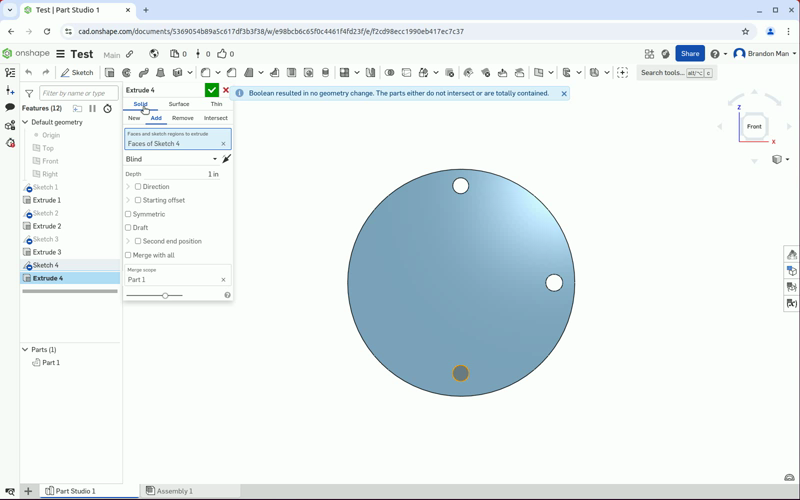
click(143, 106)
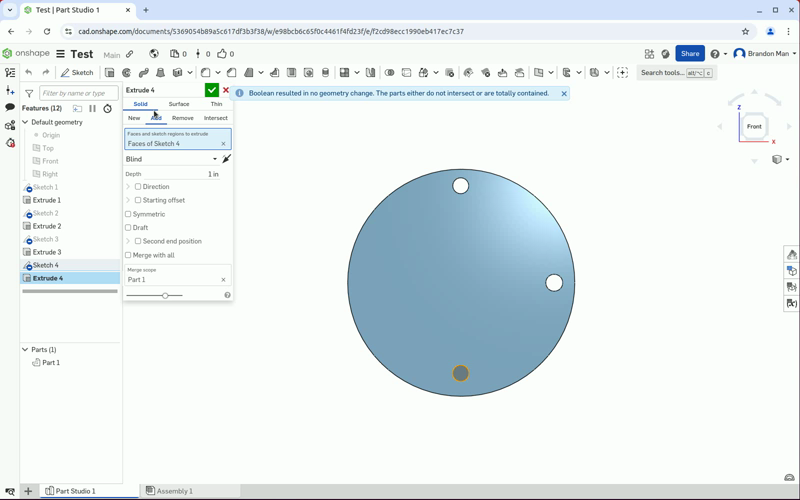
mouse_move(186, 120)
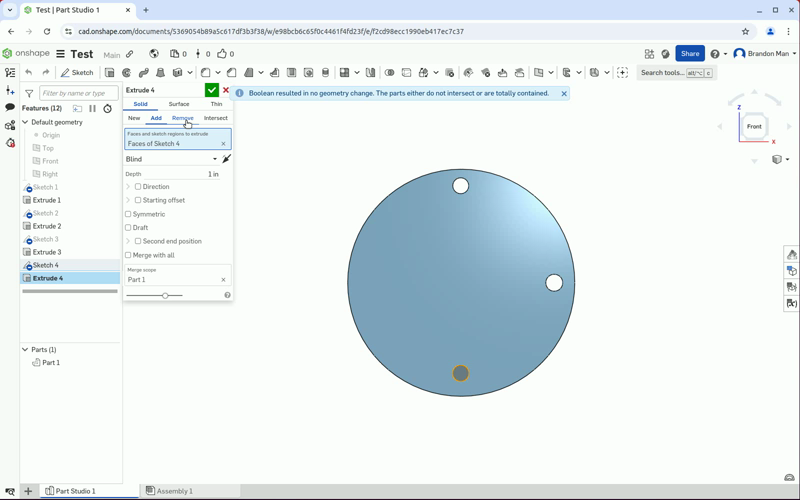
click(186, 120)
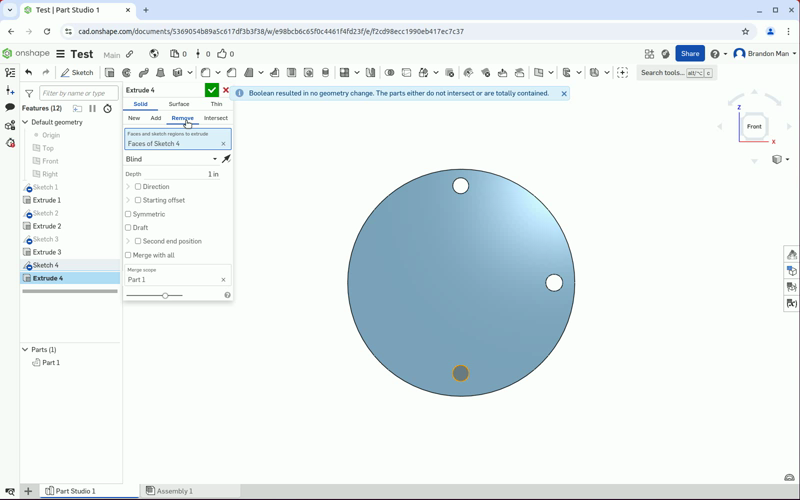
key(tab, 4)
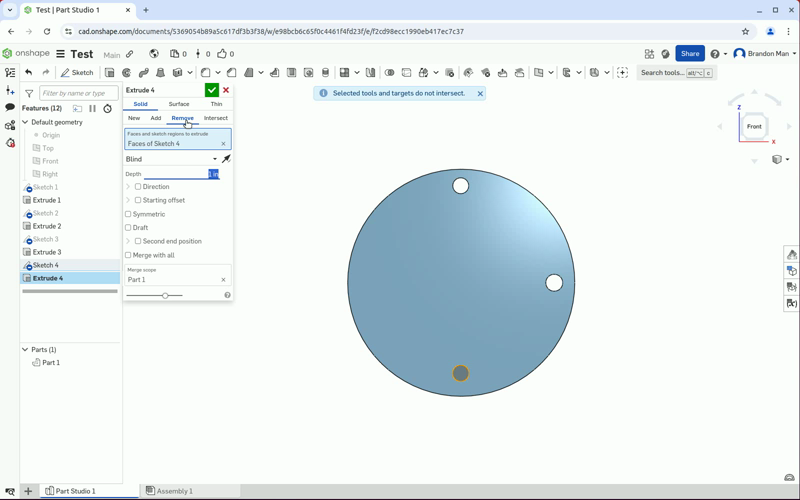
text(-12.758)
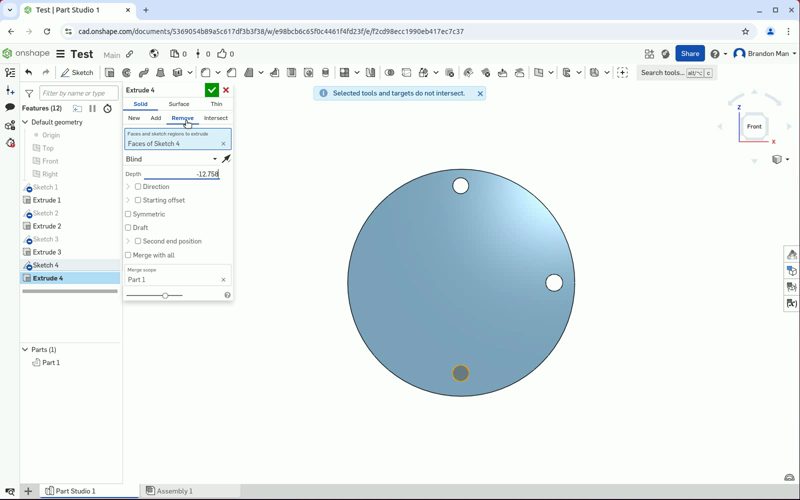
key(tab, 6)
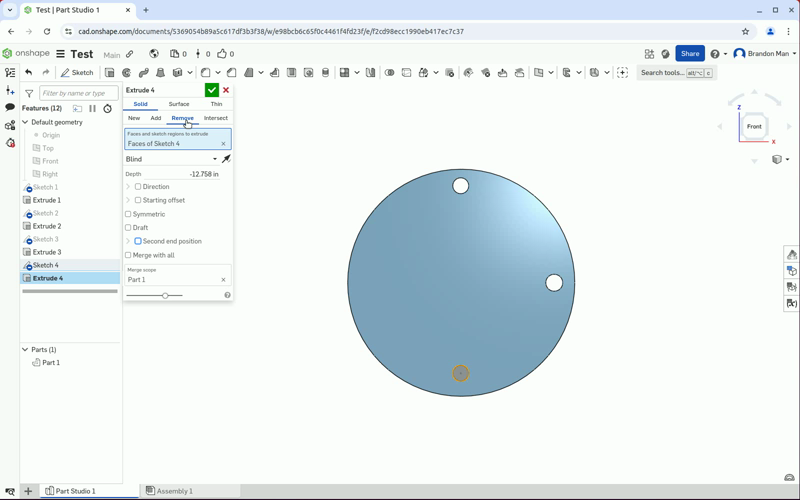
key(space)
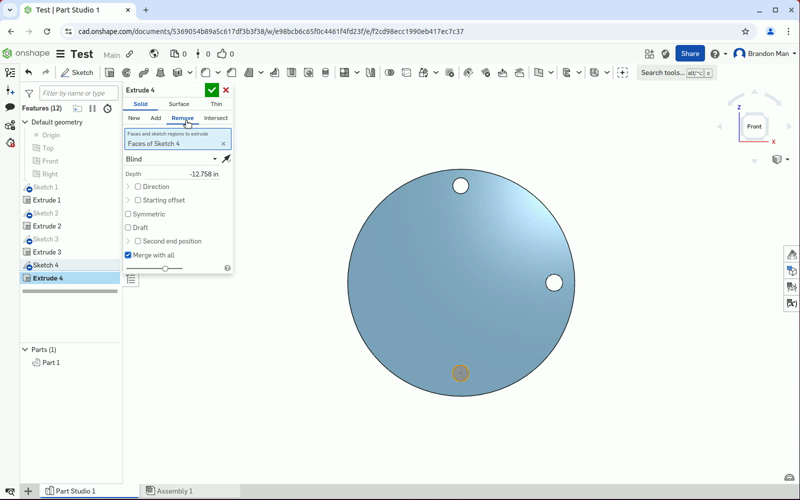
key(enter)
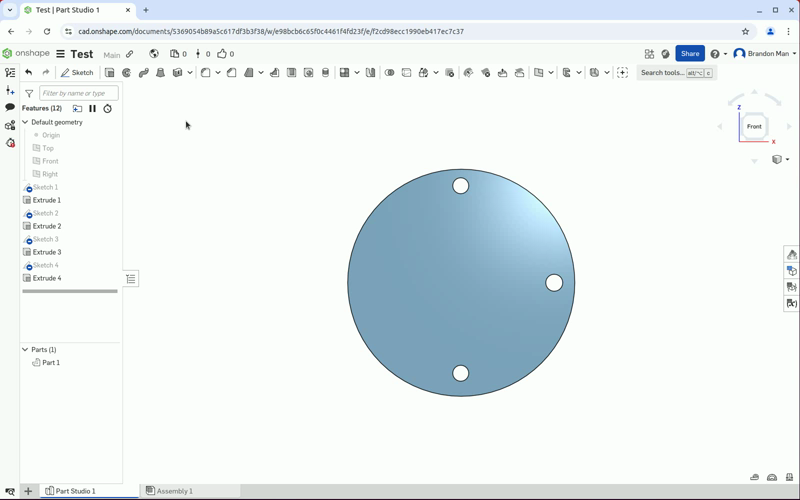
key(shift+h)
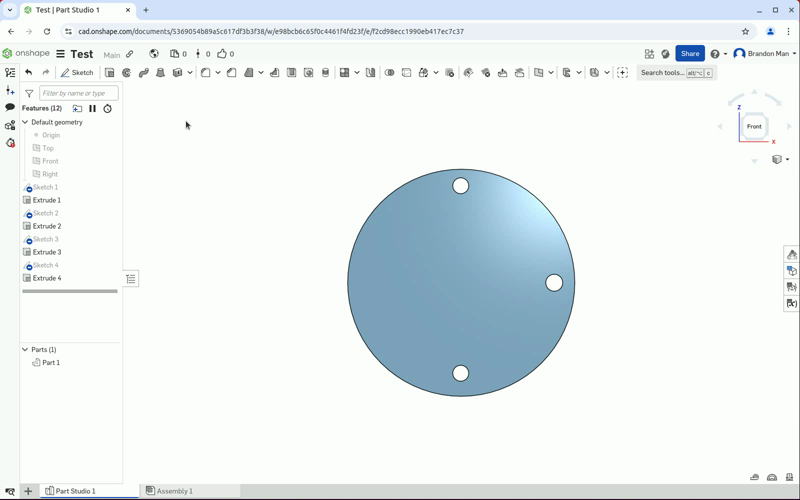
key(shift+h)
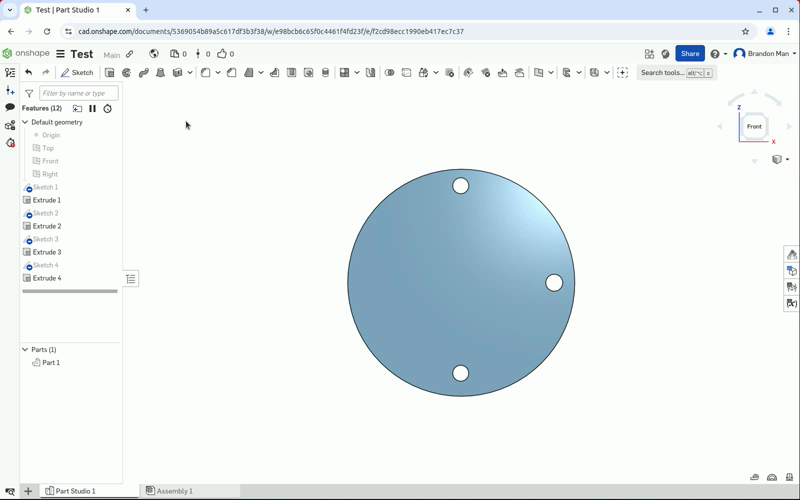
mouse_move(73, 189)
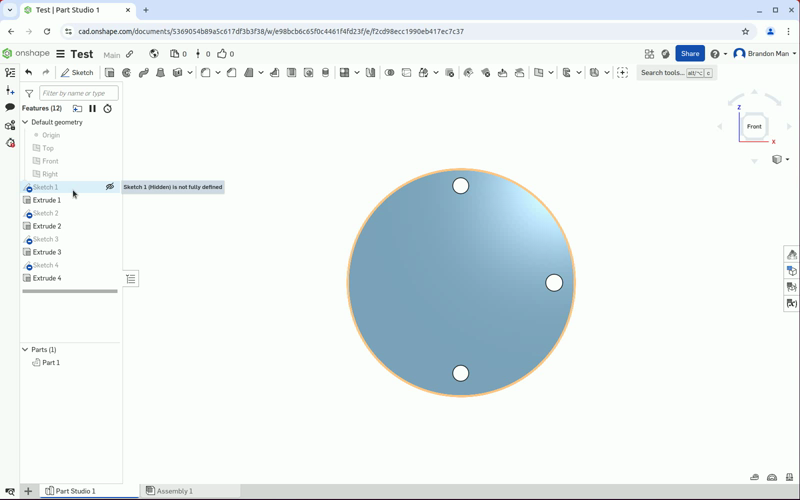
click(73, 189)
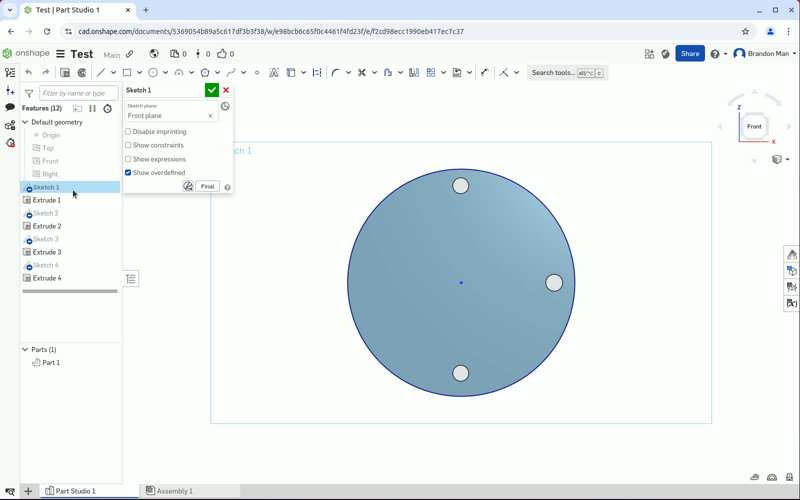
mouse_move(229, 92)
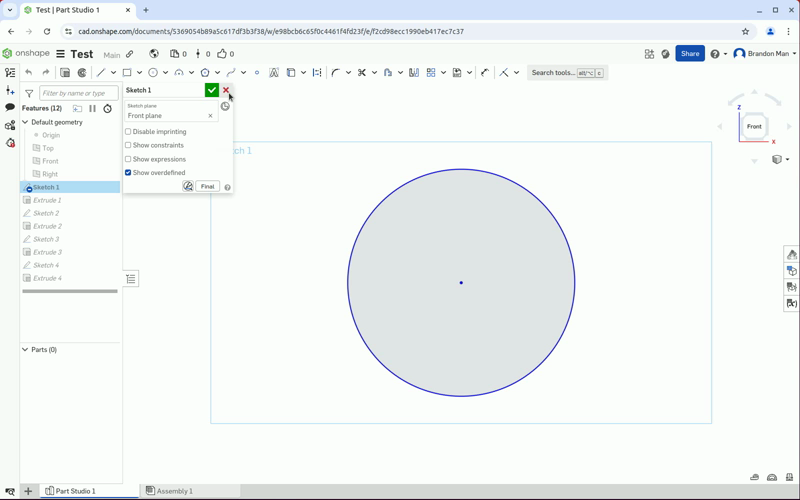
click(229, 92)
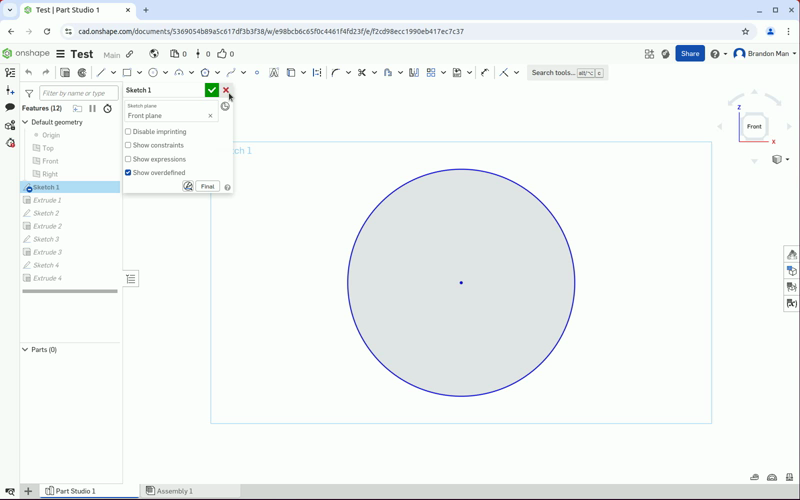
key(shift+s)
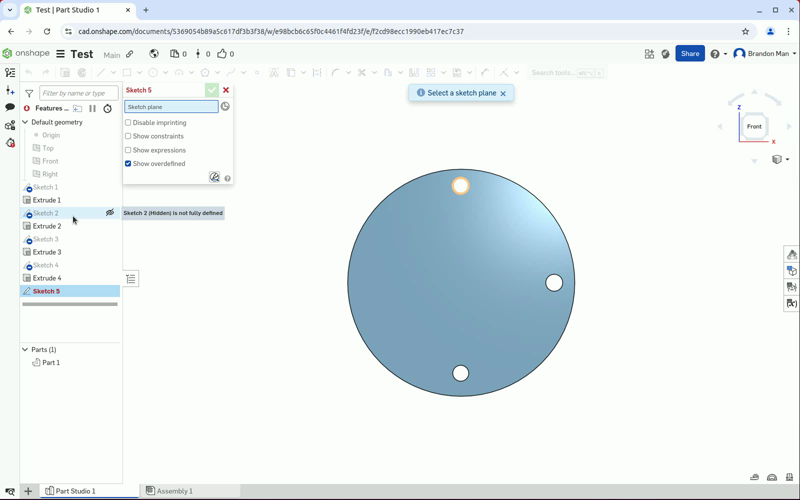
scroll(3)
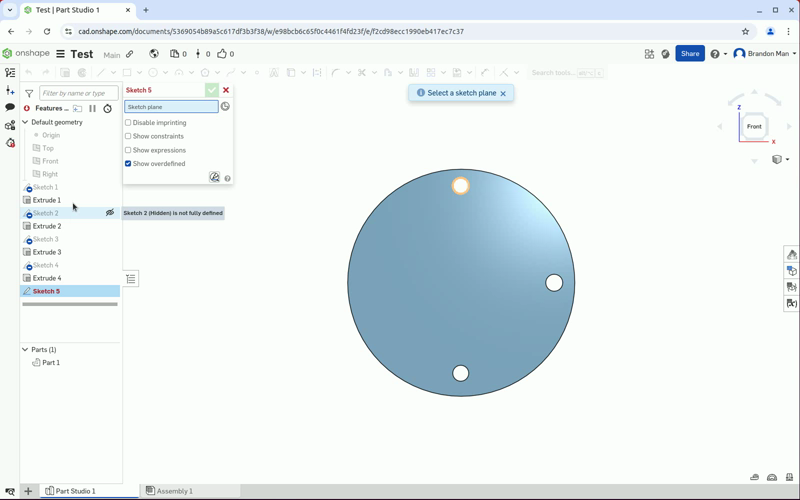
mouse_move(73, 163)
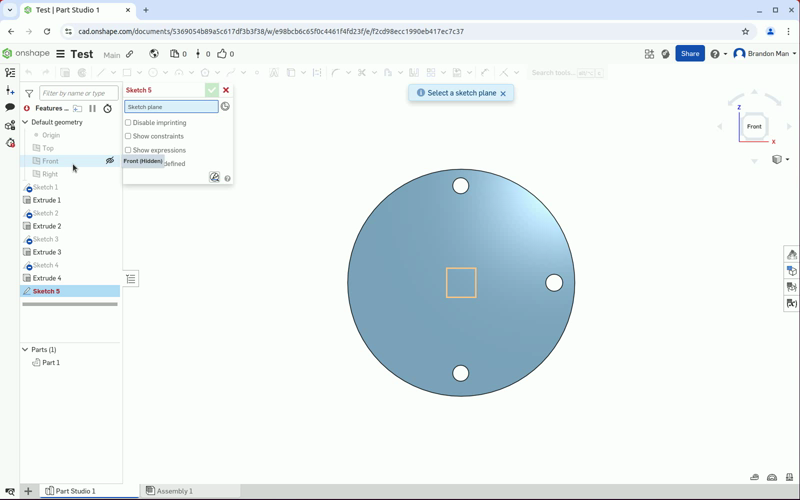
click(73, 163)
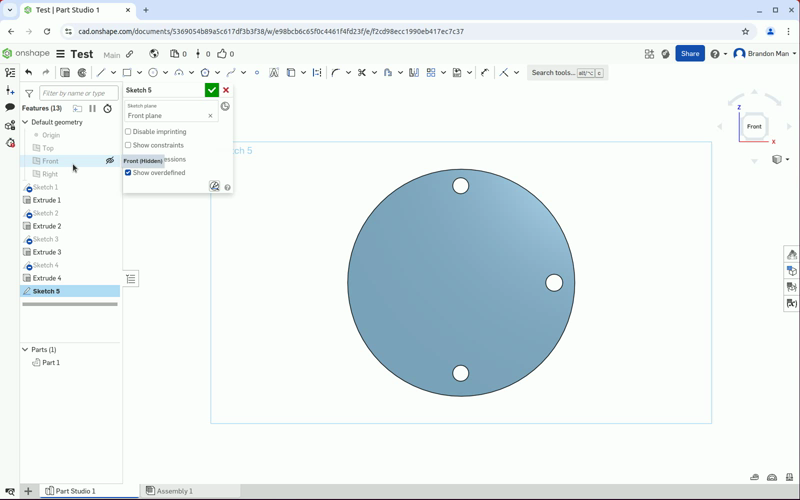
mouse_move(73, 352)
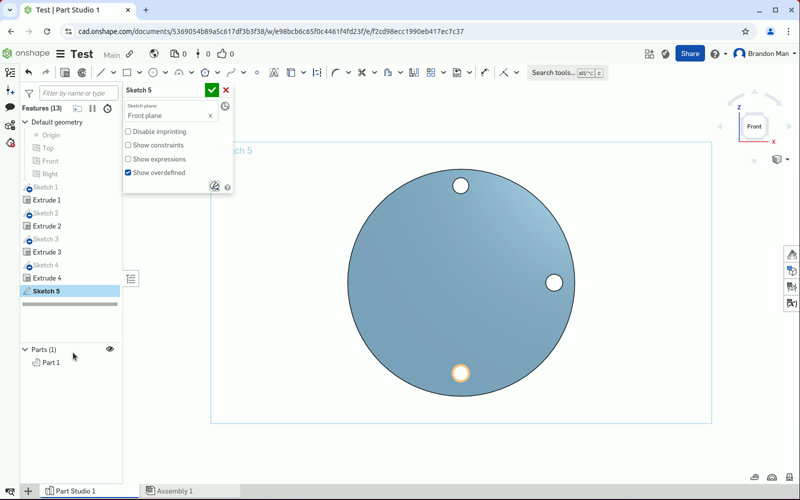
key(y)
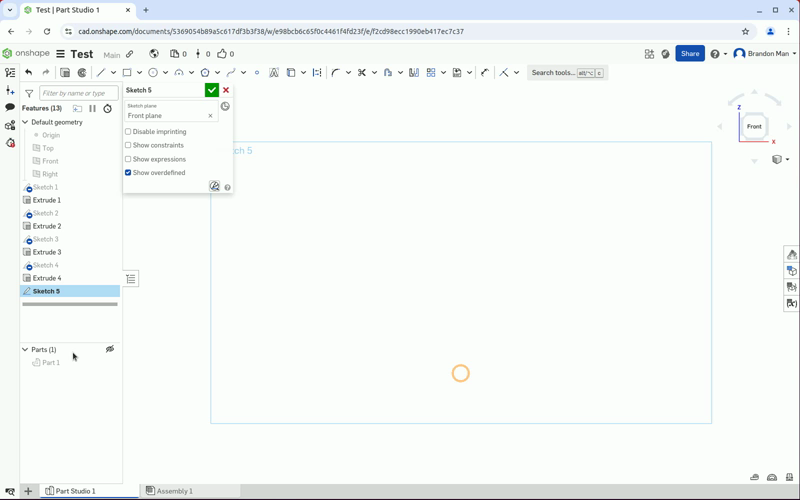
key(c)
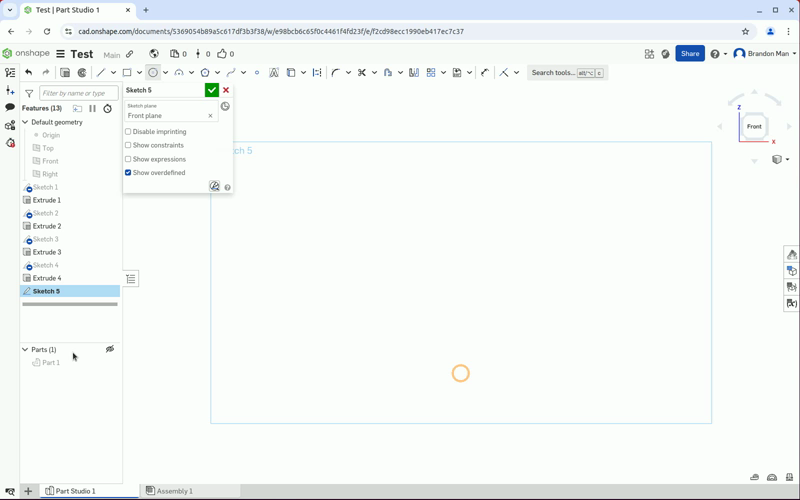
key_down(shift)
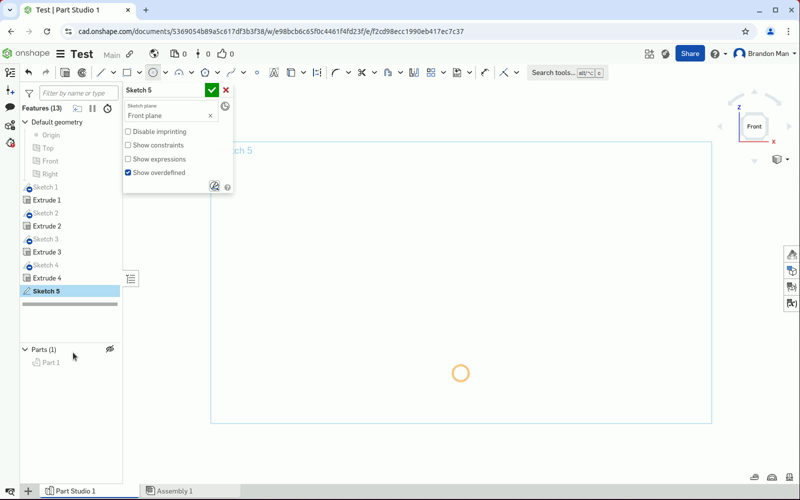
mouse_move(364, 282)
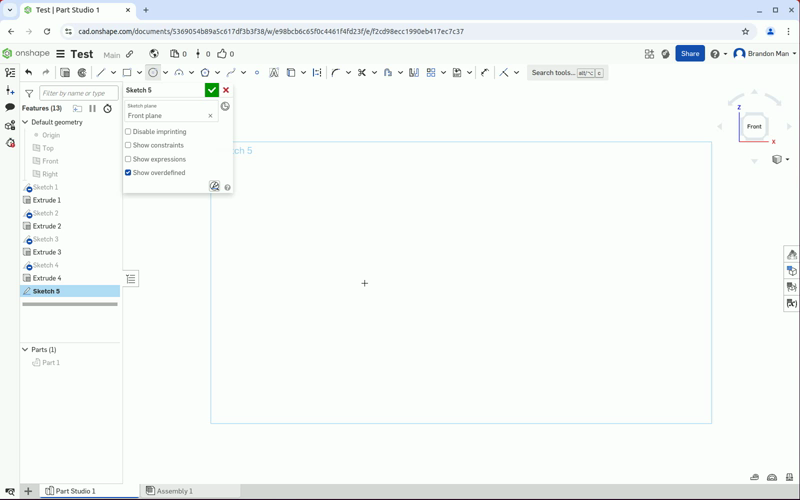
click(364, 282)
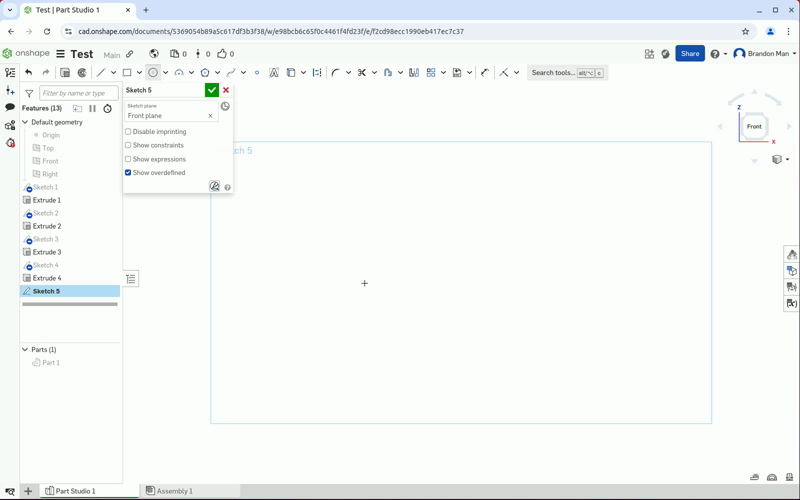
key_up(shift)
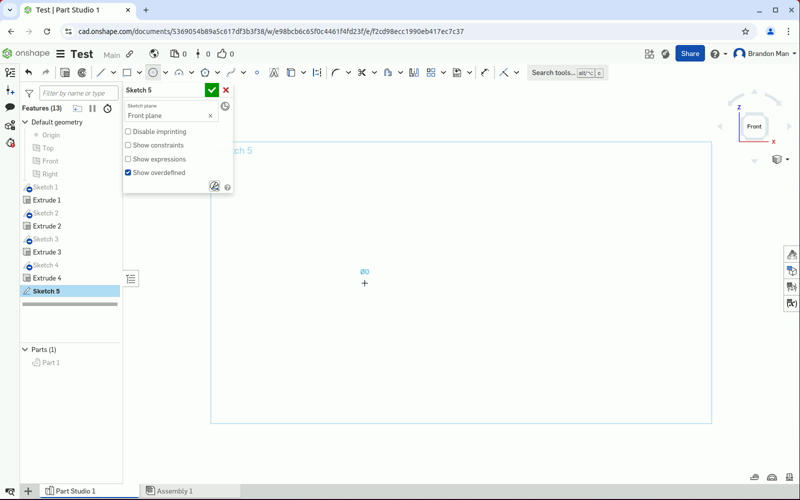
mouse_move(372, 282)
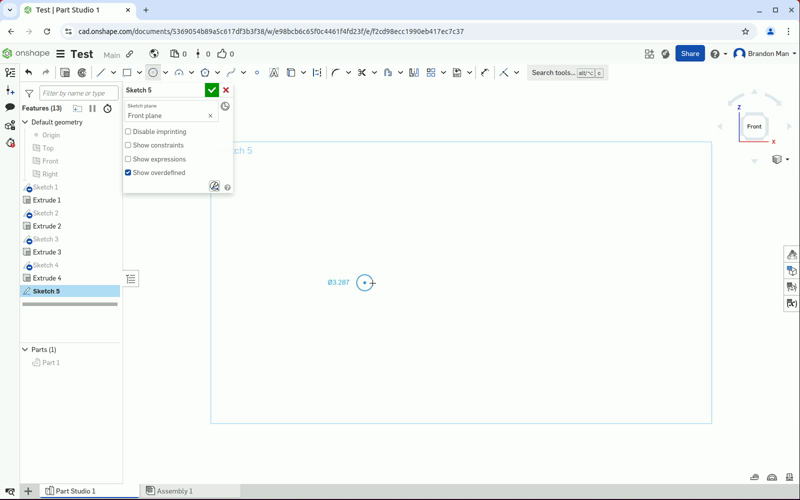
click(372, 282)
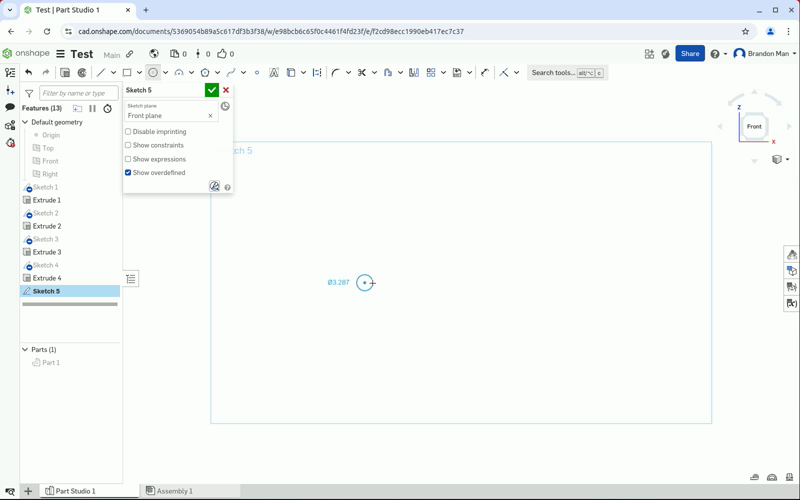
key(esc)
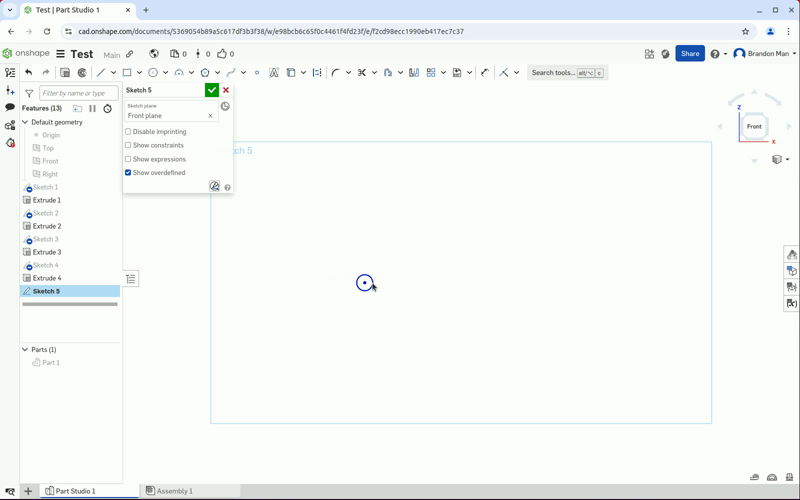
mouse_move(358, 283)
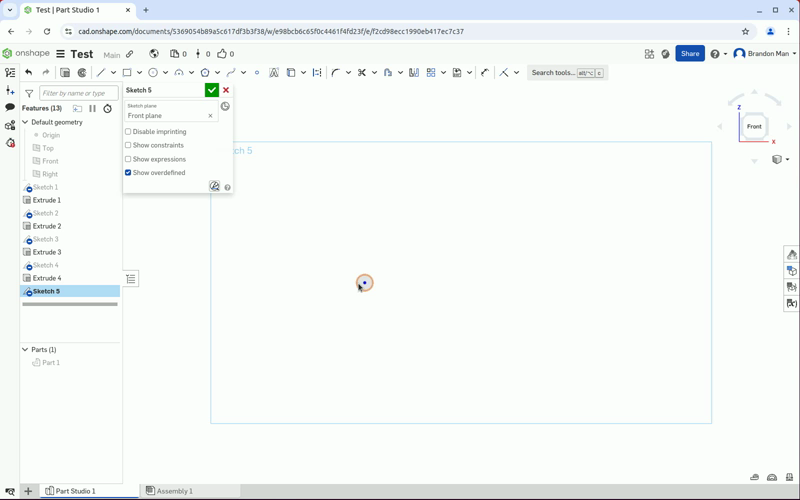
scroll(6)
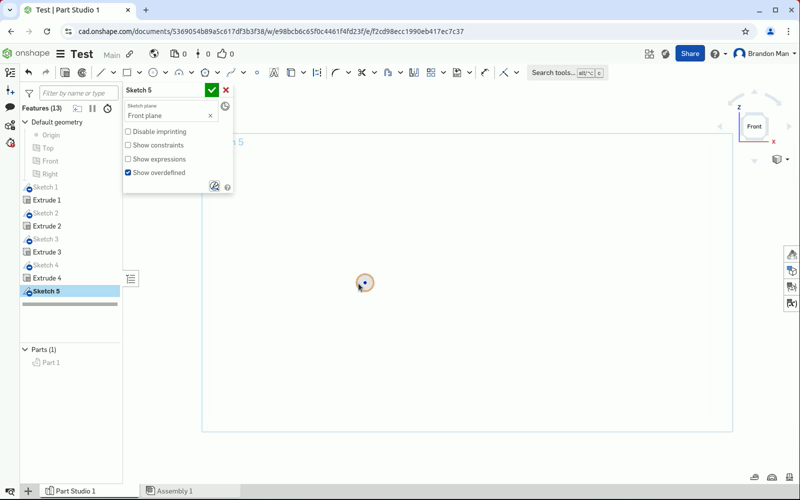
scroll(6)
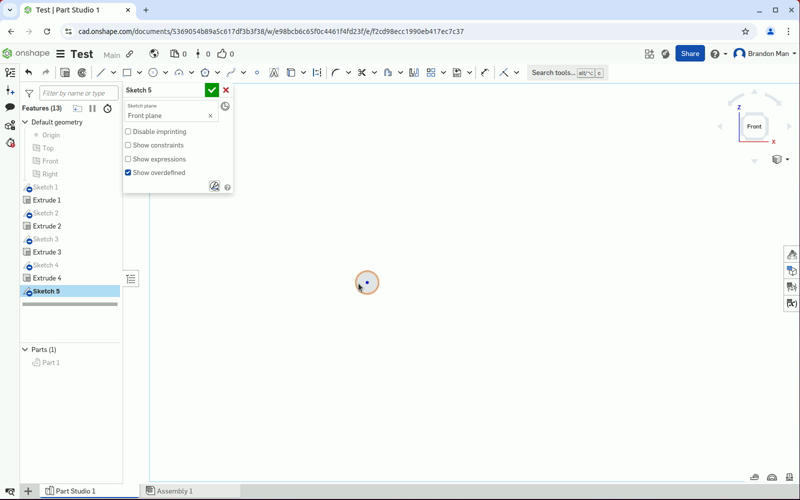
scroll(6)
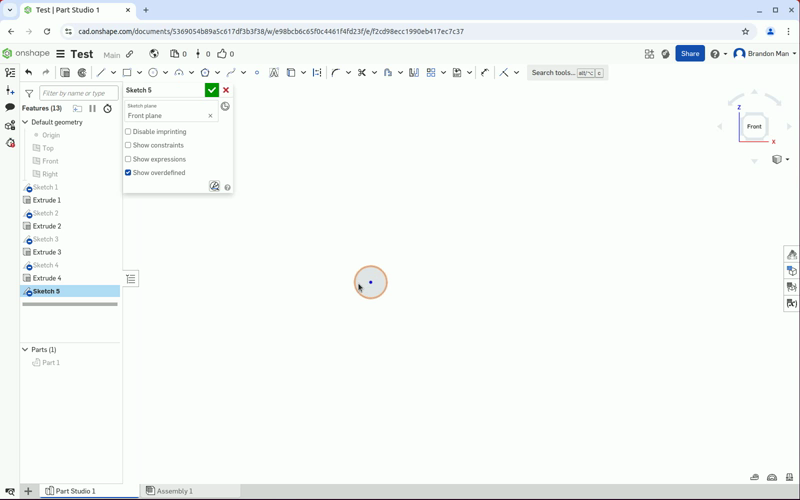
scroll(6)
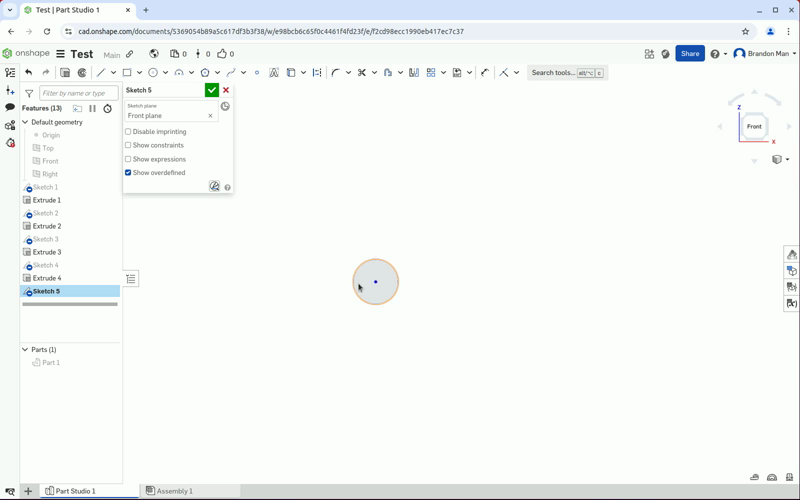
scroll(6)
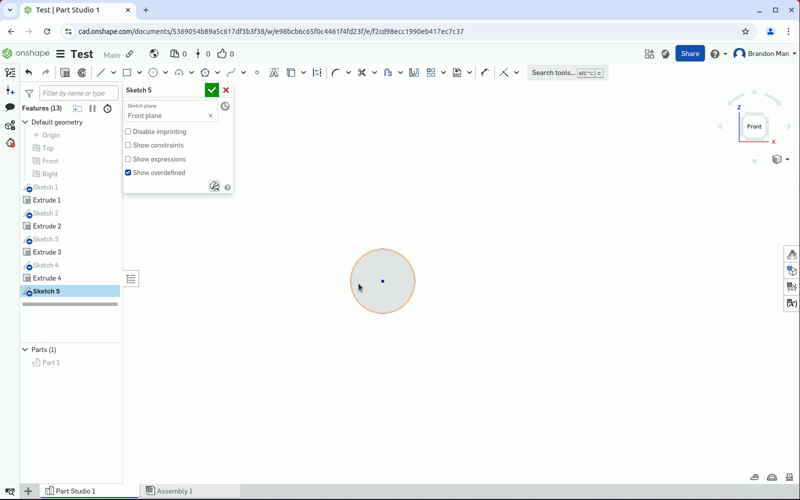
scroll(6)
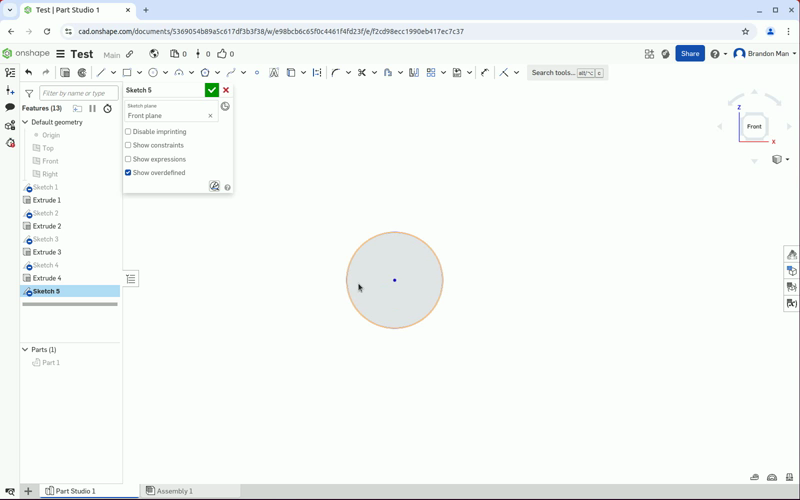
scroll(6)
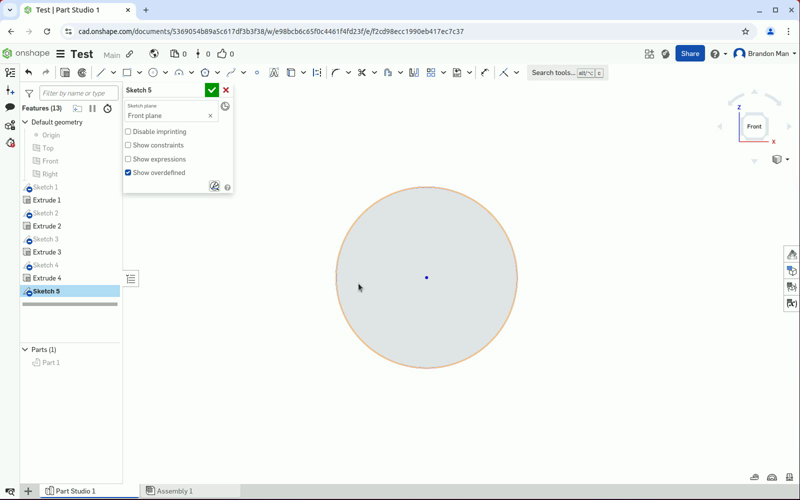
click(358, 283)
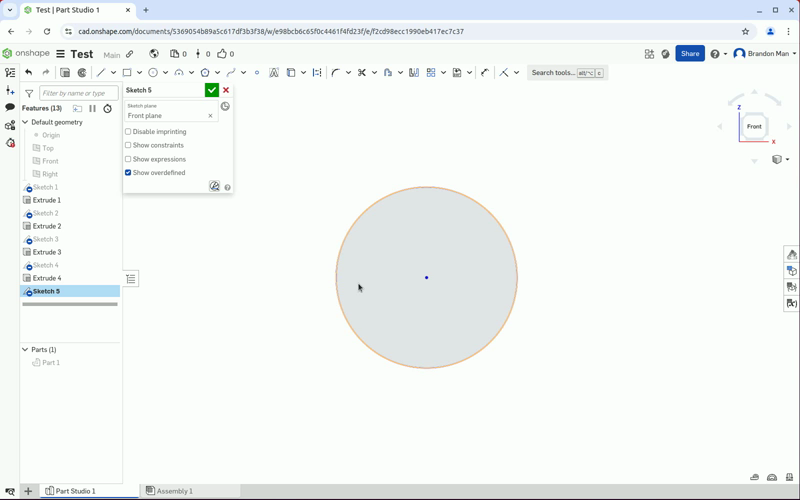
scroll(-6)
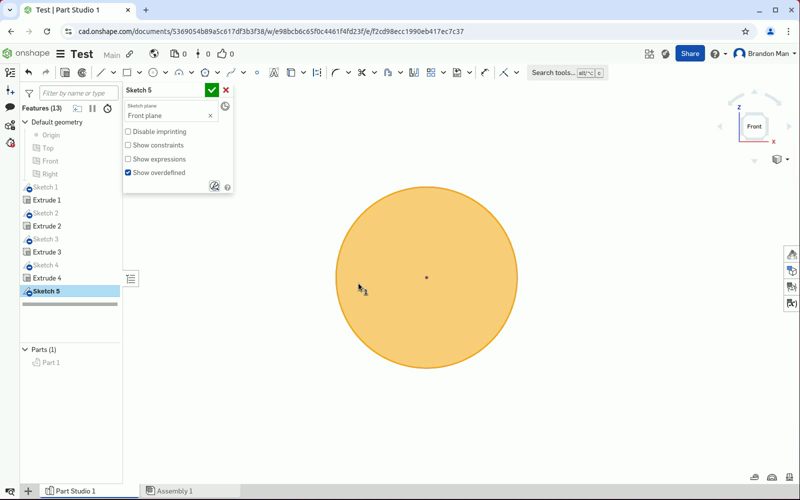
scroll(-6)
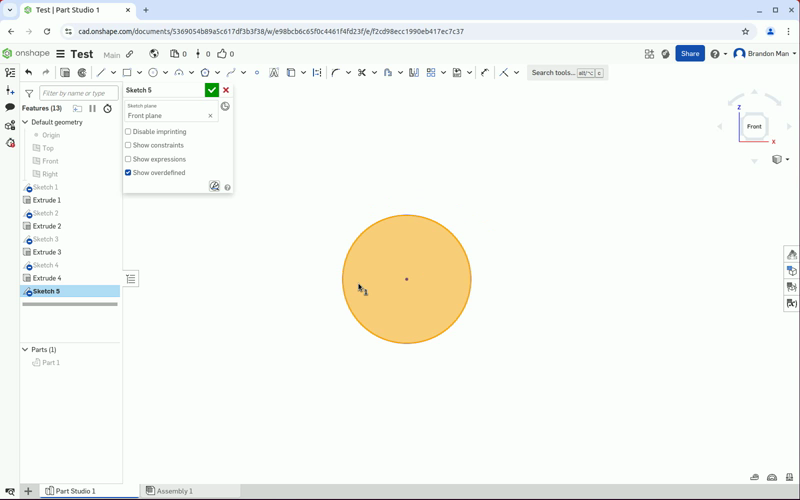
scroll(-6)
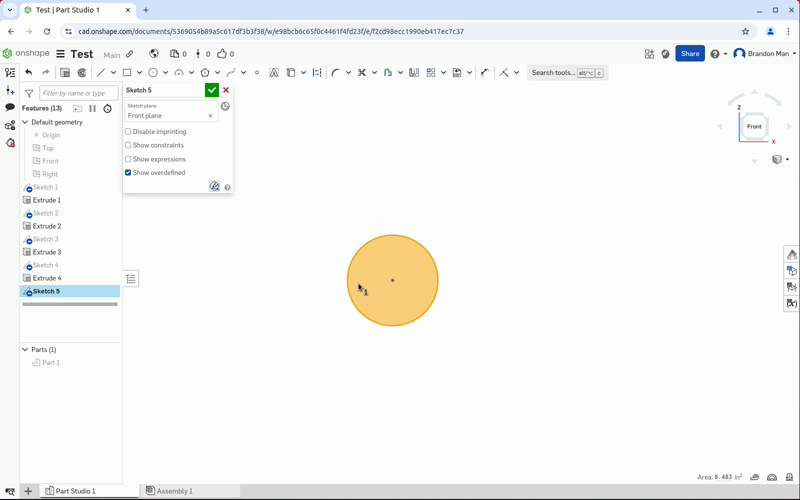
scroll(-6)
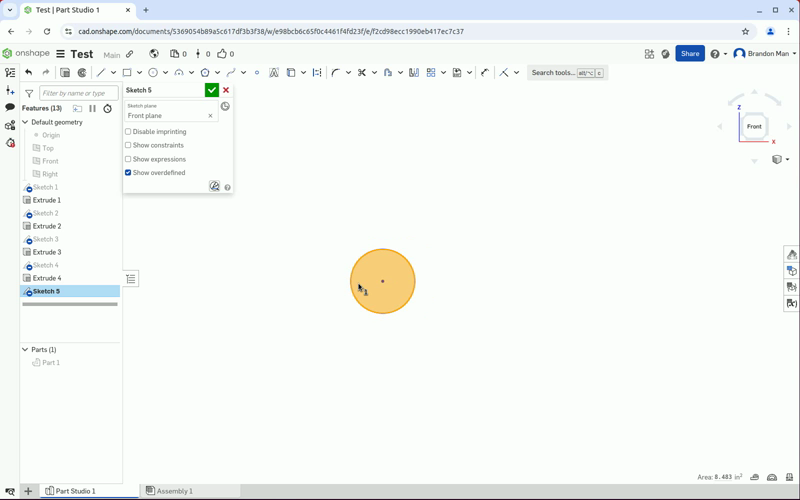
scroll(-6)
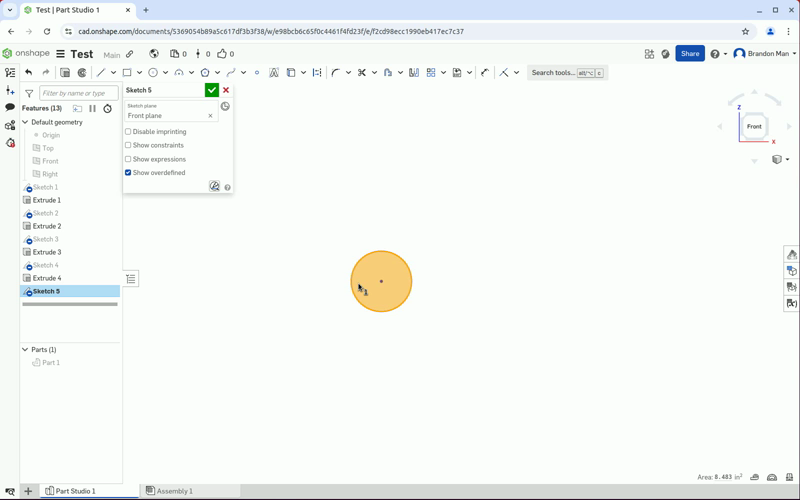
scroll(-6)
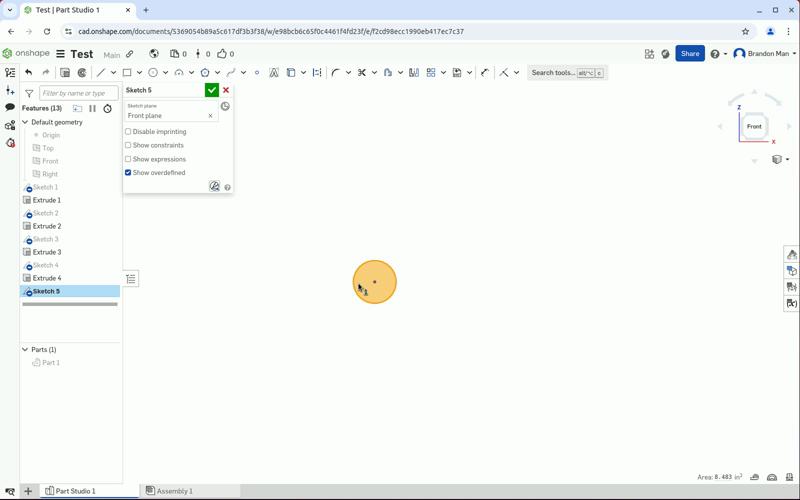
scroll(-6)
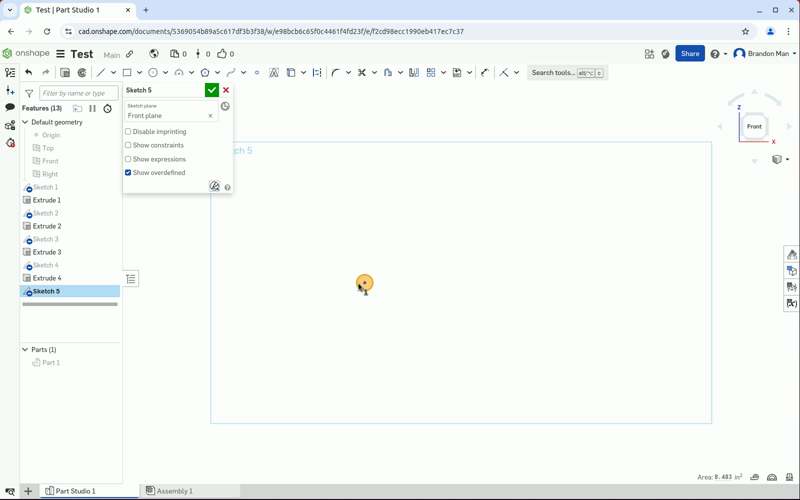
mouse_move(73, 352)
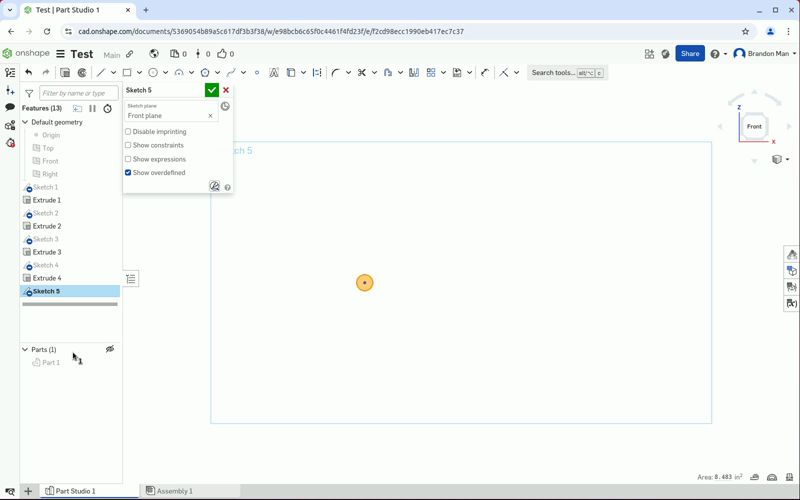
key(shift+y)
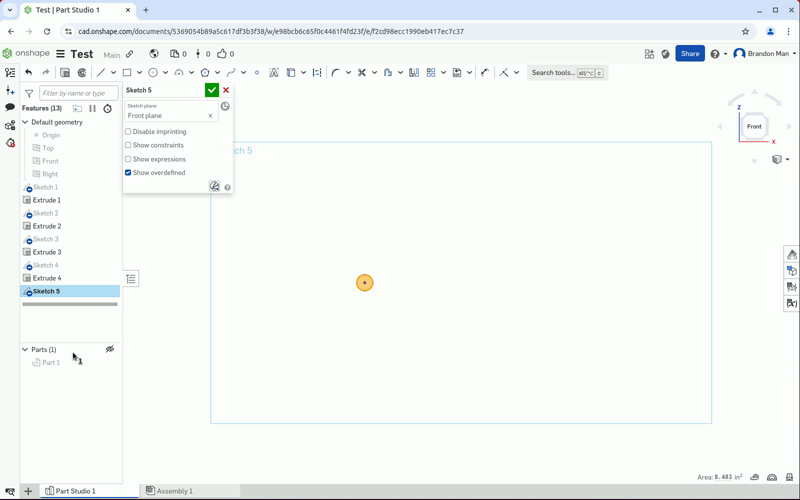
key(shift+e)
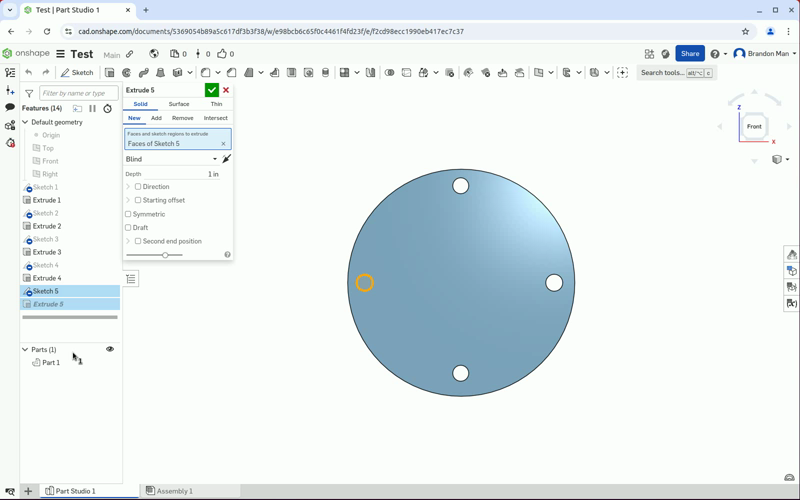
mouse_move(143, 106)
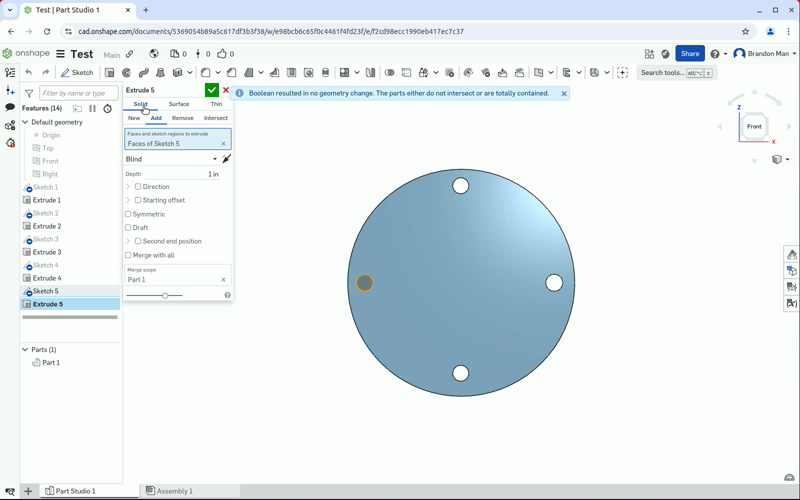
click(143, 106)
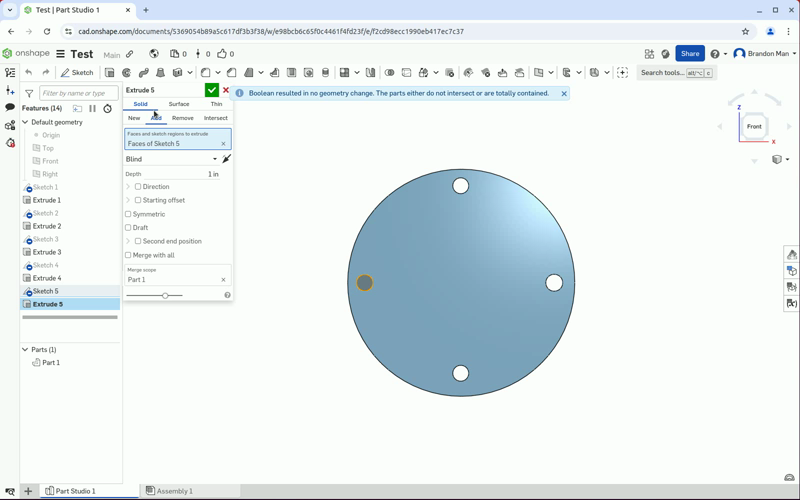
mouse_move(186, 120)
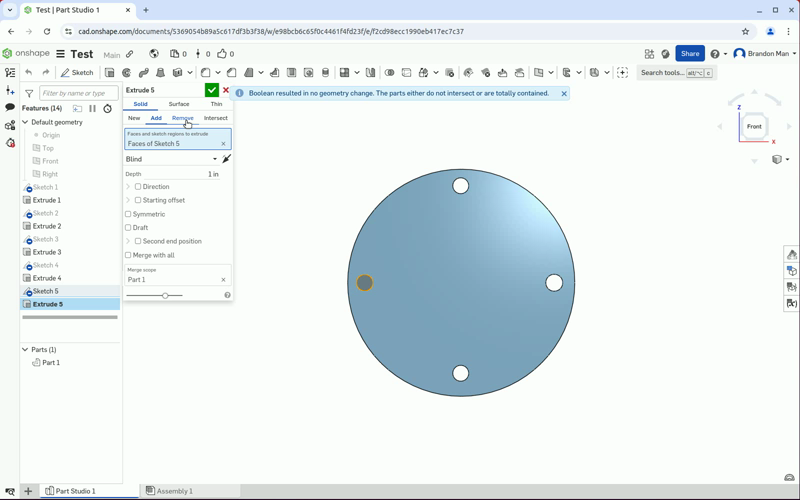
click(186, 120)
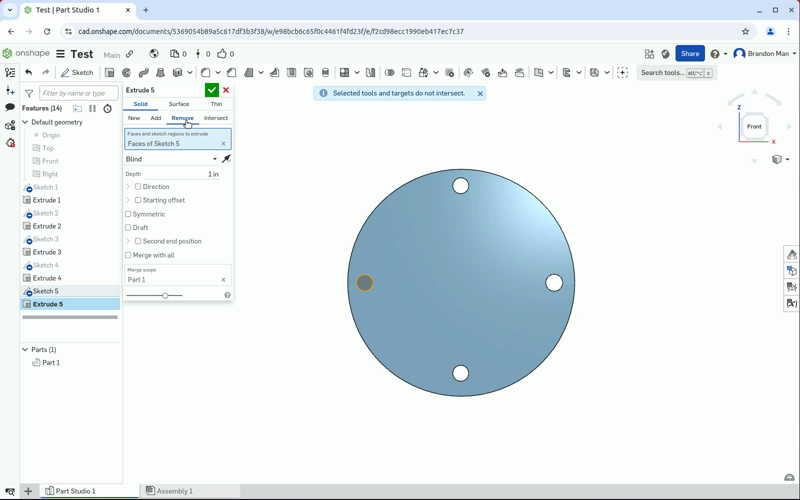
key(tab, 4)
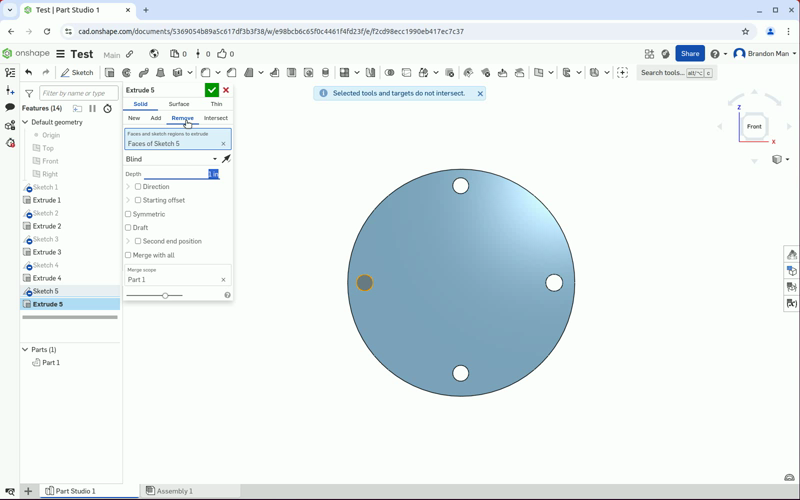
text(-12.758)
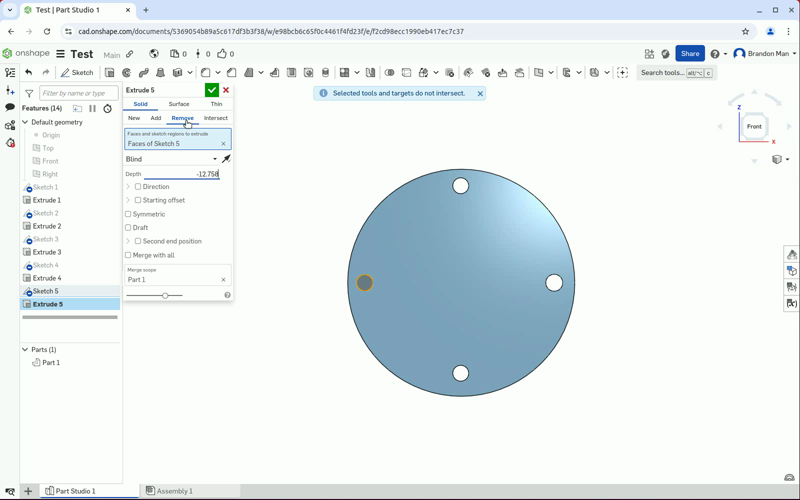
key(tab, 6)
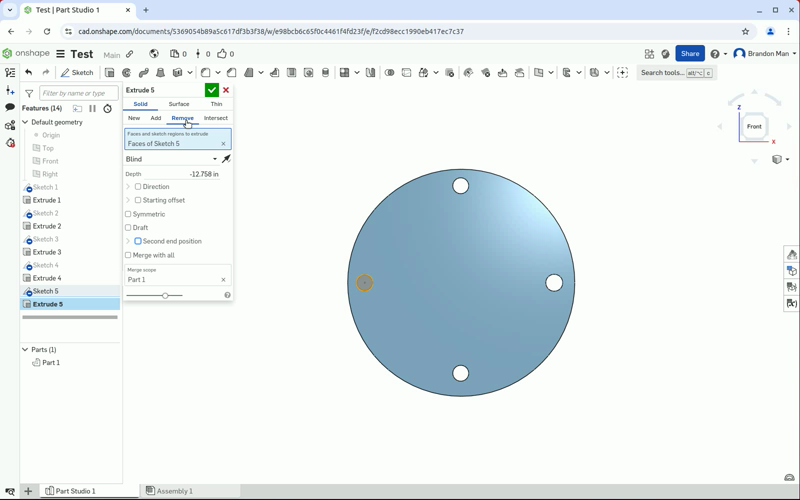
key(space)
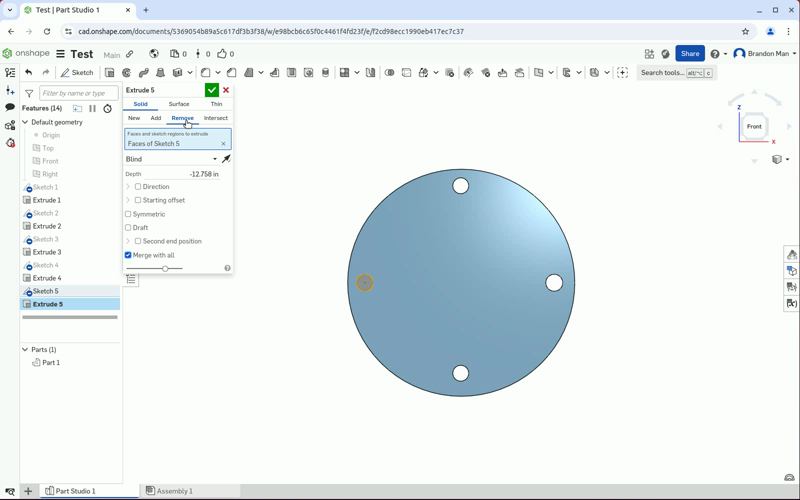
key(enter)
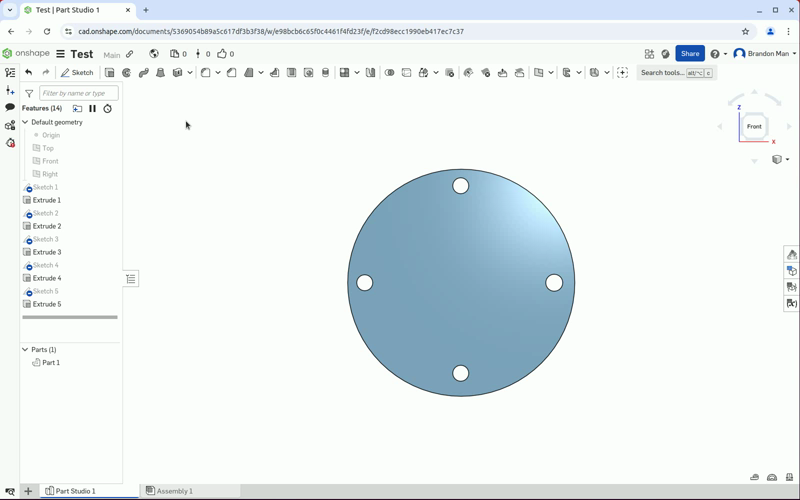
key(shift+h)
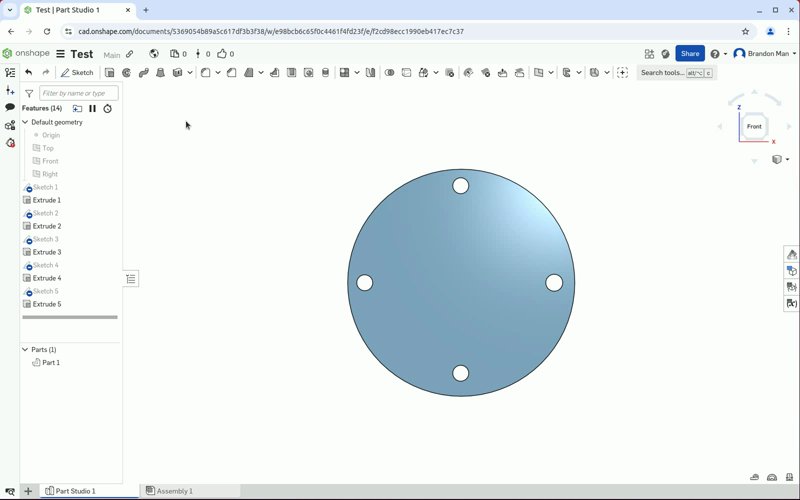
key(shift+h)
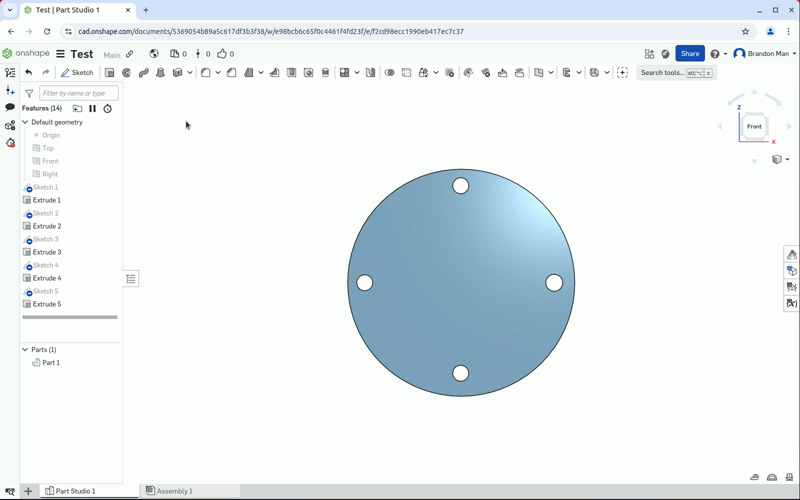
mouse_move(73, 189)
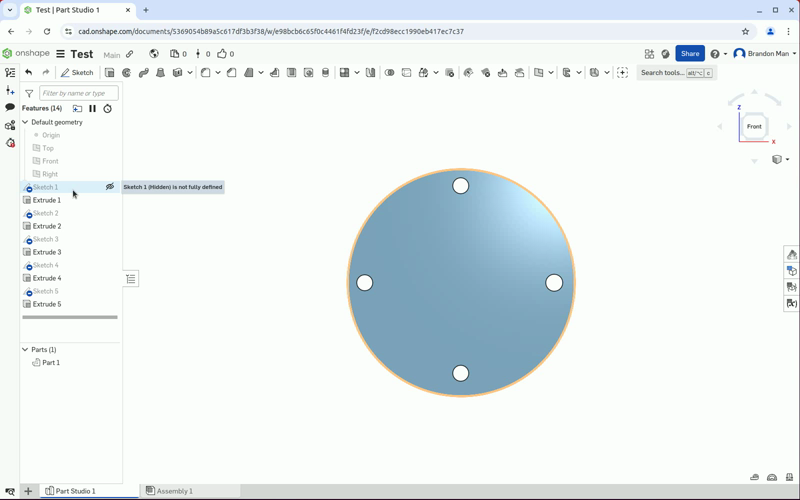
click(73, 189)
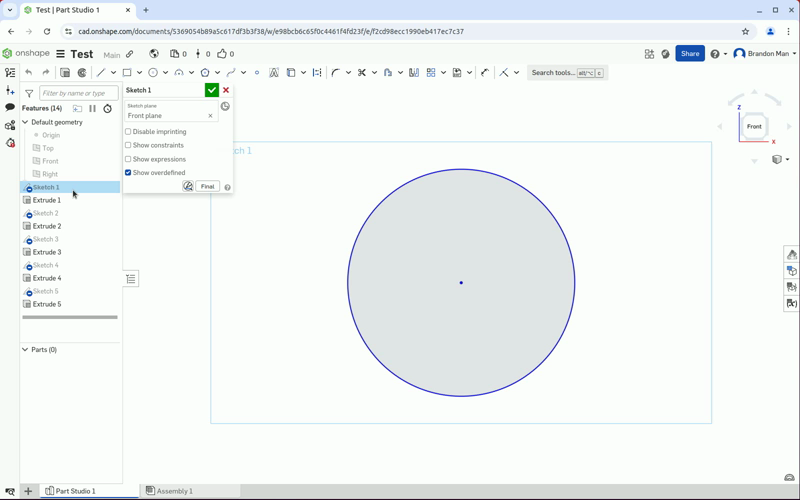
mouse_move(229, 92)
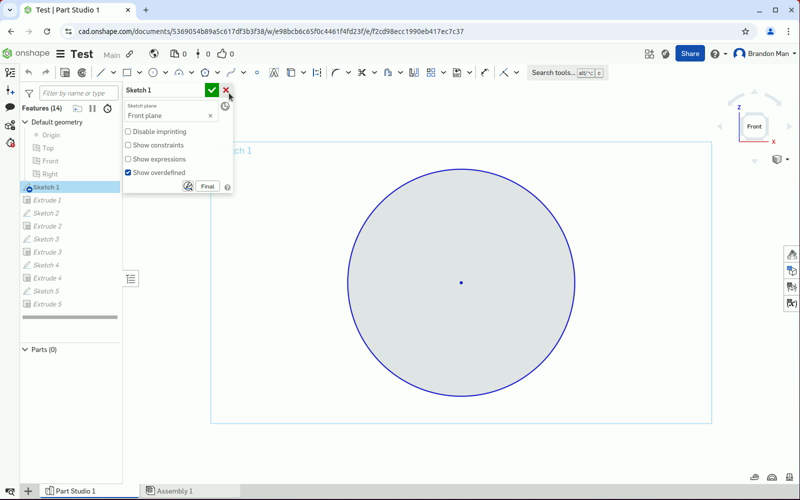
click(229, 92)
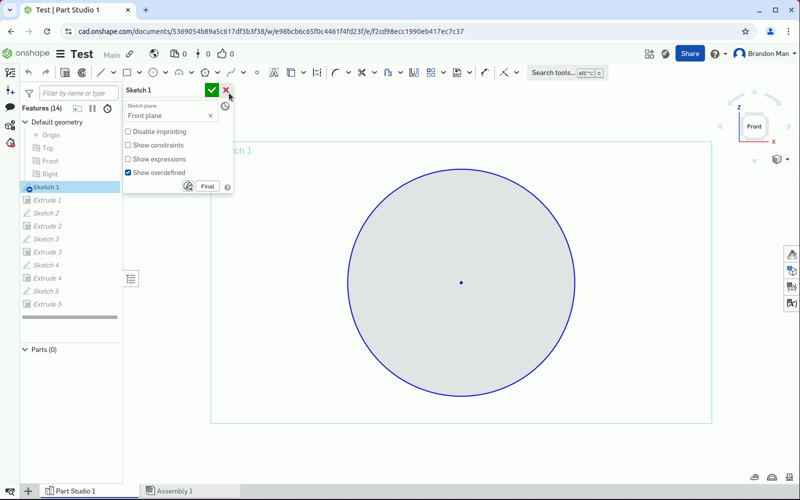
key(shift+s)
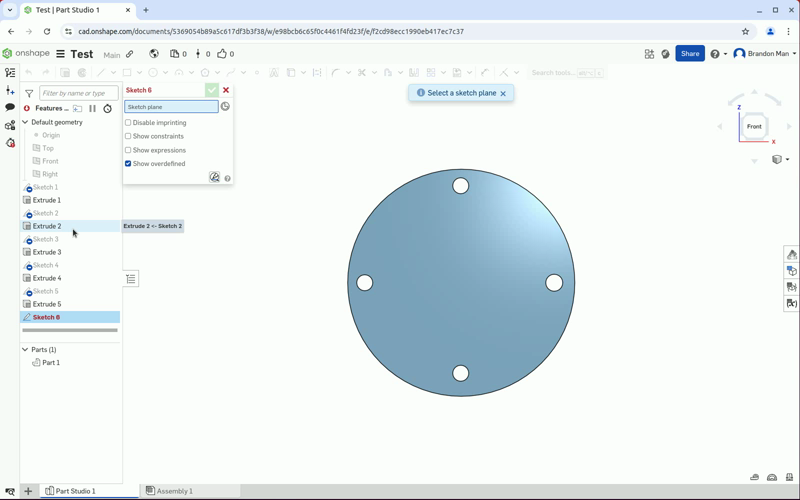
scroll(3)
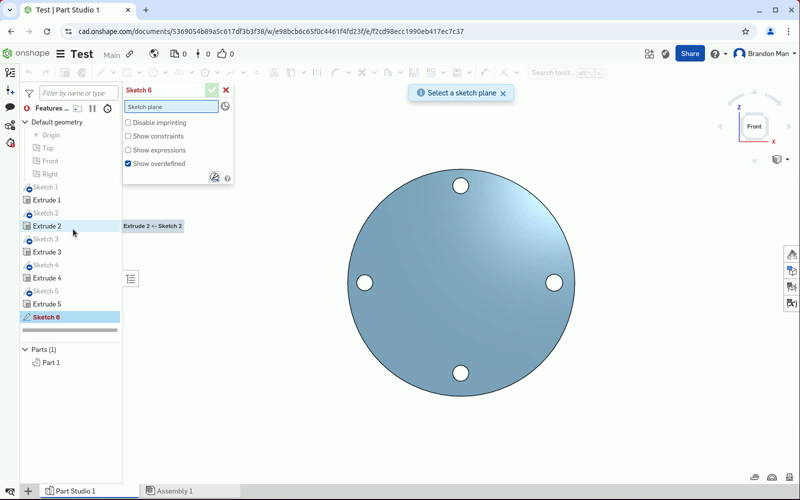
mouse_move(73, 163)
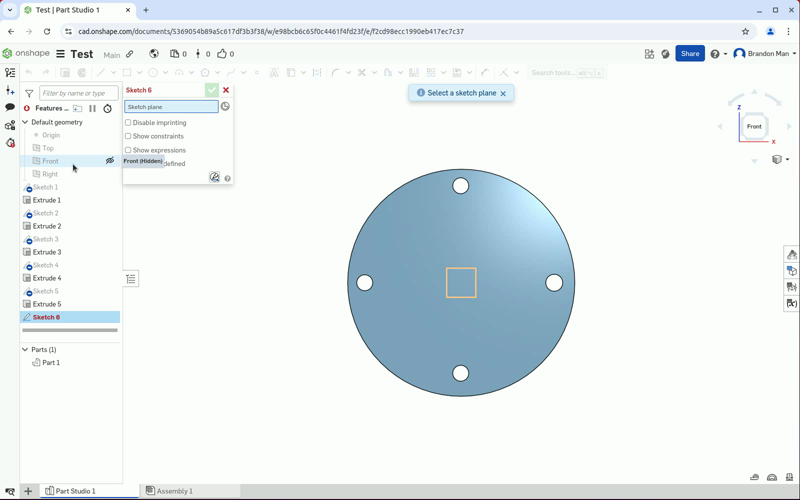
click(73, 163)
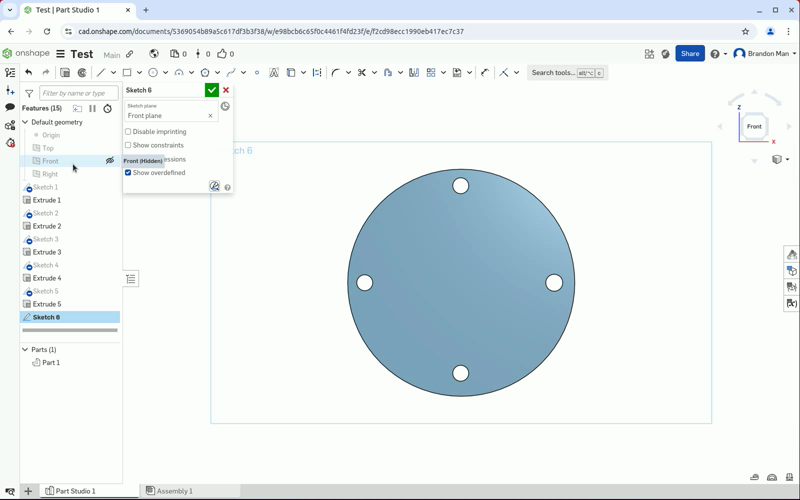
mouse_move(73, 352)
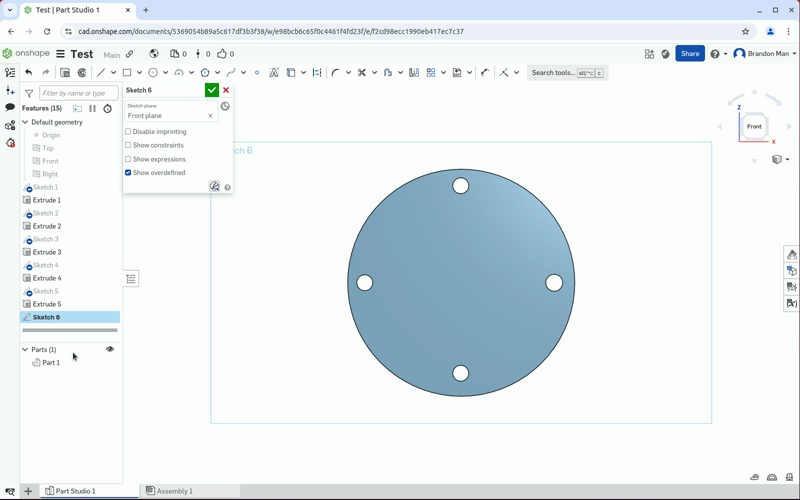
key(y)
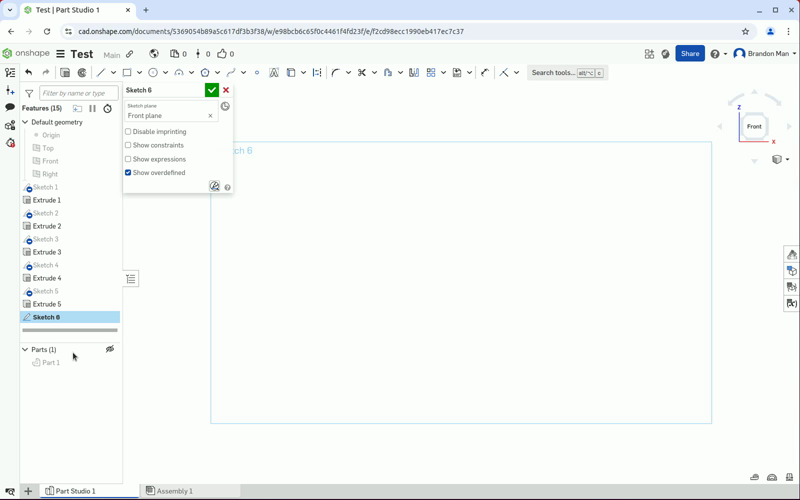
key(c)
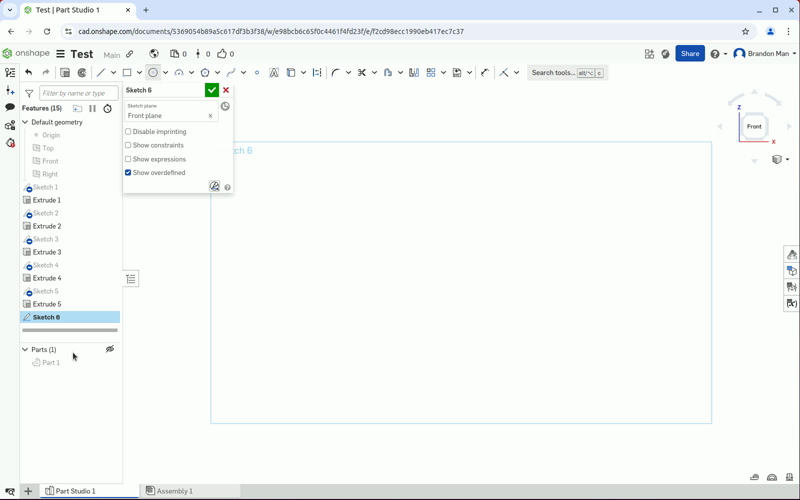
key_down(shift)
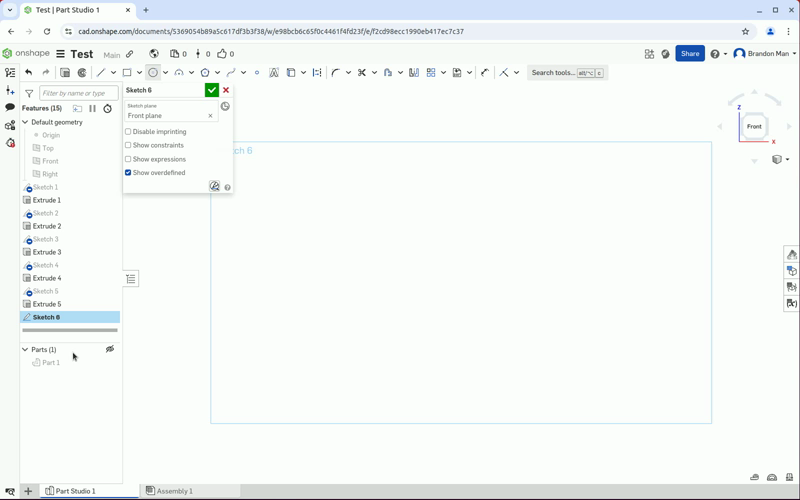
mouse_move(396, 215)
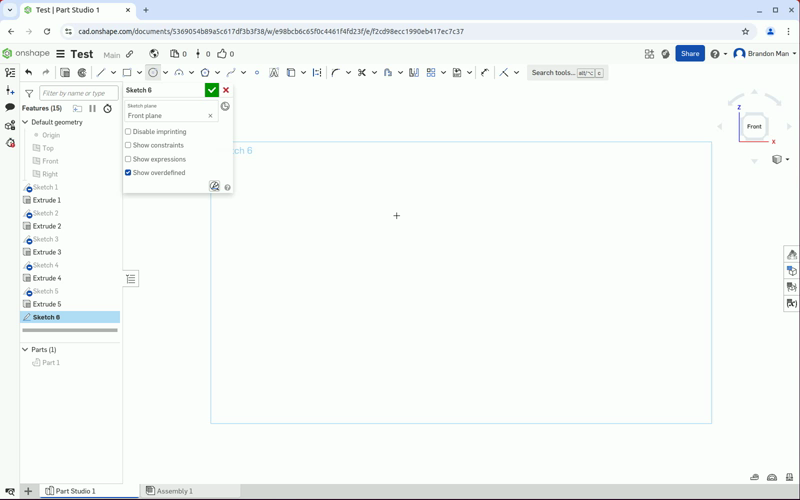
click(396, 215)
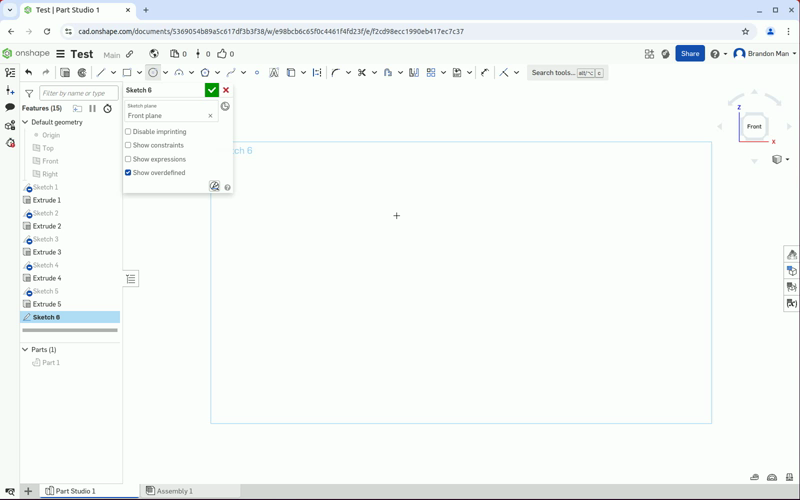
key_up(shift)
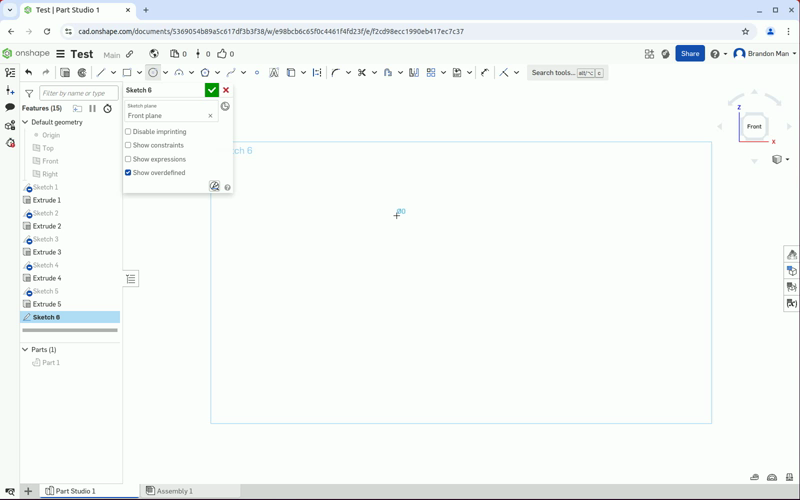
mouse_move(405, 215)
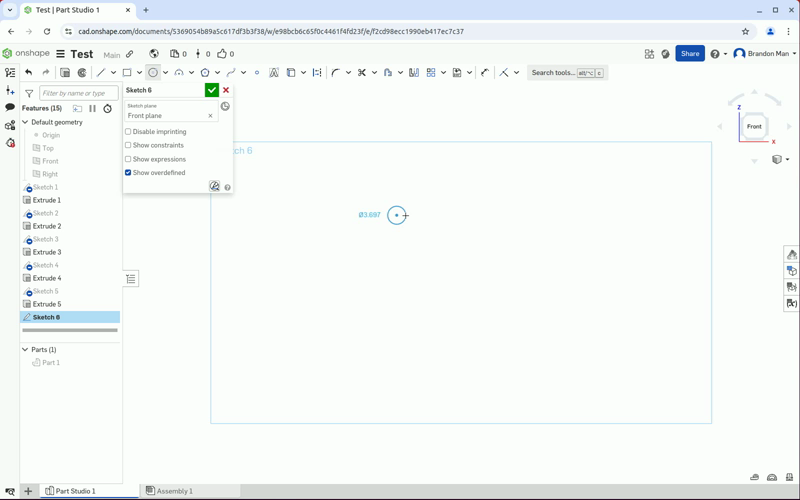
click(405, 215)
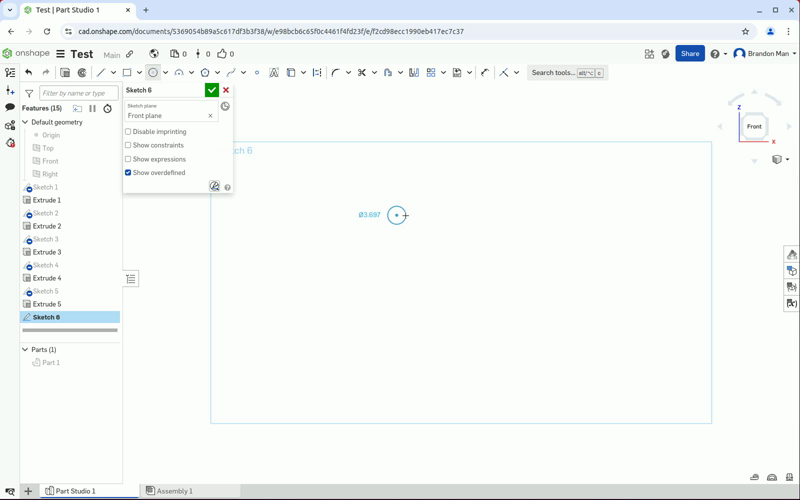
key(esc)
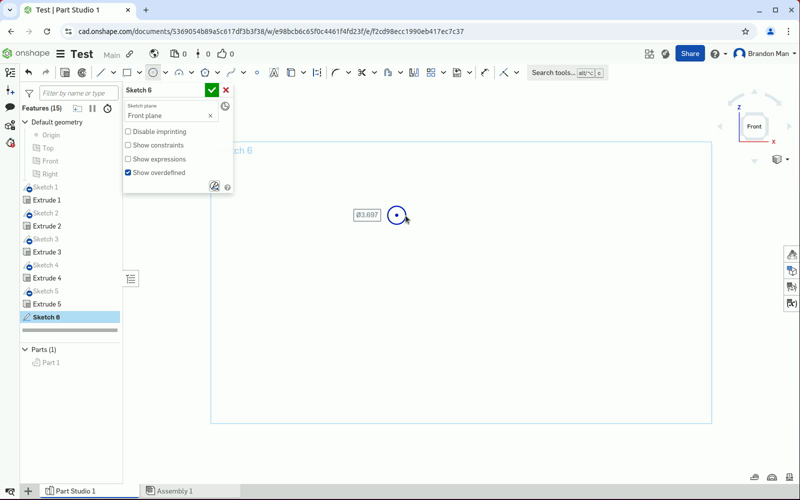
mouse_move(395, 215)
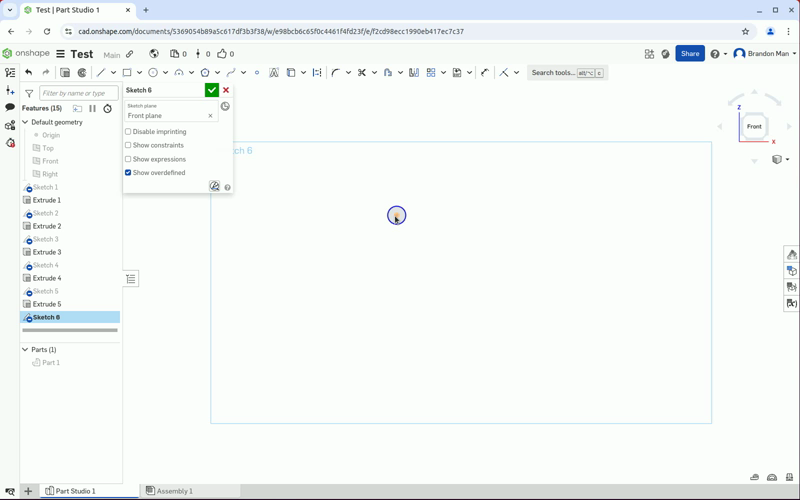
scroll(6)
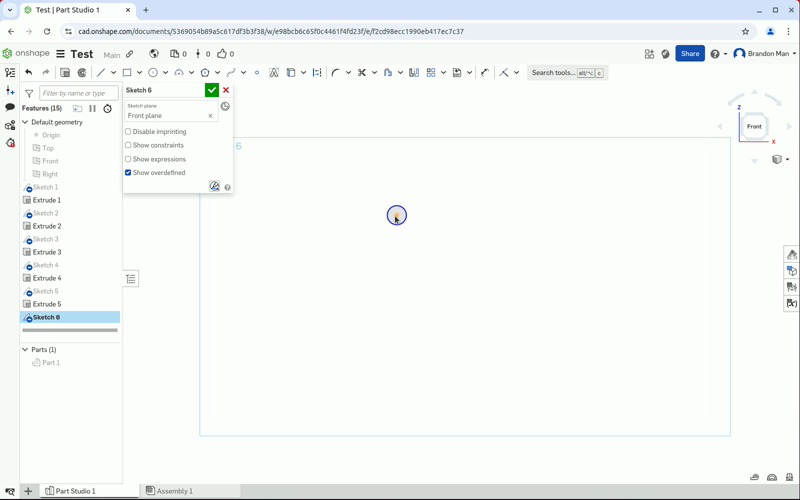
scroll(6)
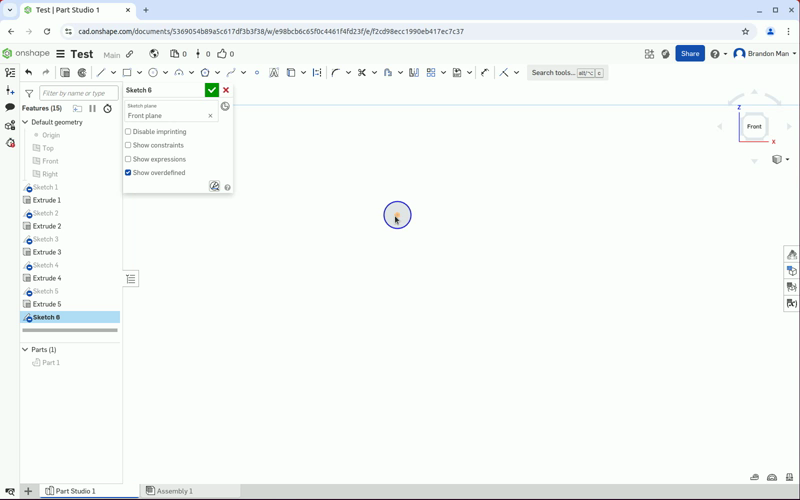
scroll(6)
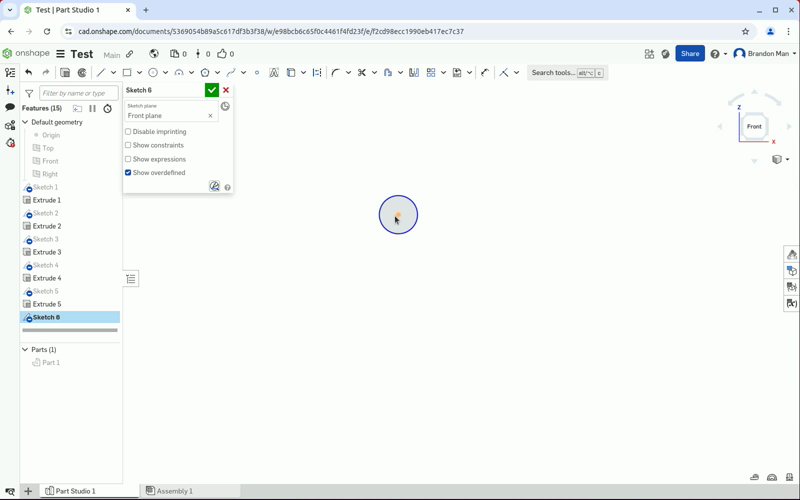
scroll(6)
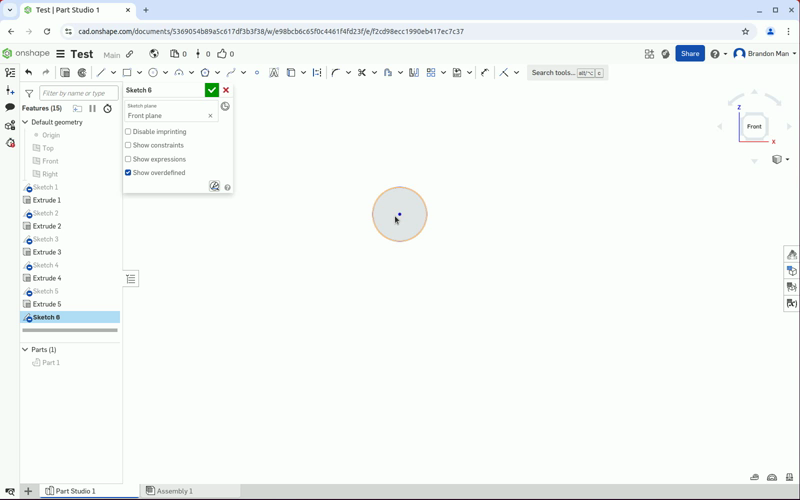
scroll(6)
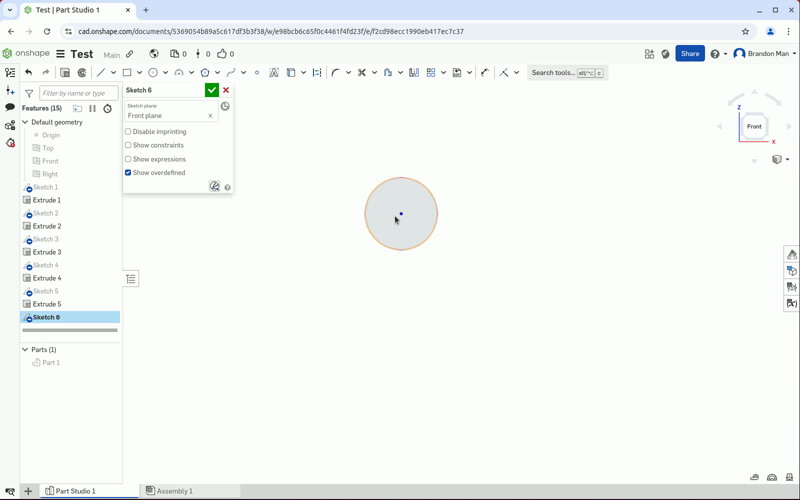
scroll(6)
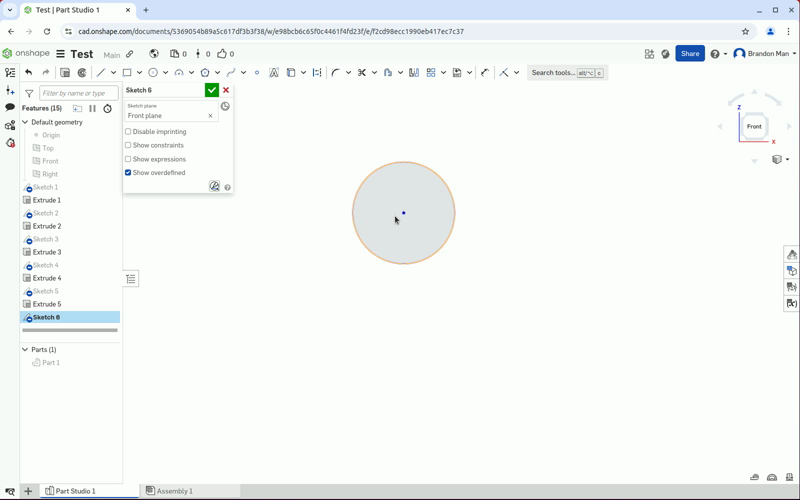
scroll(6)
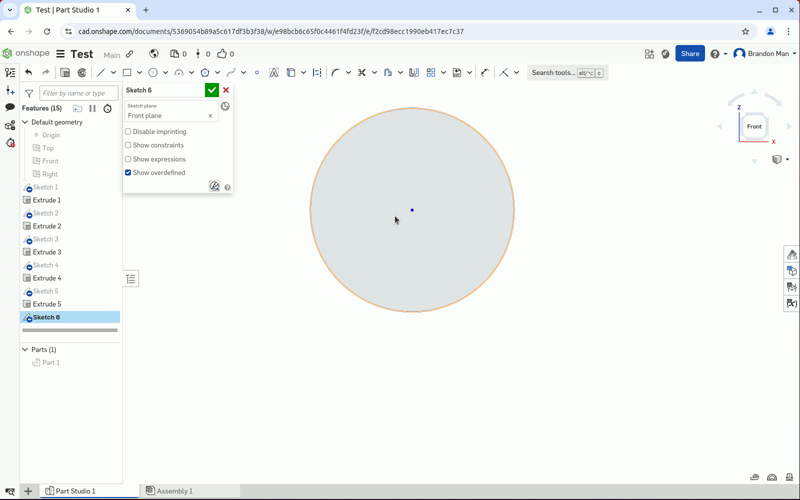
click(395, 215)
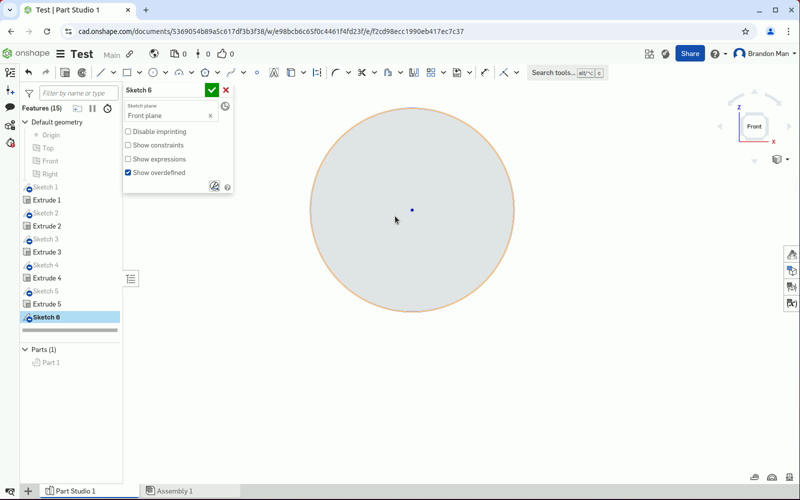
scroll(-6)
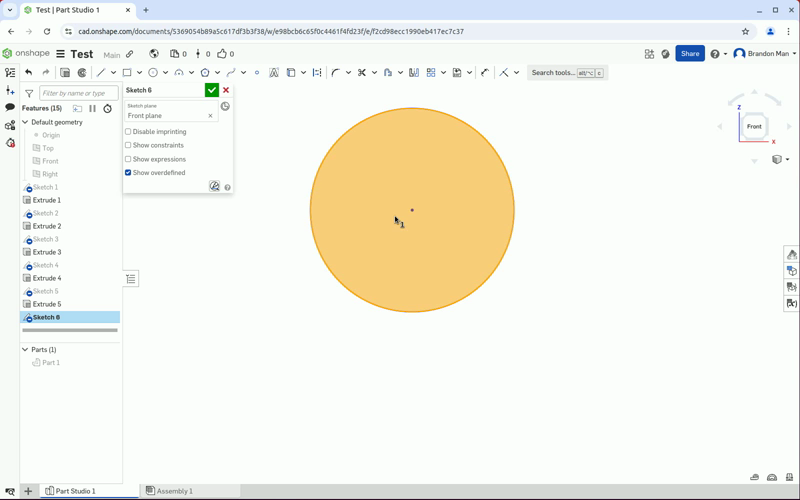
scroll(-6)
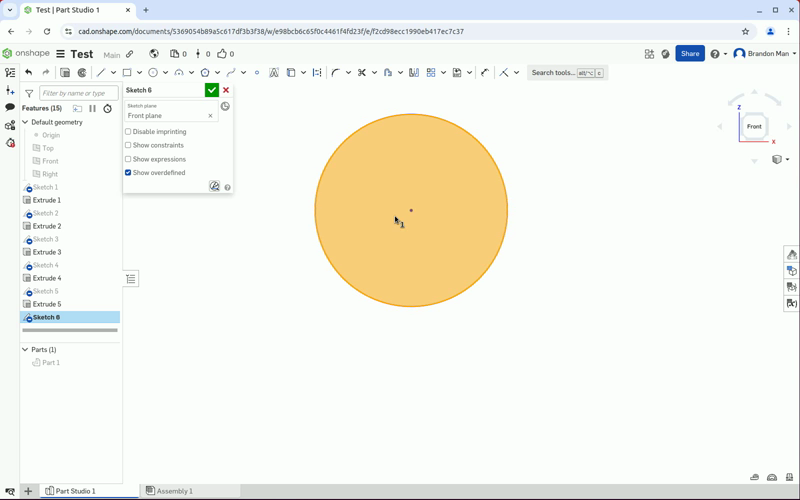
scroll(-6)
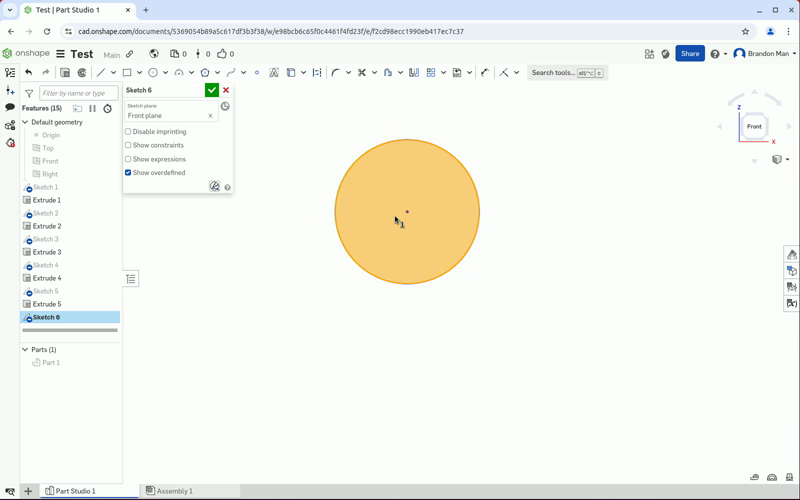
scroll(-6)
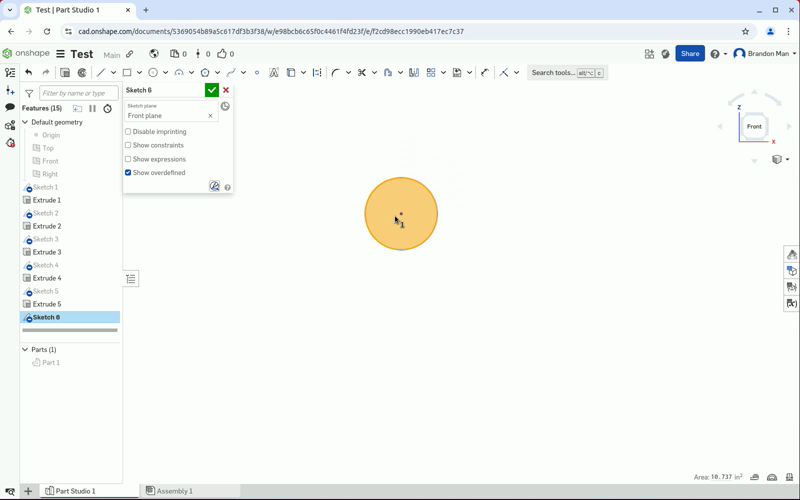
scroll(-6)
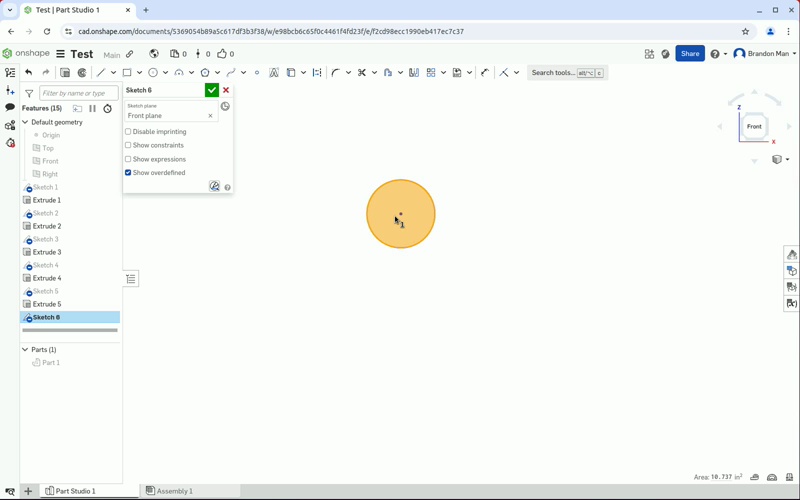
scroll(-6)
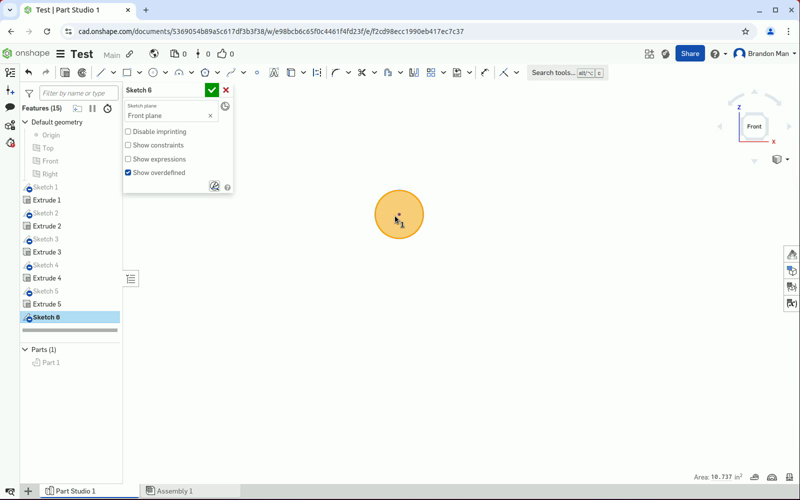
scroll(-6)
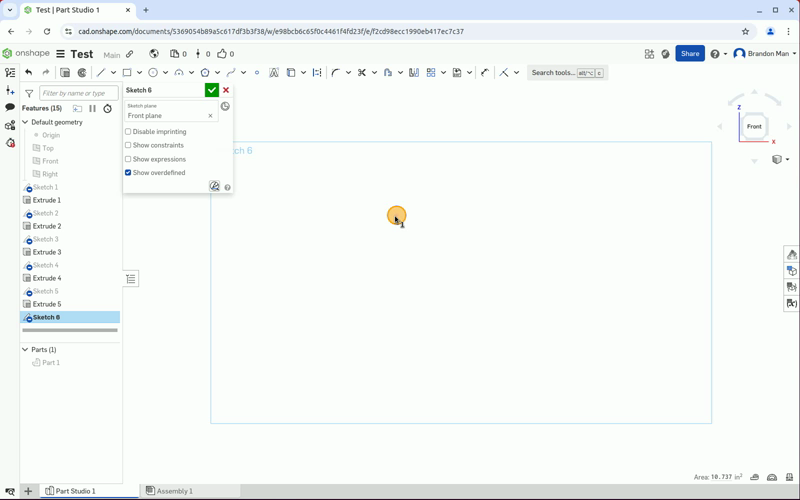
mouse_move(73, 352)
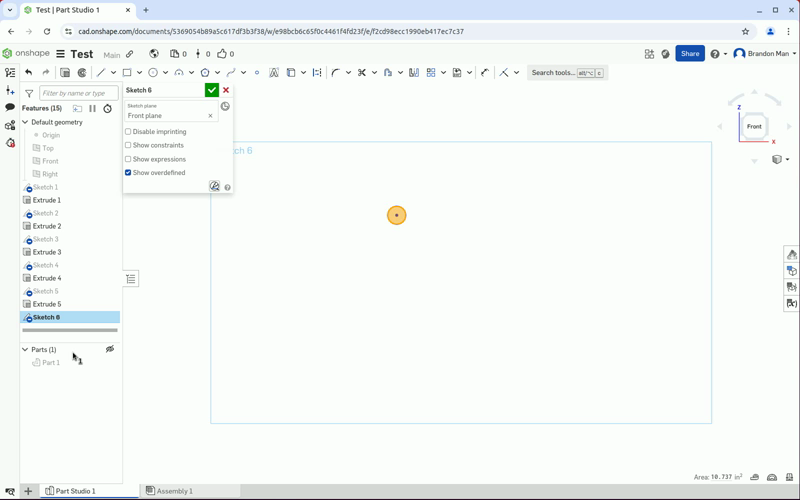
key(shift+y)
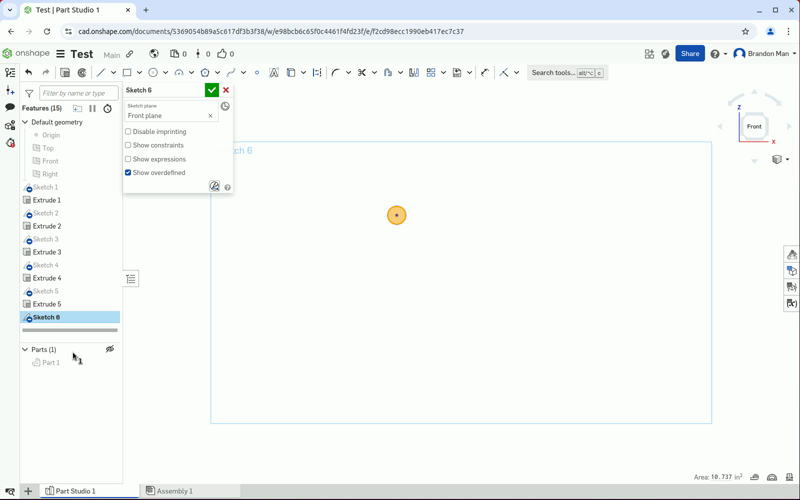
key(shift+e)
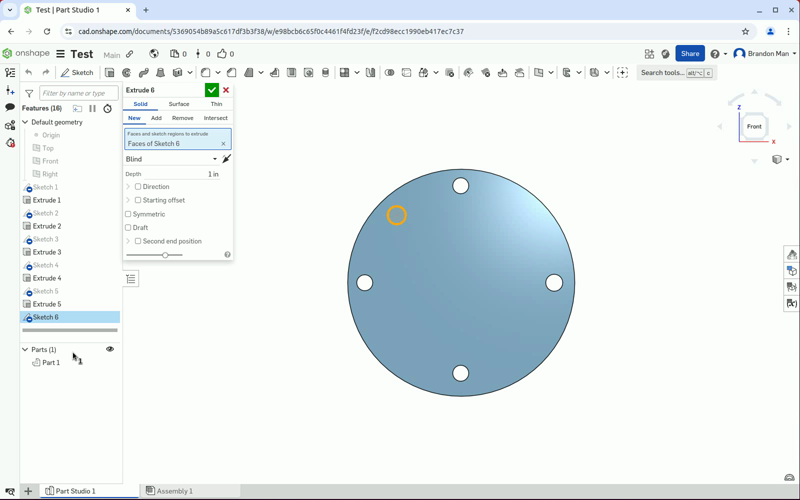
mouse_move(143, 106)
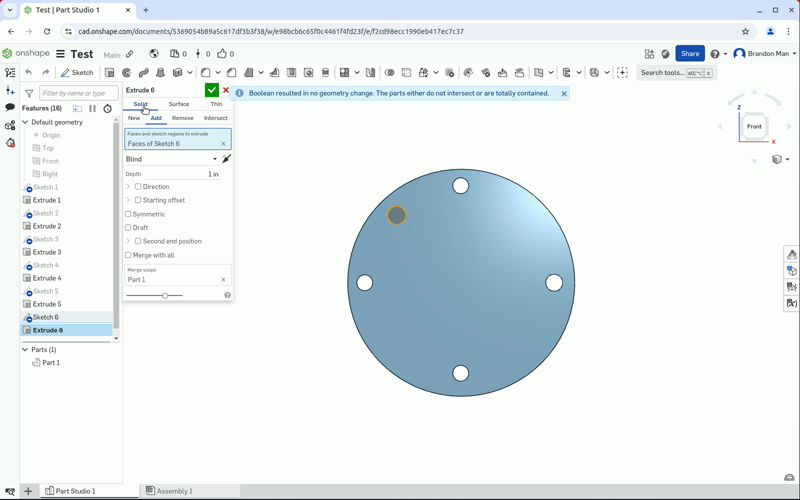
click(143, 106)
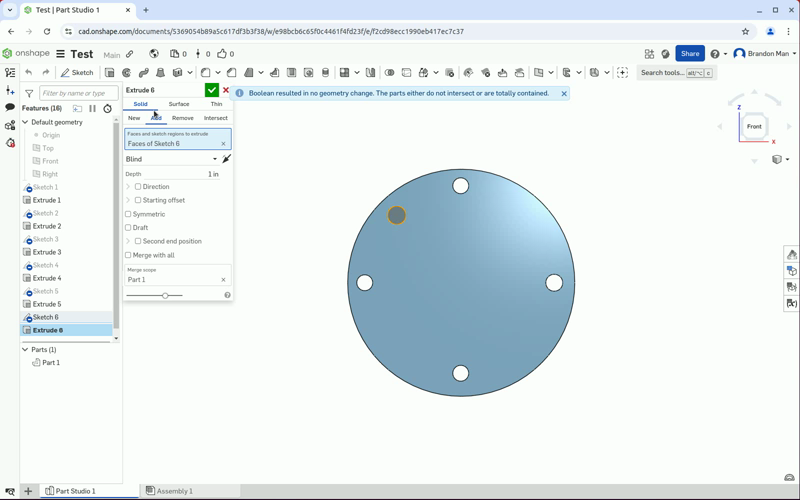
mouse_move(186, 120)
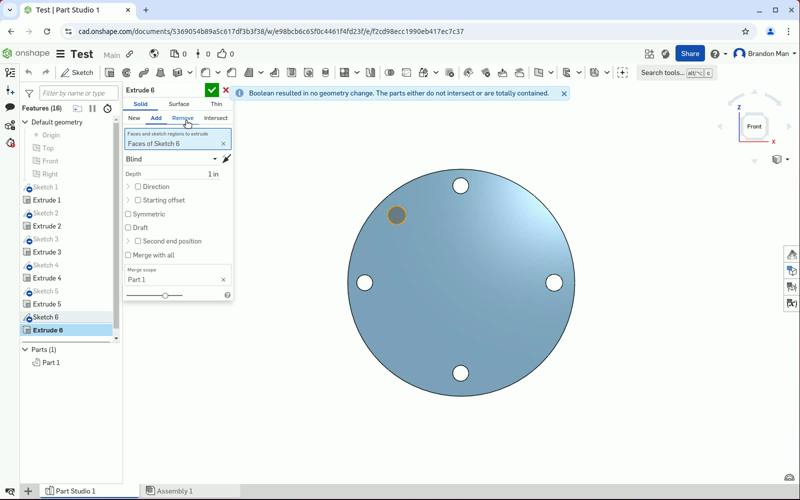
click(186, 120)
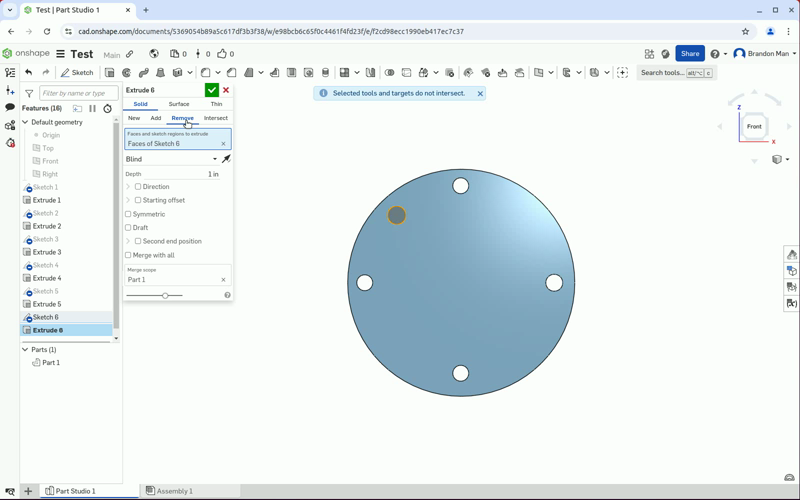
key(tab, 4)
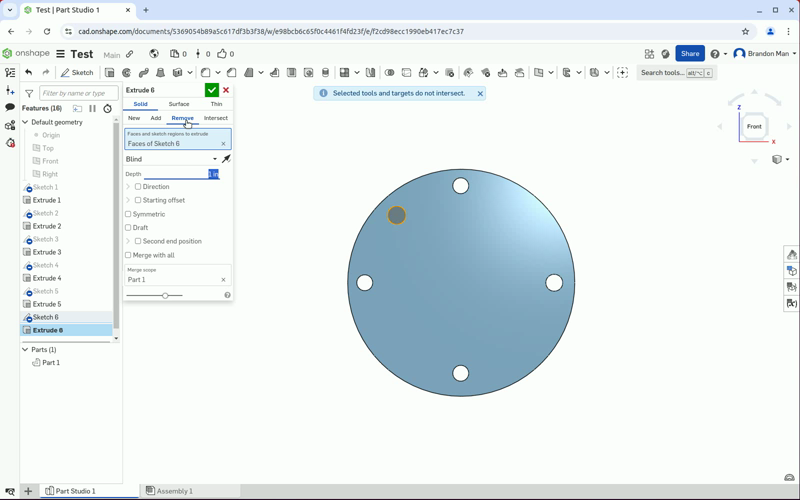
text(-12.758)
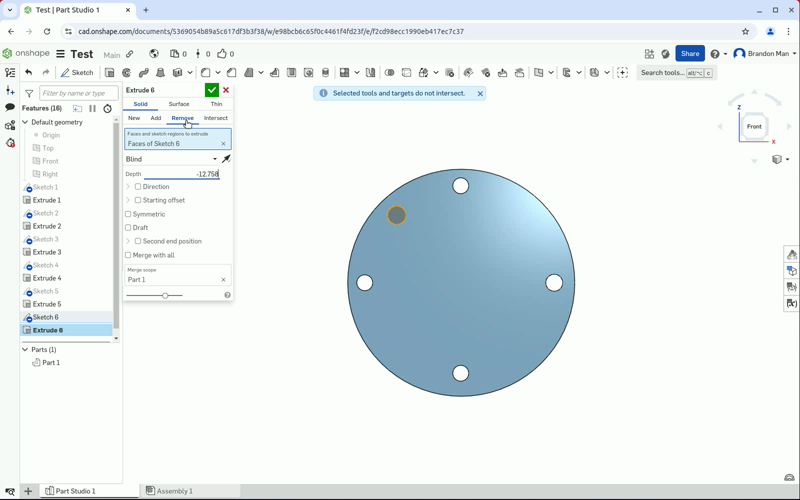
key(tab, 6)
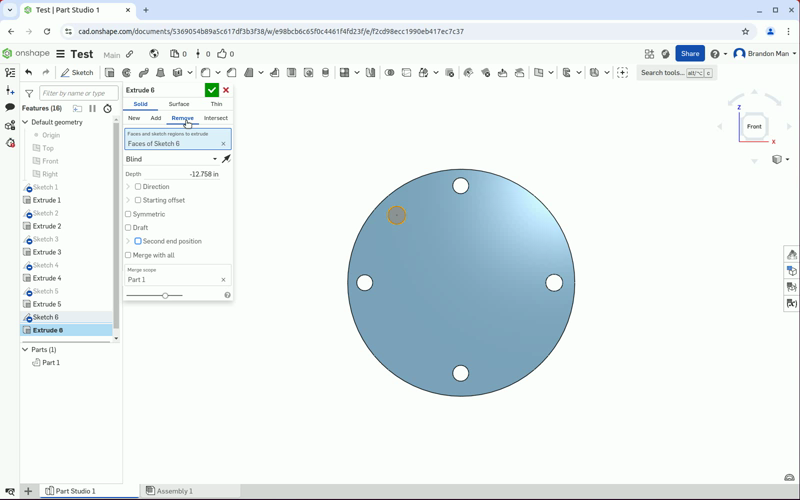
key(space)
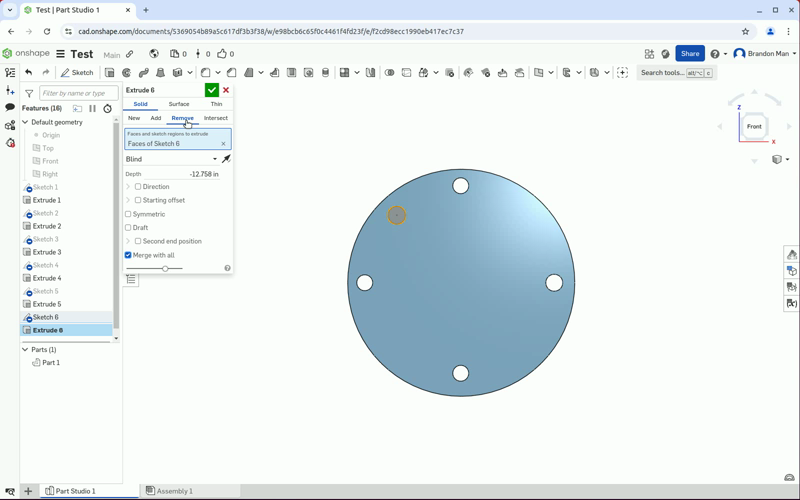
key(enter)
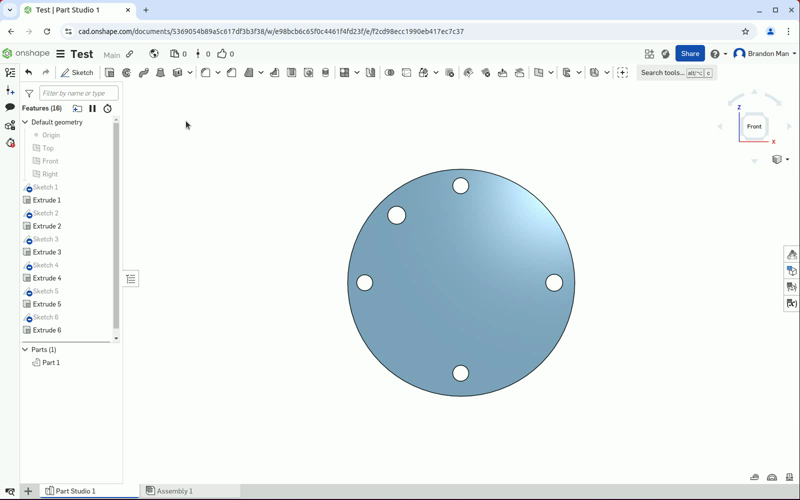
key(shift+h)
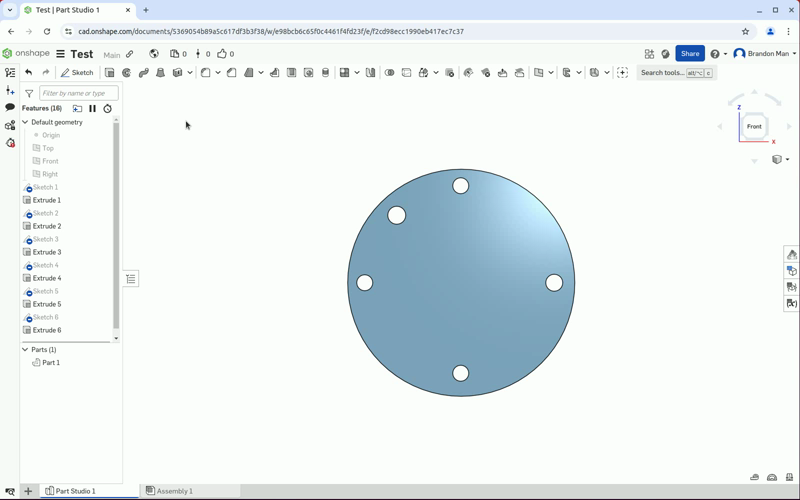
key(shift+h)
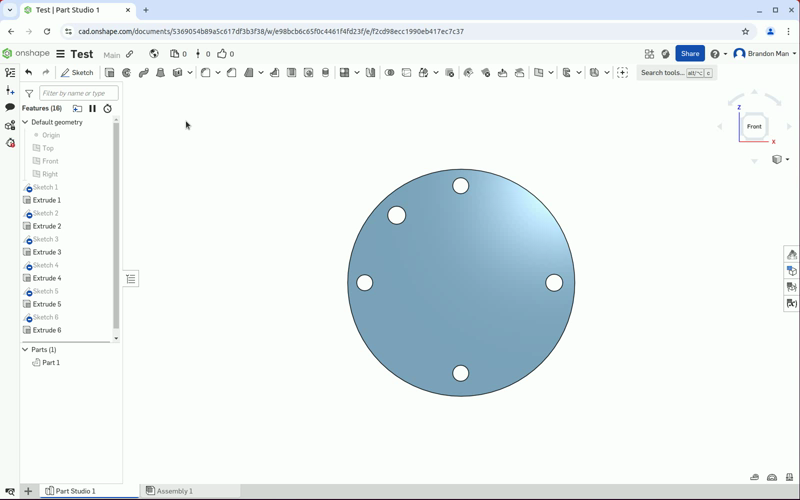
mouse_move(69, 189)
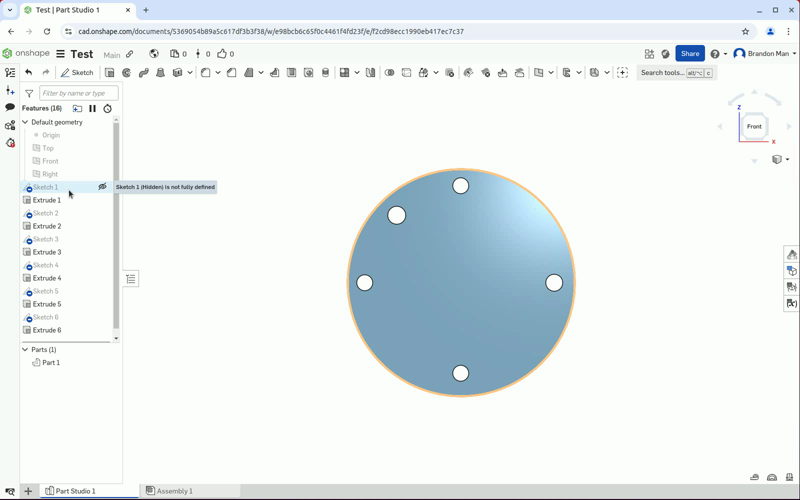
click(69, 189)
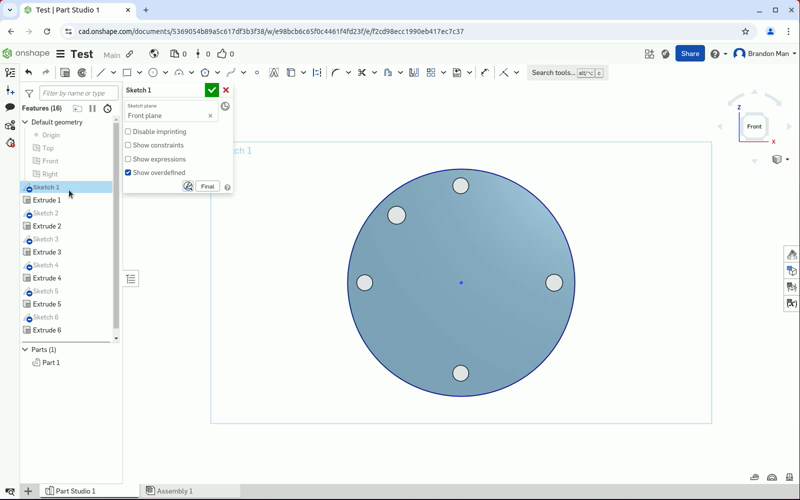
mouse_move(229, 92)
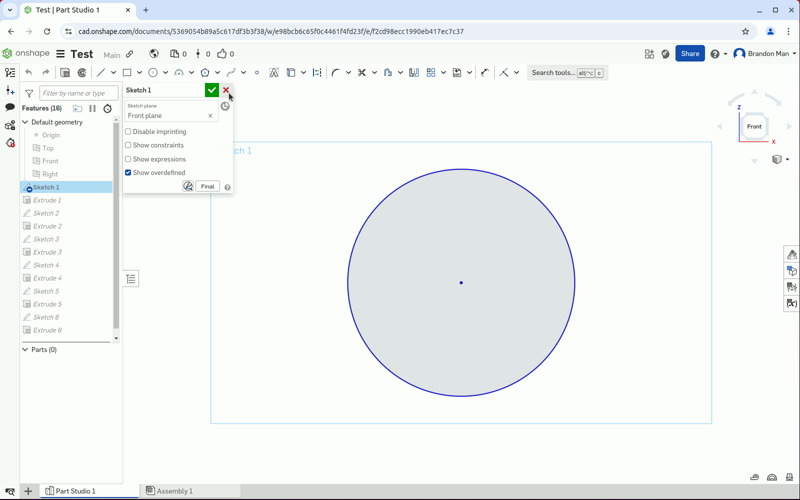
click(229, 92)
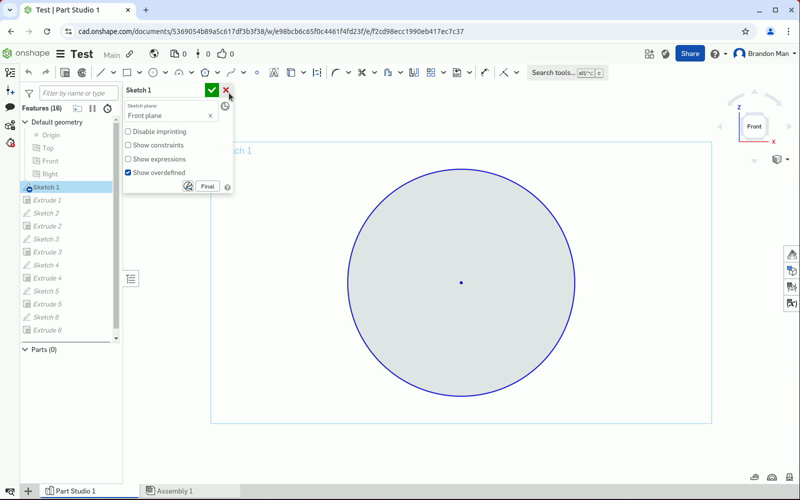
key(shift+s)
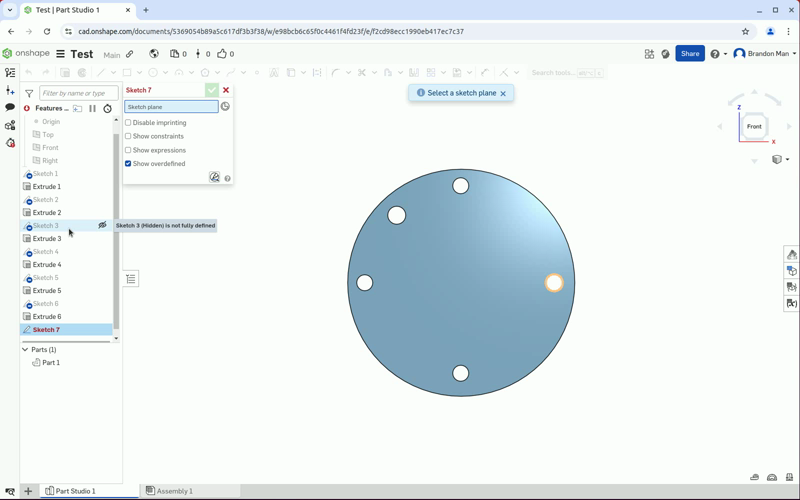
scroll(3)
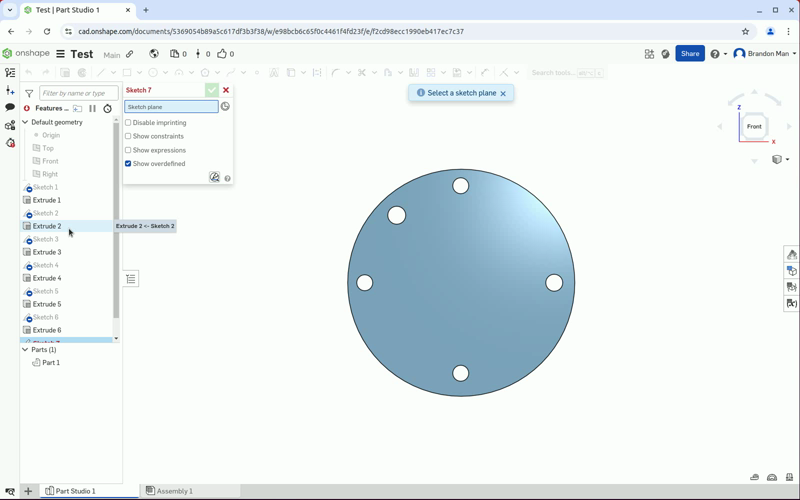
mouse_move(69, 163)
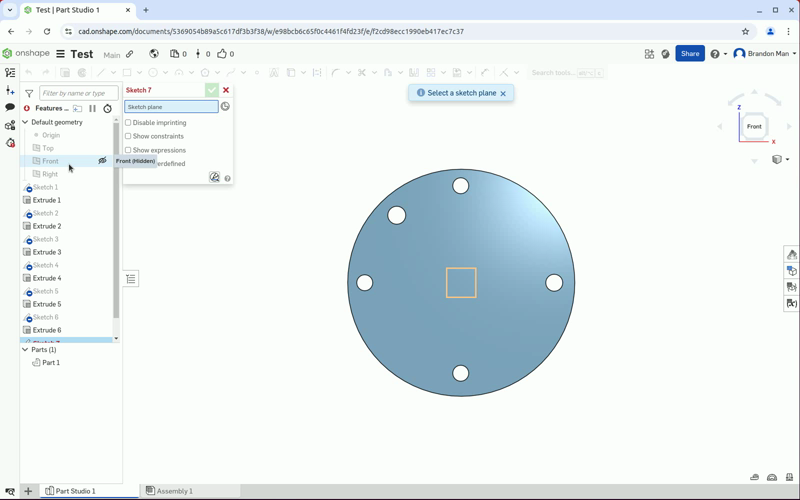
click(69, 163)
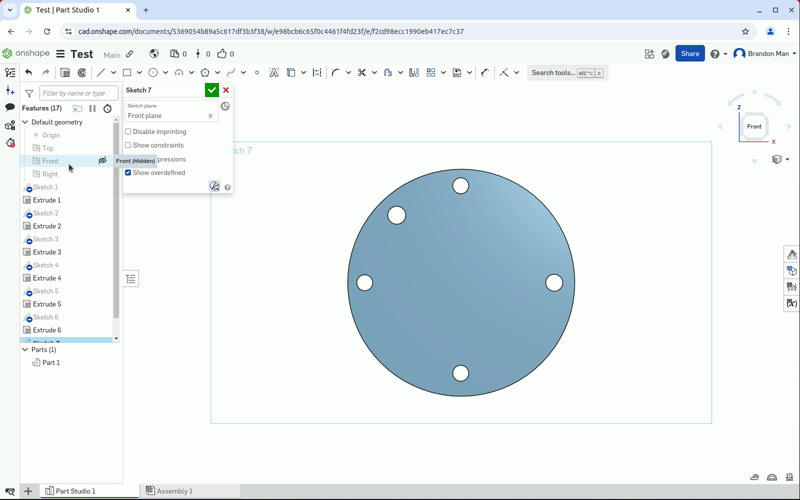
mouse_move(73, 352)
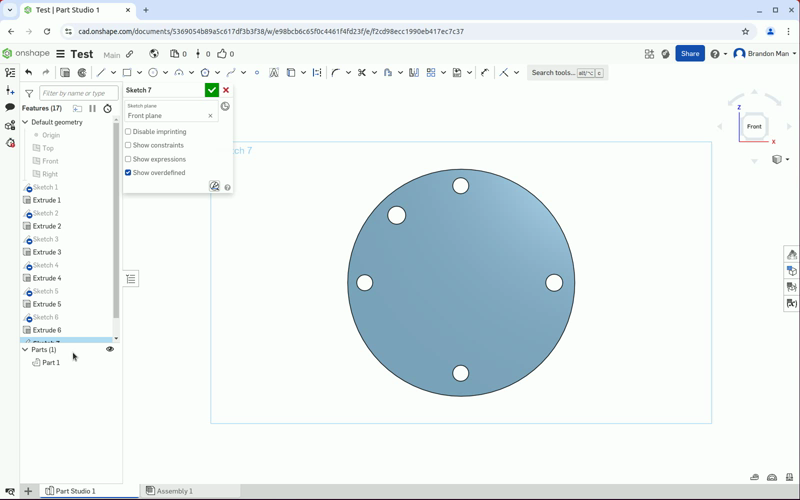
key(y)
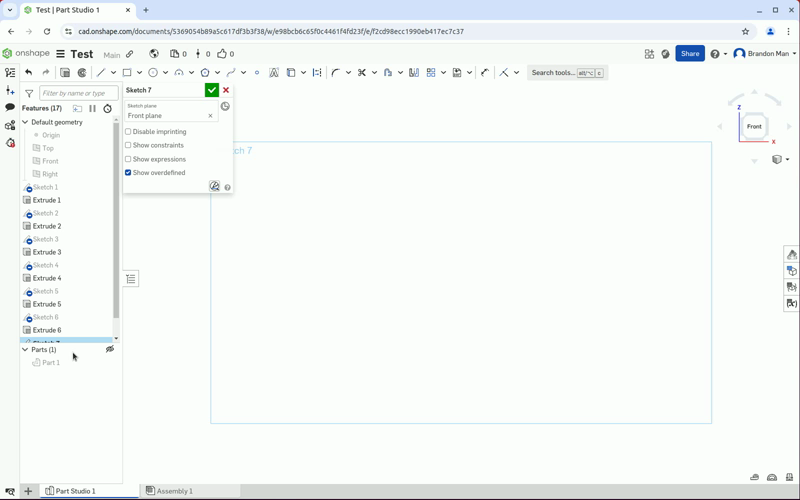
key(c)
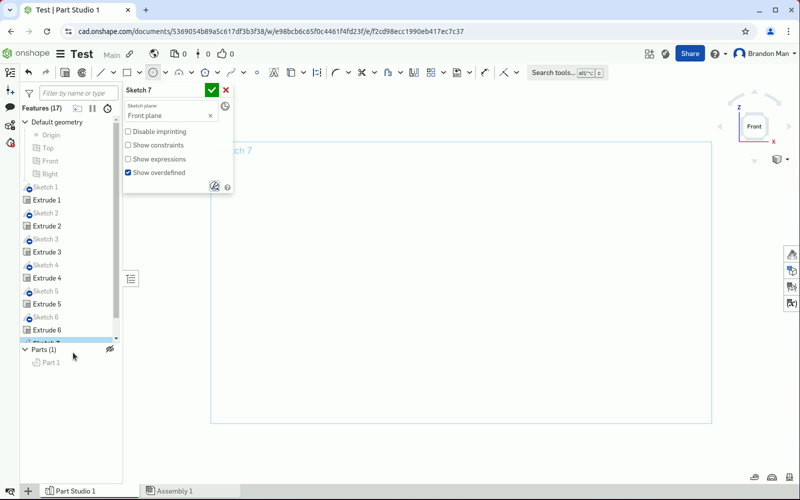
key_down(shift)
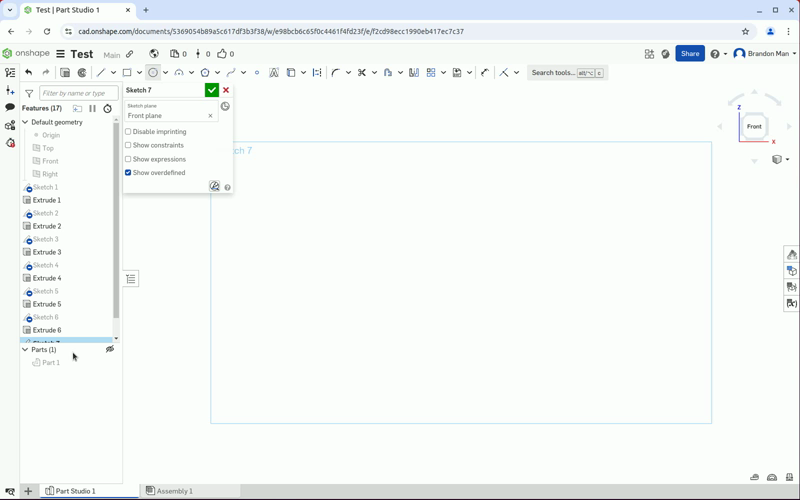
mouse_move(392, 340)
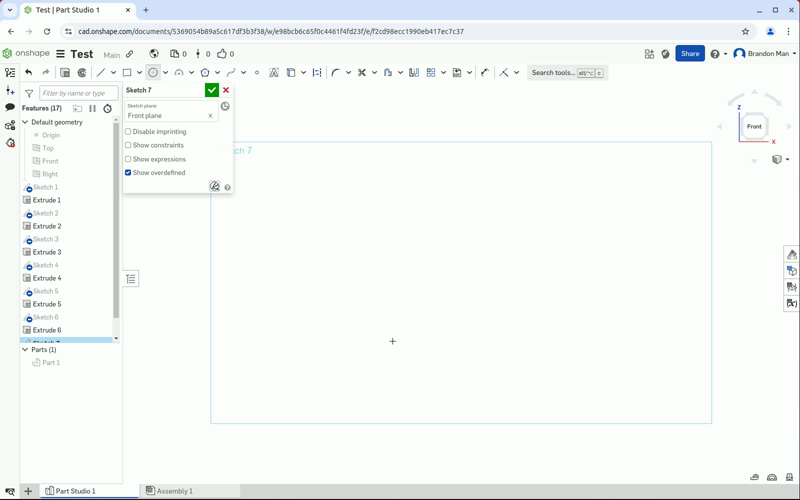
click(392, 340)
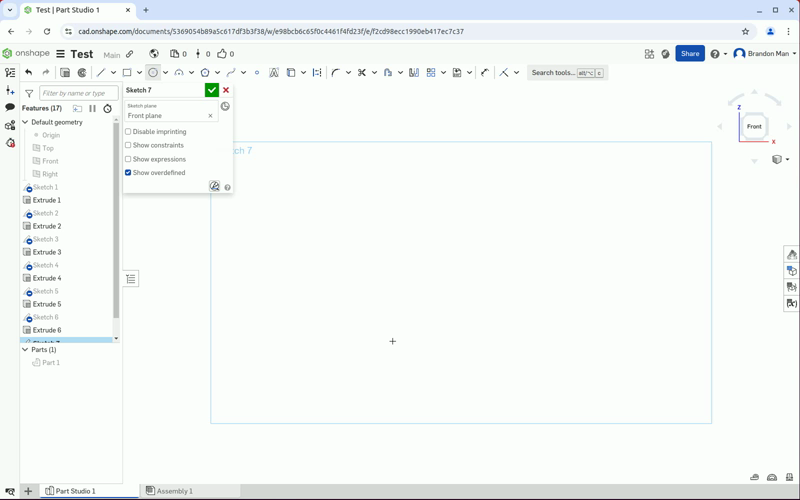
key_up(shift)
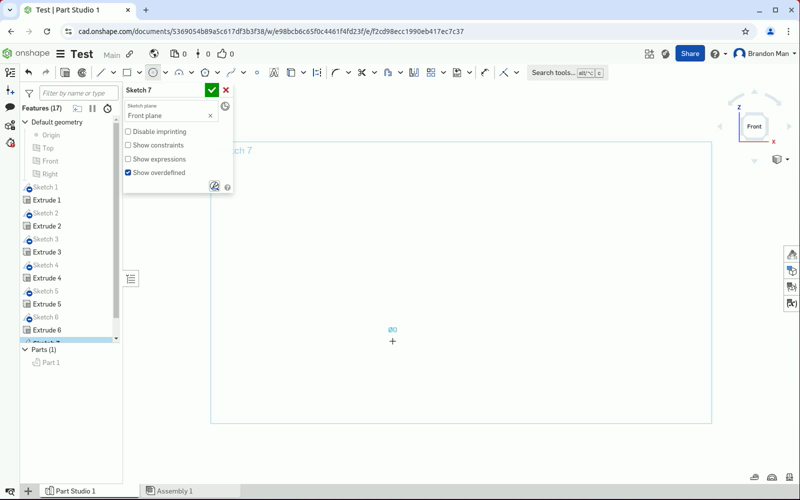
mouse_move(400, 340)
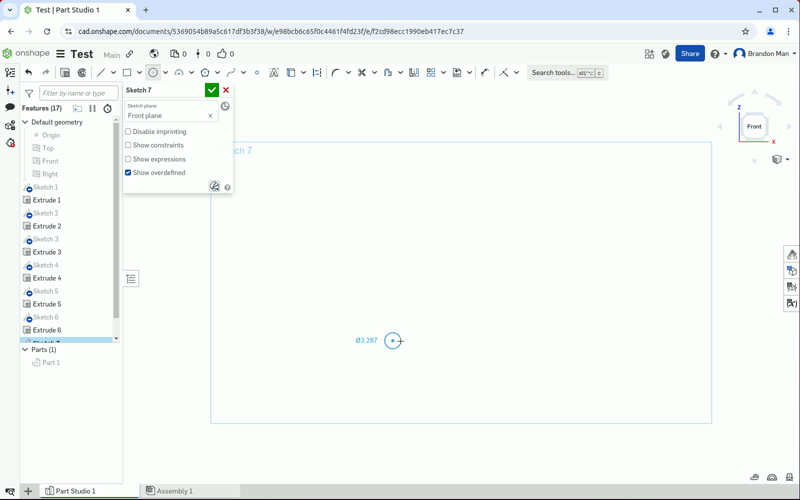
click(400, 340)
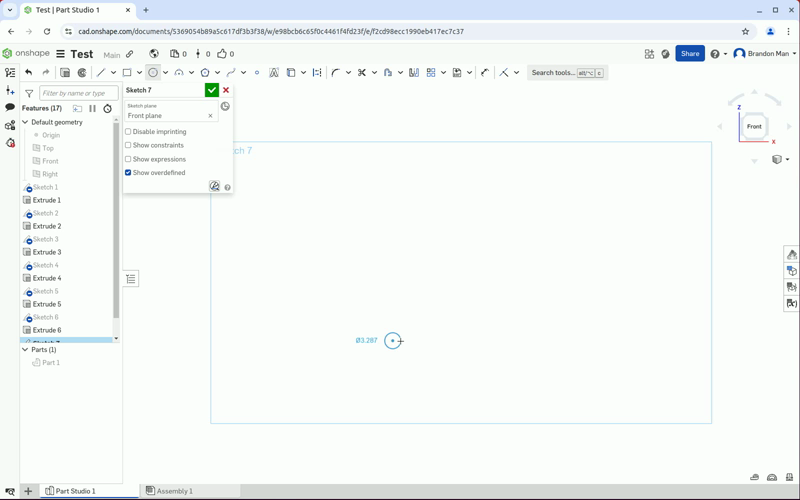
key(esc)
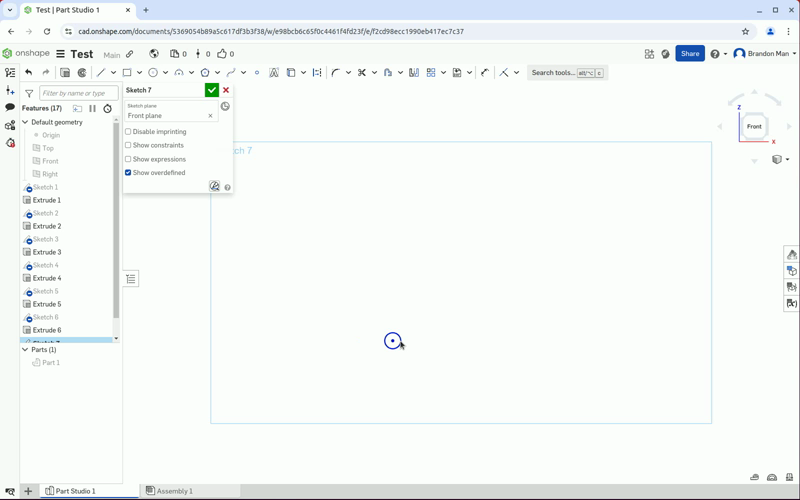
mouse_move(396, 338)
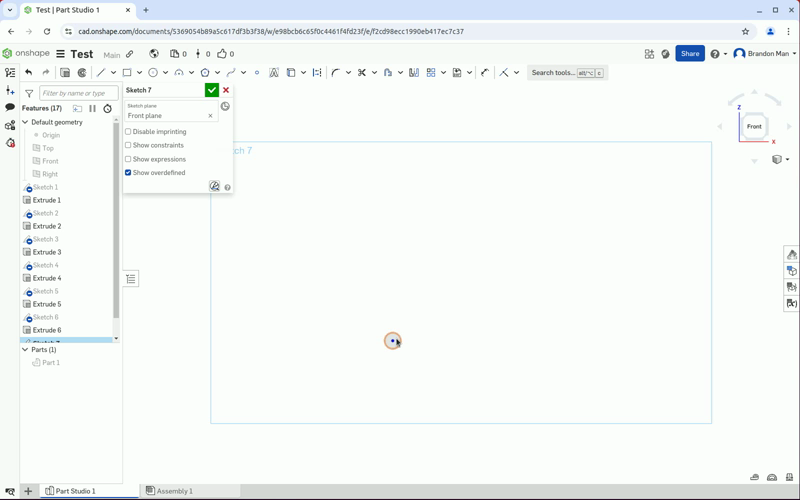
scroll(6)
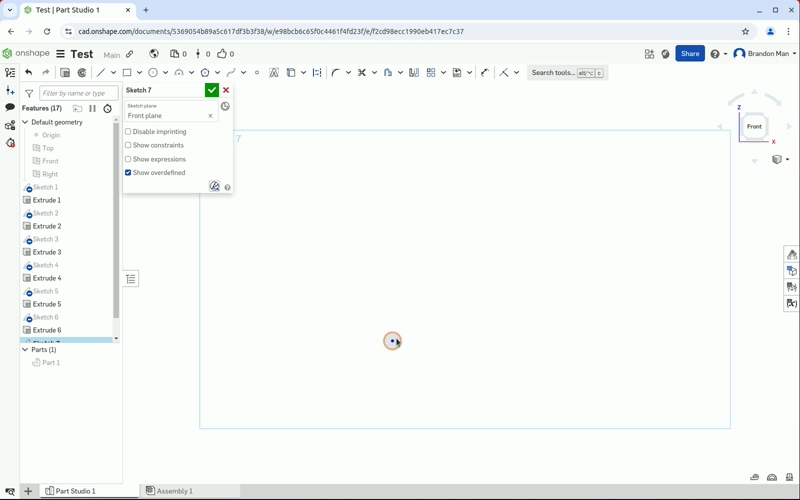
scroll(6)
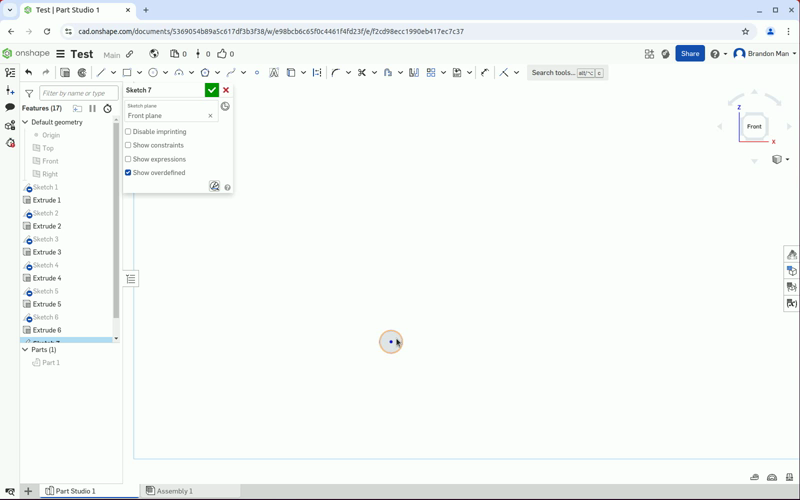
scroll(6)
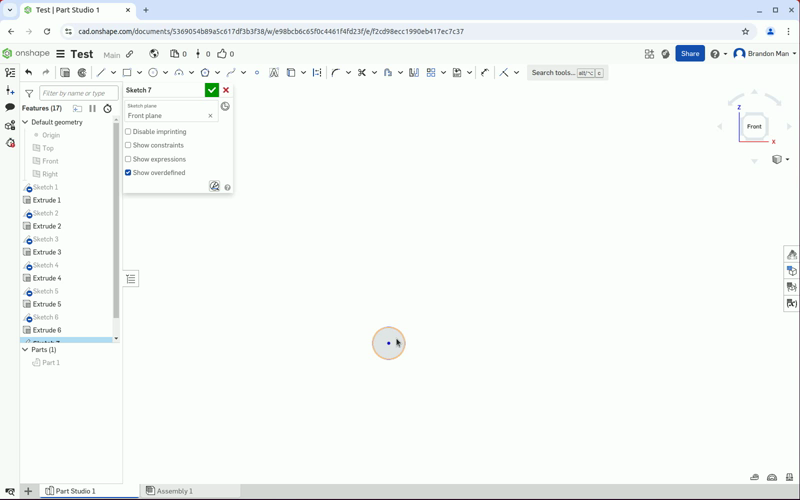
scroll(6)
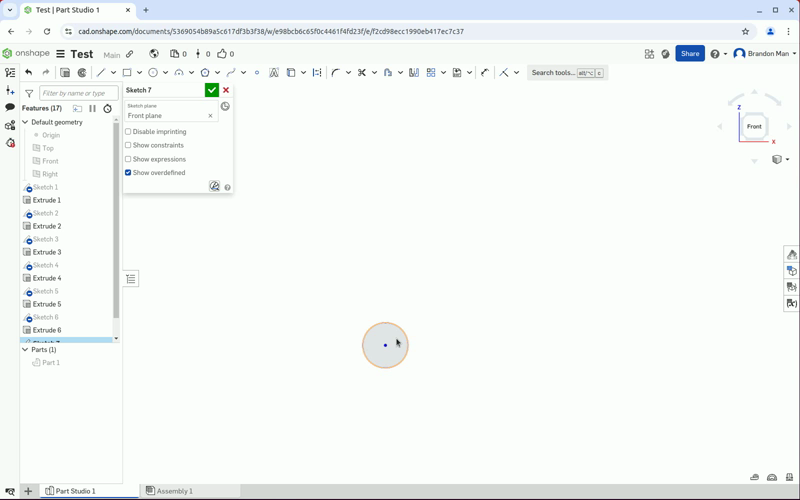
scroll(6)
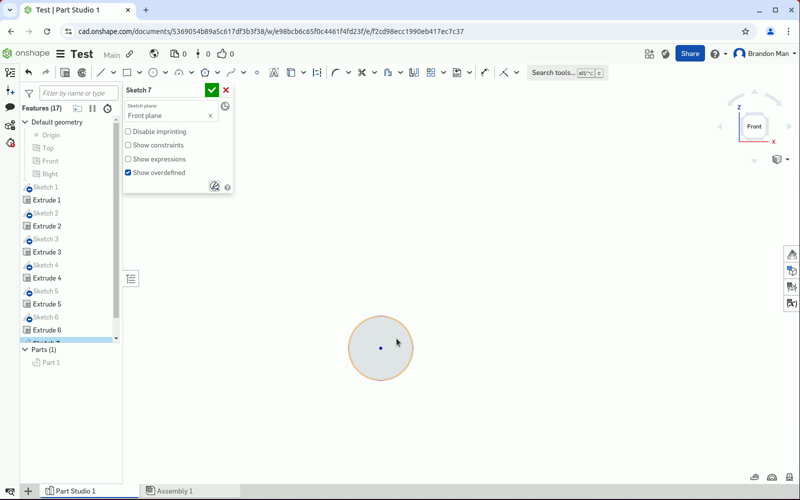
scroll(6)
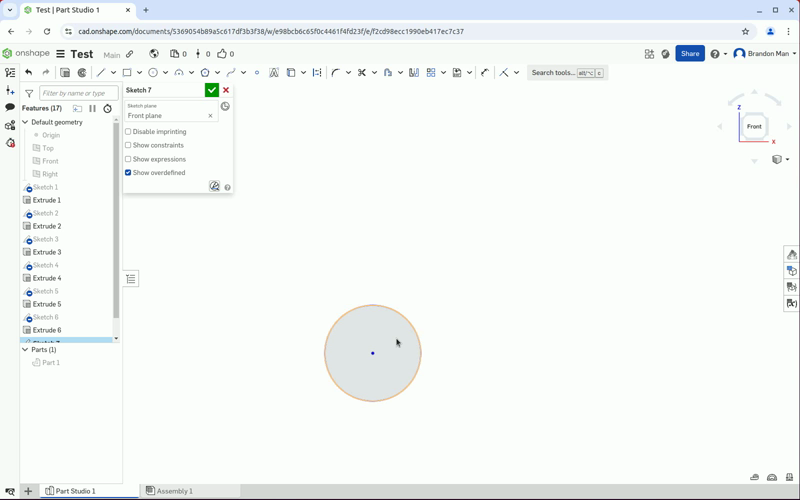
scroll(6)
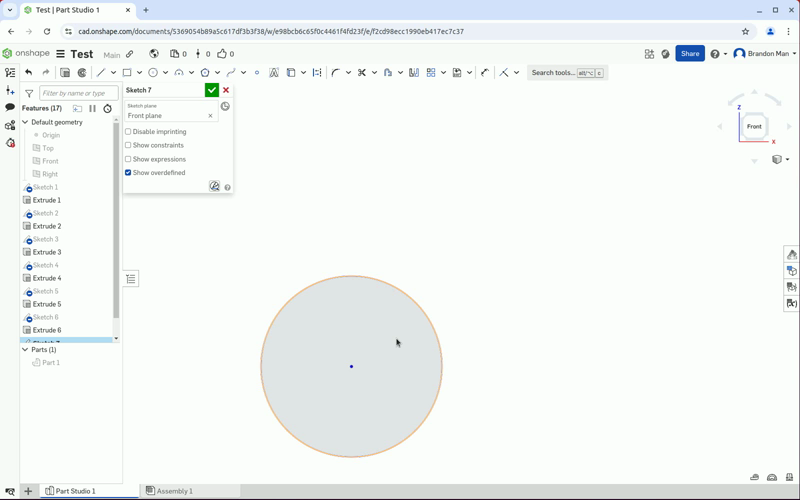
click(396, 338)
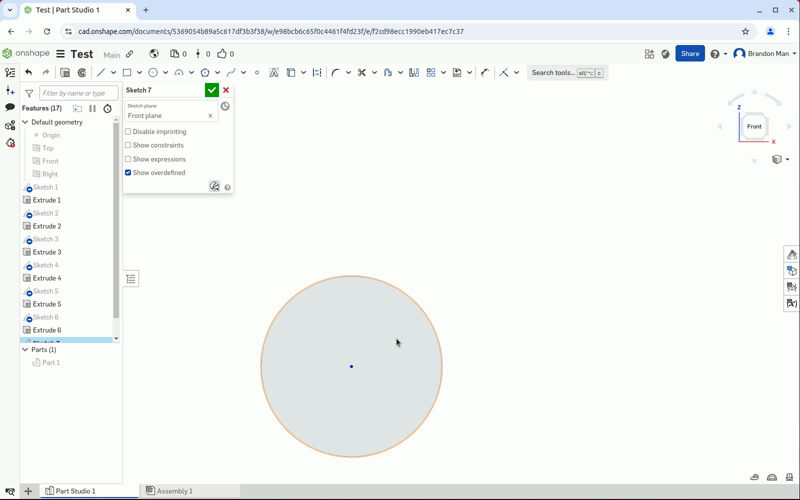
scroll(-6)
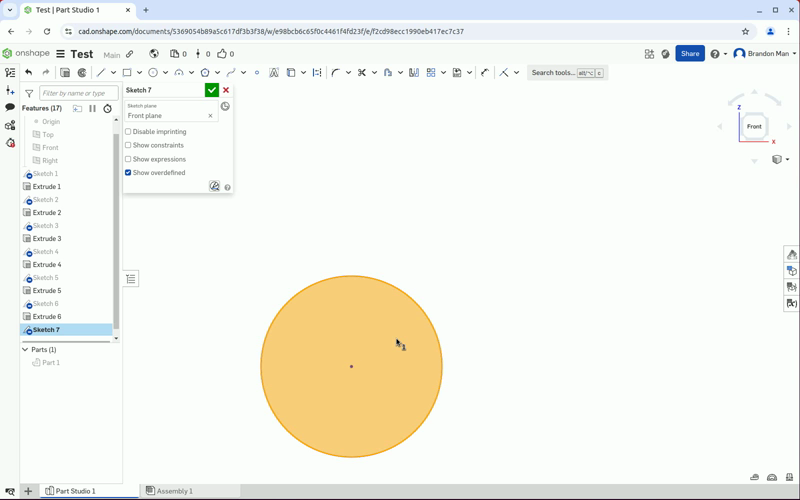
scroll(-6)
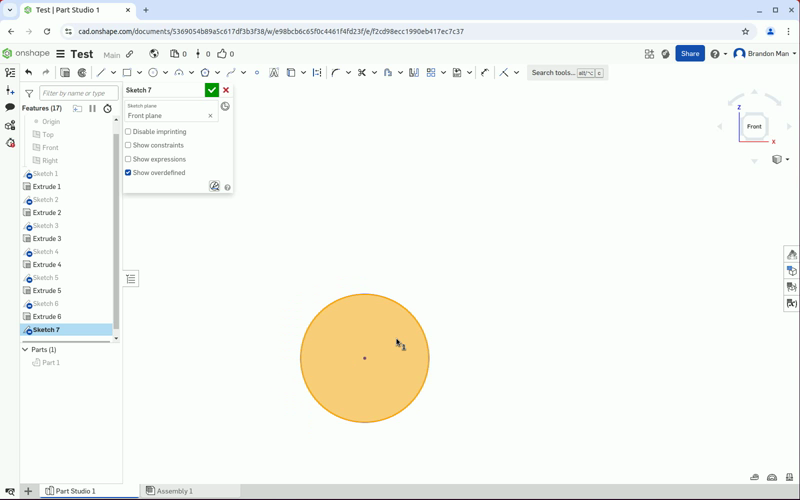
scroll(-6)
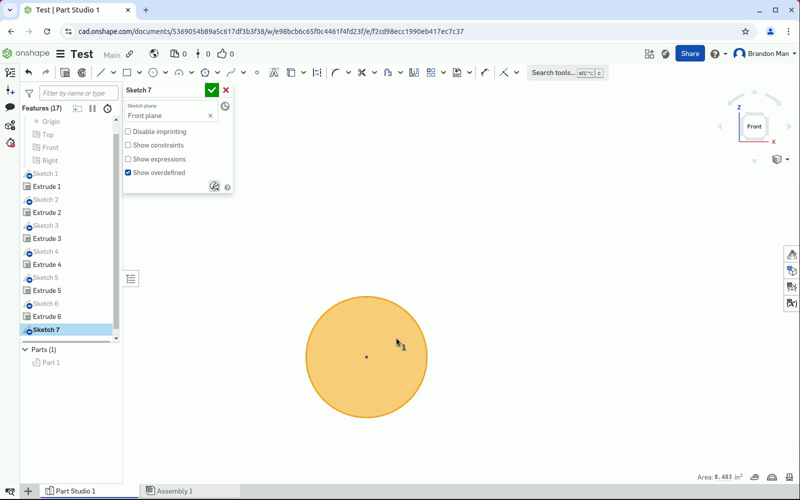
scroll(-6)
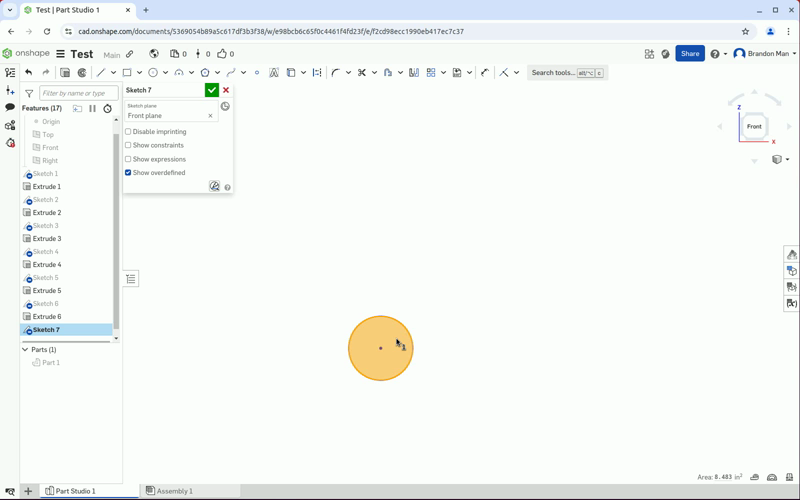
scroll(-6)
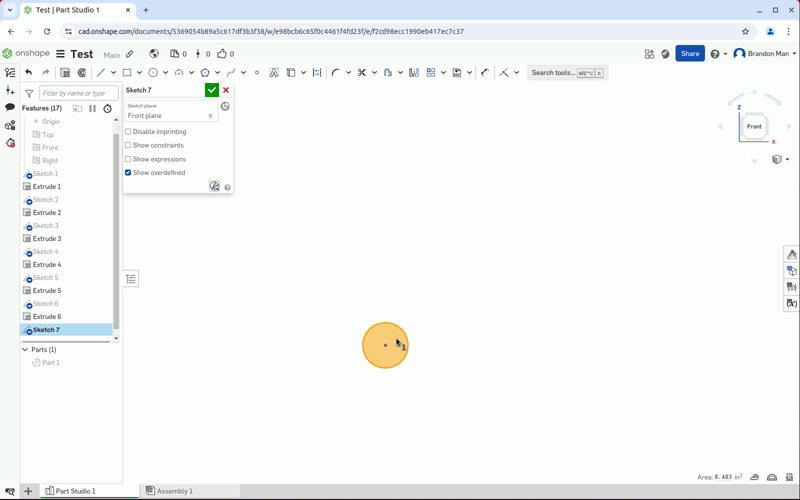
scroll(-6)
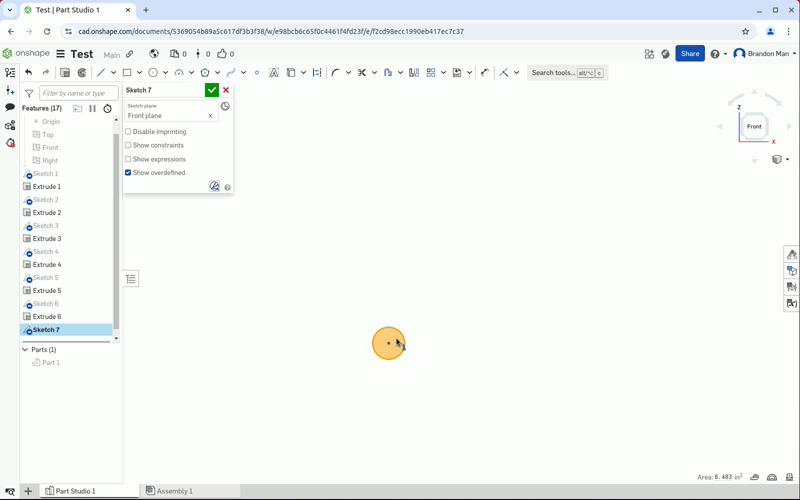
scroll(-6)
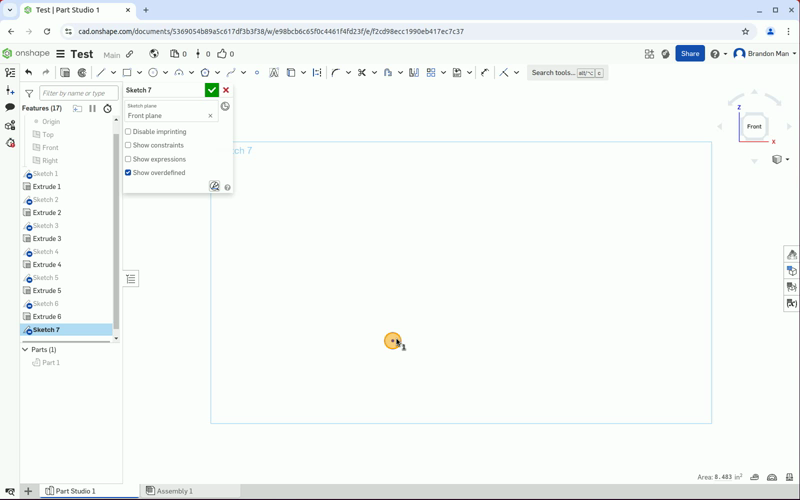
mouse_move(73, 352)
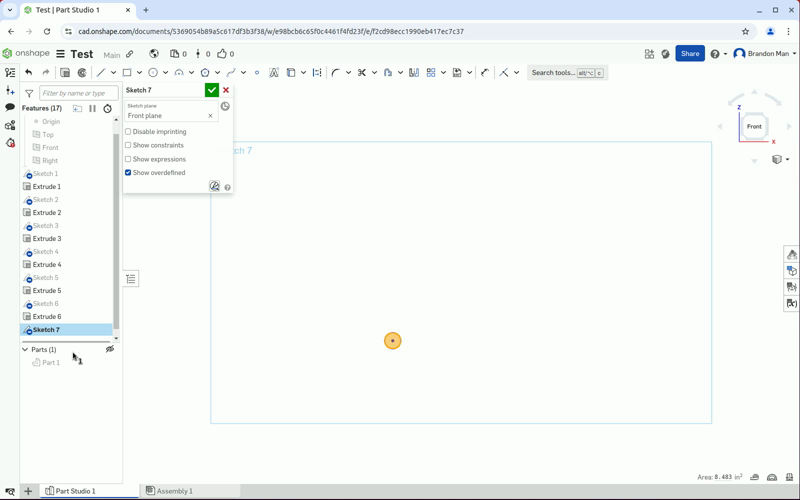
key(shift+y)
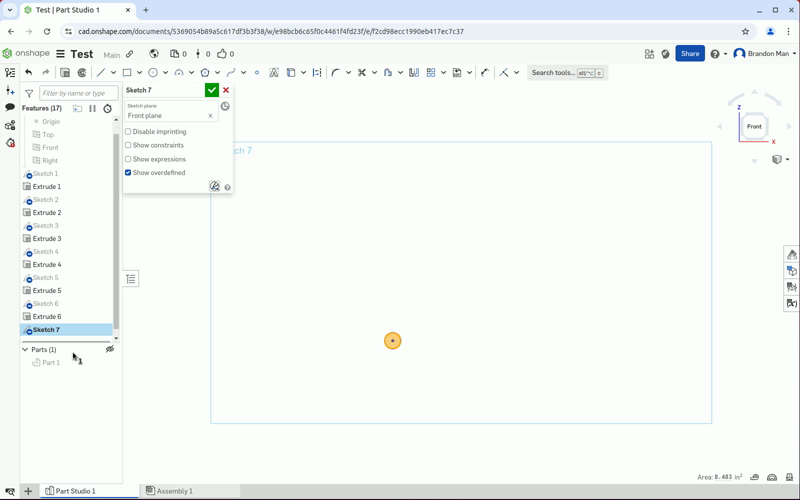
key(shift+e)
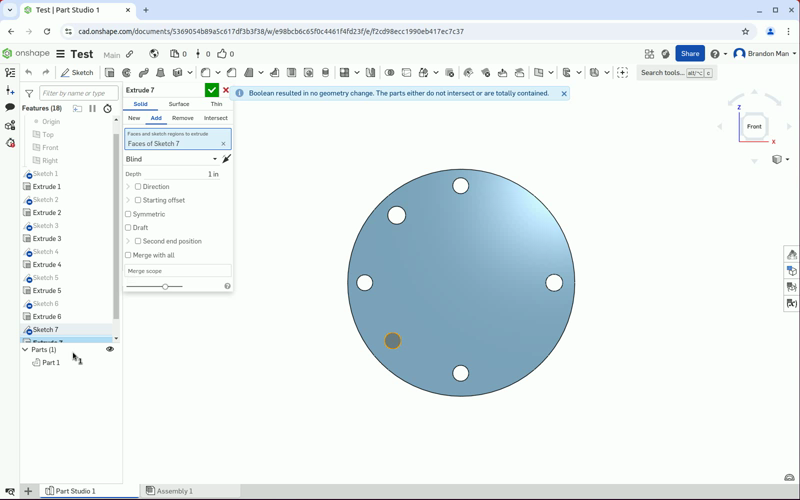
mouse_move(143, 106)
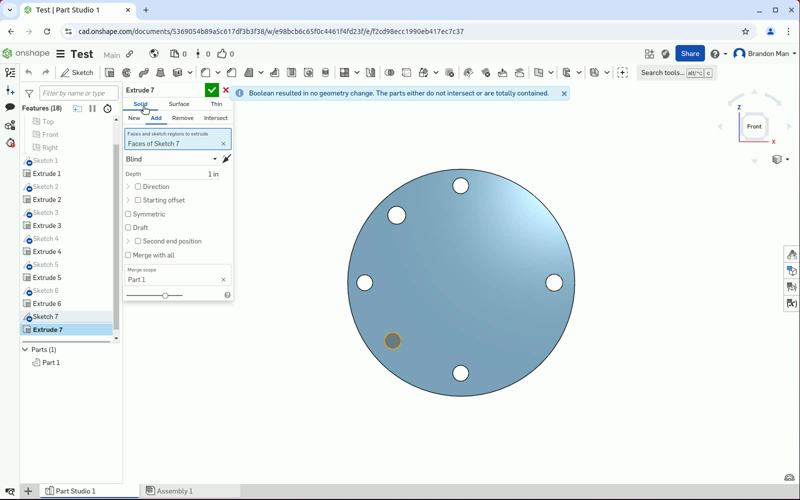
click(143, 106)
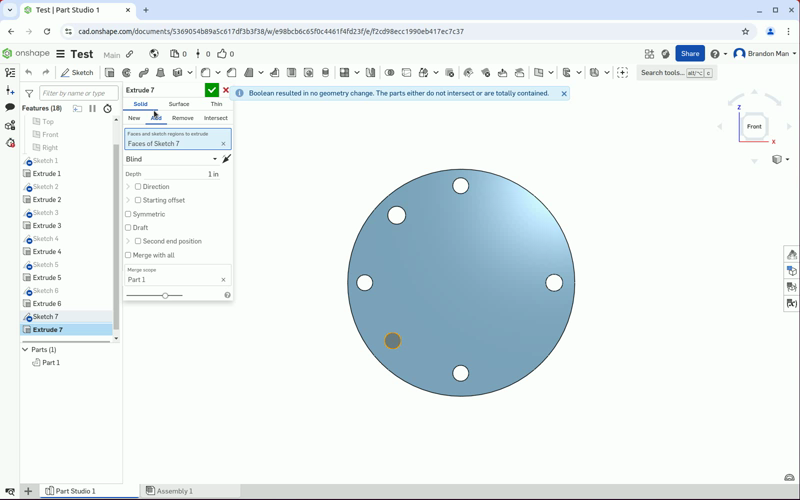
mouse_move(186, 120)
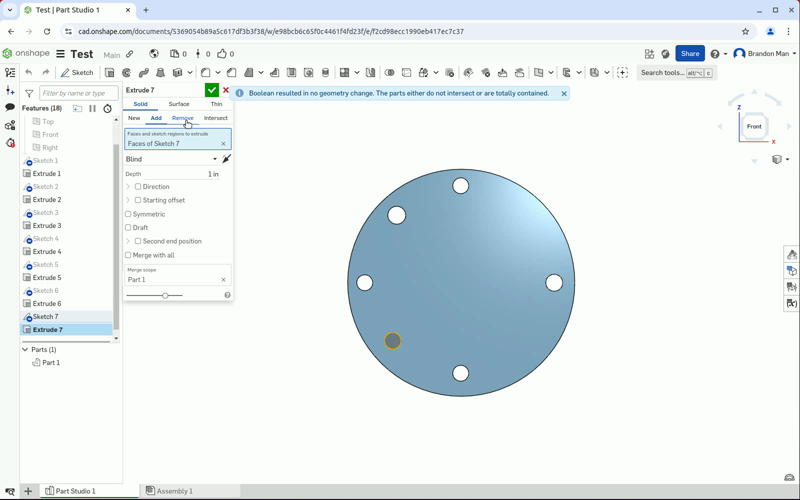
click(186, 120)
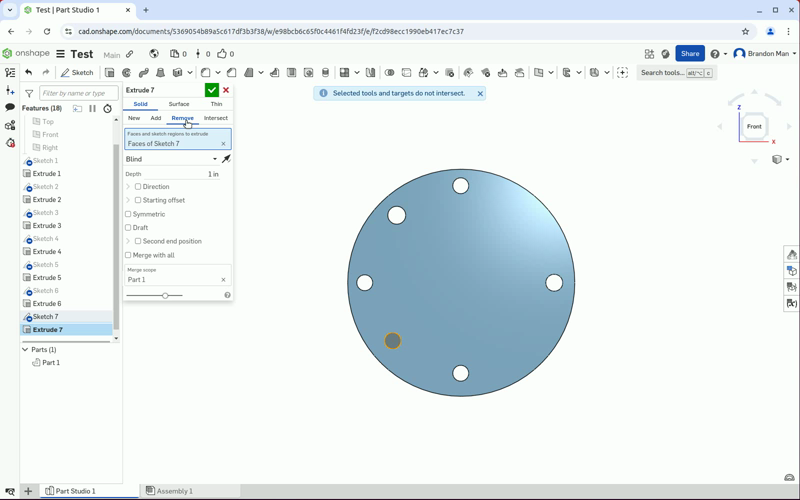
key(tab, 4)
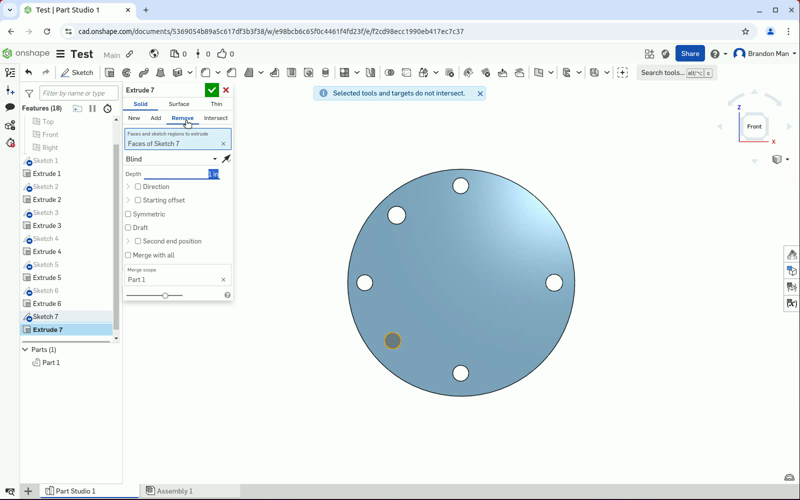
text(-12.758)
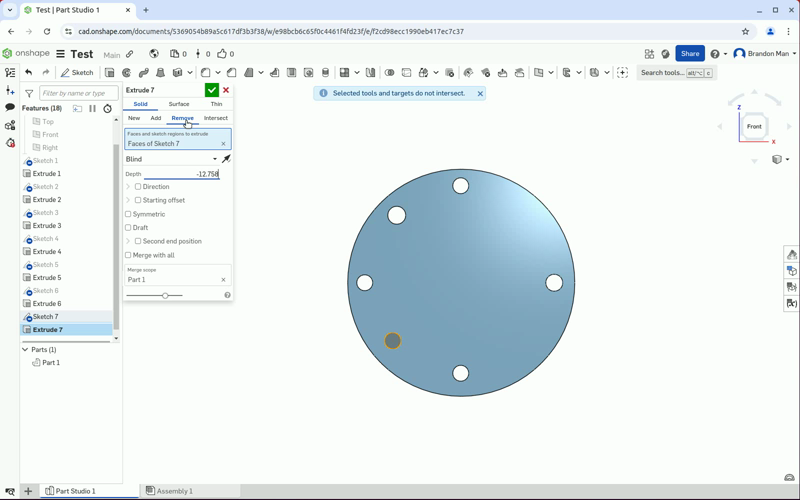
key(tab, 6)
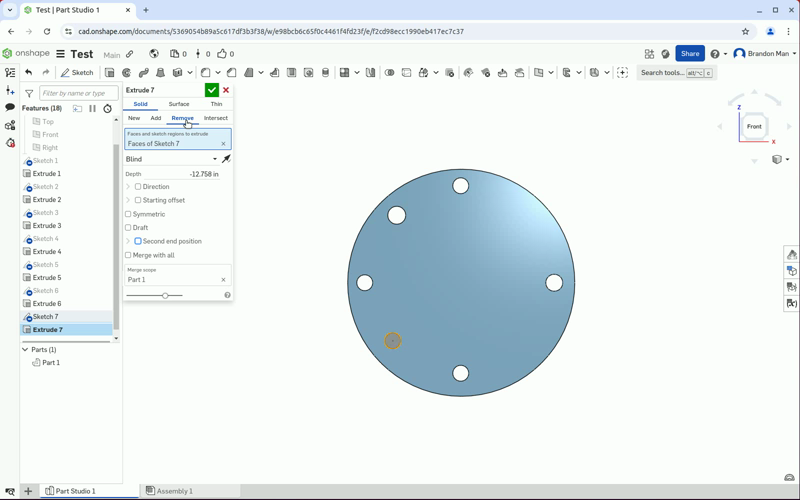
key(space)
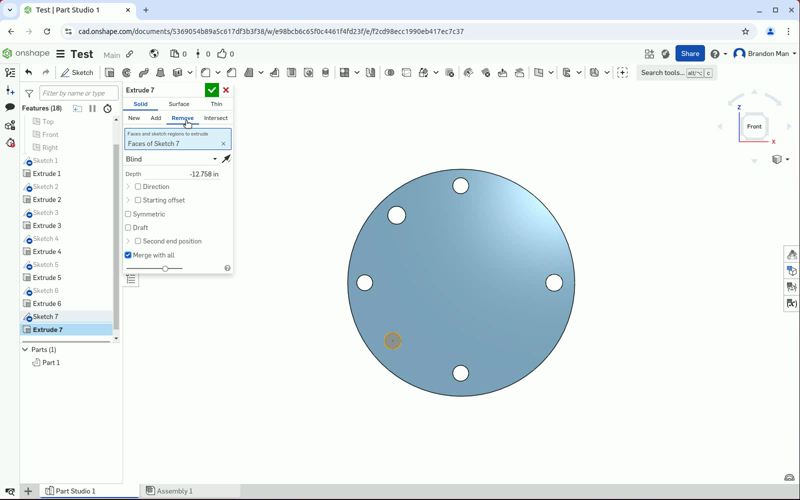
key(enter)
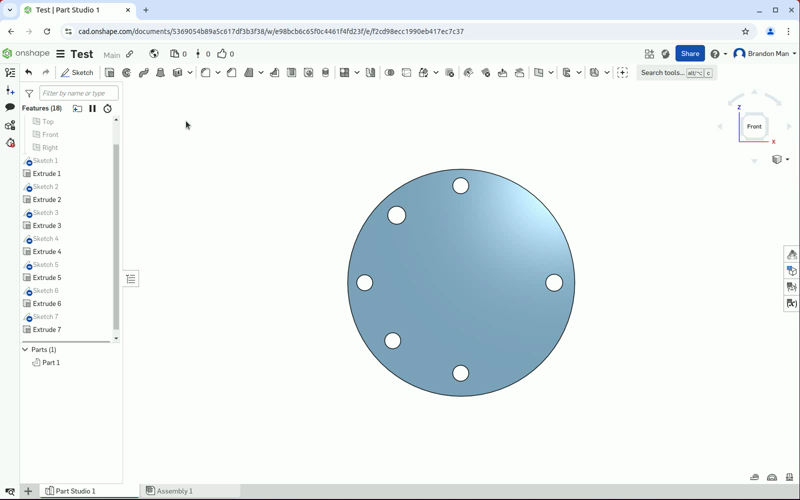
key(shift+h)
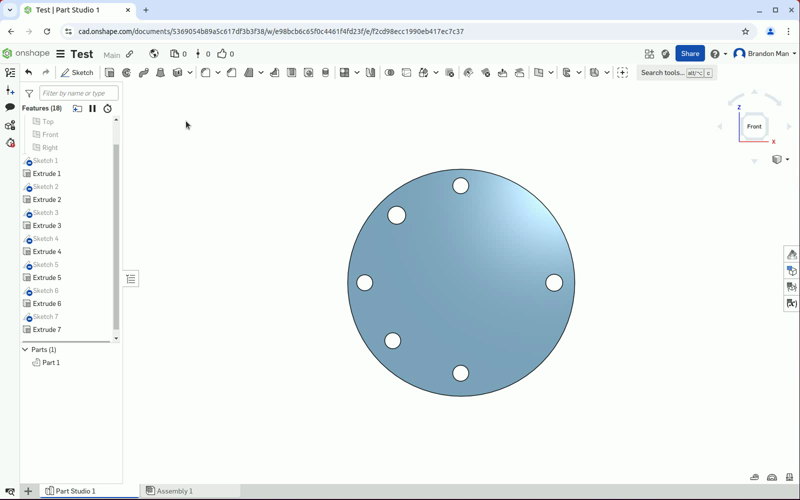
key(shift+h)
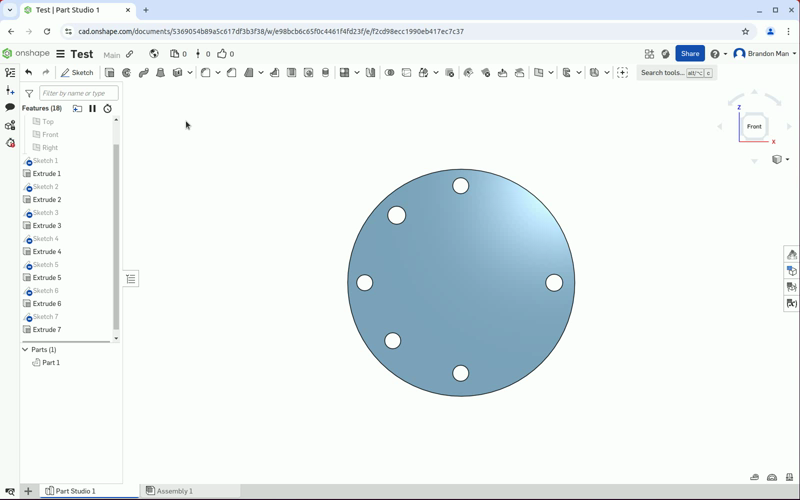
mouse_move(69, 163)
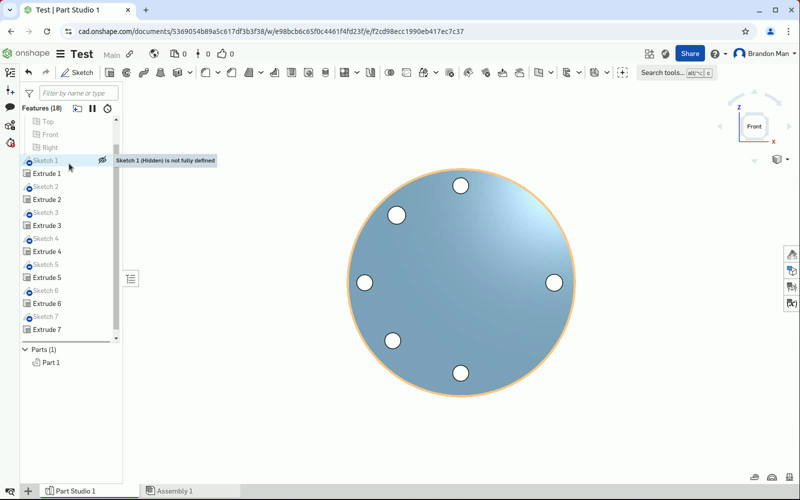
click(69, 163)
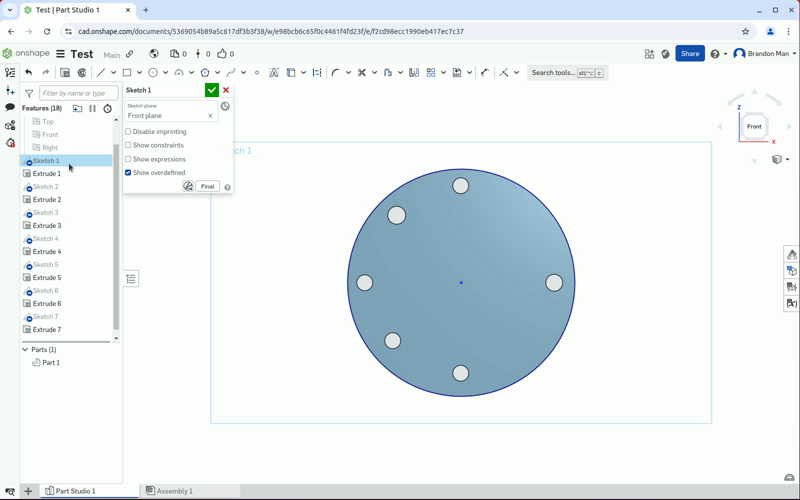
mouse_move(229, 92)
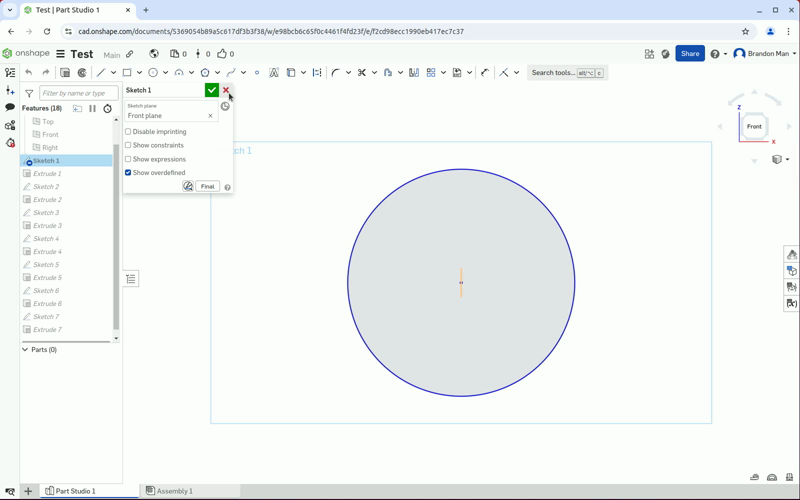
click(229, 92)
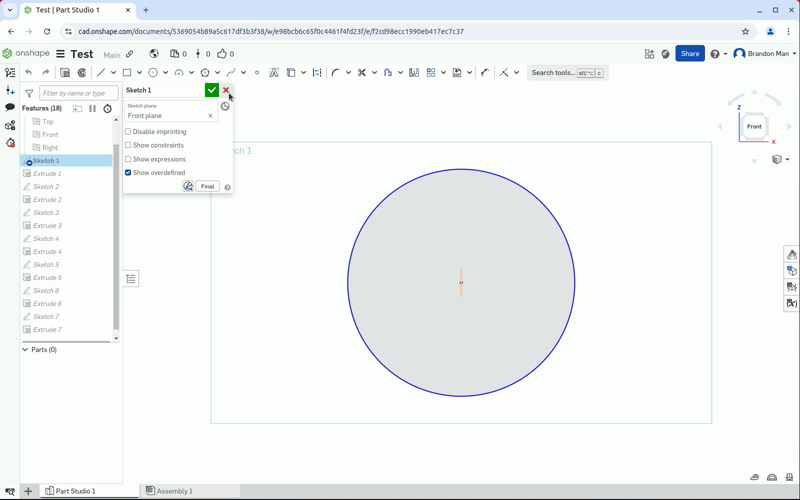
key(shift+s)
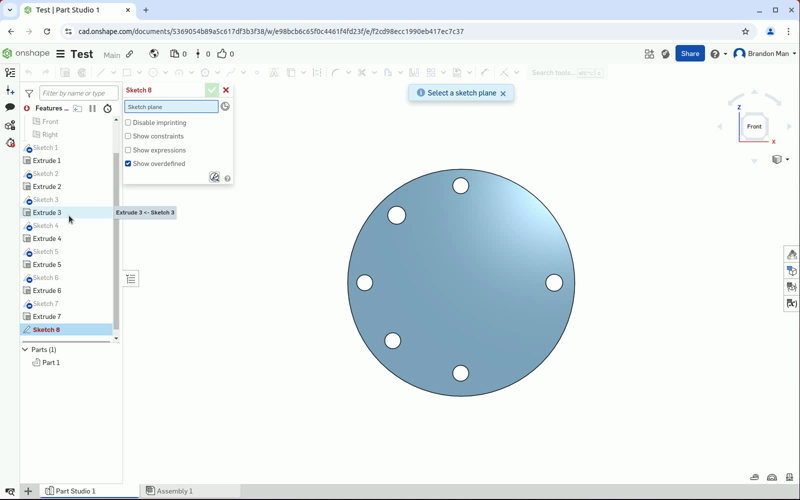
scroll(3)
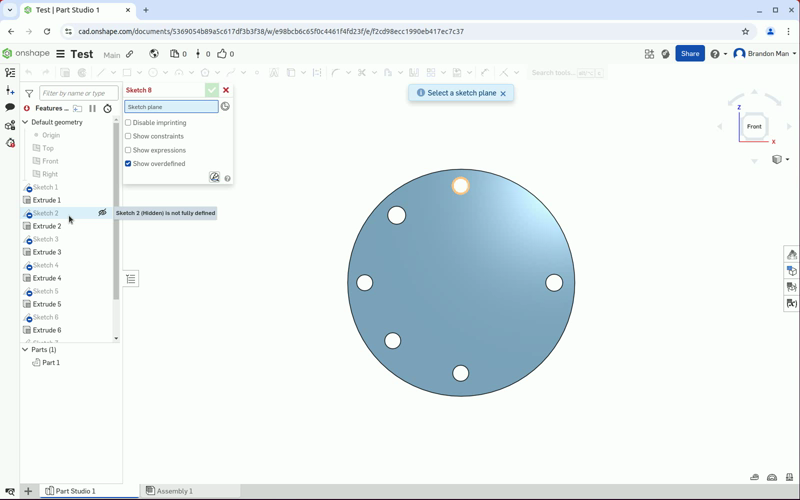
mouse_move(69, 163)
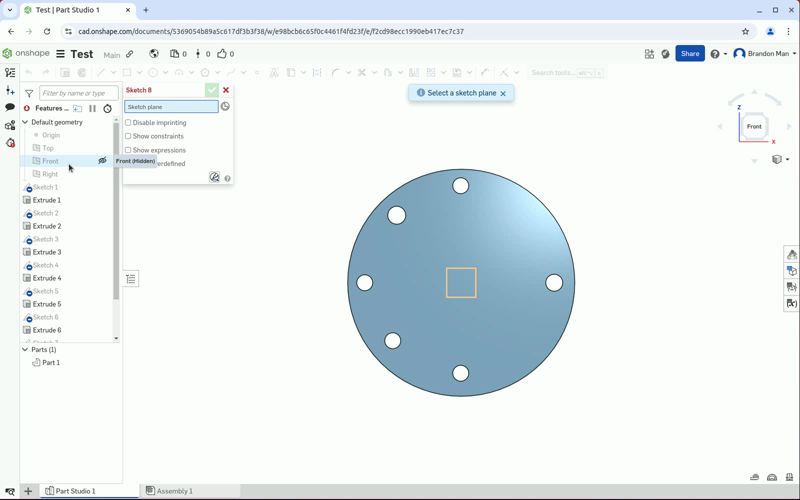
click(69, 163)
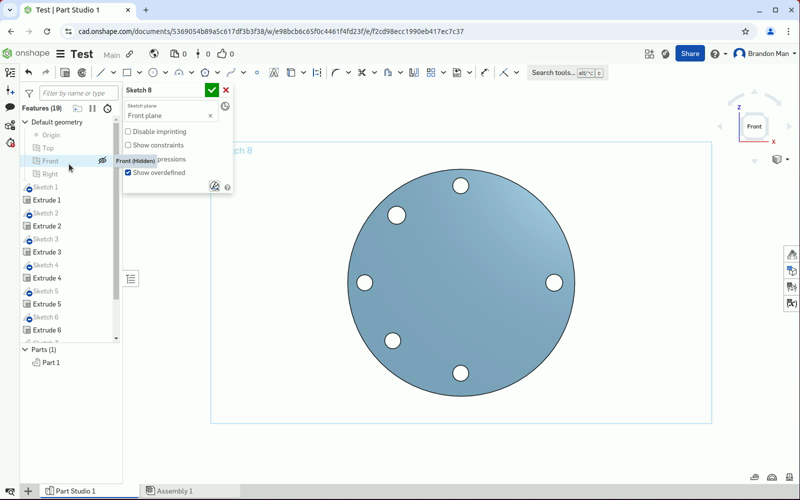
mouse_move(73, 352)
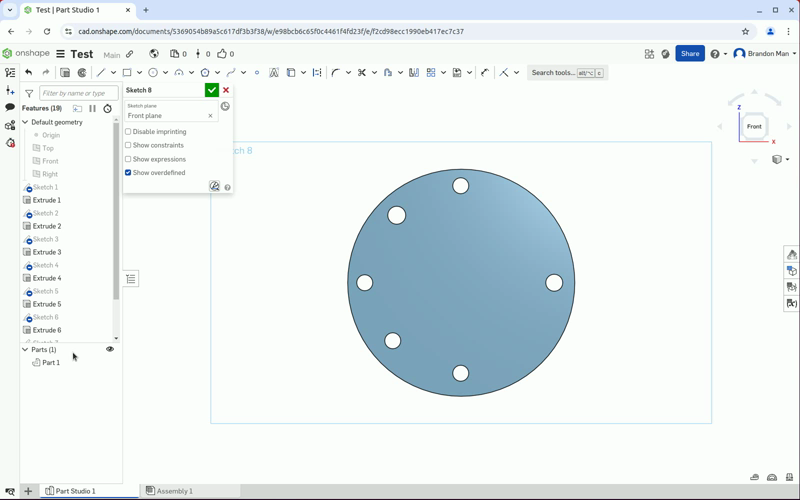
key(y)
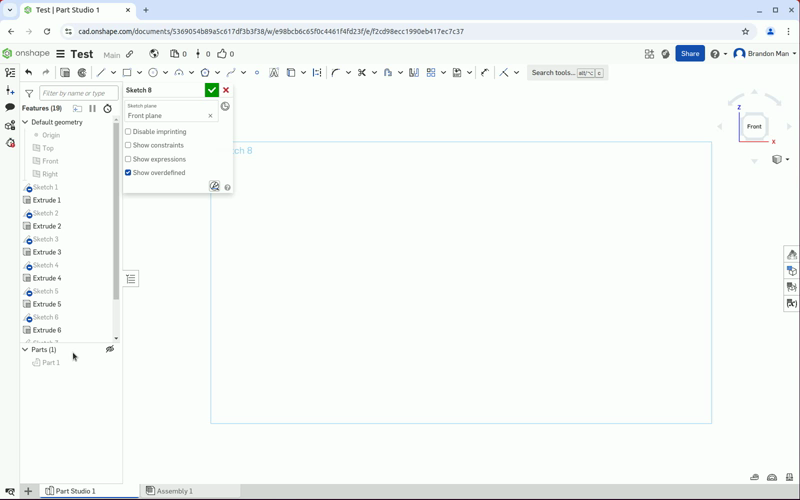
key(c)
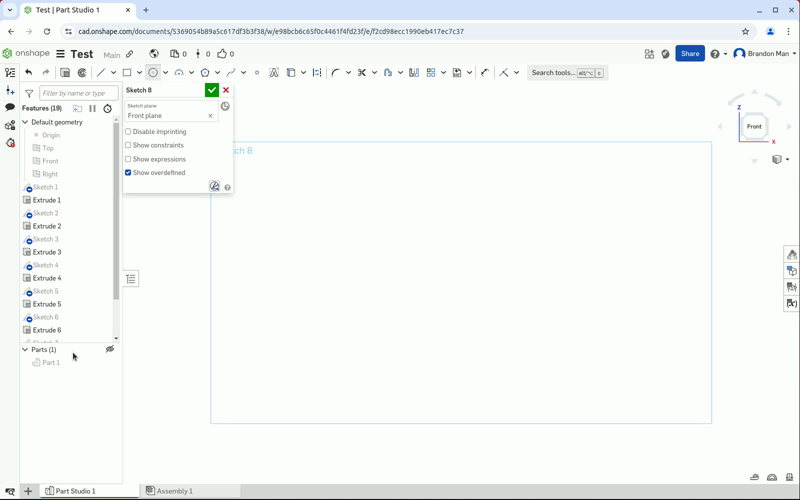
key_down(shift)
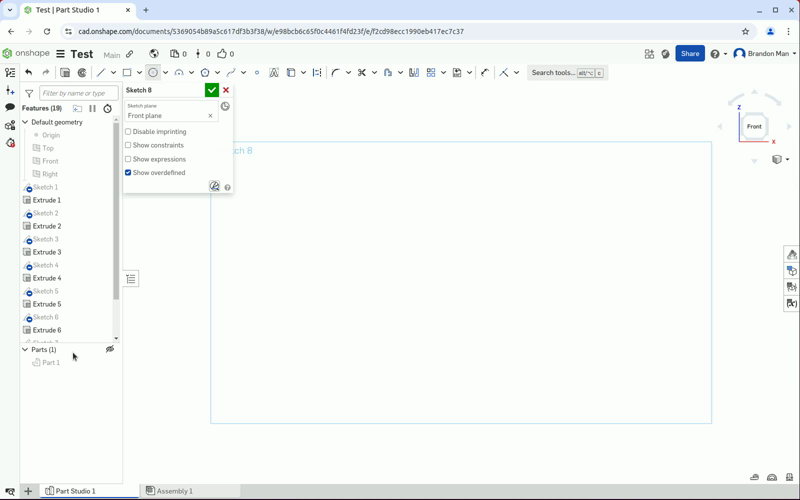
mouse_move(518, 219)
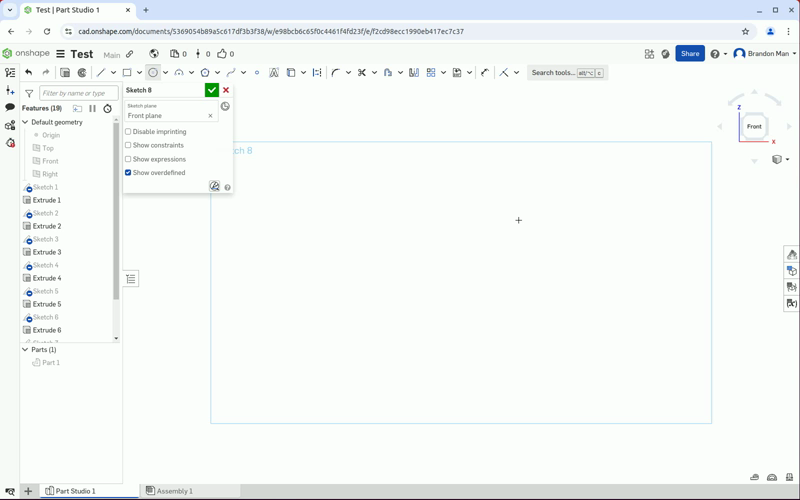
click(518, 219)
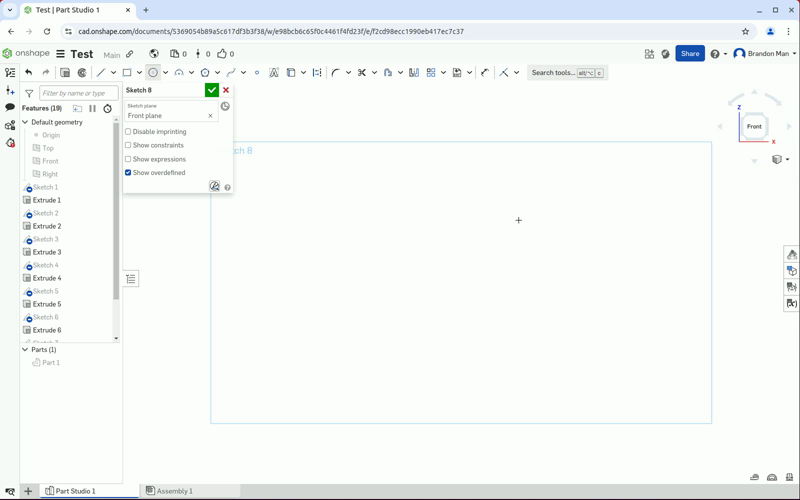
key_up(shift)
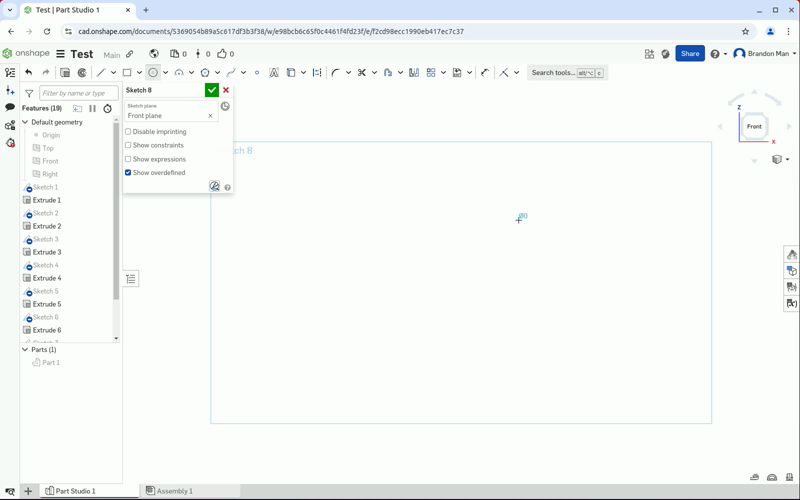
mouse_move(527, 219)
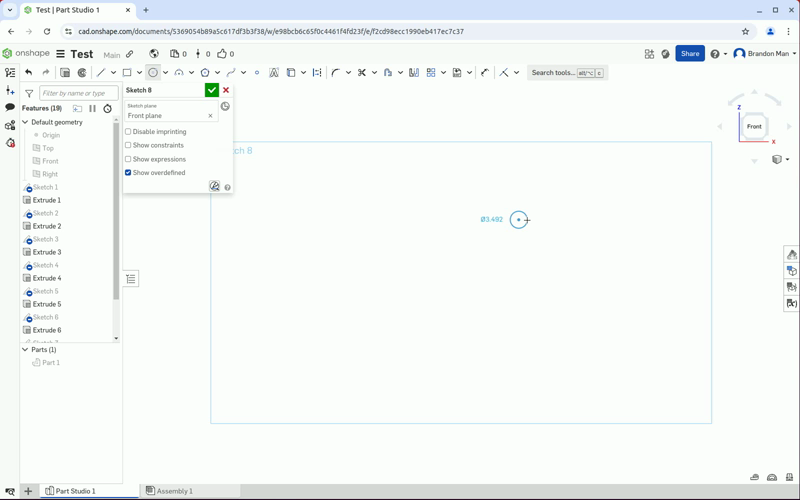
click(527, 219)
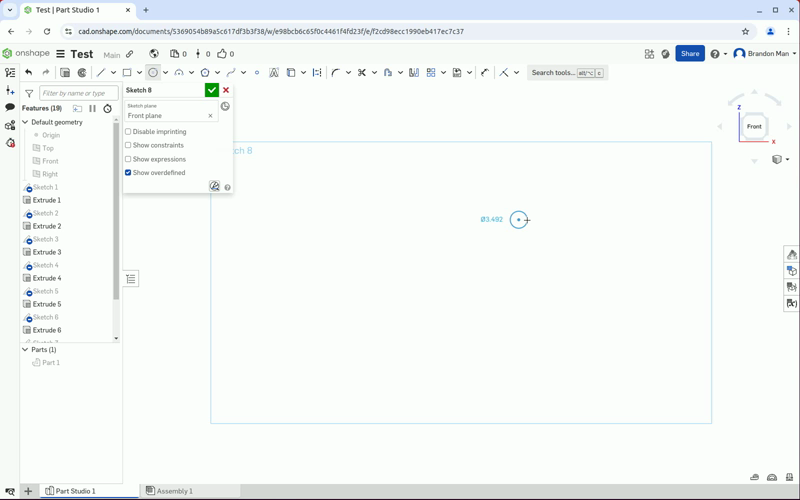
key(esc)
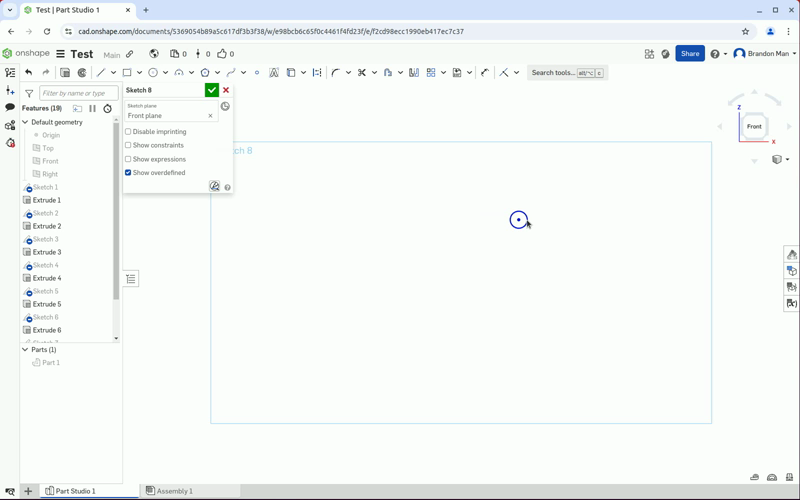
mouse_move(518, 222)
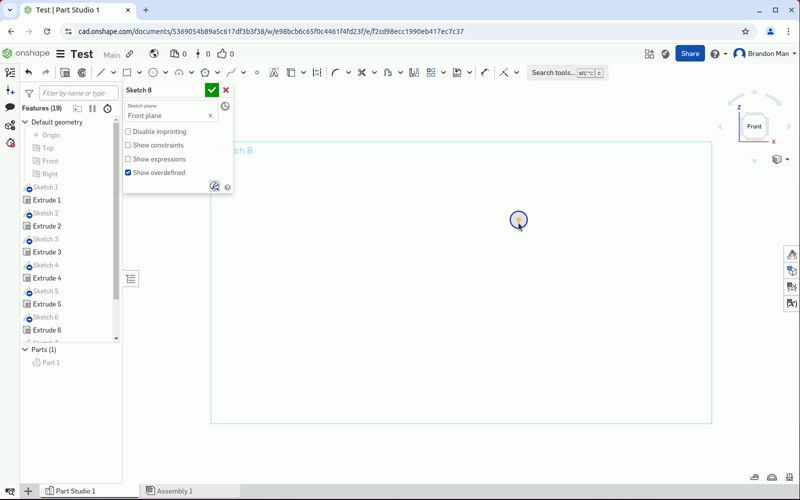
scroll(6)
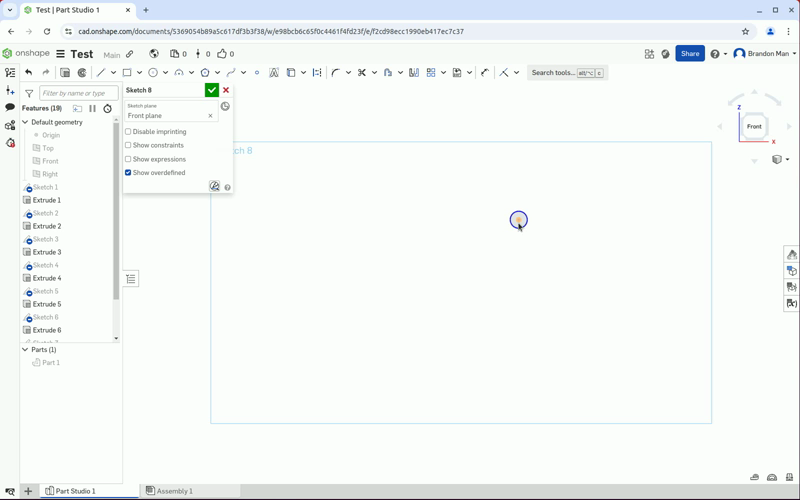
scroll(6)
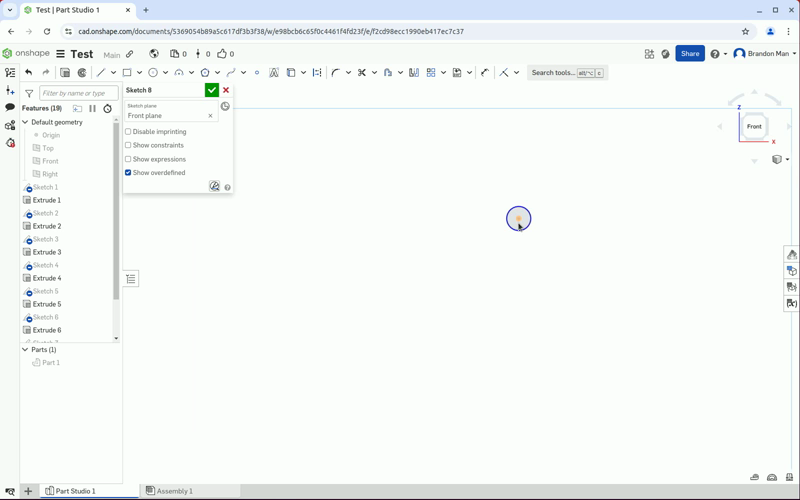
scroll(6)
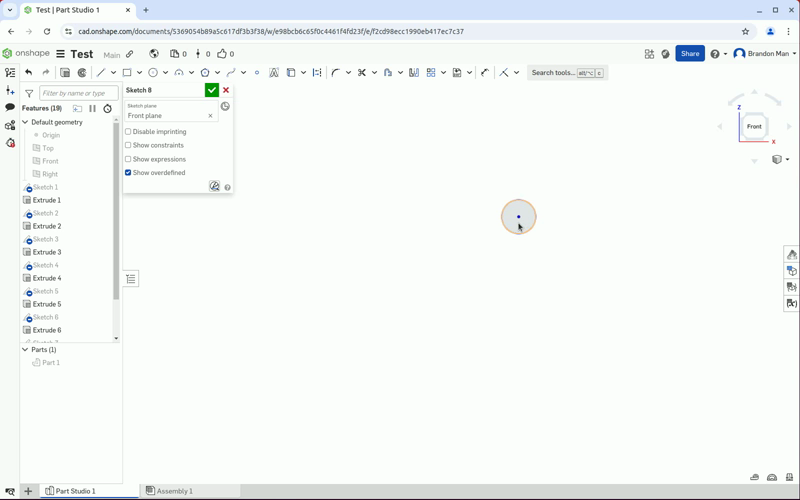
scroll(6)
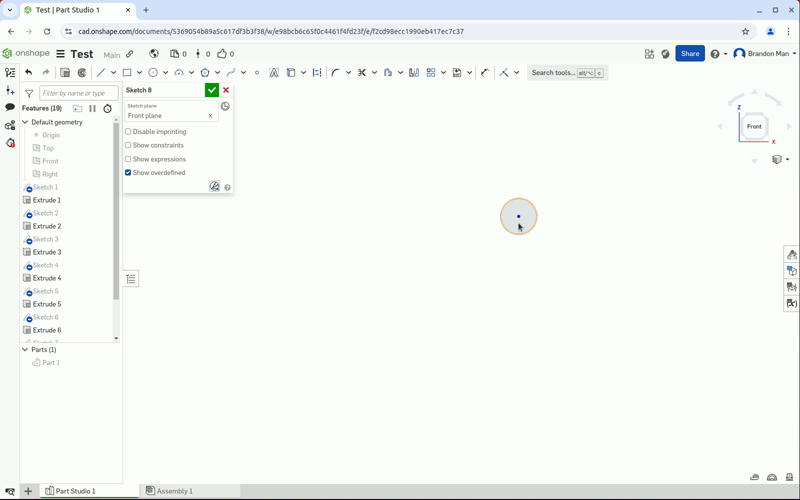
scroll(6)
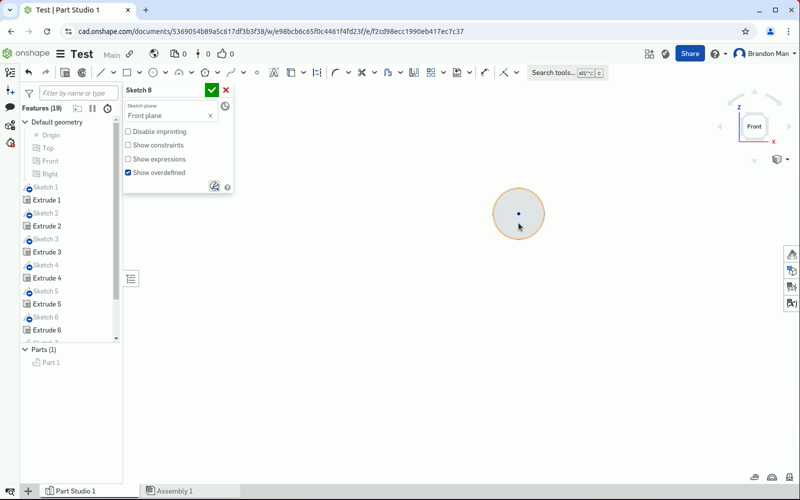
scroll(6)
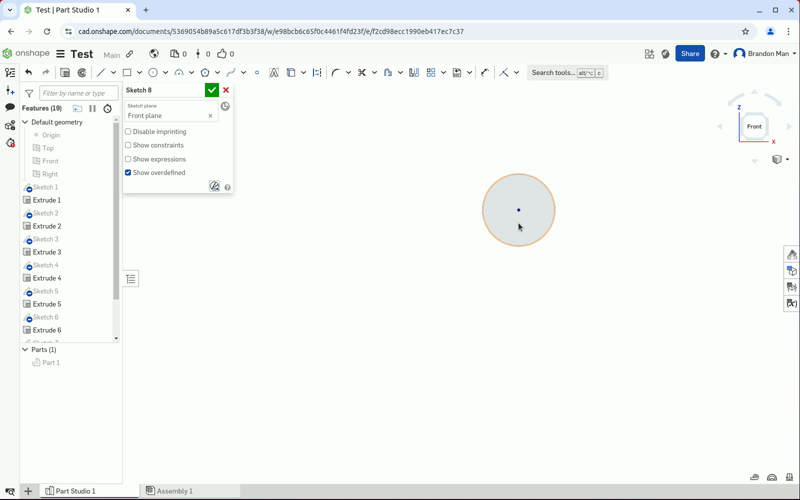
scroll(6)
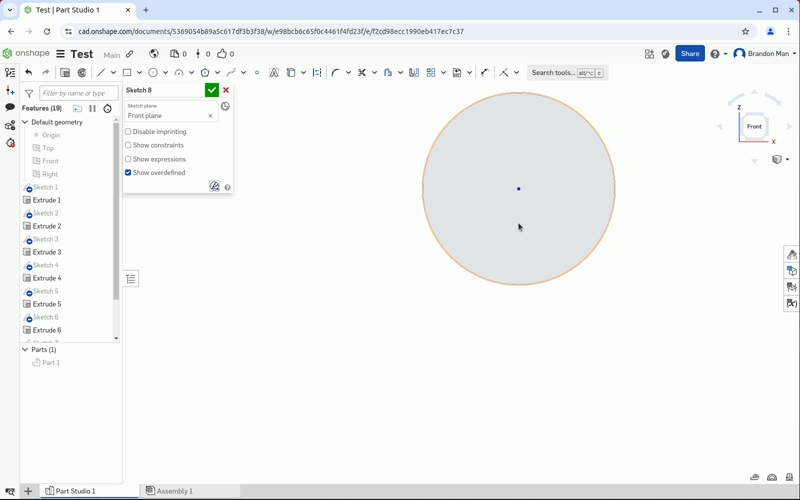
click(518, 222)
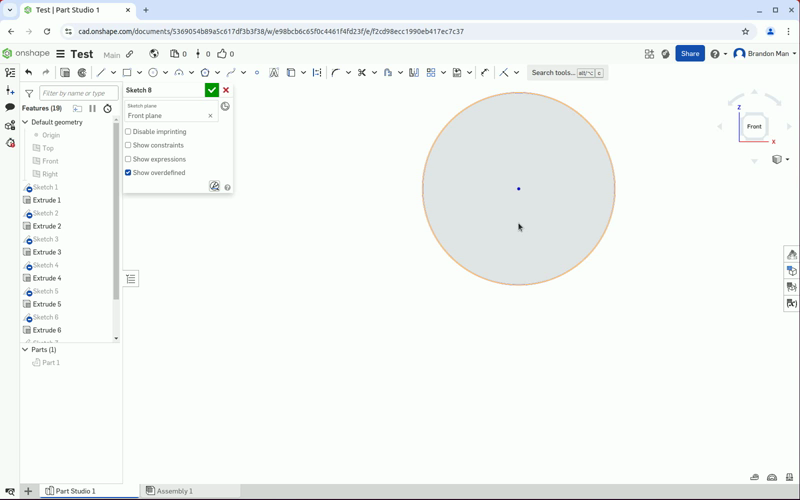
scroll(-6)
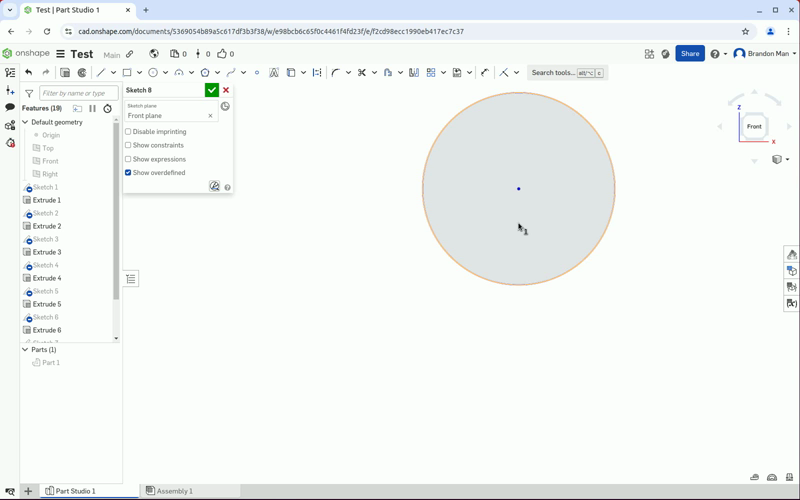
scroll(-6)
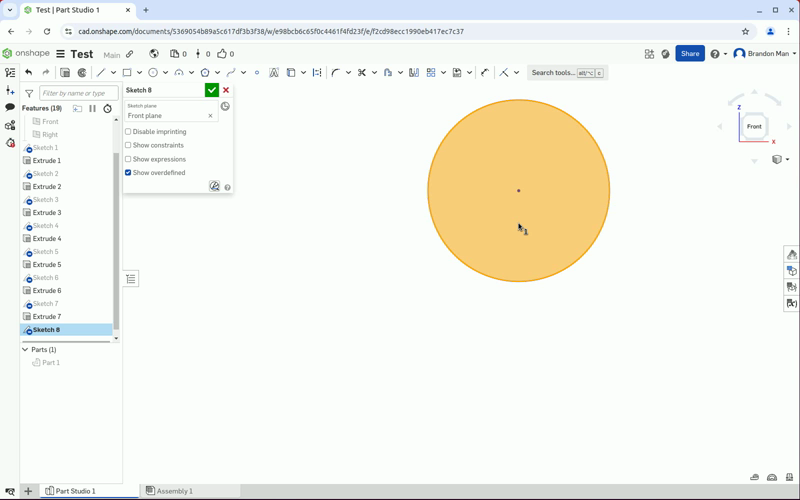
scroll(-6)
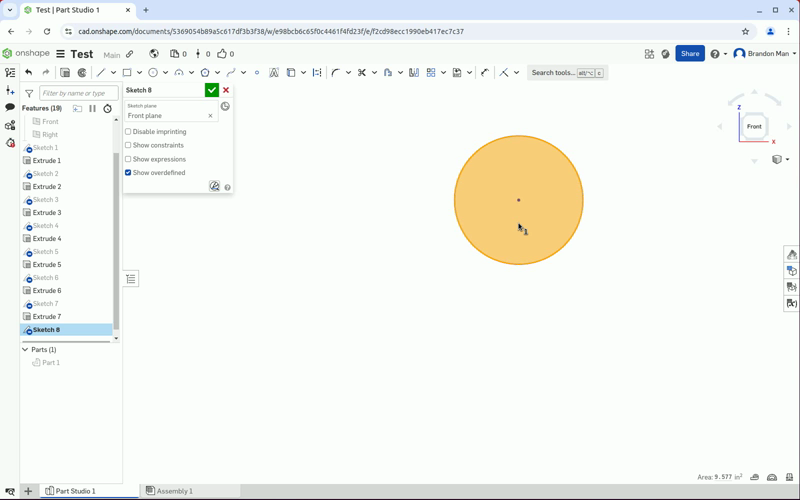
scroll(-6)
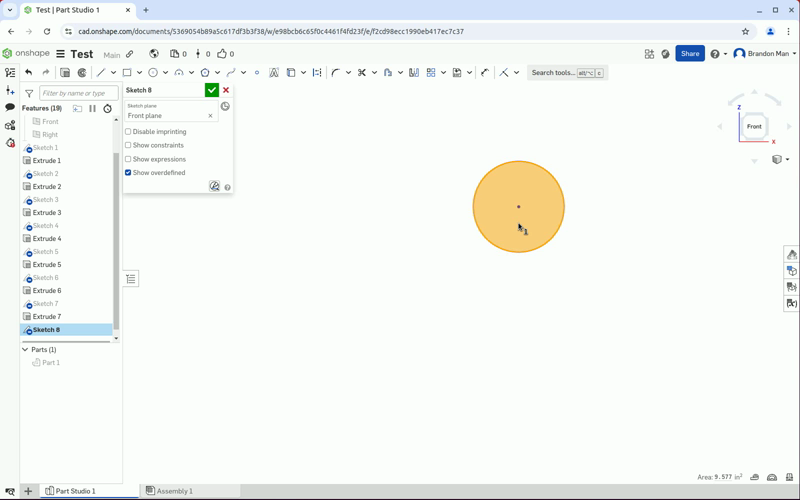
scroll(-6)
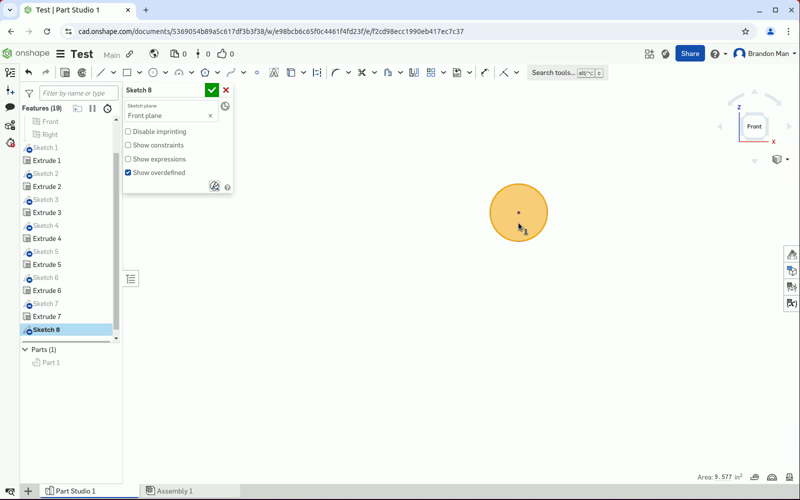
scroll(-6)
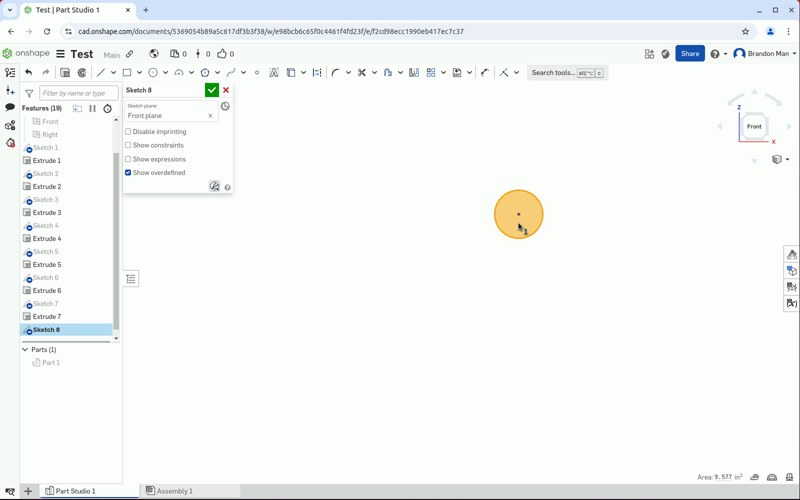
scroll(-6)
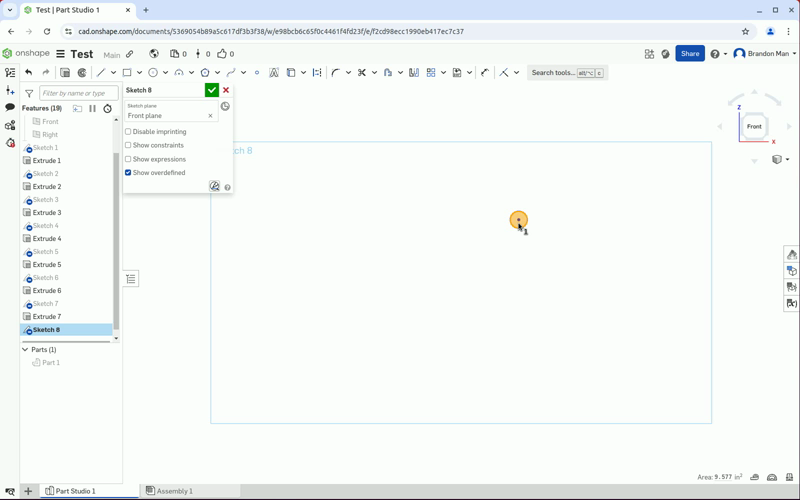
mouse_move(73, 352)
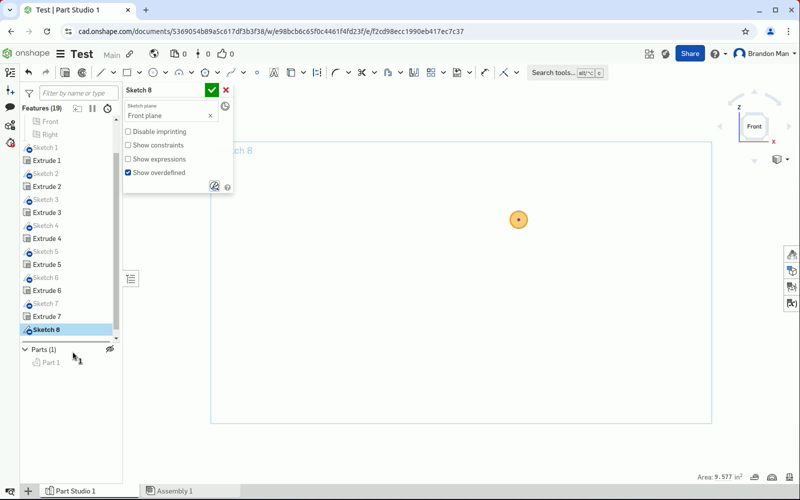
key(shift+y)
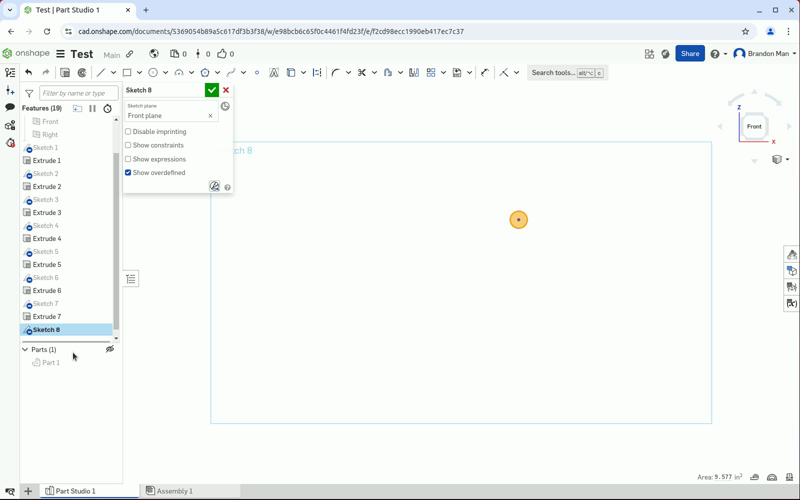
key(shift+e)
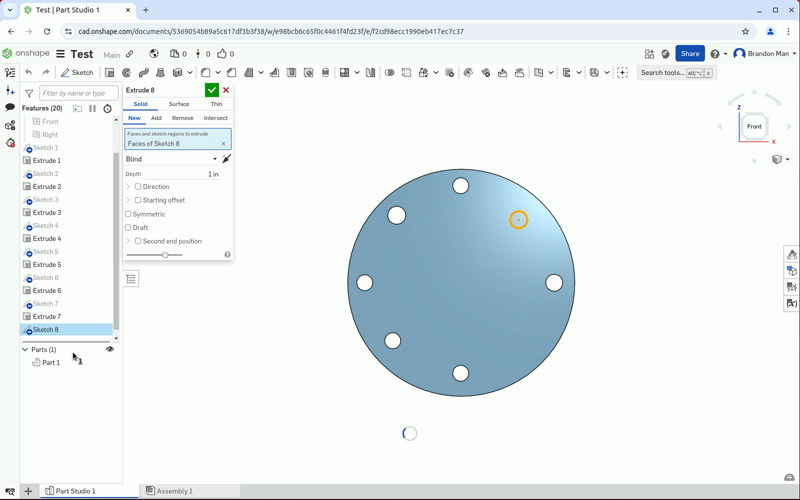
mouse_move(143, 106)
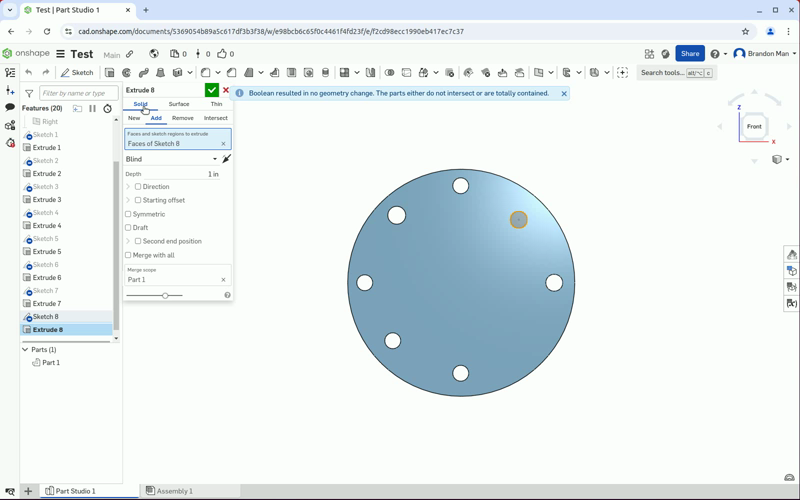
click(143, 106)
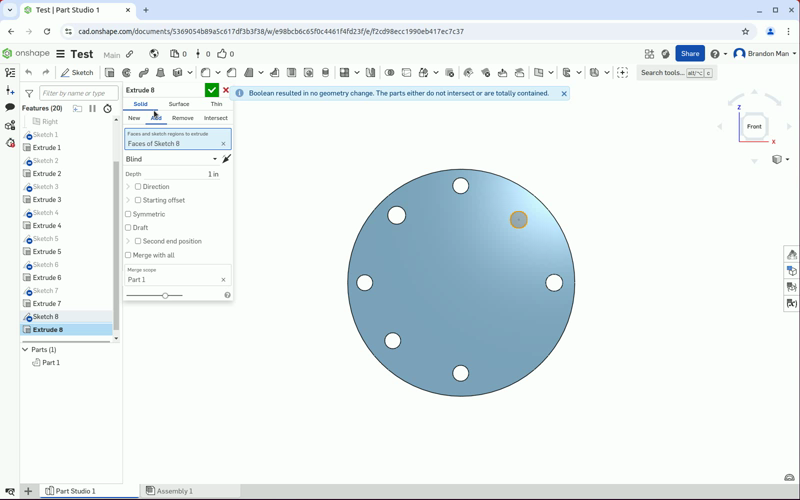
mouse_move(186, 120)
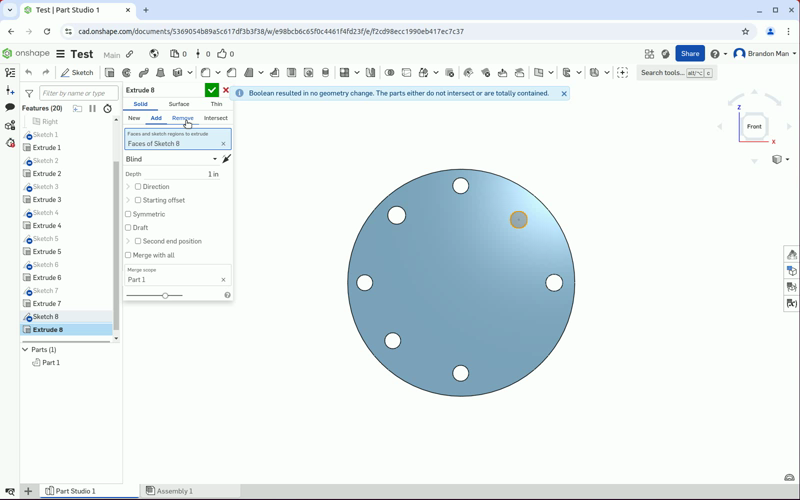
click(186, 120)
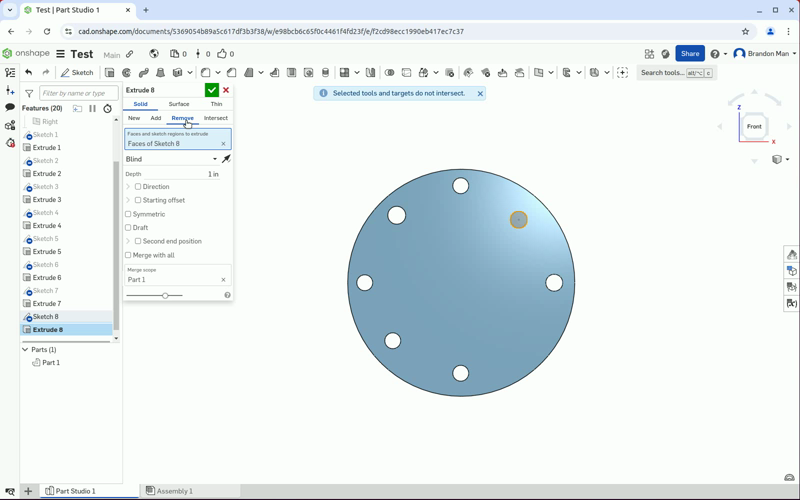
key(tab, 4)
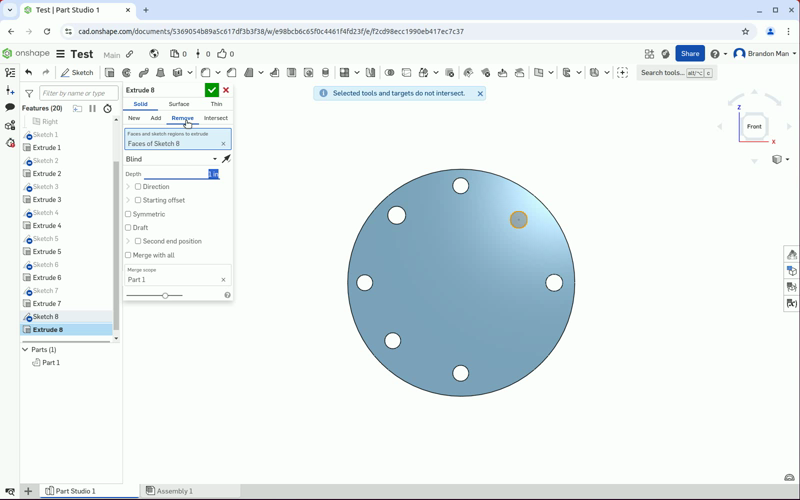
text(-12.758)
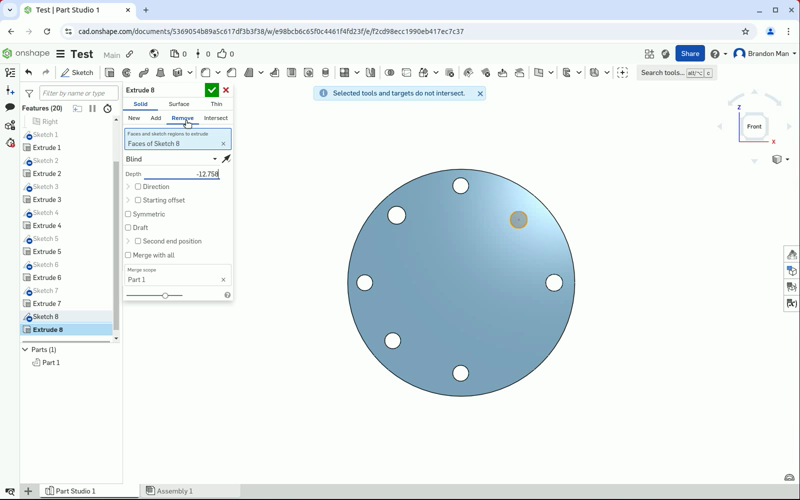
key(tab, 6)
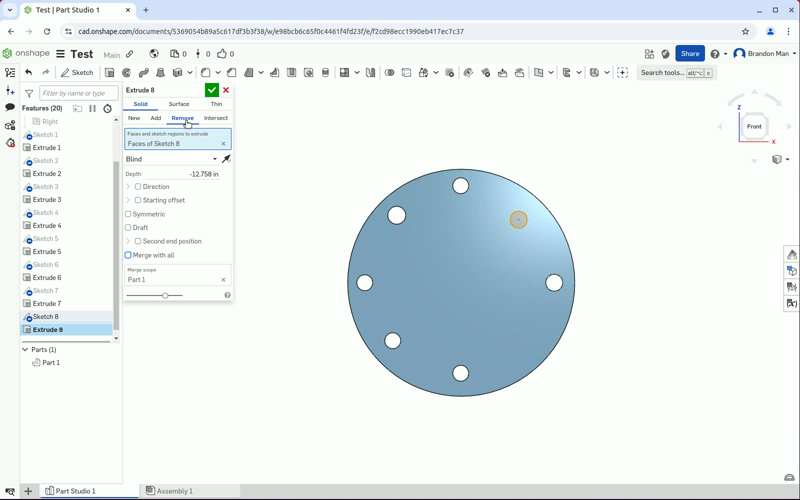
key(space)
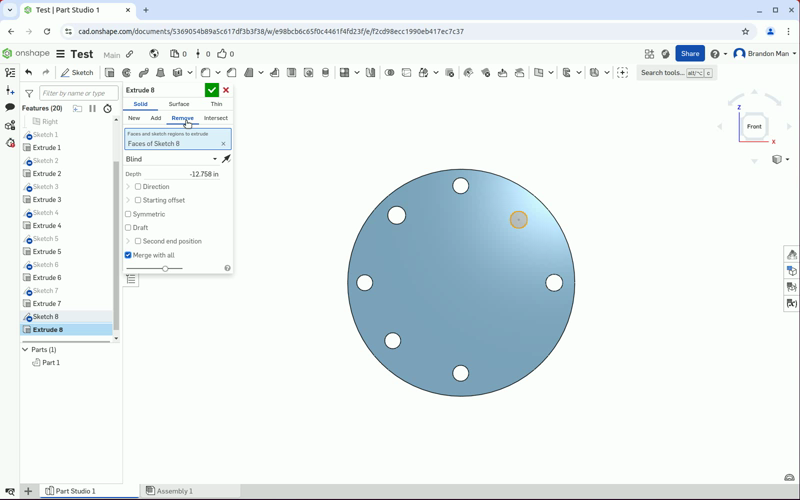
key(enter)
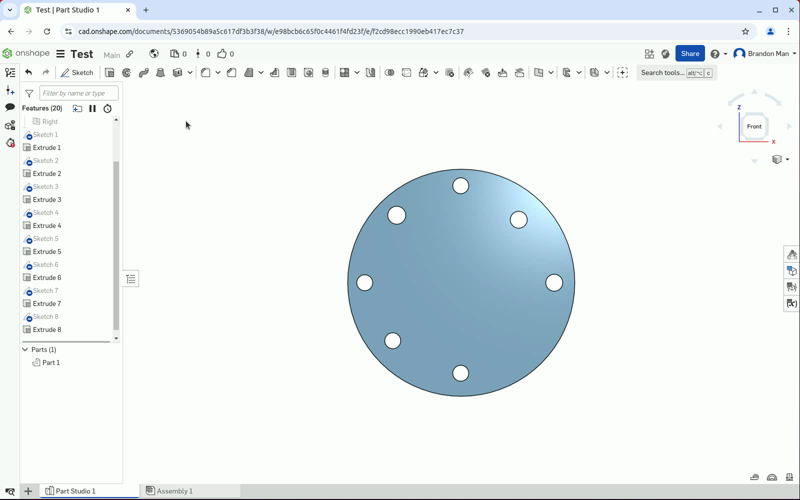
key(shift+h)
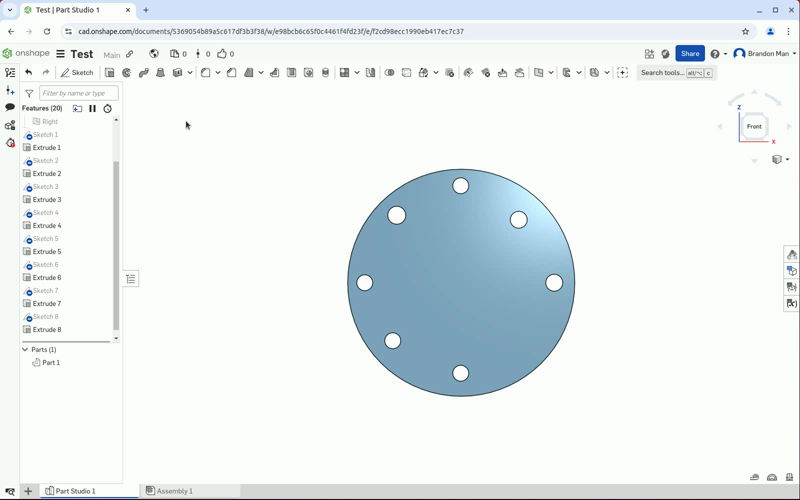
key(shift+h)
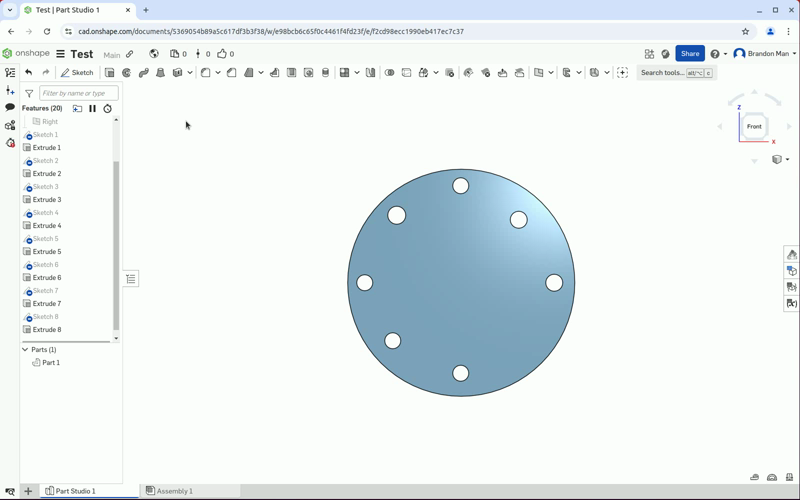
mouse_move(69, 137)
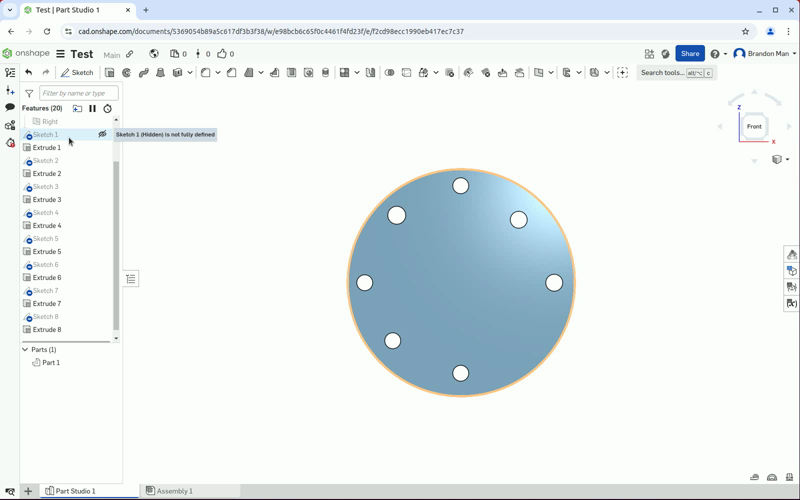
click(69, 137)
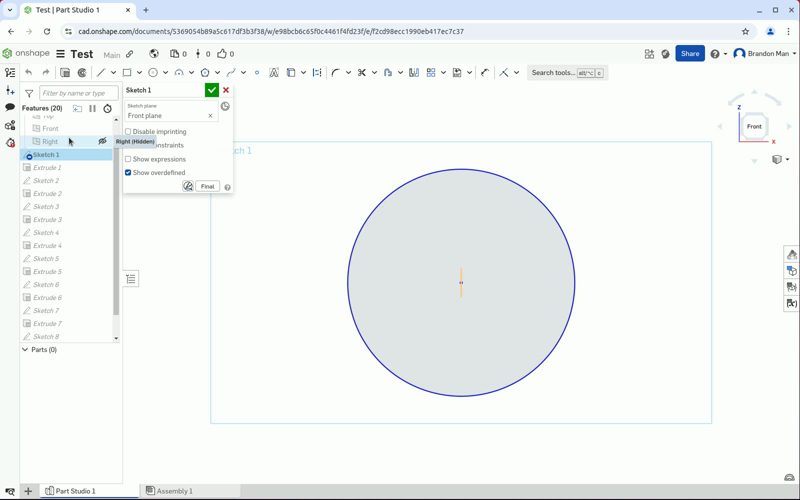
mouse_move(229, 92)
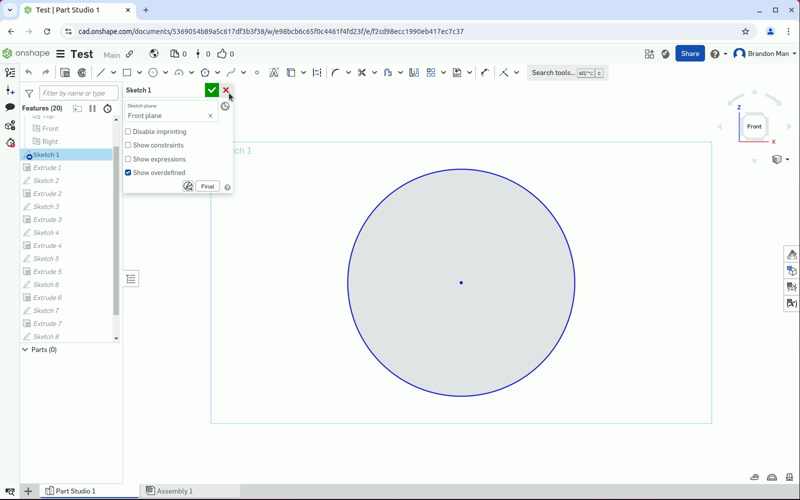
click(229, 92)
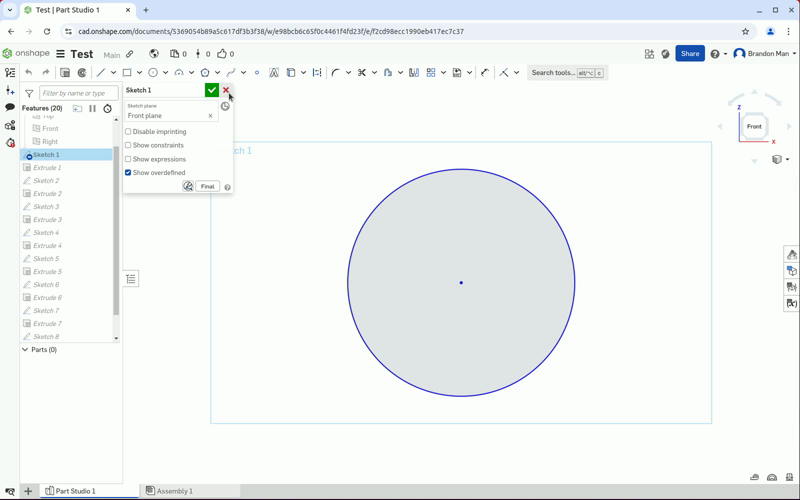
key(shift+s)
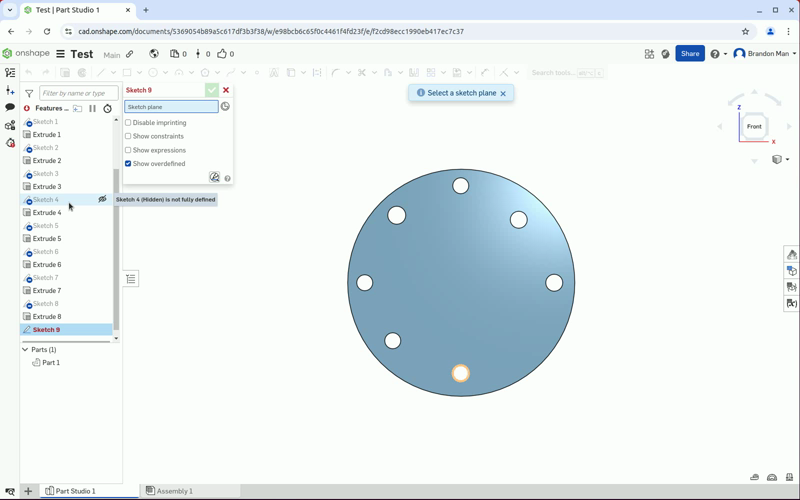
scroll(3)
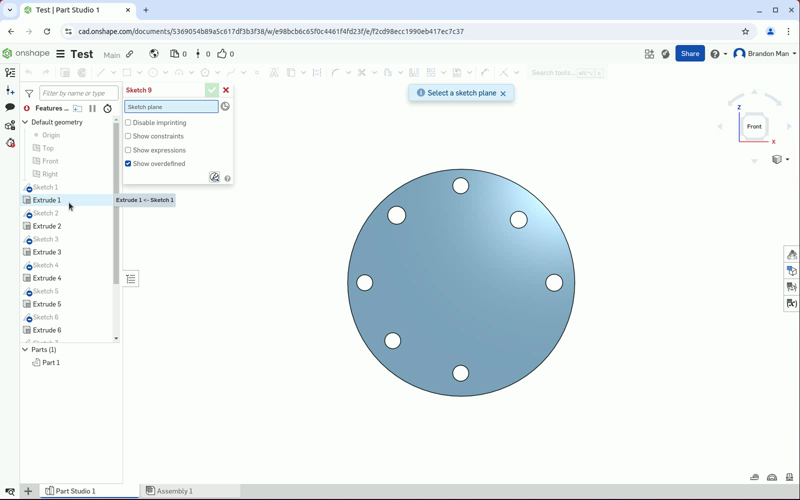
mouse_move(69, 163)
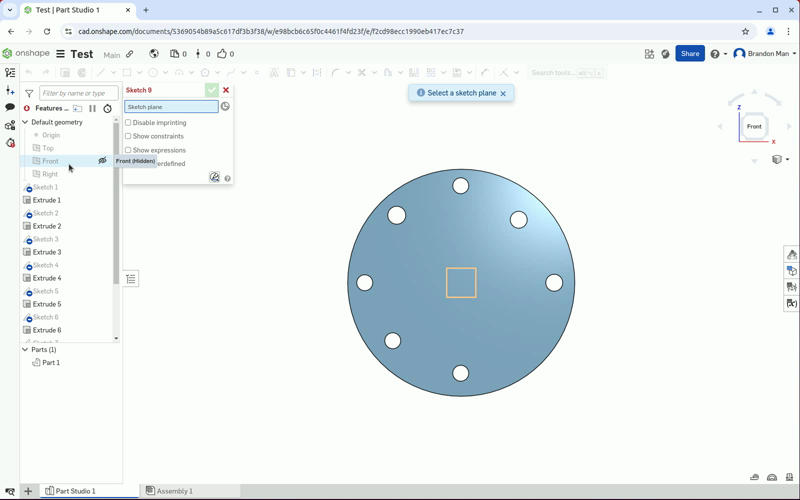
click(69, 163)
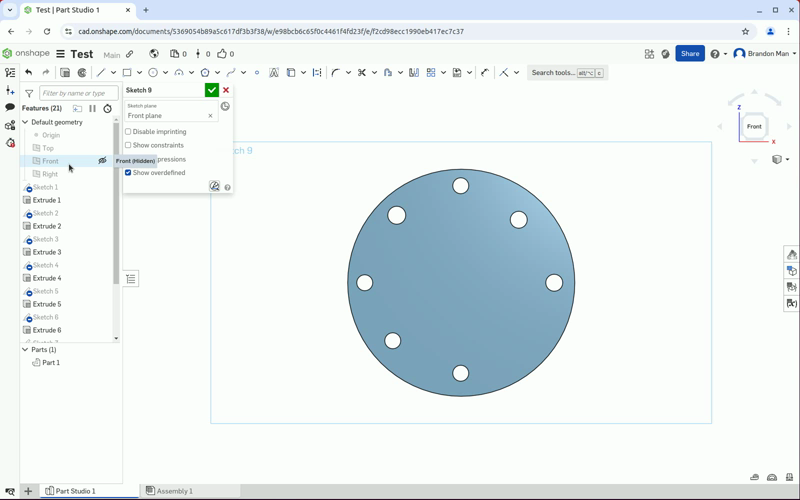
mouse_move(73, 352)
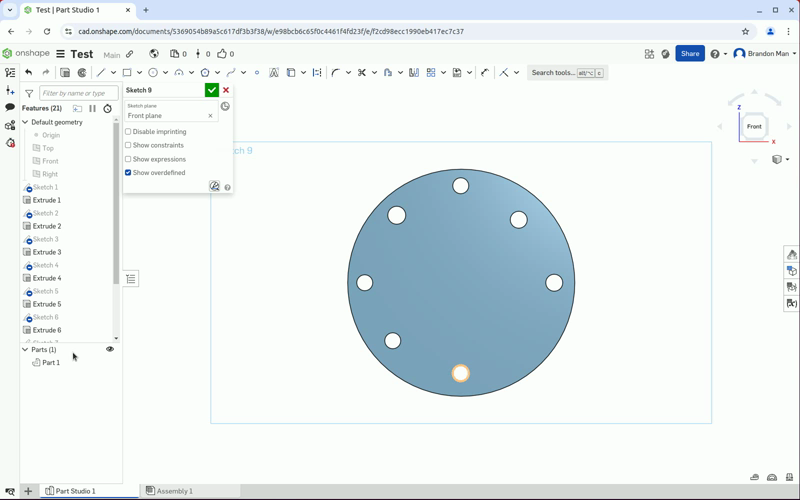
key(y)
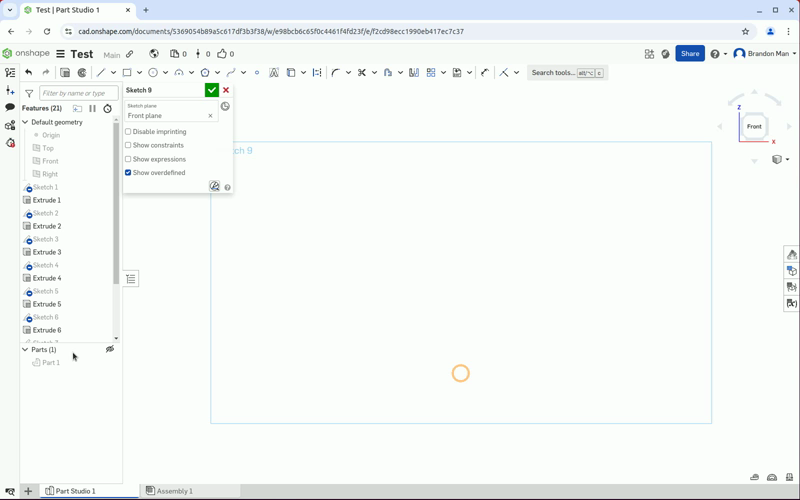
key(c)
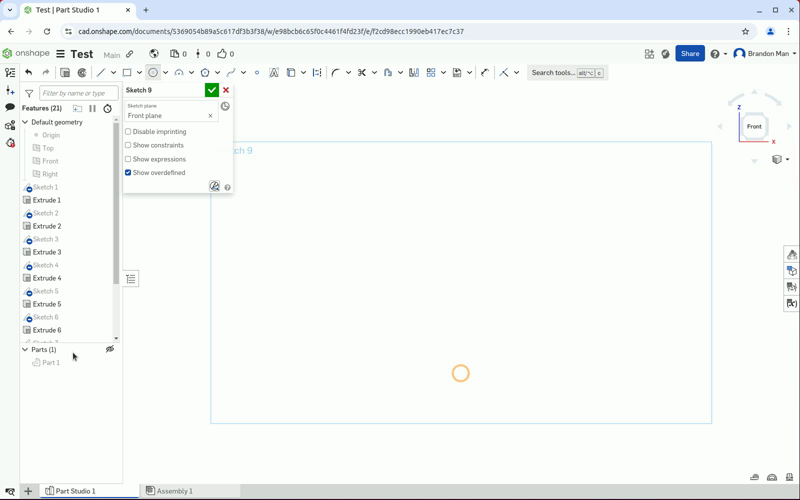
key_down(shift)
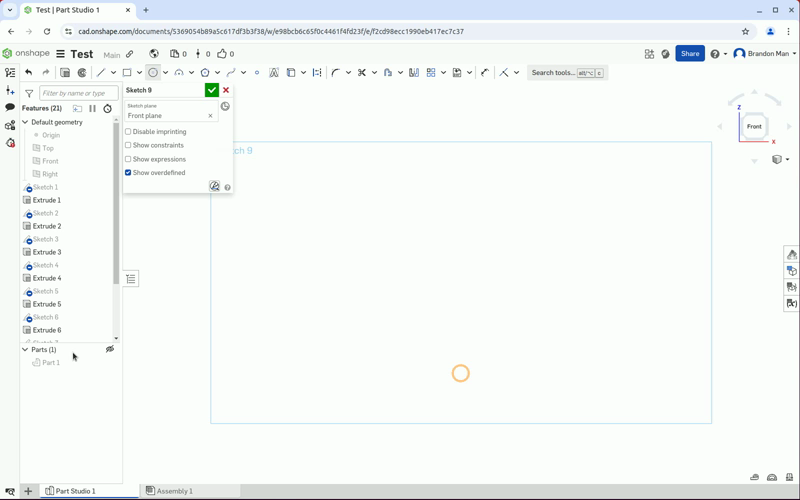
mouse_move(516, 340)
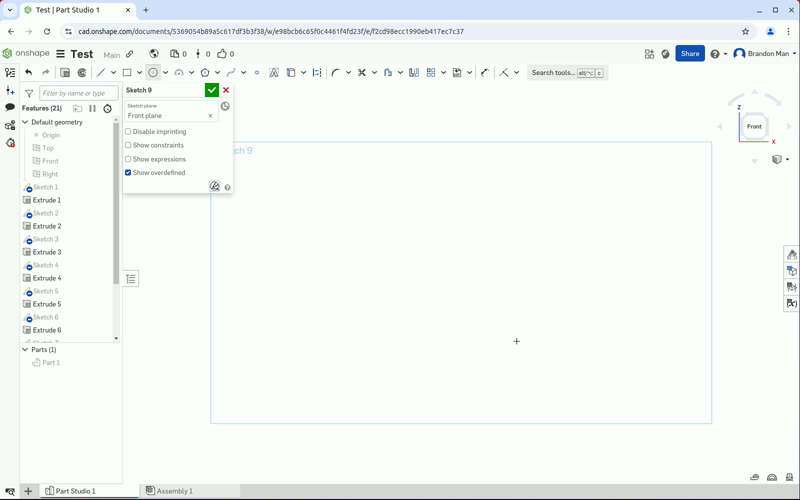
click(516, 340)
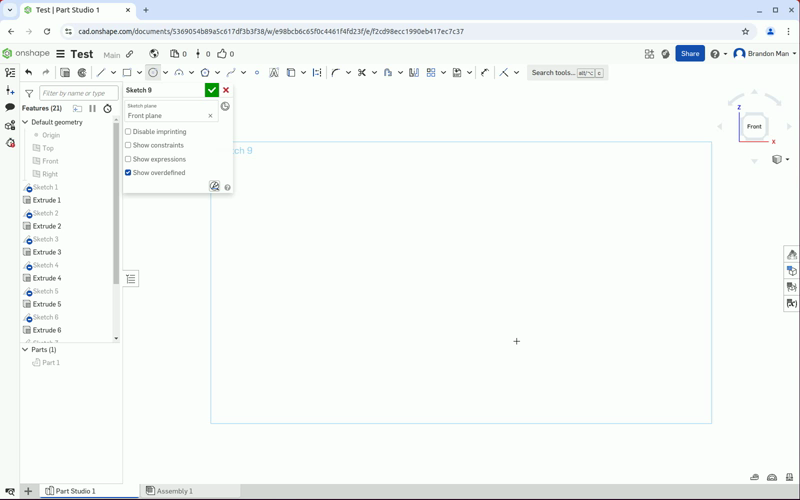
key_up(shift)
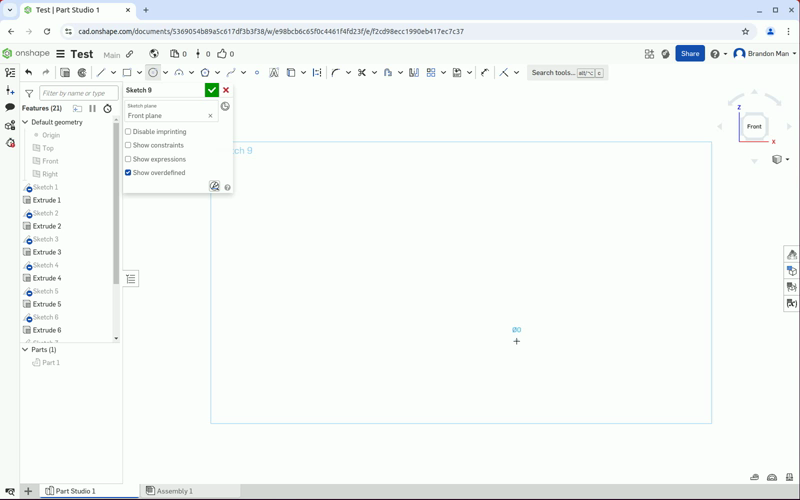
mouse_move(525, 340)
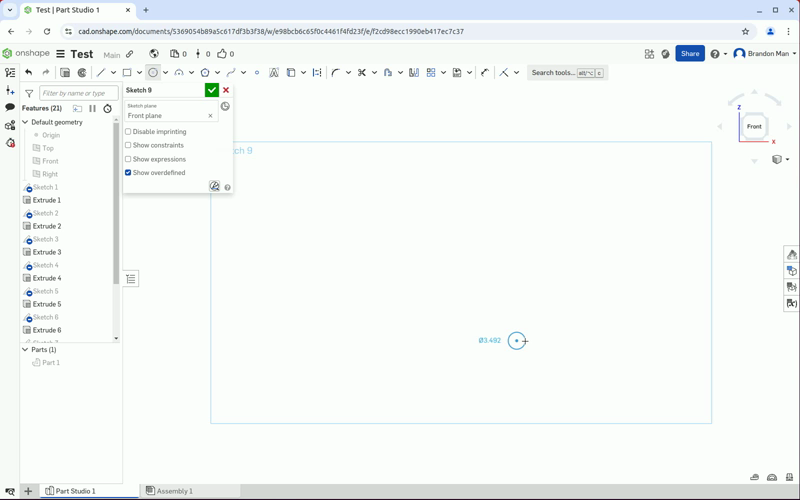
click(525, 340)
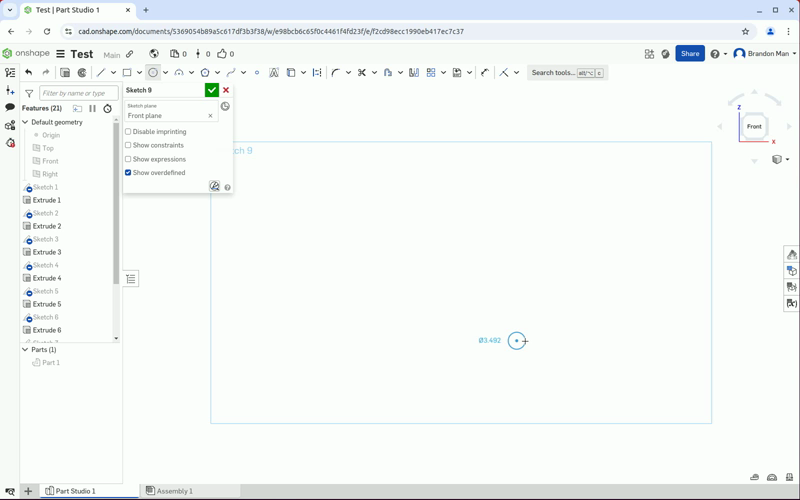
key(esc)
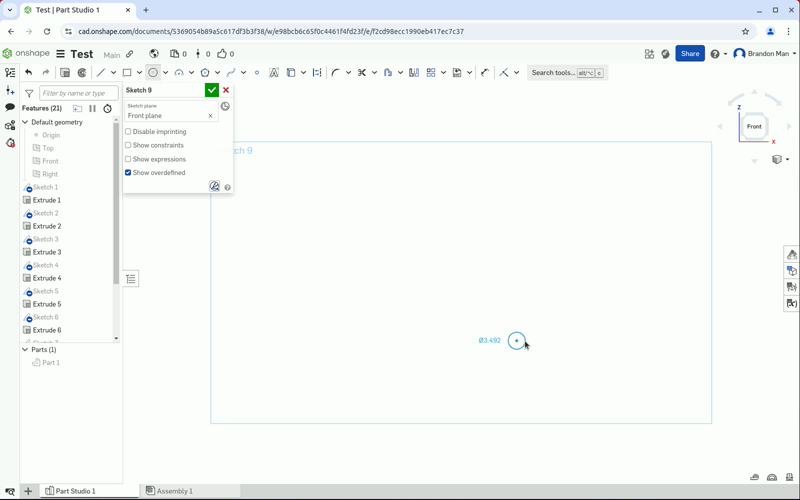
mouse_move(517, 346)
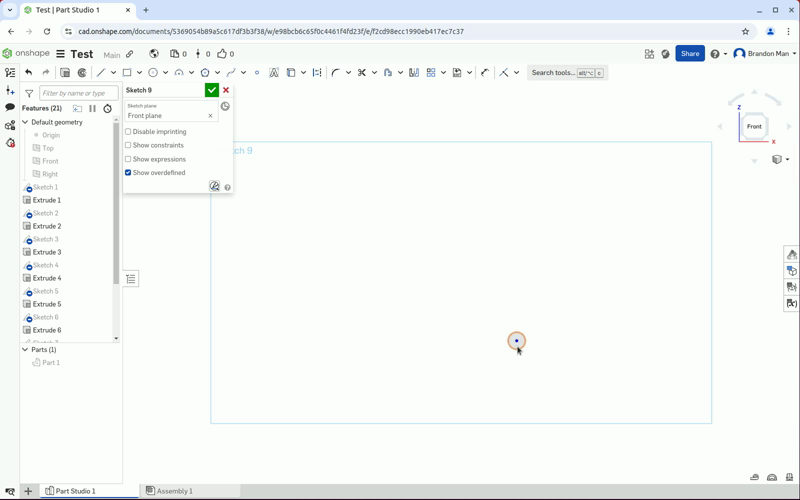
scroll(6)
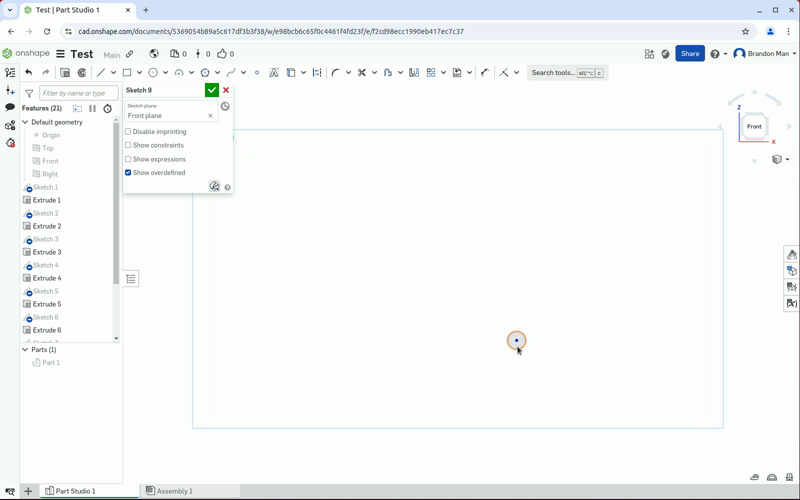
scroll(6)
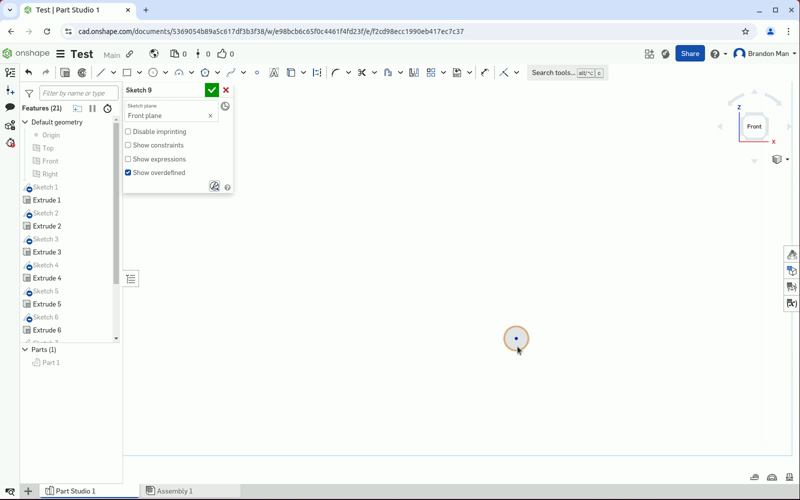
scroll(6)
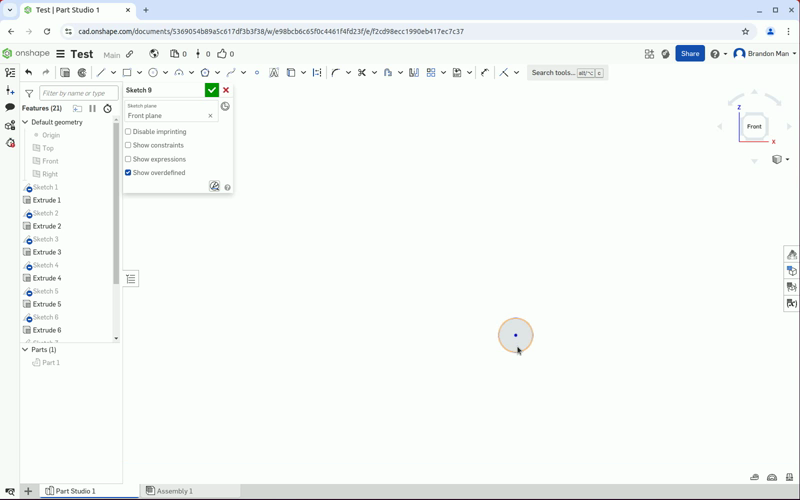
scroll(6)
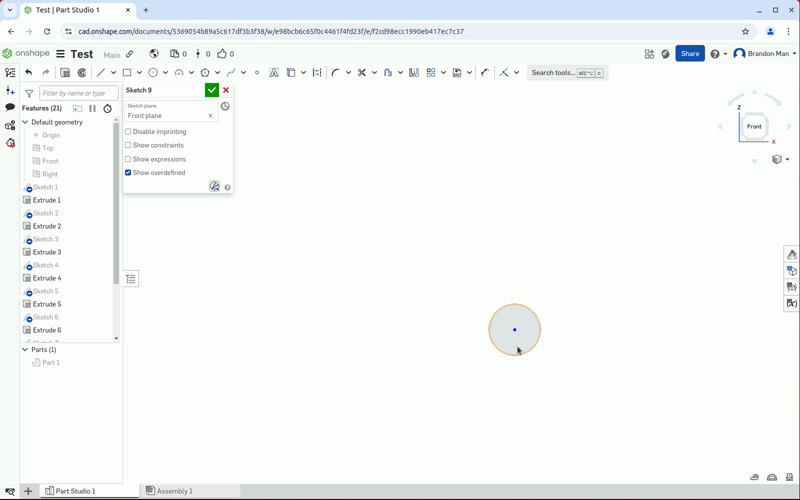
scroll(6)
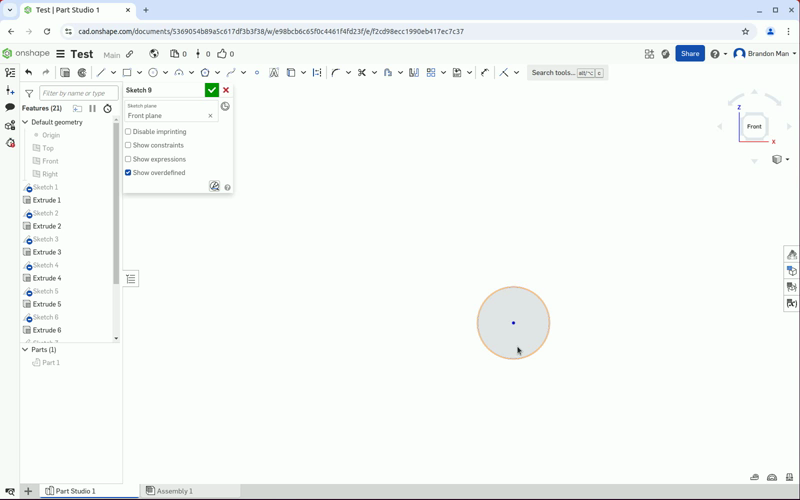
scroll(6)
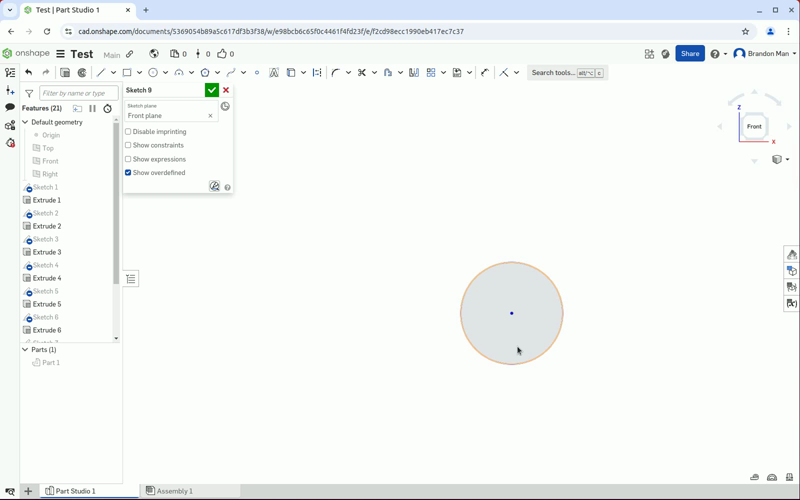
scroll(6)
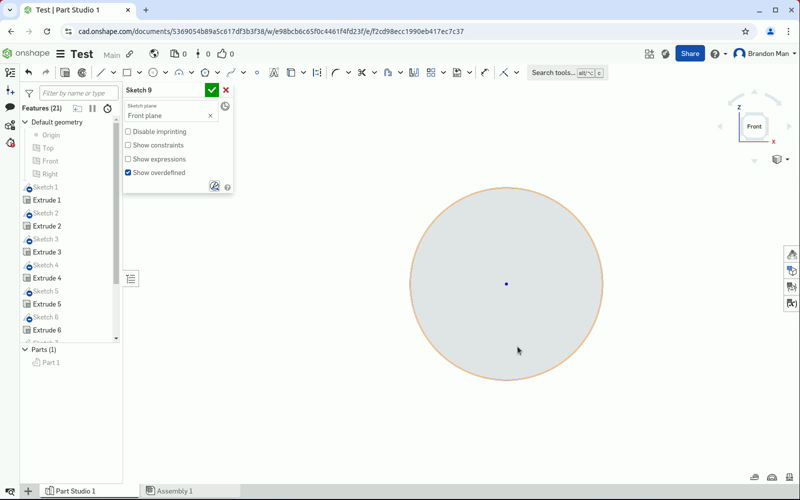
click(517, 346)
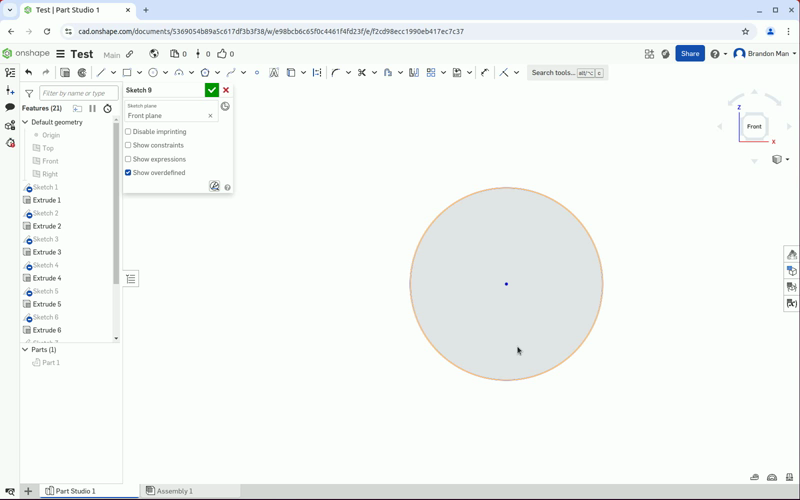
scroll(-6)
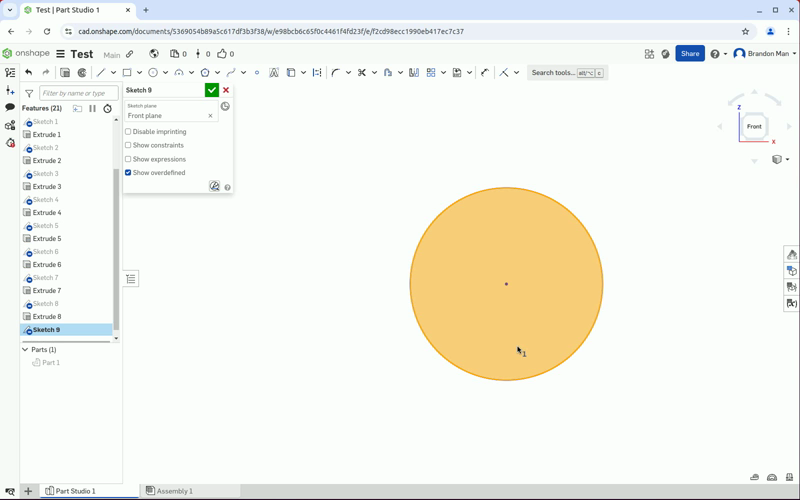
scroll(-6)
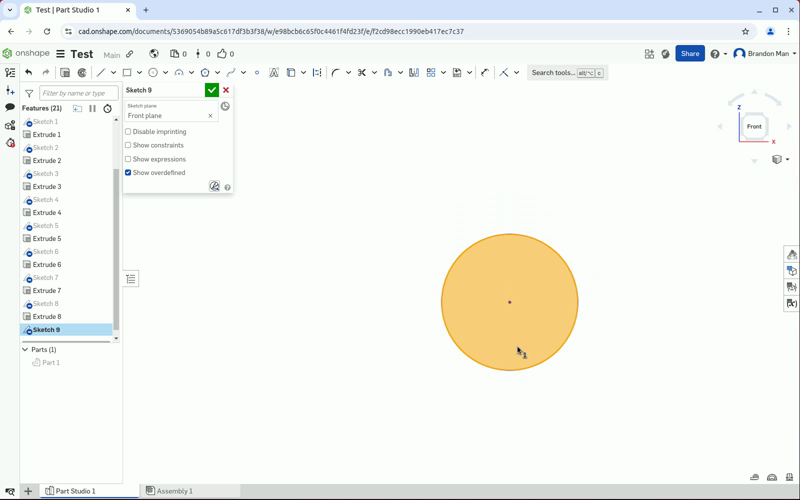
scroll(-6)
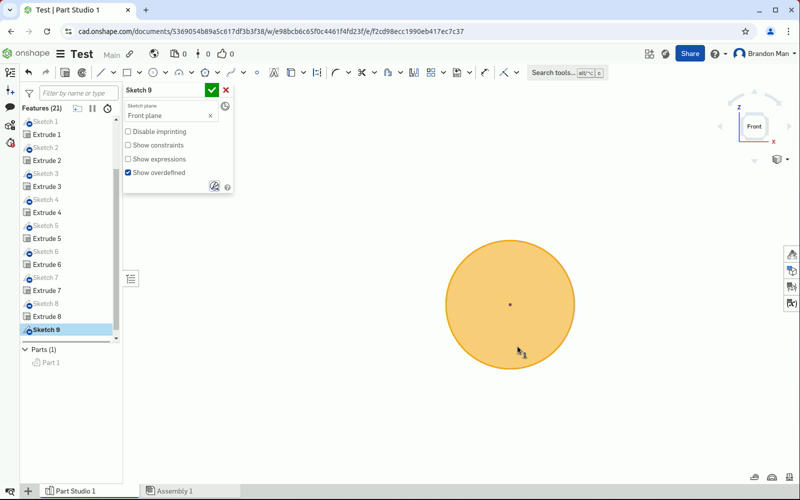
scroll(-6)
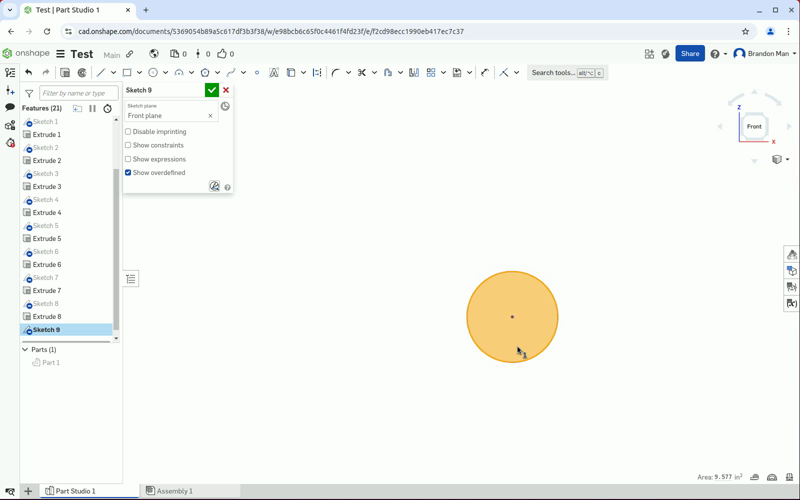
scroll(-6)
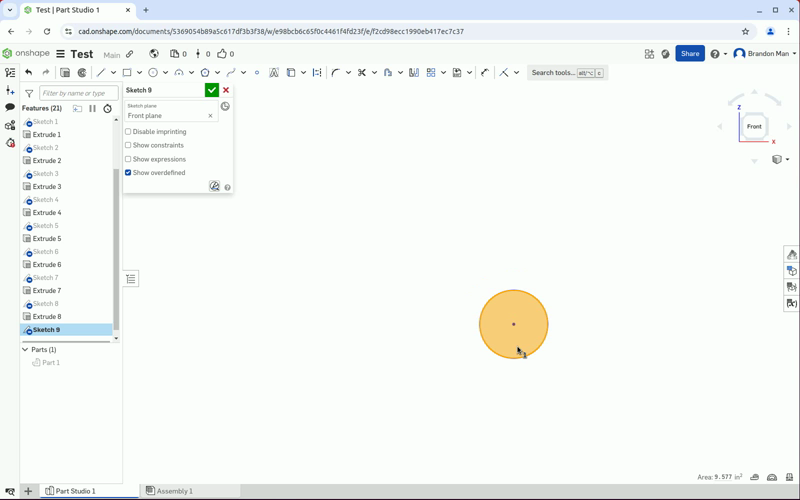
scroll(-6)
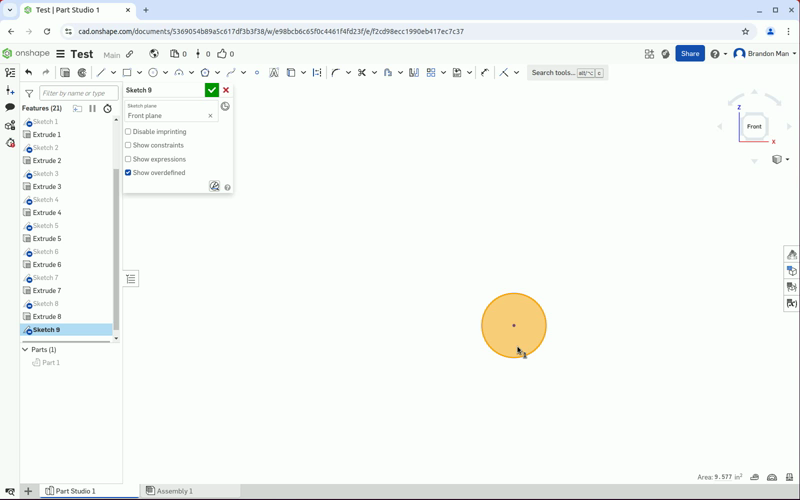
scroll(-6)
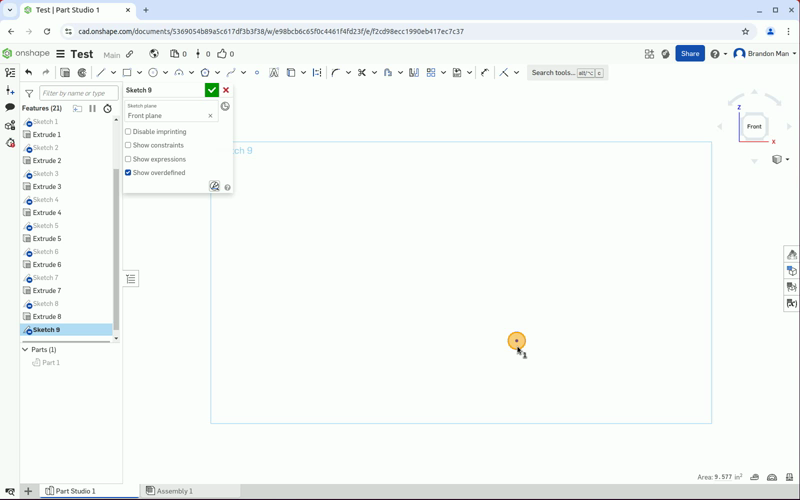
mouse_move(73, 352)
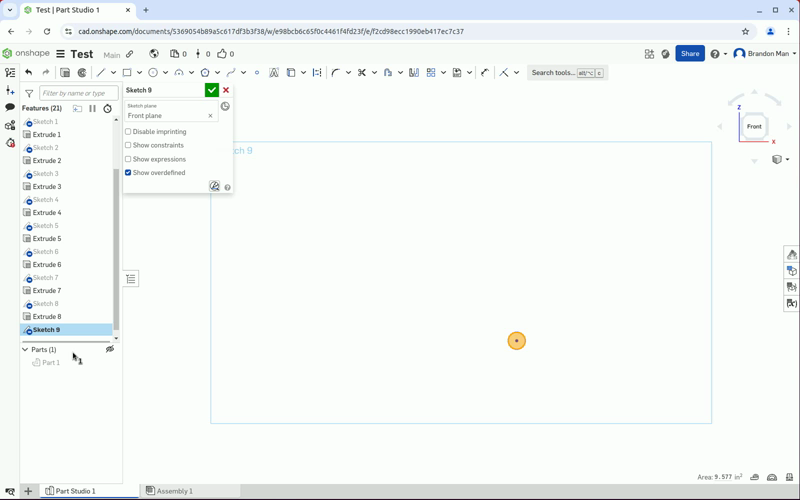
key(shift+y)
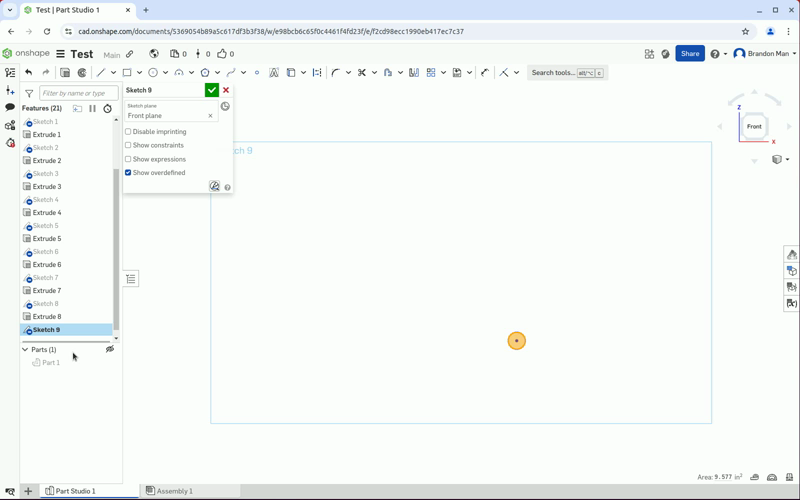
key(shift+e)
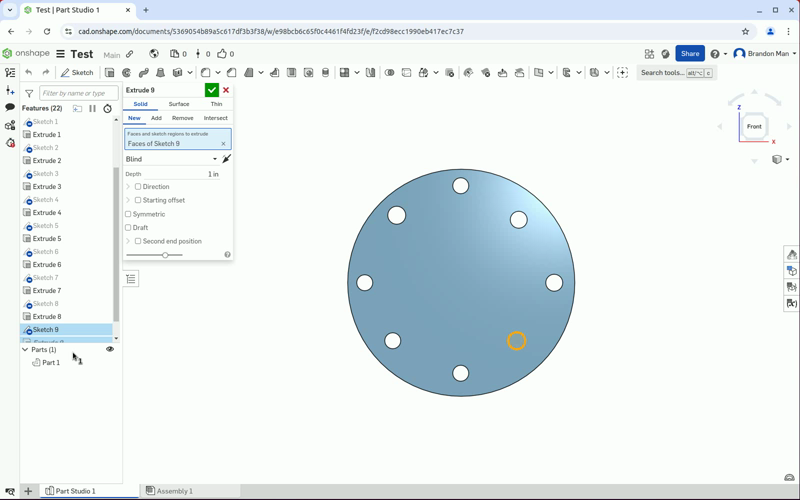
mouse_move(143, 106)
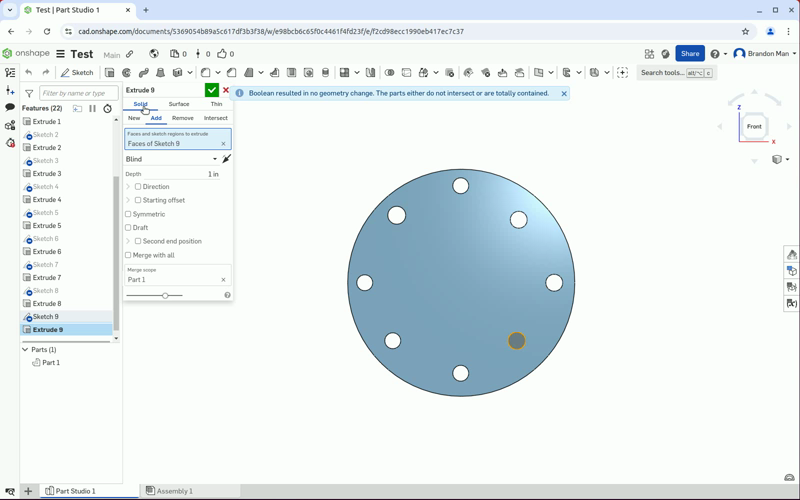
click(143, 106)
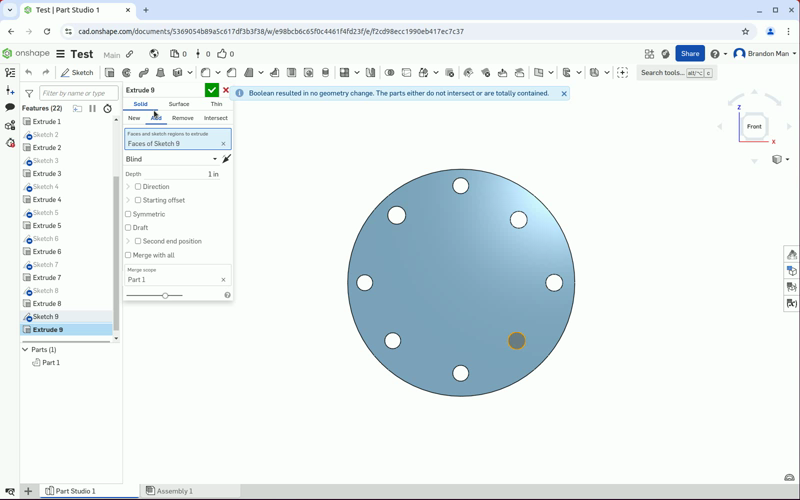
mouse_move(186, 120)
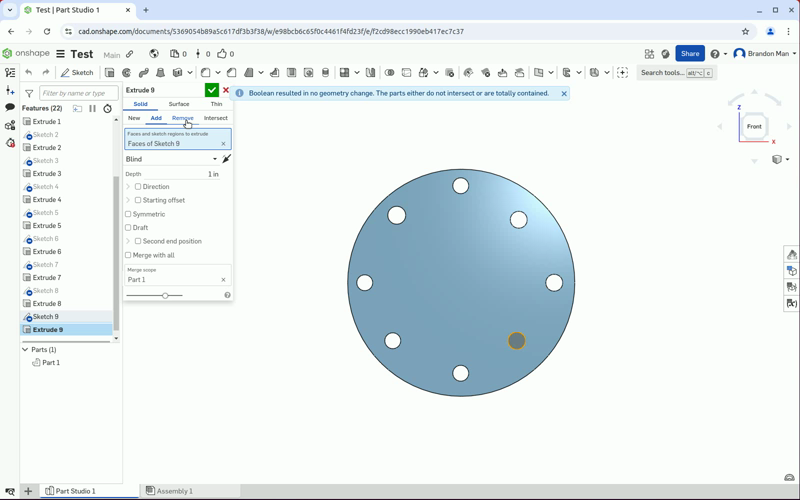
click(186, 120)
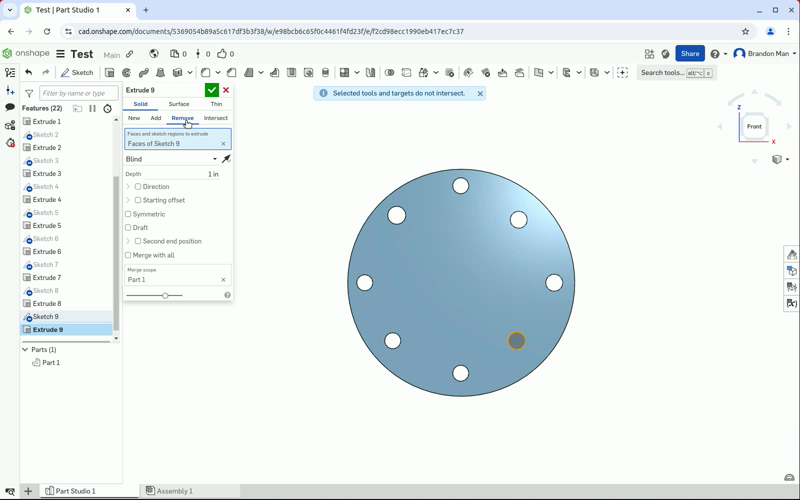
key(tab, 4)
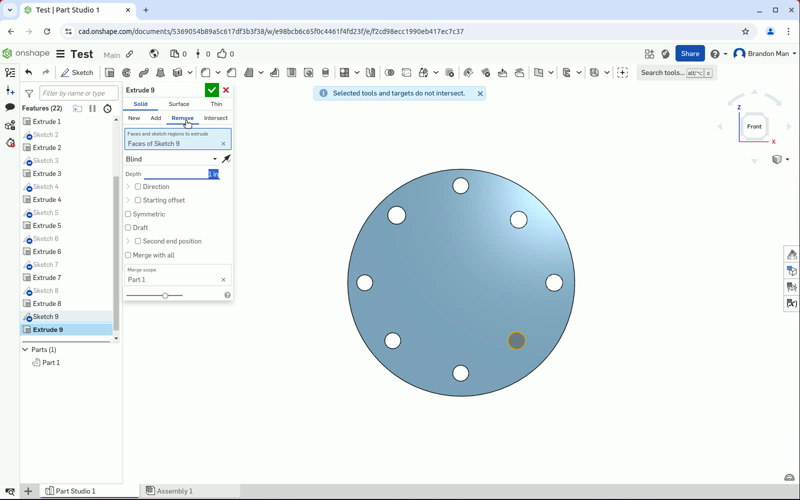
text(-12.758)
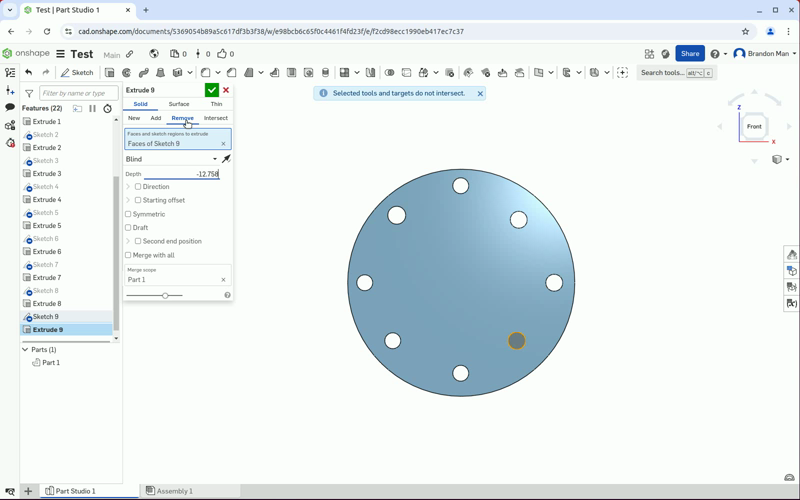
key(tab, 6)
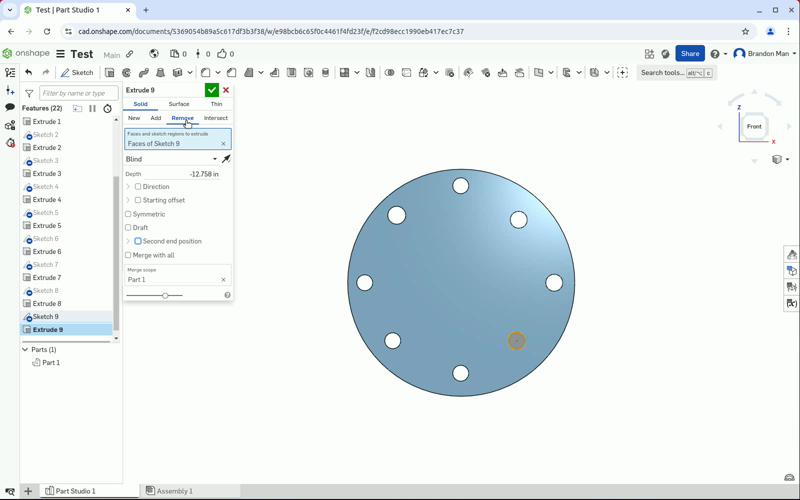
key(space)
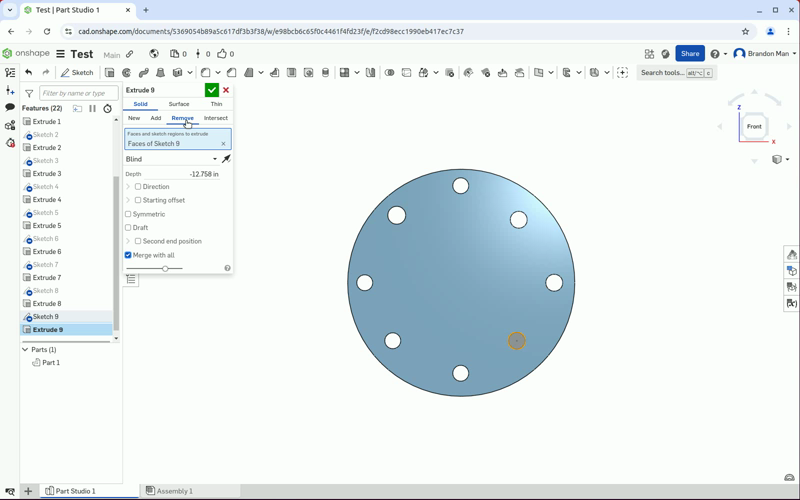
key(enter)
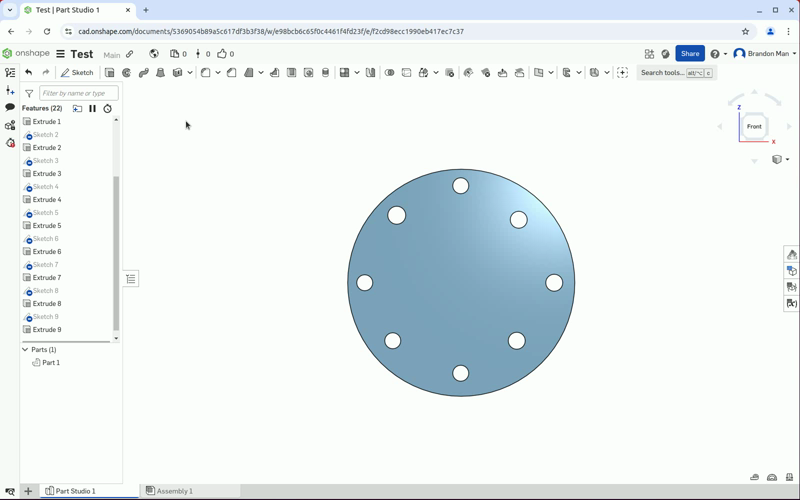
key(shift+h)
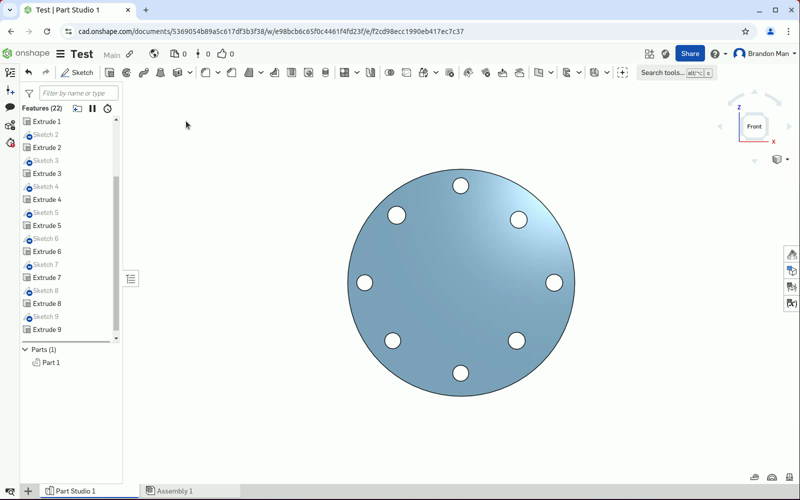
key(shift+h)
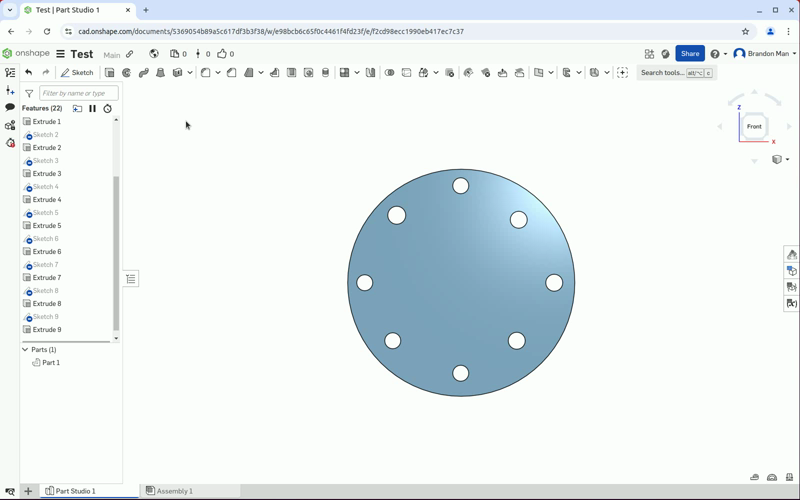
key(shift+7)
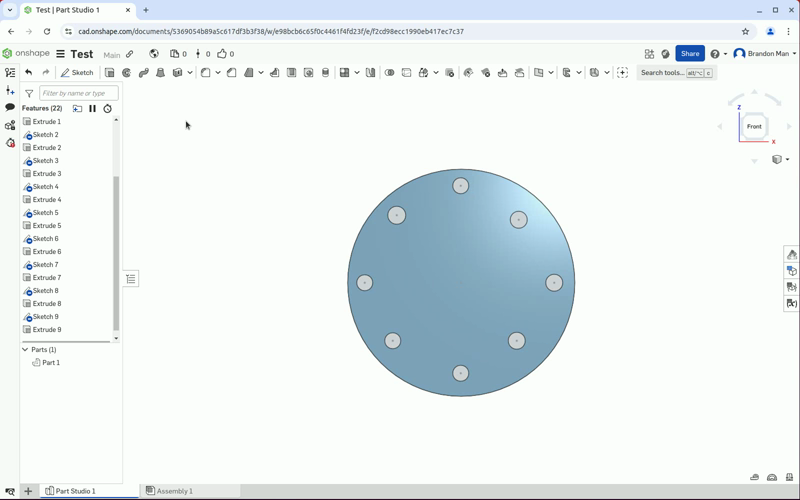
key(left, 2)
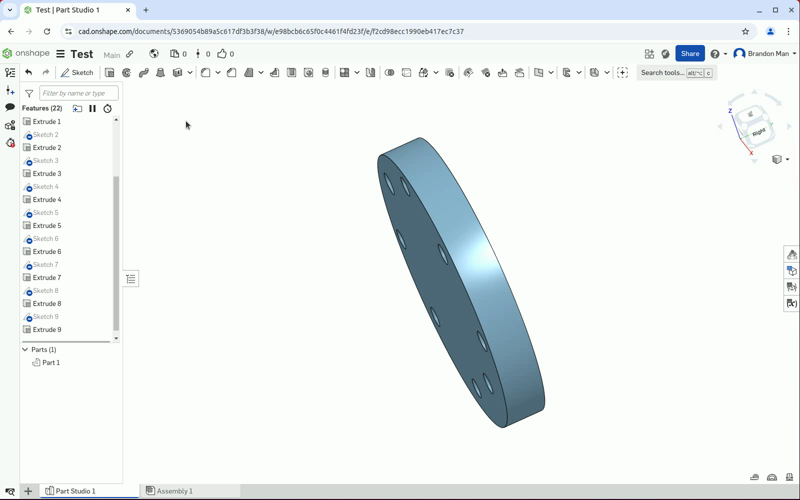
key(down, 2)
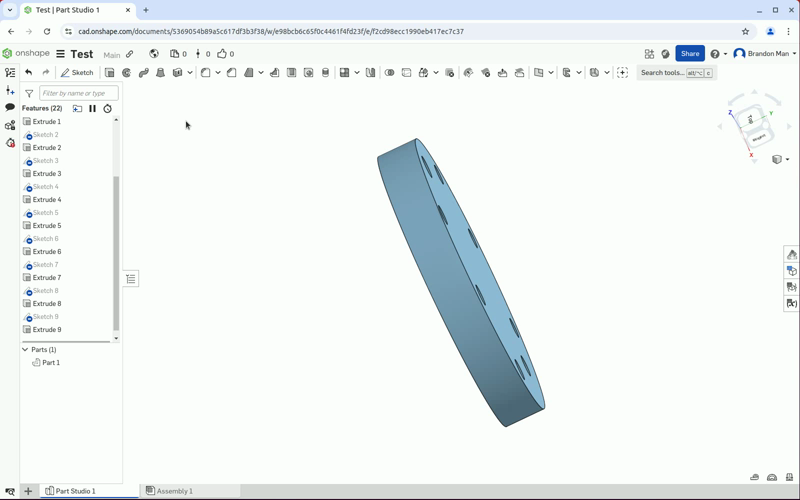
key(up, 2)
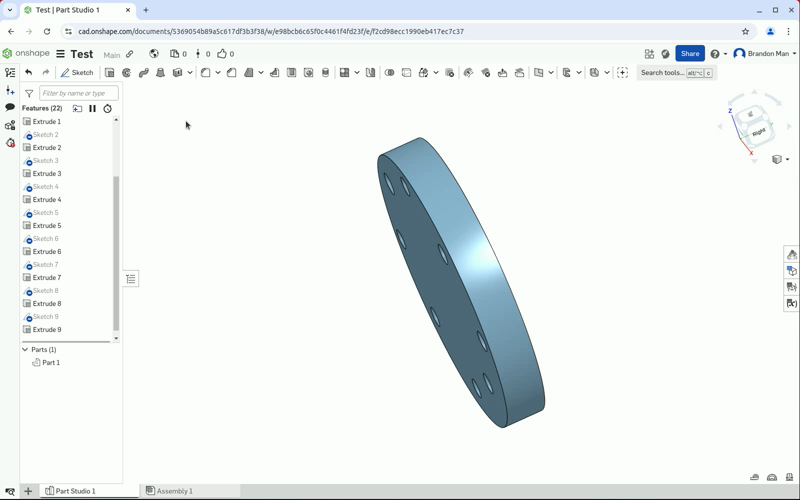
key(right, 2)
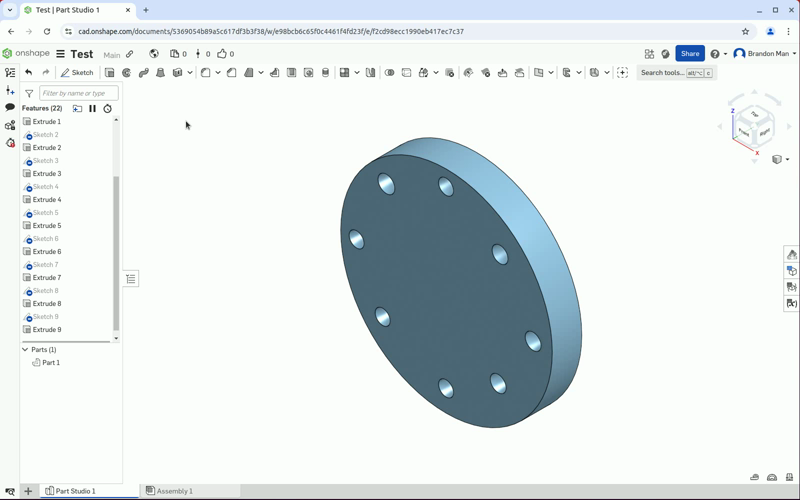
mouse_move(69, 111)
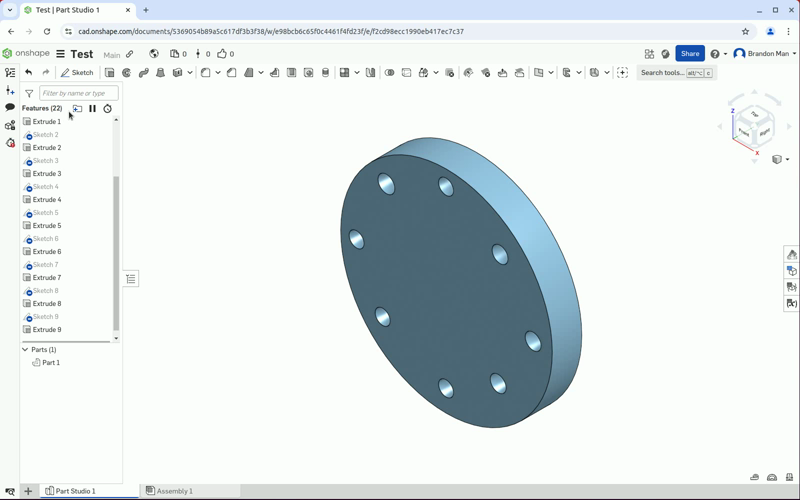
click(69, 111)